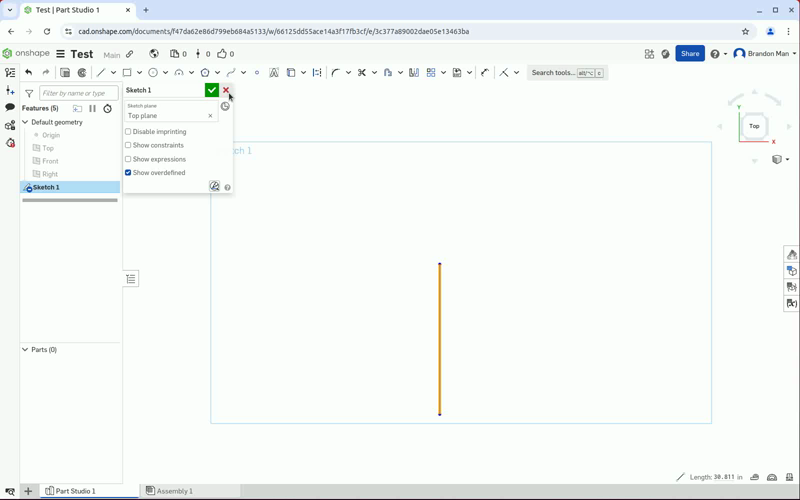
key(shift+h)
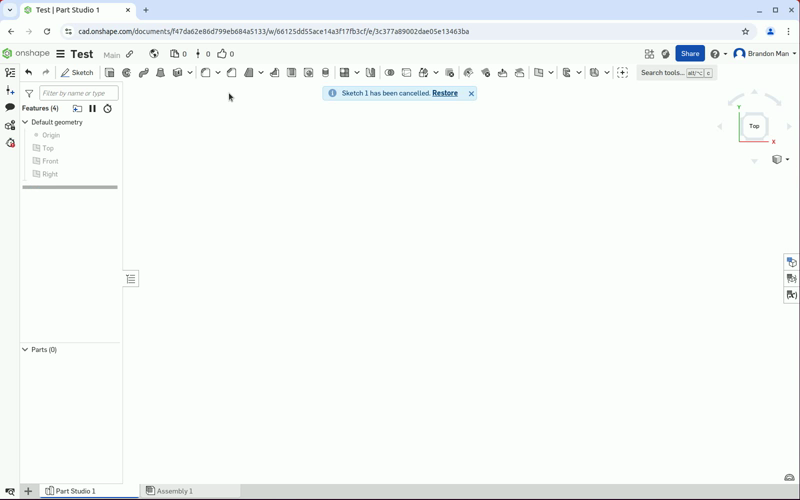
mouse_move(73, 352)
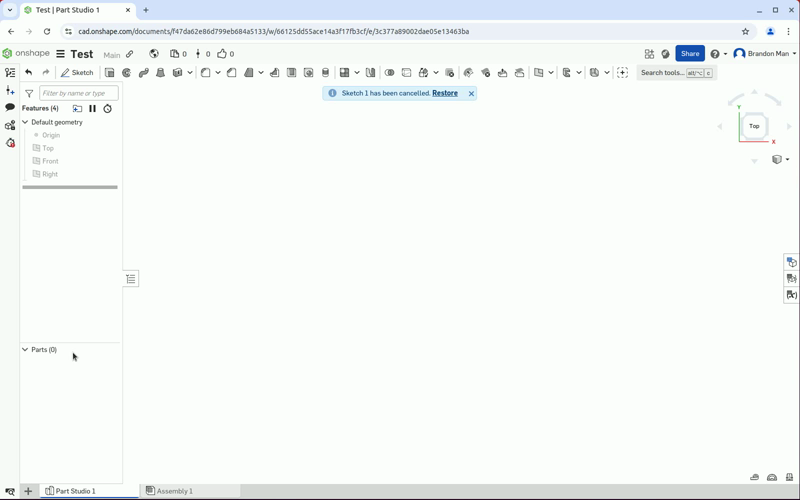
key(y)
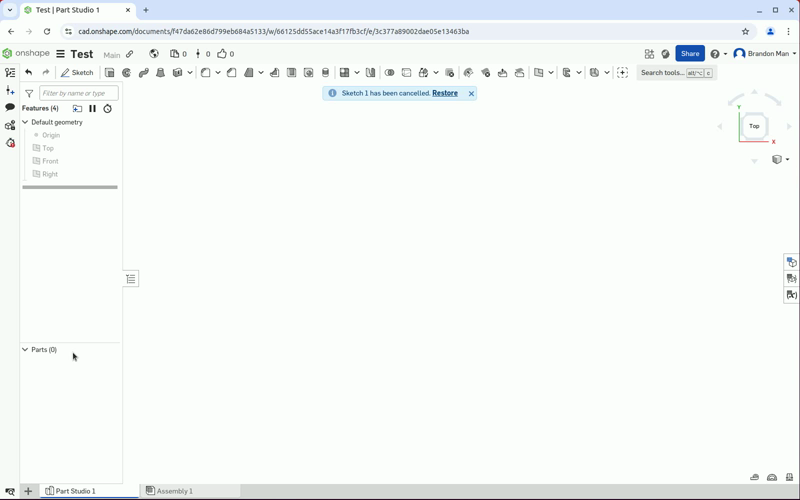
key(shift+p)
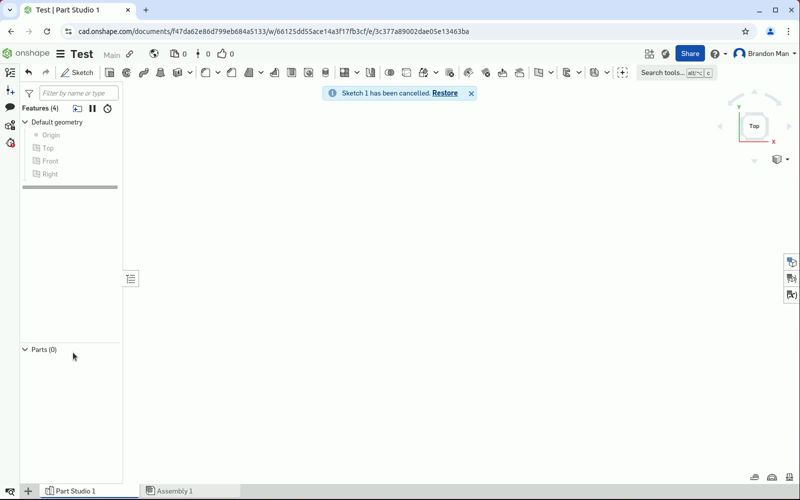
key(space)
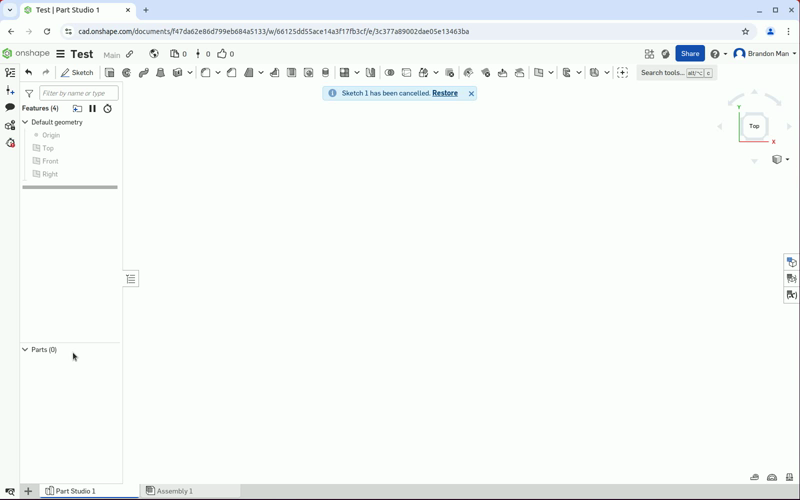
key_down(shift)
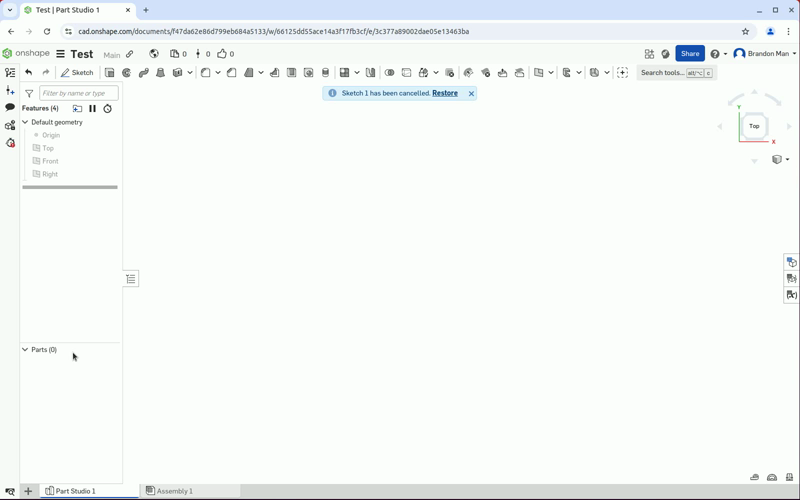
key(up)
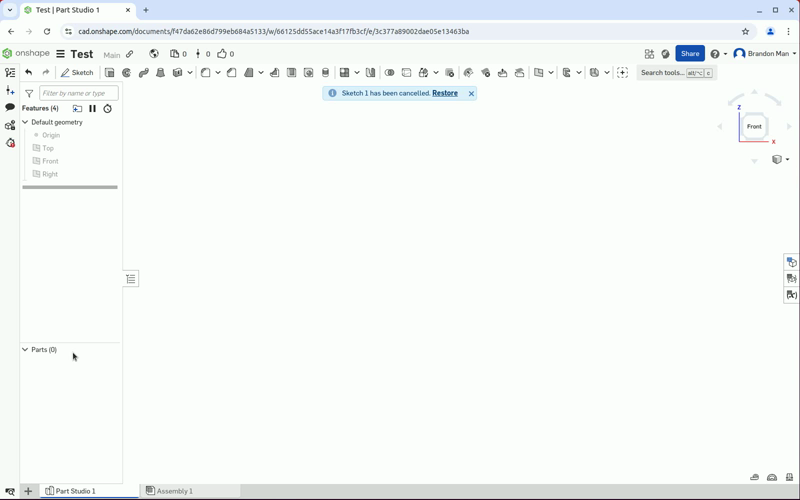
key_up(shift)
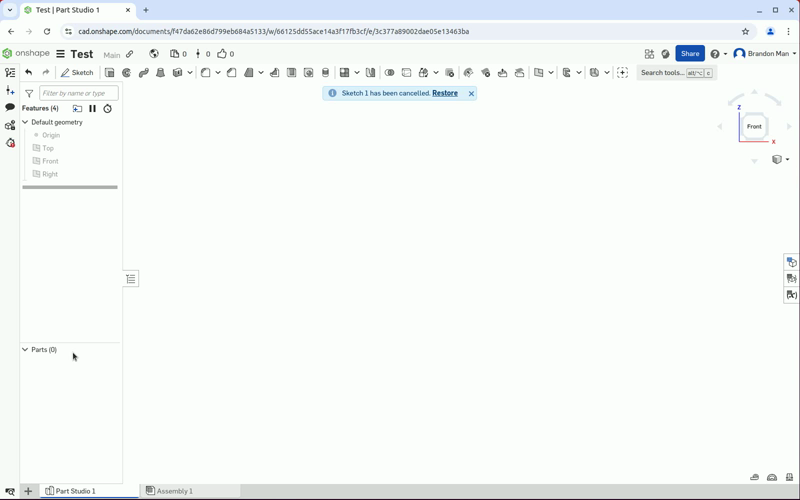
mouse_move(73, 352)
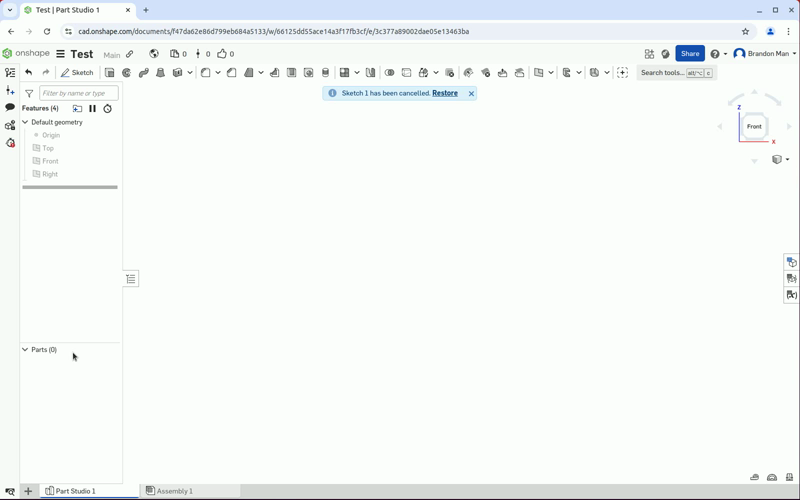
key(shift+y)
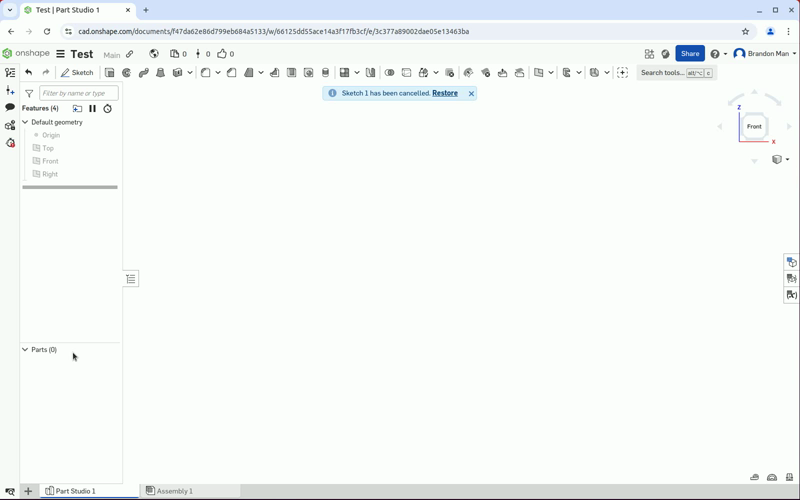
key(shift+s)
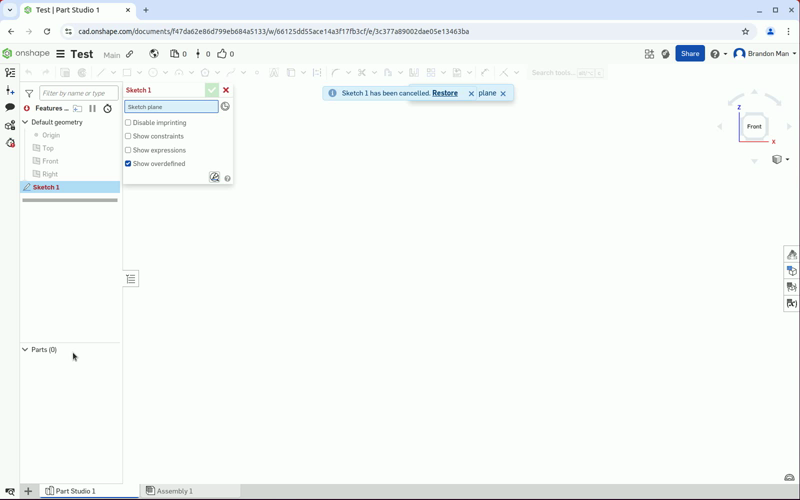
mouse_move(73, 163)
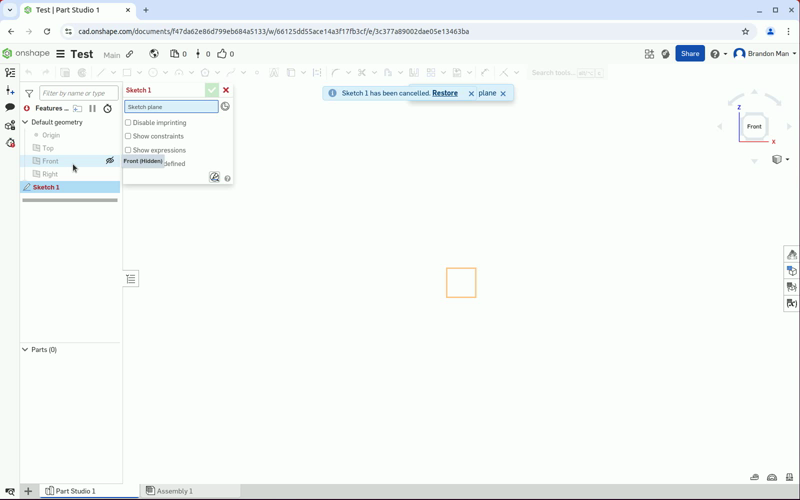
click(73, 163)
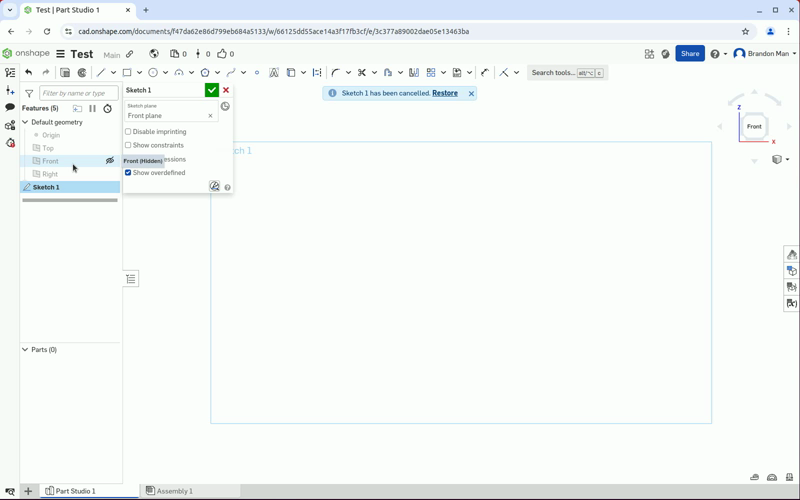
mouse_move(73, 352)
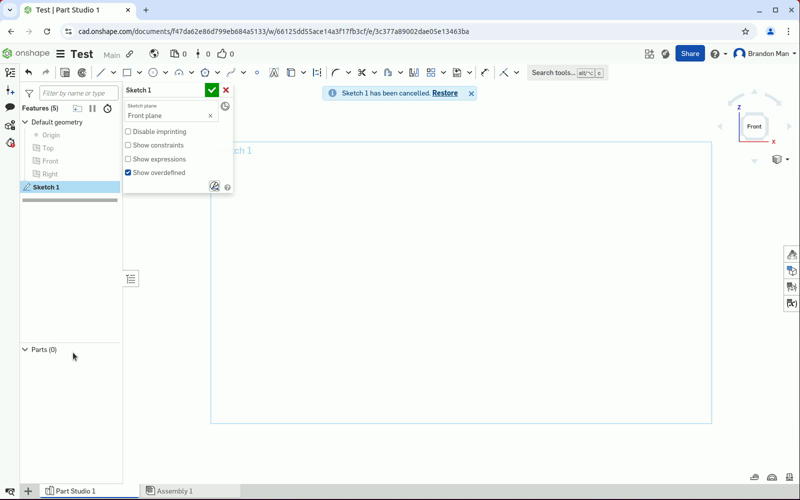
key(y)
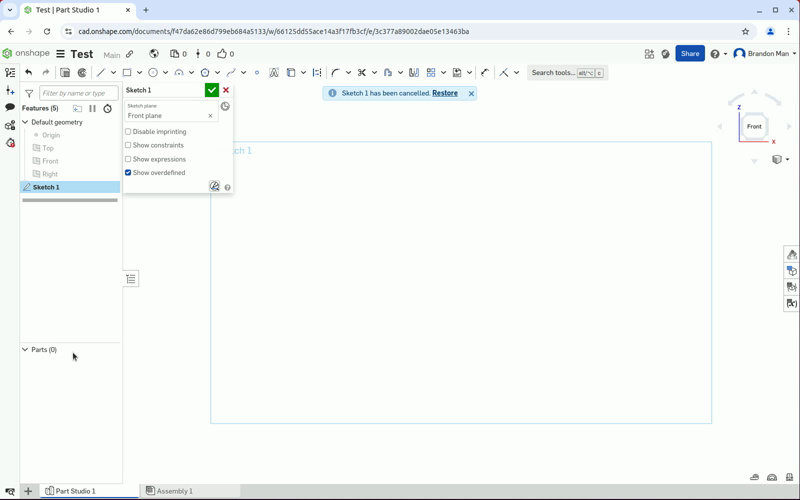
key(l)
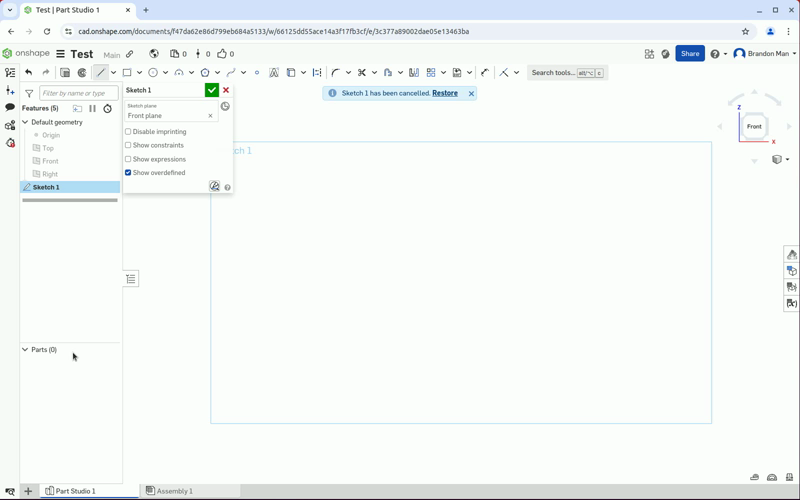
key_down(shift)
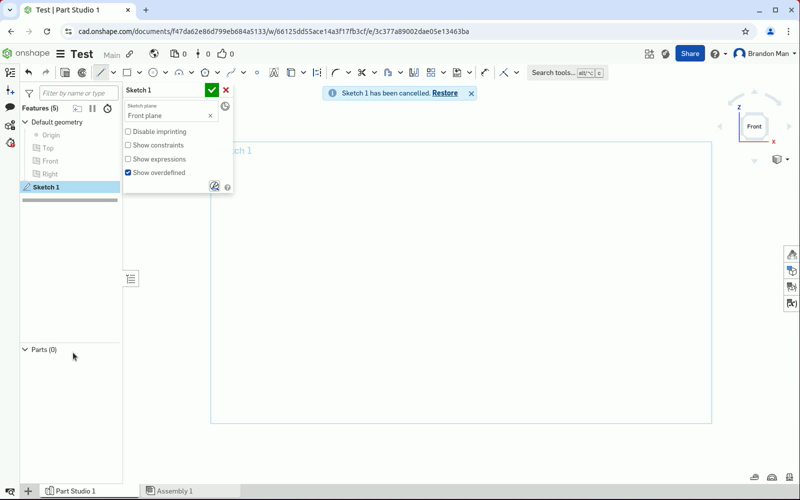
mouse_move(457, 284)
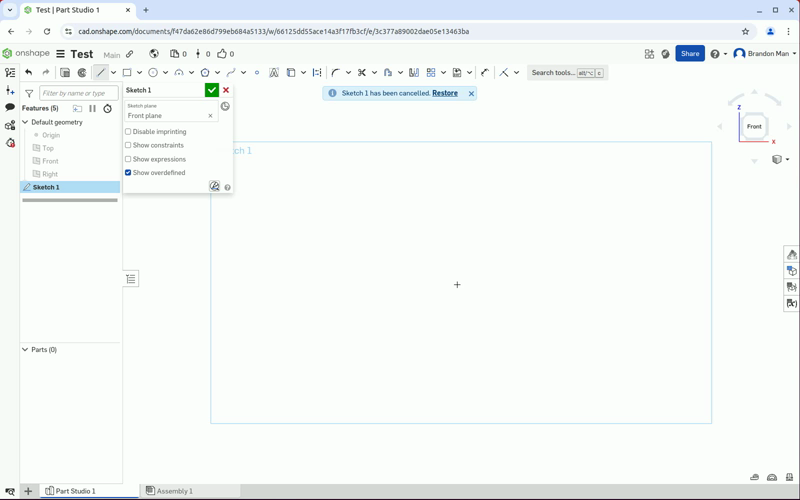
click(457, 284)
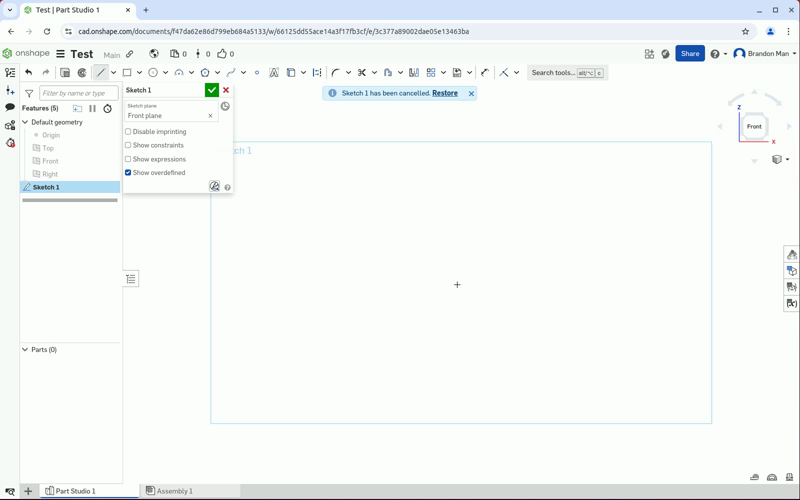
key_up(shift)
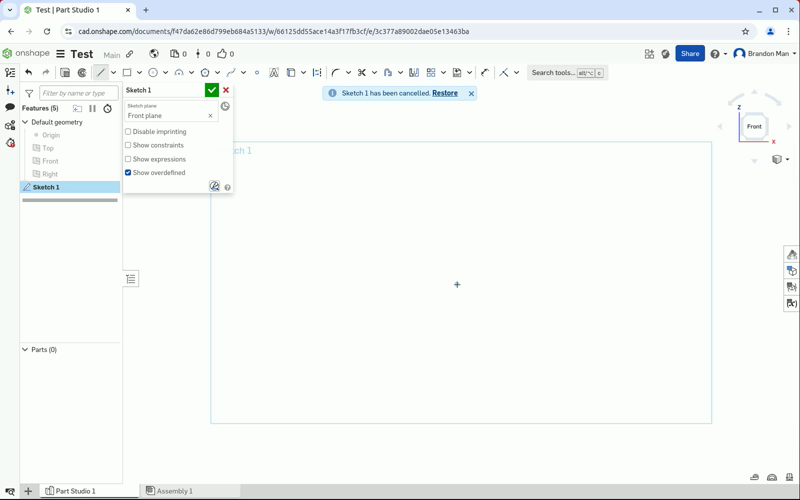
key_down(shift)
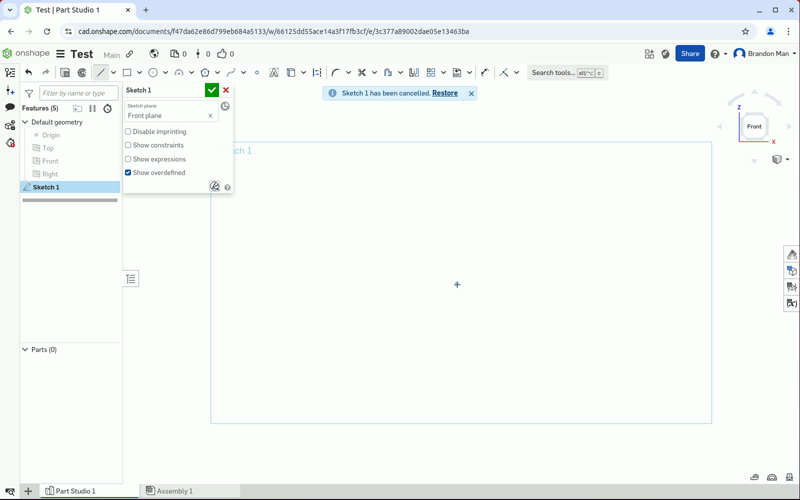
mouse_move(487, 284)
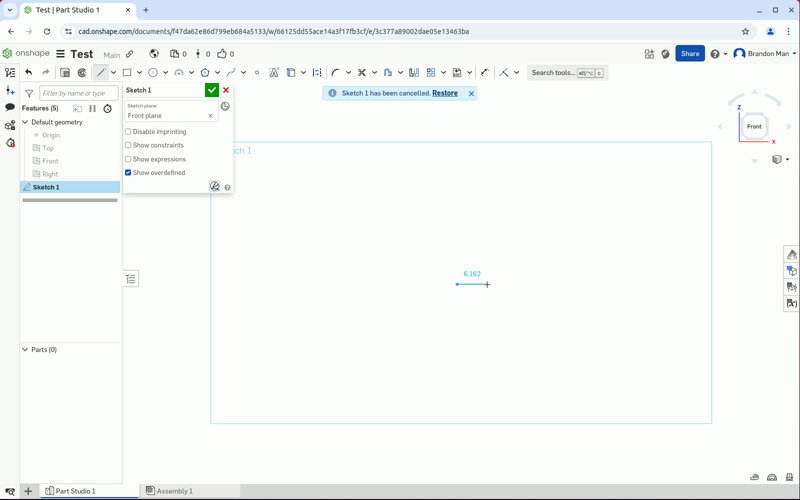
mouse_move(463, 284)
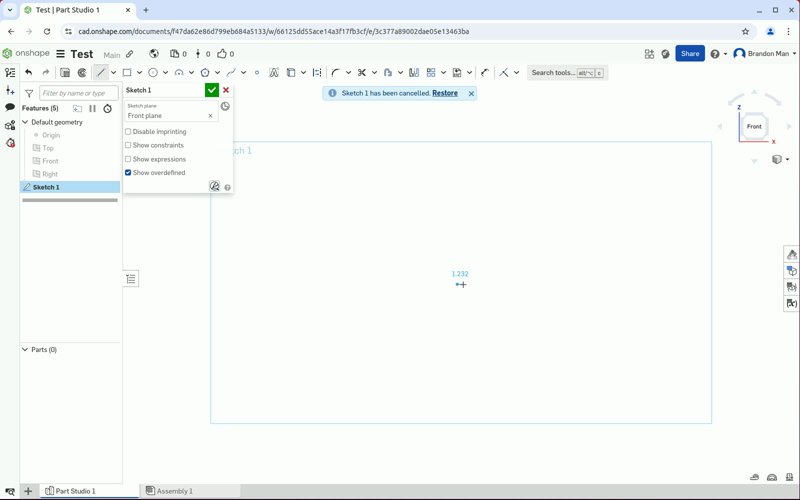
scroll(6)
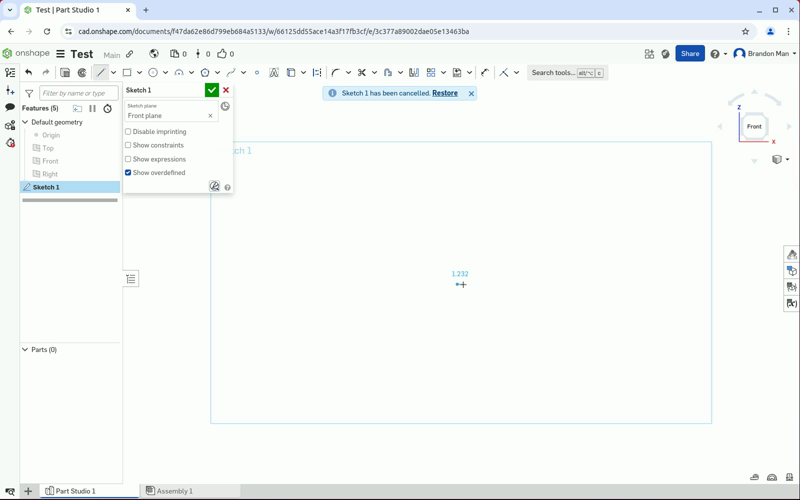
scroll(6)
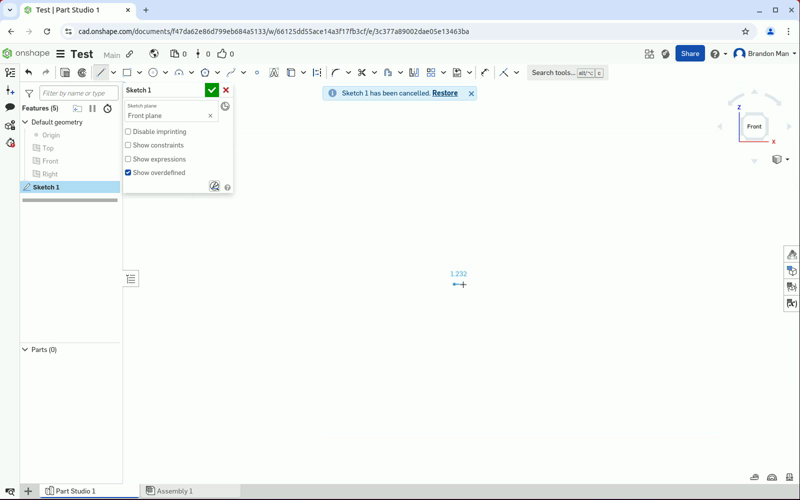
scroll(6)
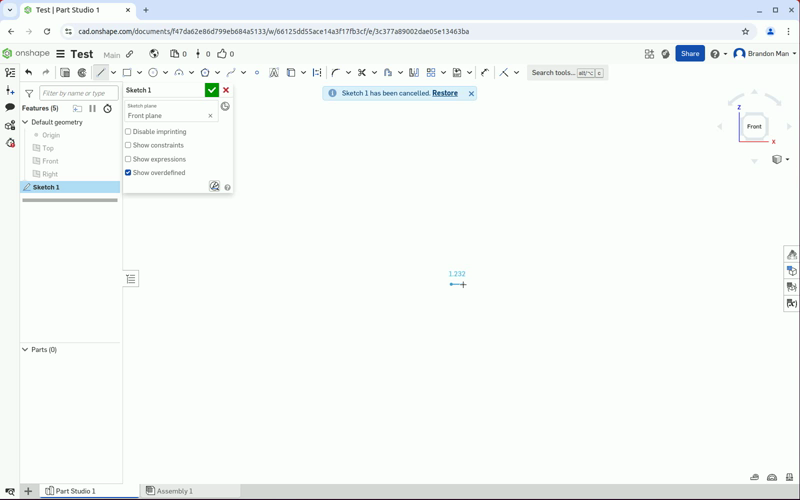
scroll(6)
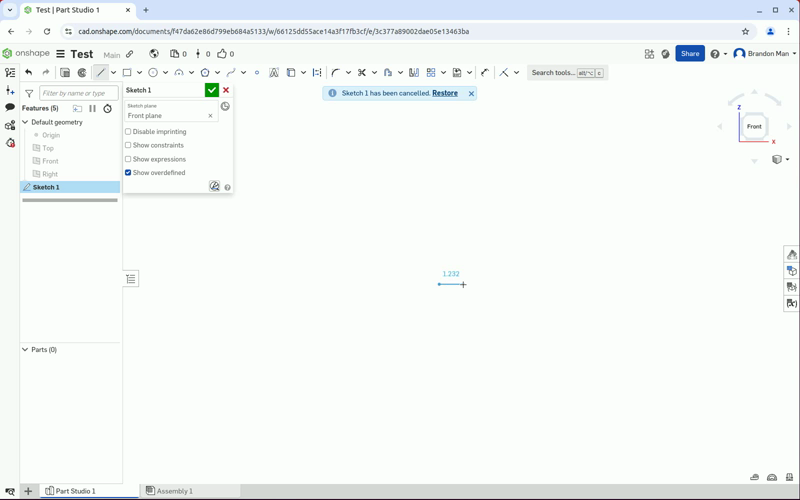
scroll(6)
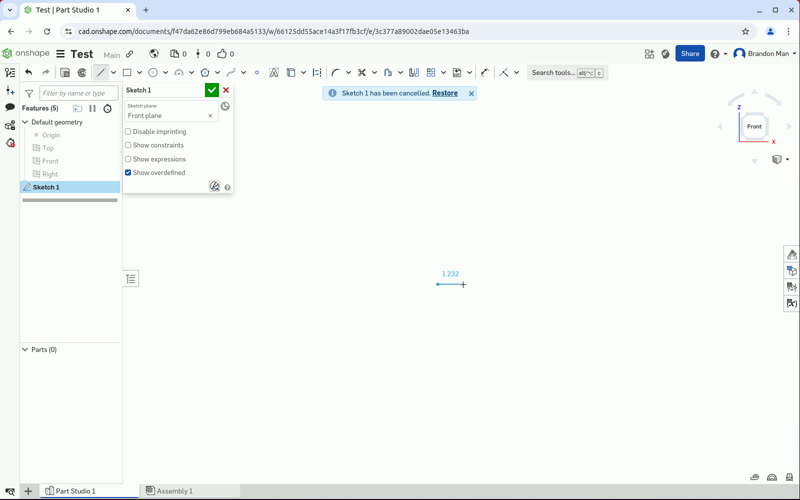
scroll(6)
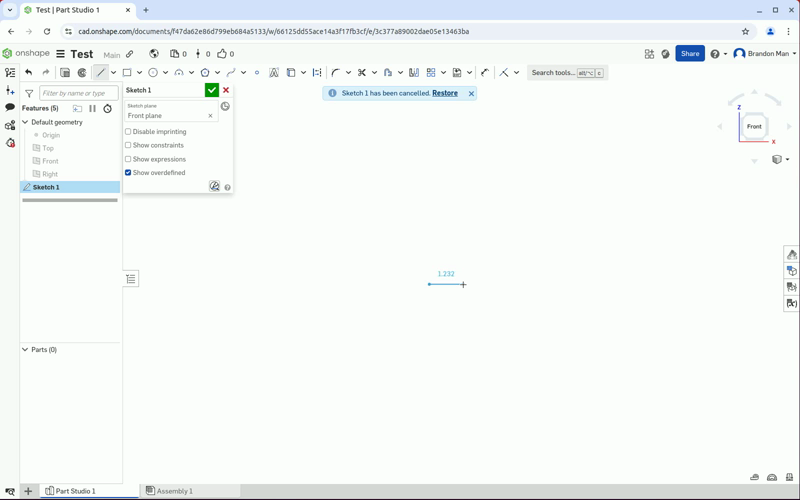
scroll(6)
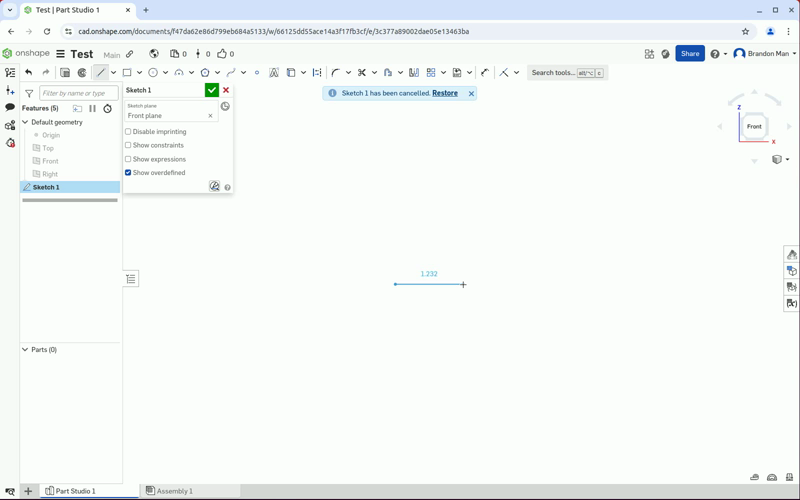
click(463, 284)
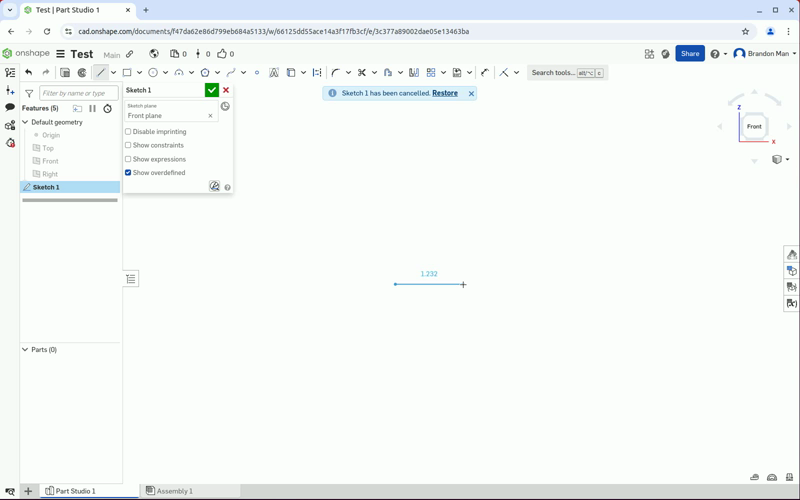
scroll(-6)
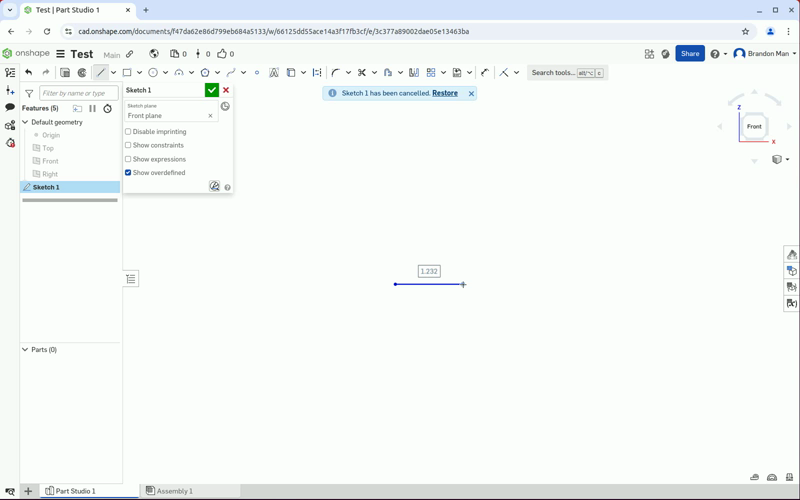
scroll(-6)
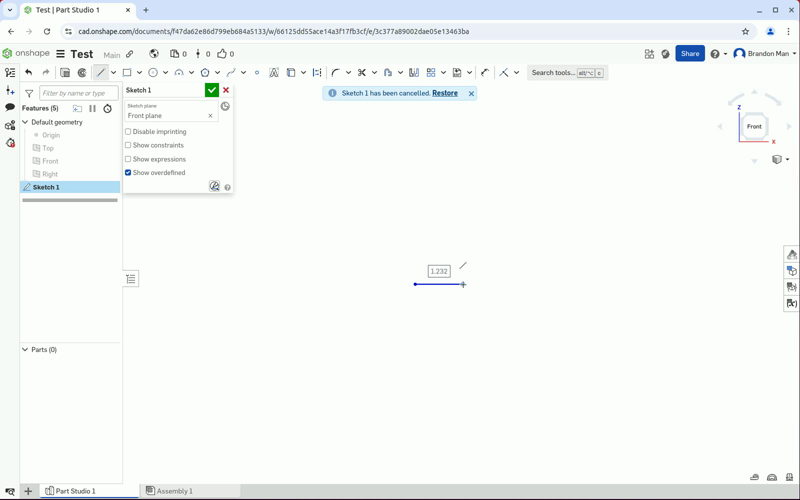
scroll(-6)
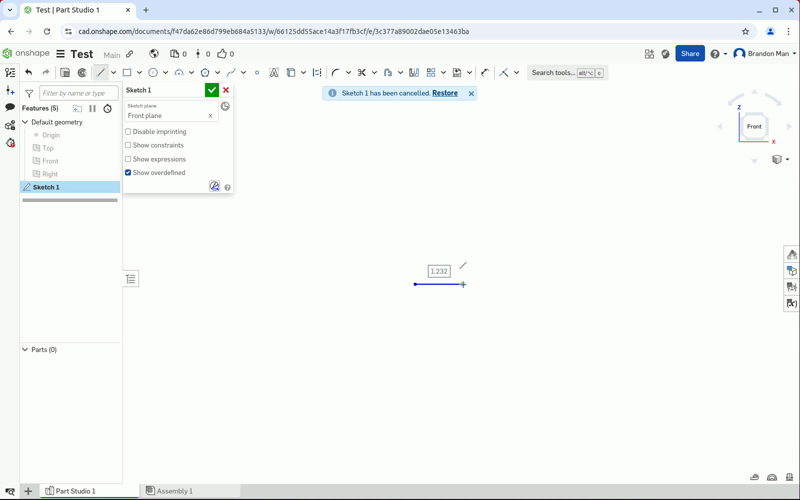
scroll(-6)
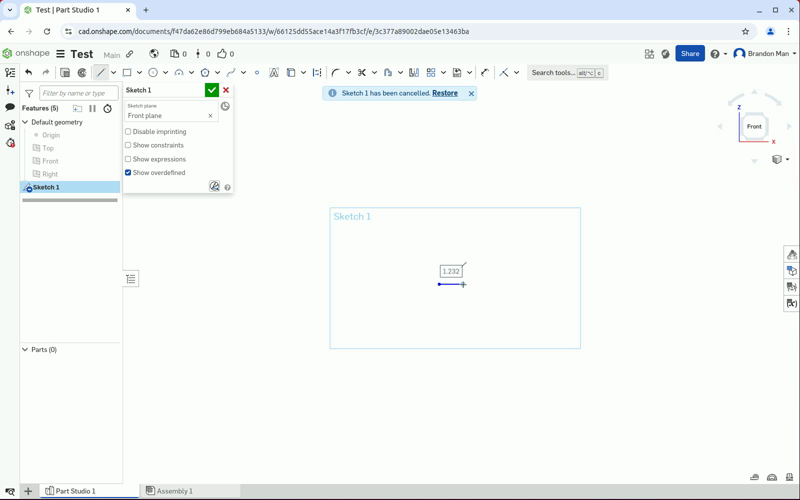
scroll(-6)
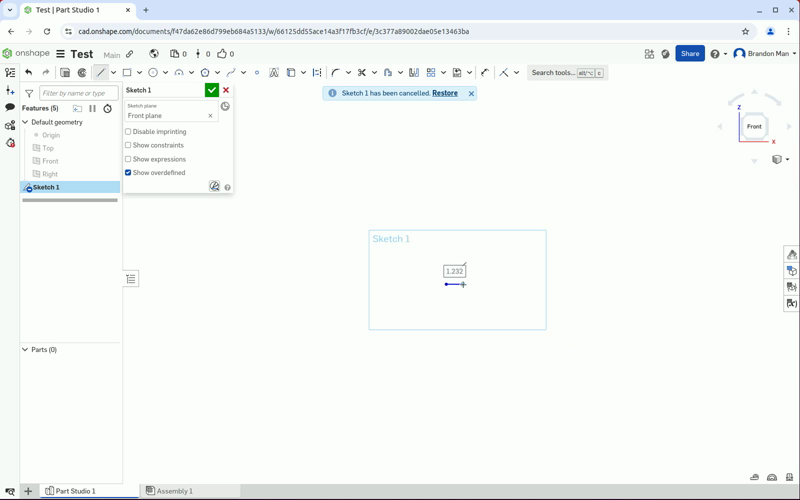
scroll(-6)
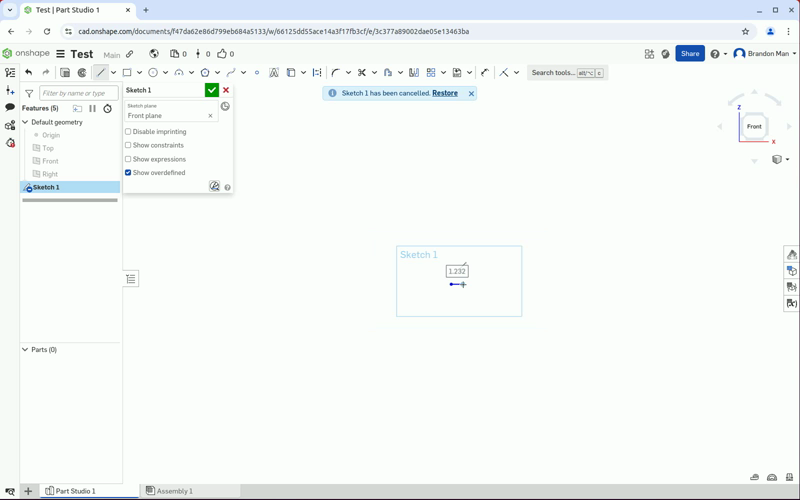
scroll(-6)
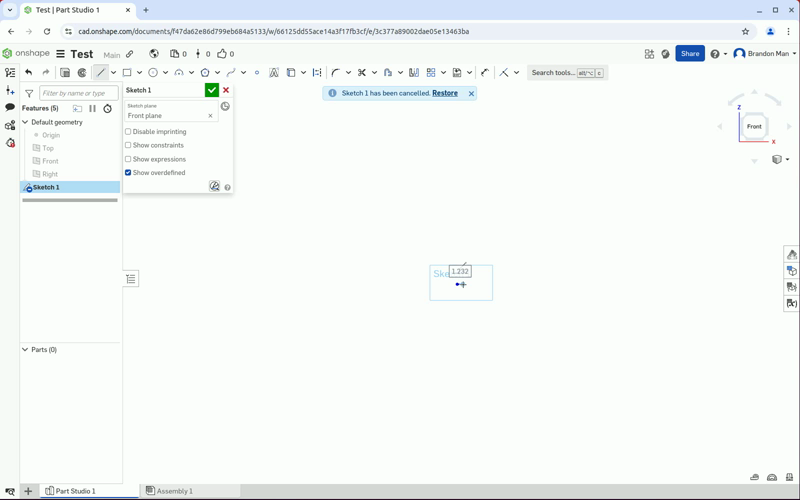
key_up(shift)
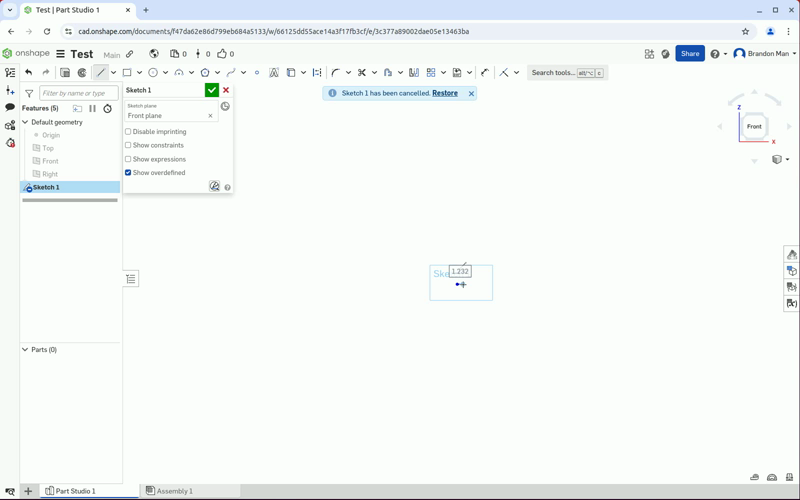
key_down(shift)
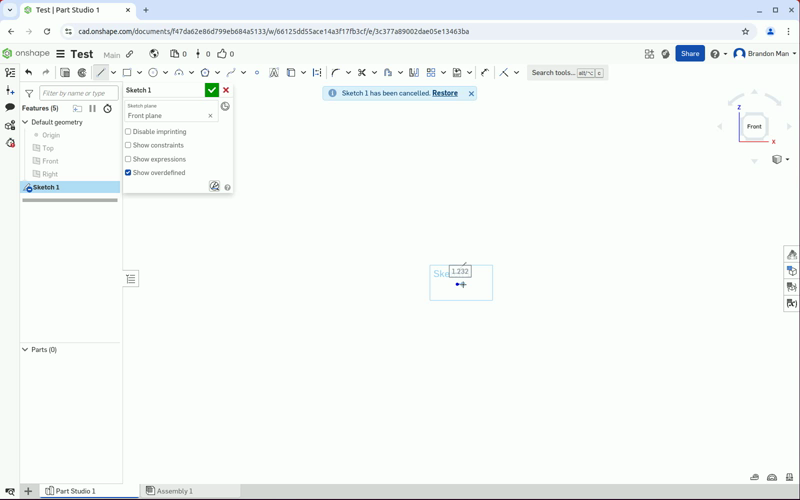
mouse_move(493, 284)
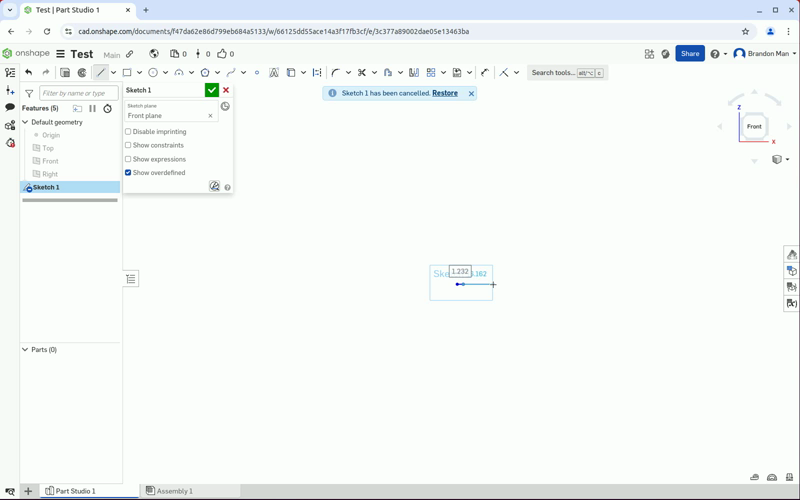
mouse_move(463, 278)
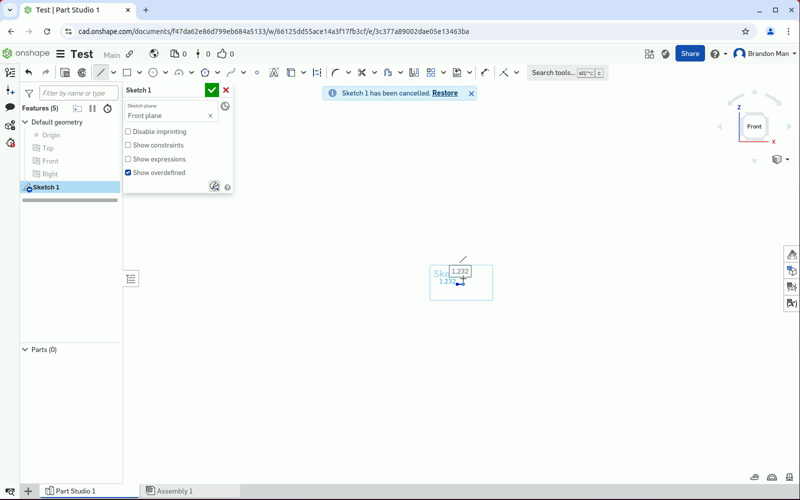
scroll(6)
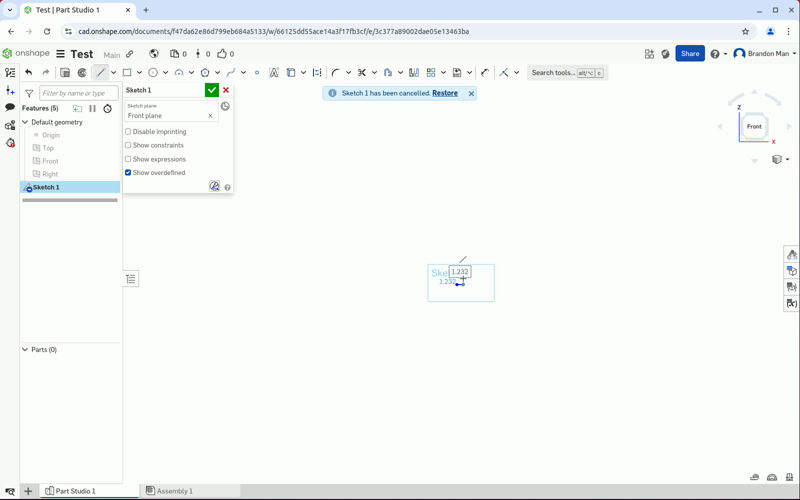
scroll(6)
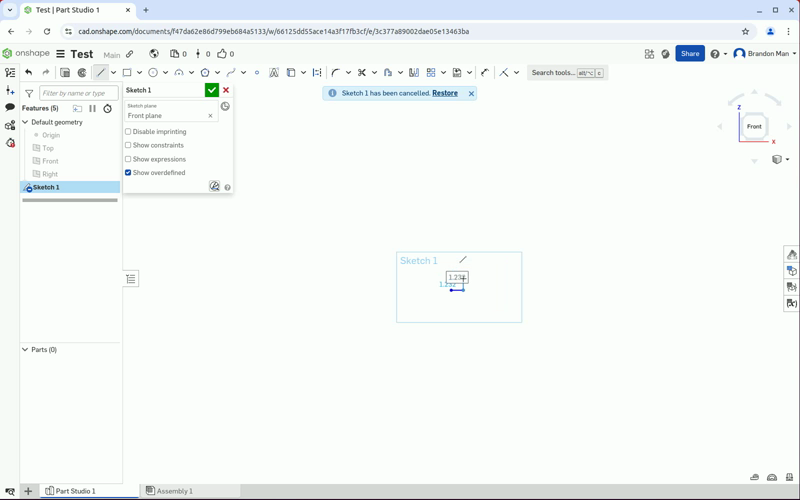
scroll(6)
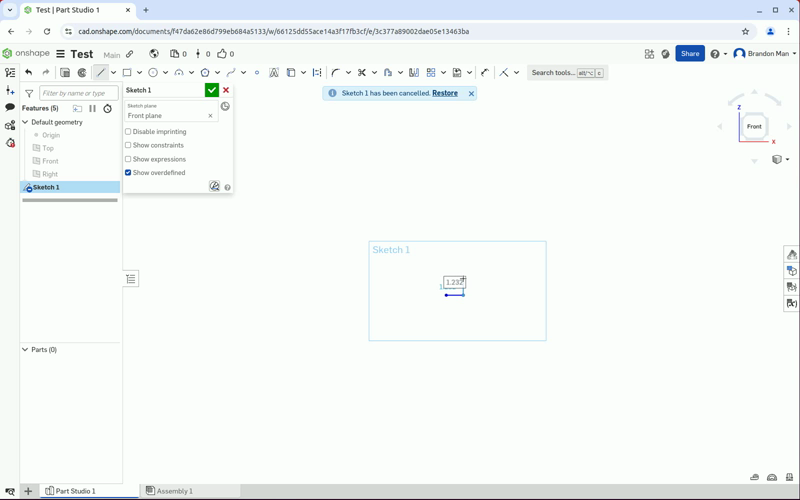
scroll(6)
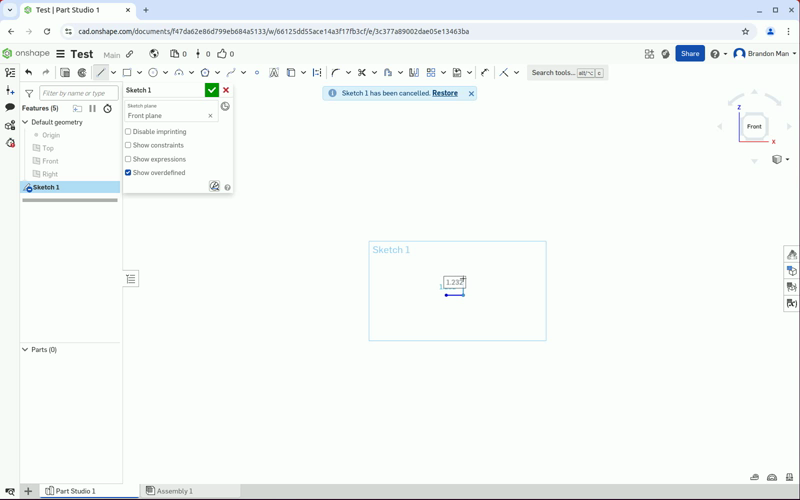
scroll(6)
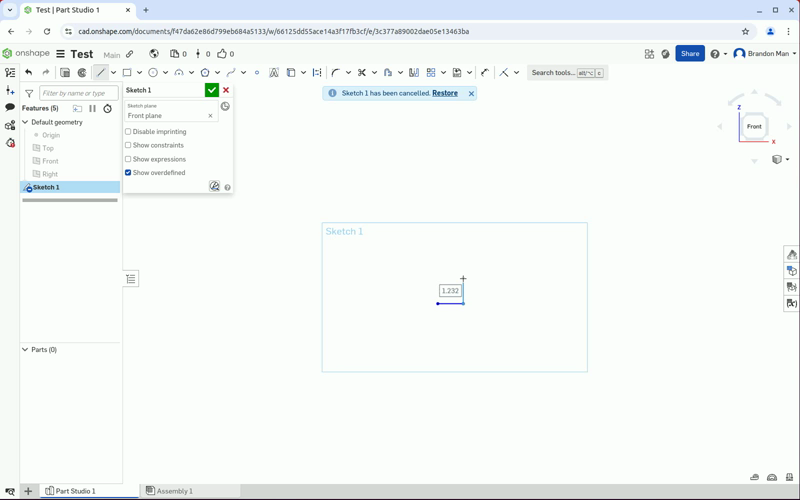
scroll(6)
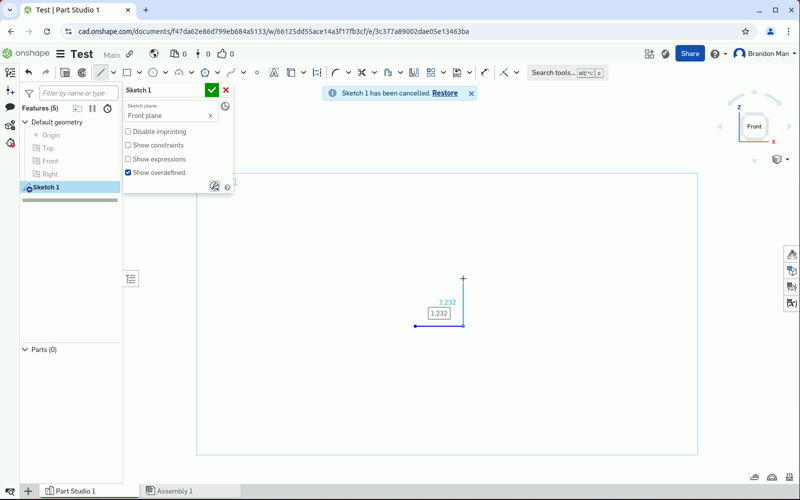
scroll(6)
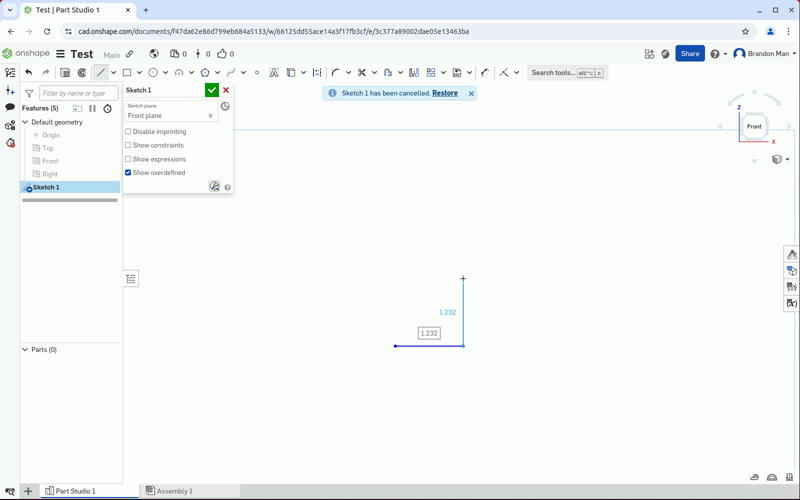
click(463, 278)
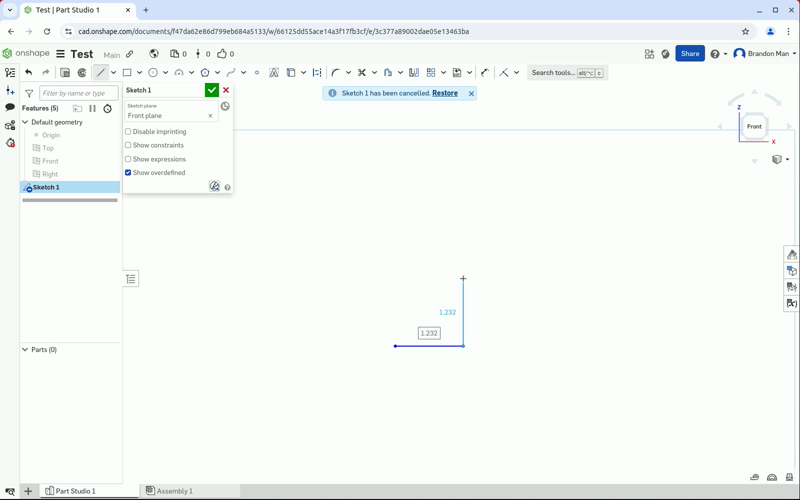
scroll(-6)
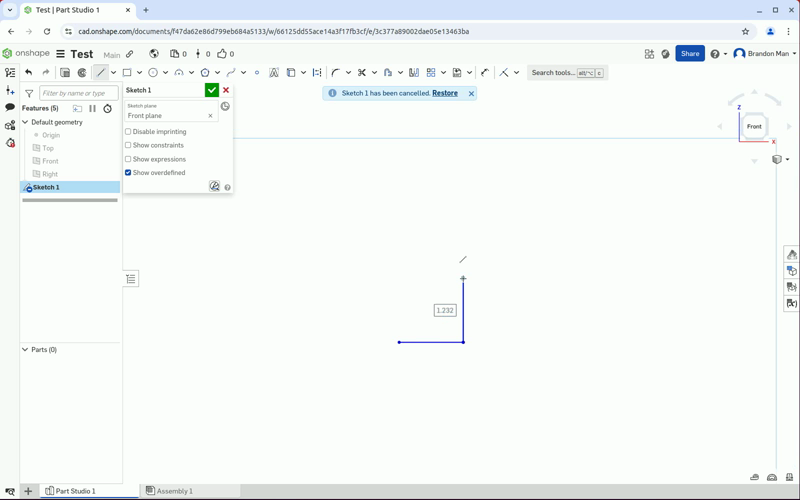
scroll(-6)
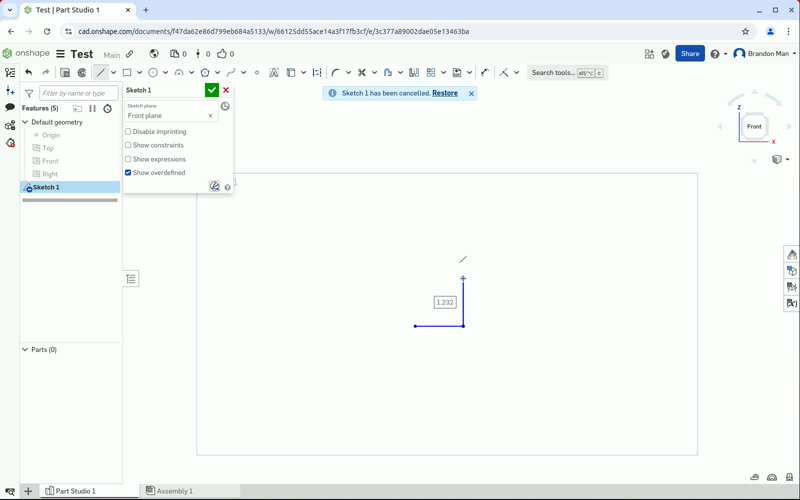
scroll(-6)
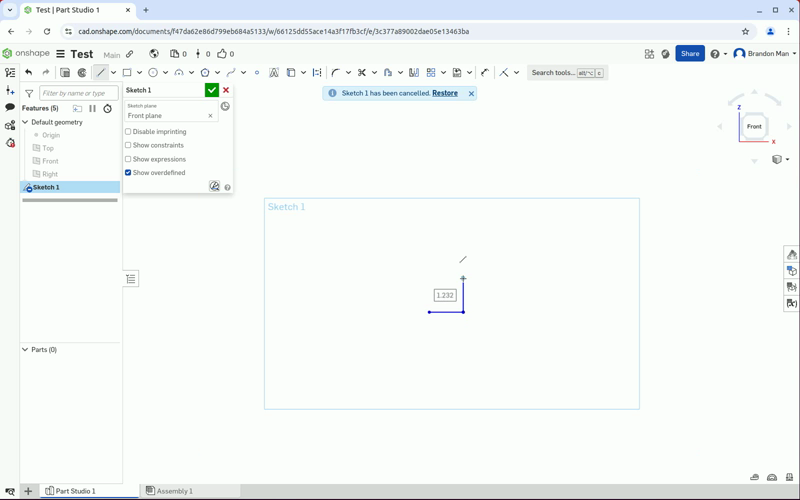
scroll(-6)
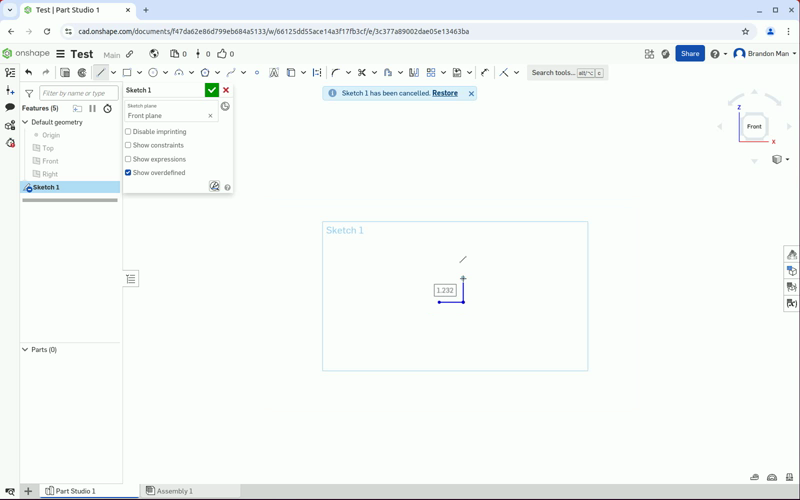
scroll(-6)
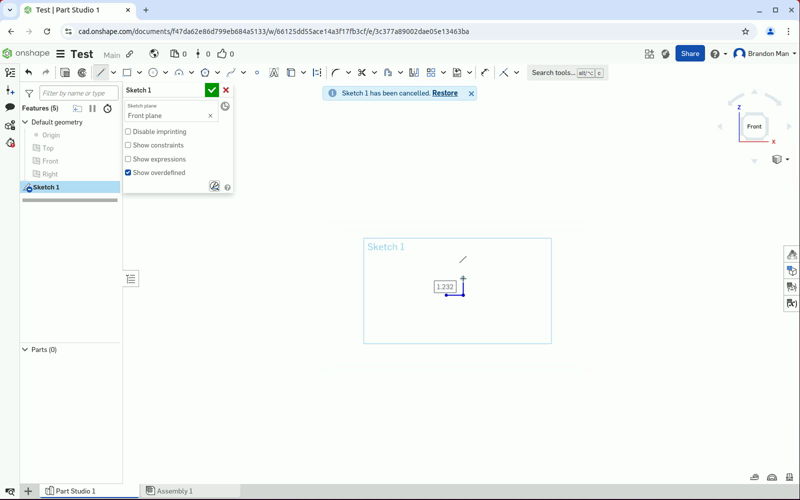
scroll(-6)
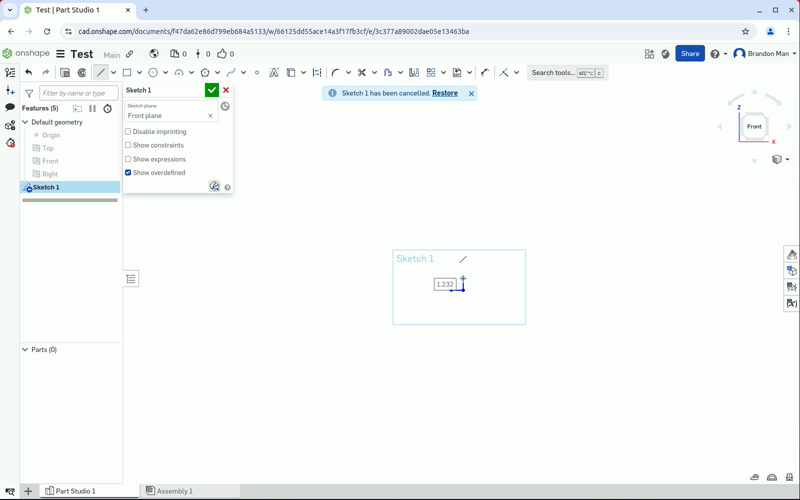
scroll(-6)
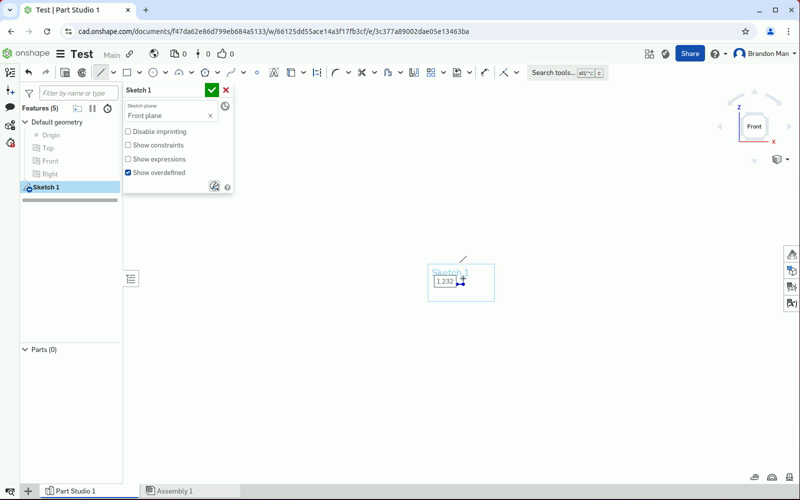
key_up(shift)
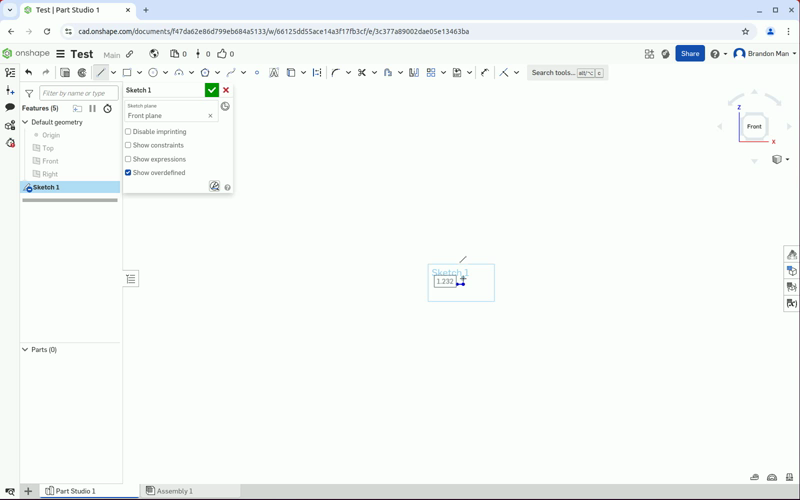
key_down(shift)
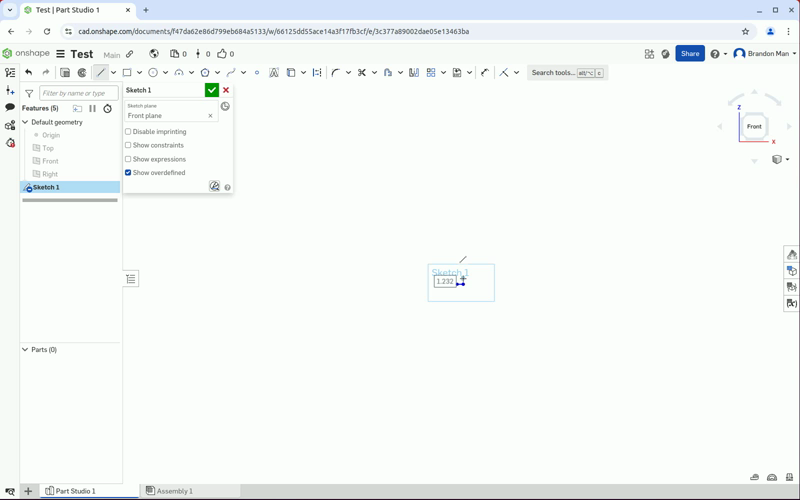
mouse_move(493, 278)
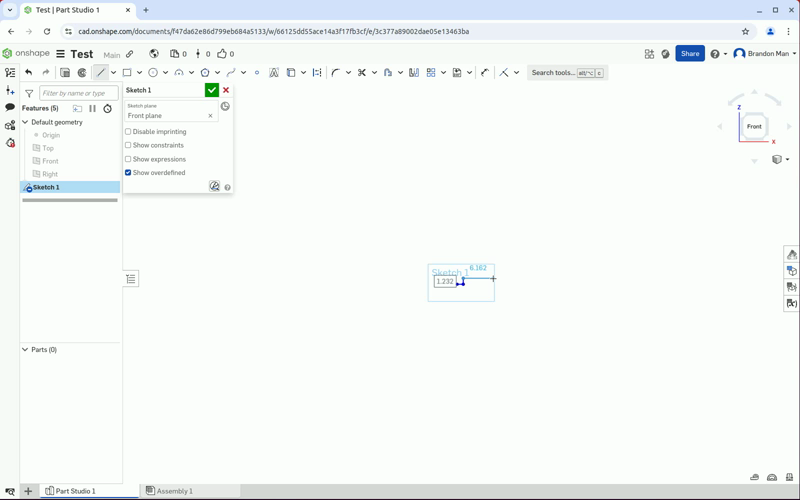
mouse_move(457, 278)
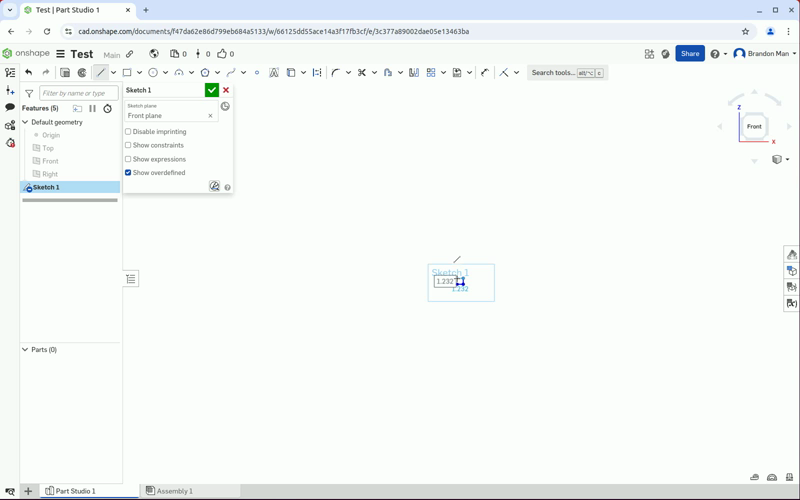
scroll(6)
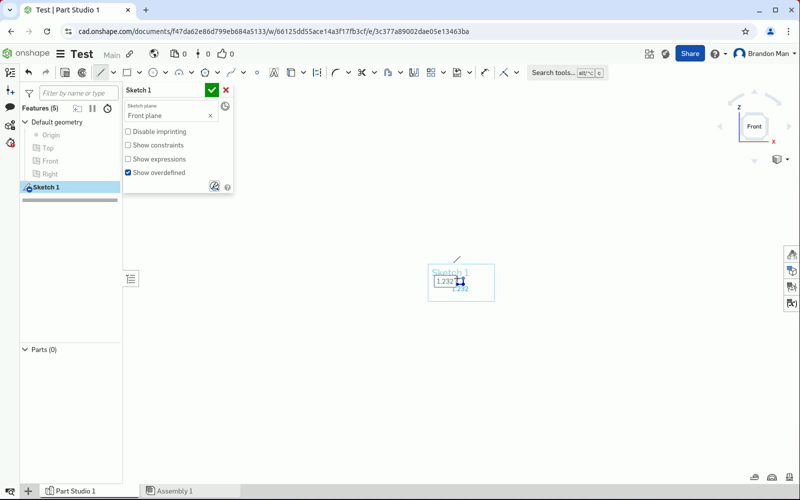
scroll(6)
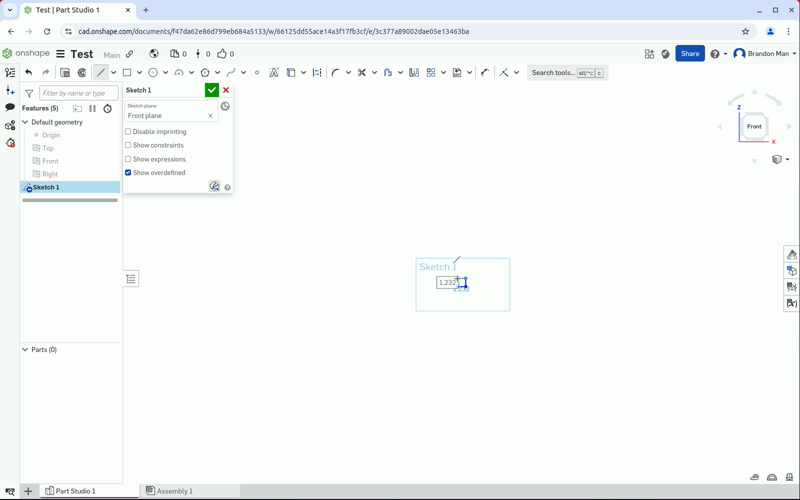
scroll(6)
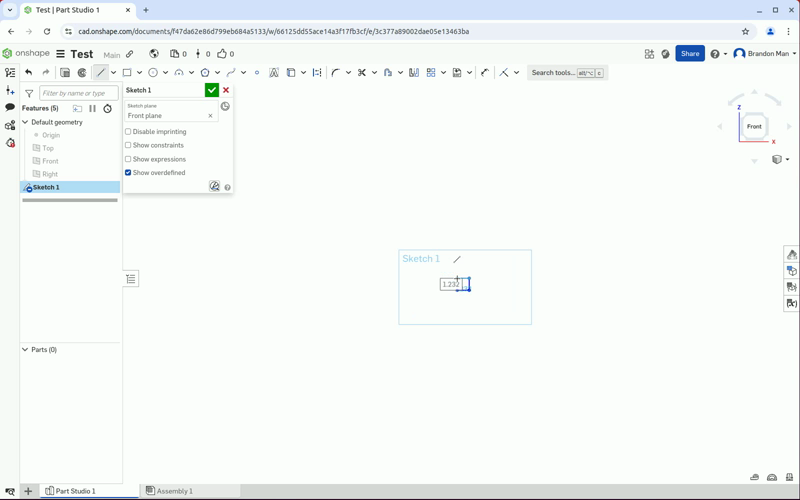
scroll(6)
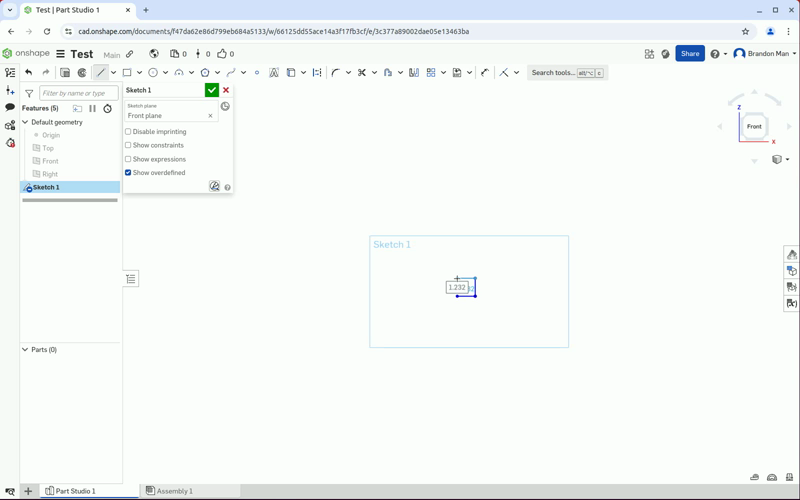
scroll(6)
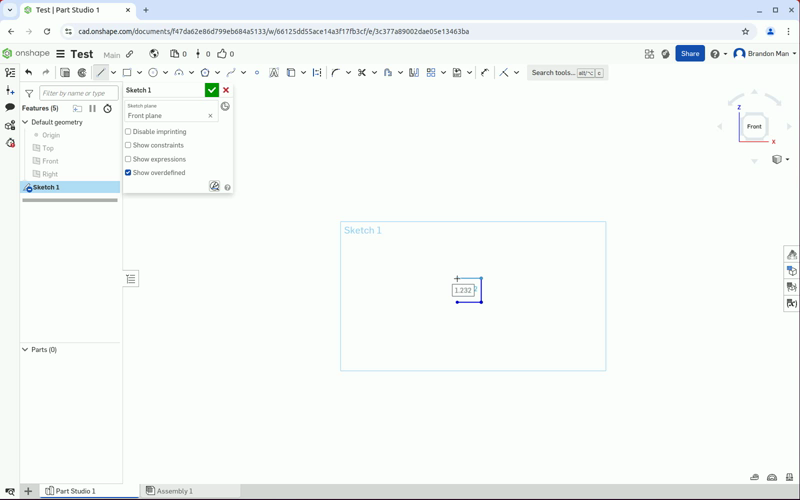
scroll(6)
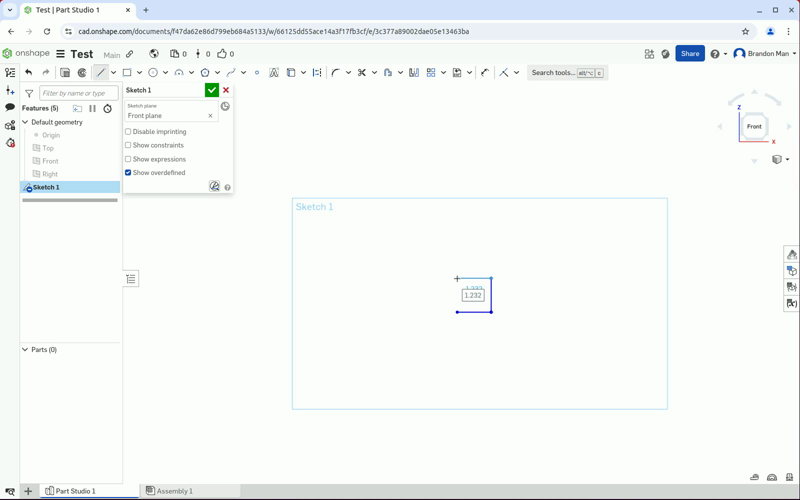
scroll(6)
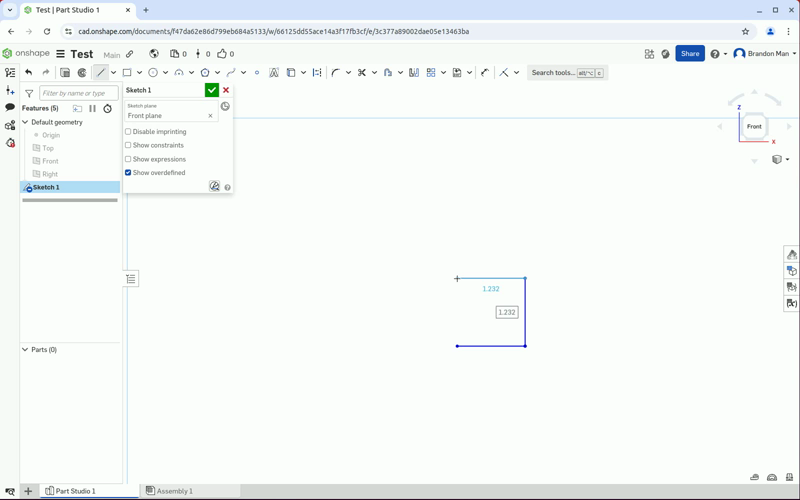
click(457, 278)
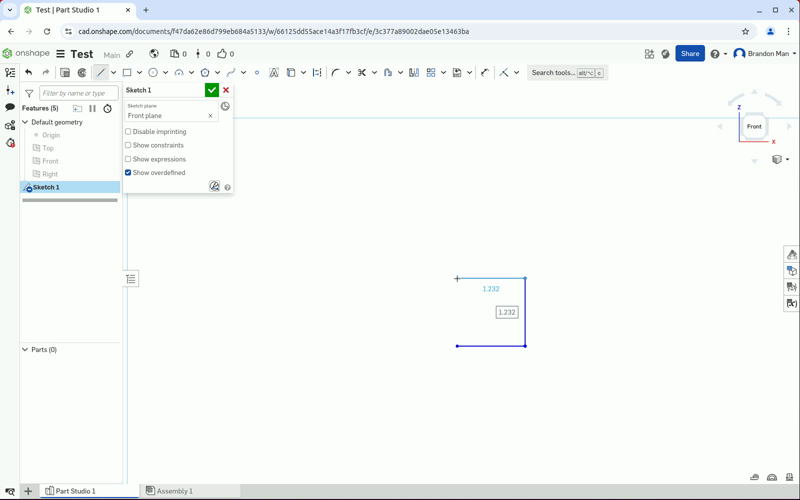
scroll(-6)
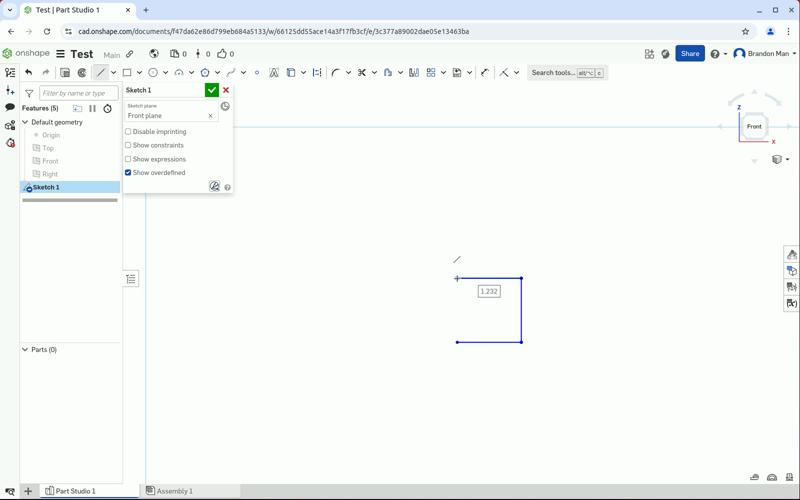
scroll(-6)
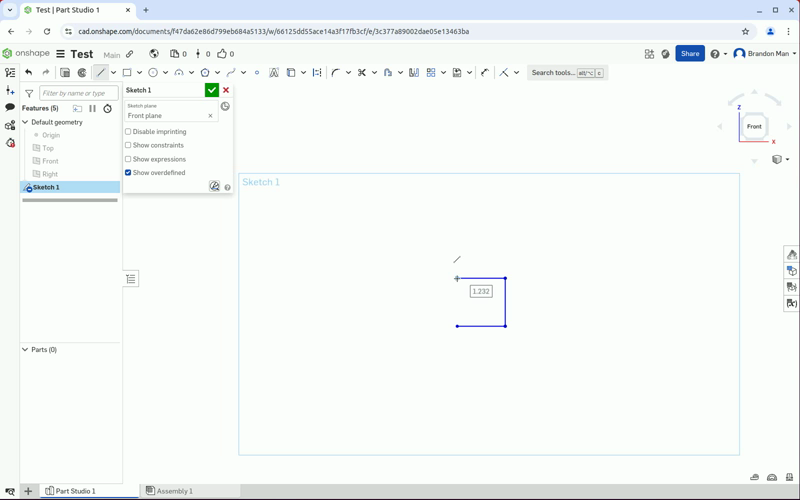
scroll(-6)
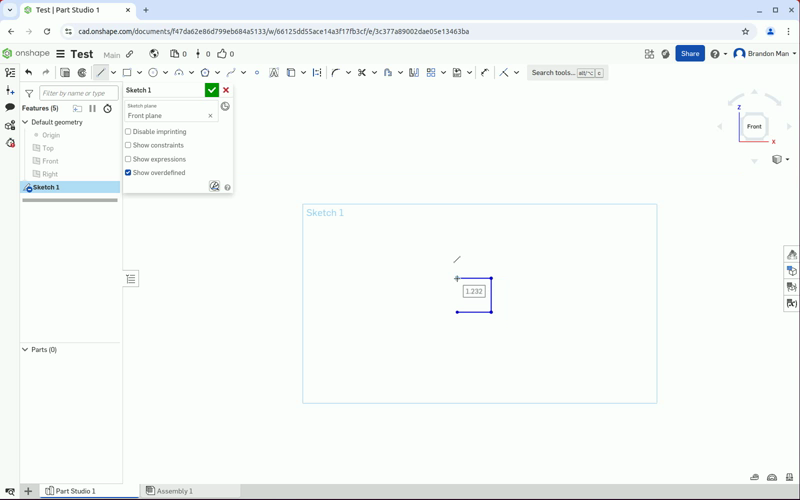
scroll(-6)
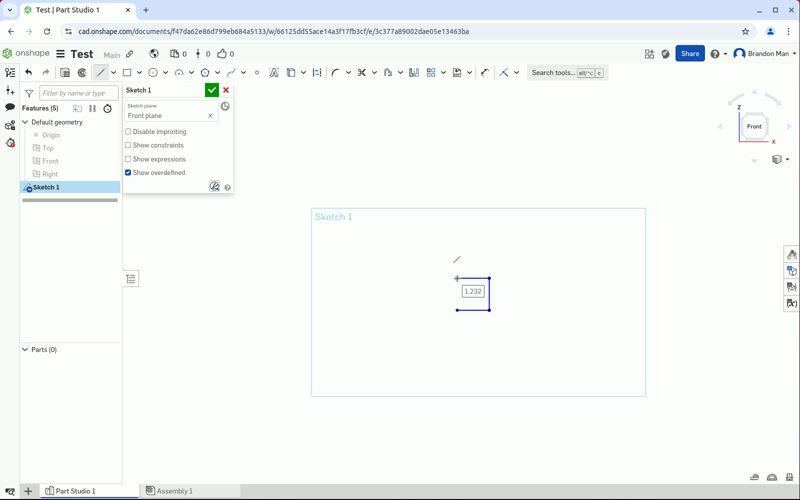
scroll(-6)
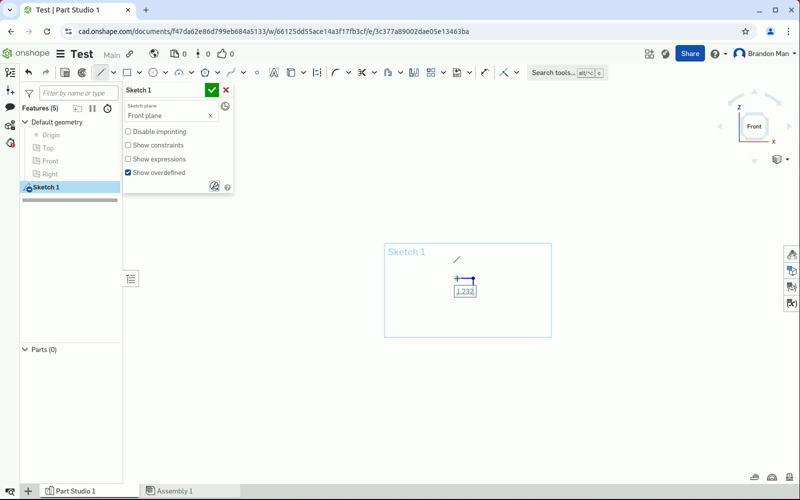
scroll(-6)
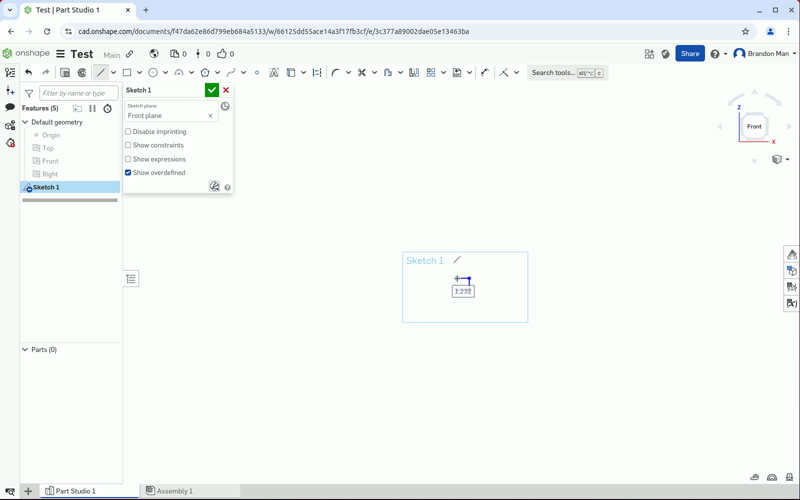
scroll(-6)
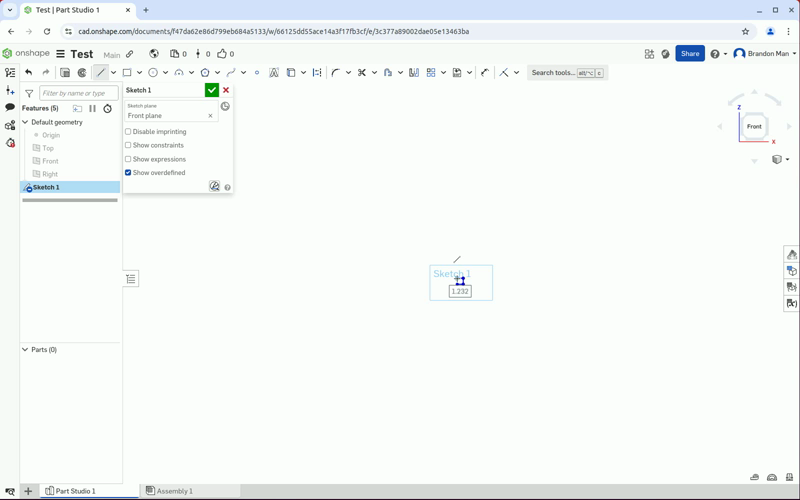
key_up(shift)
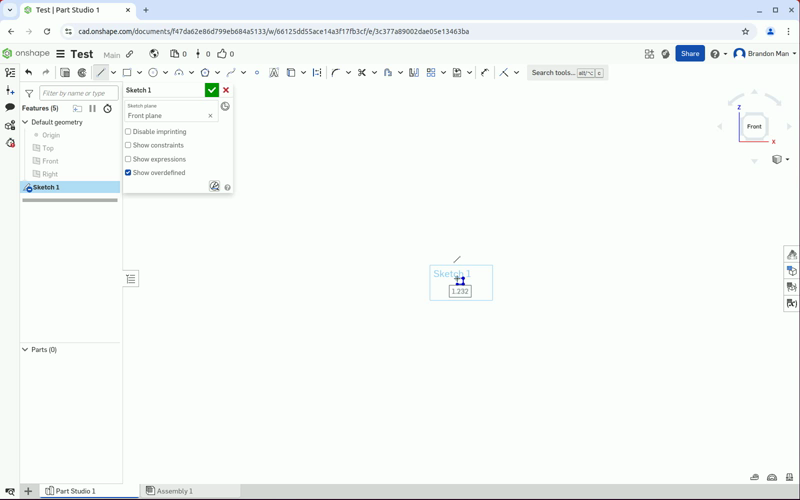
mouse_move(487, 278)
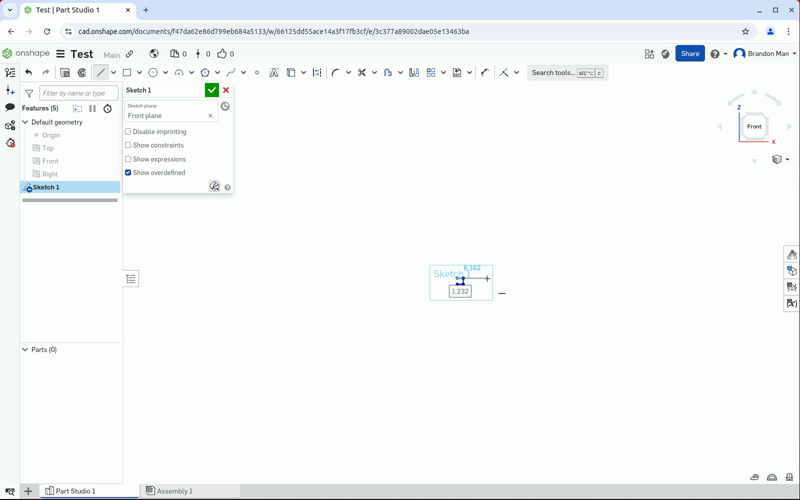
key_down(shift)
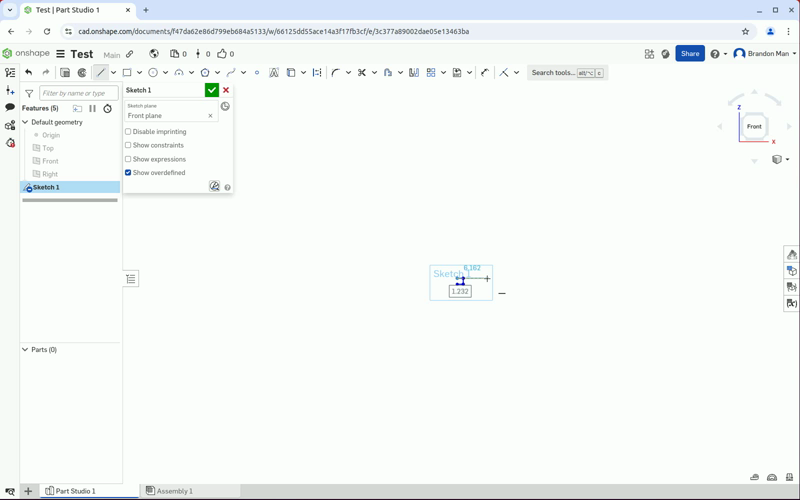
mouse_move(457, 284)
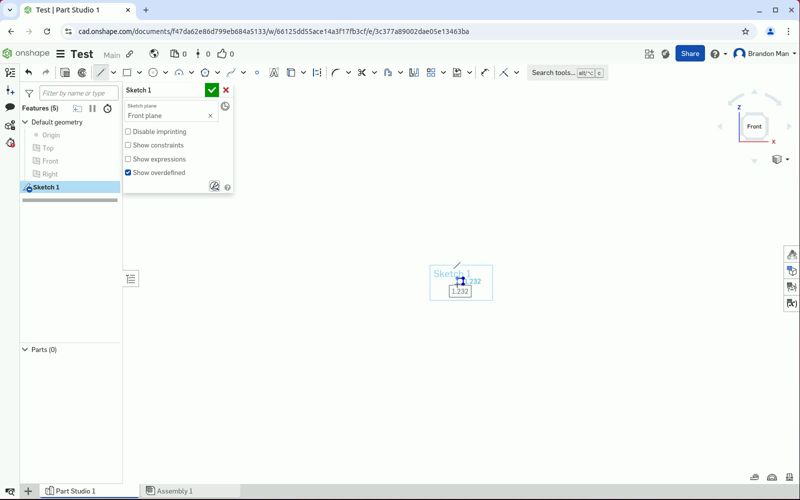
scroll(6)
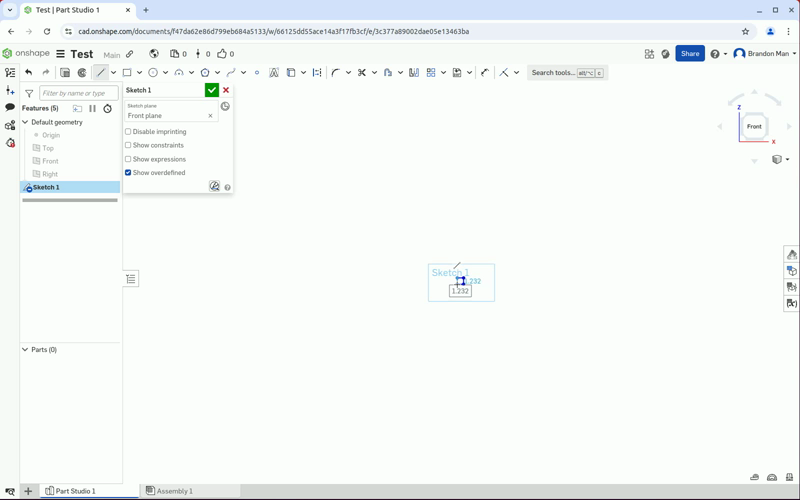
scroll(6)
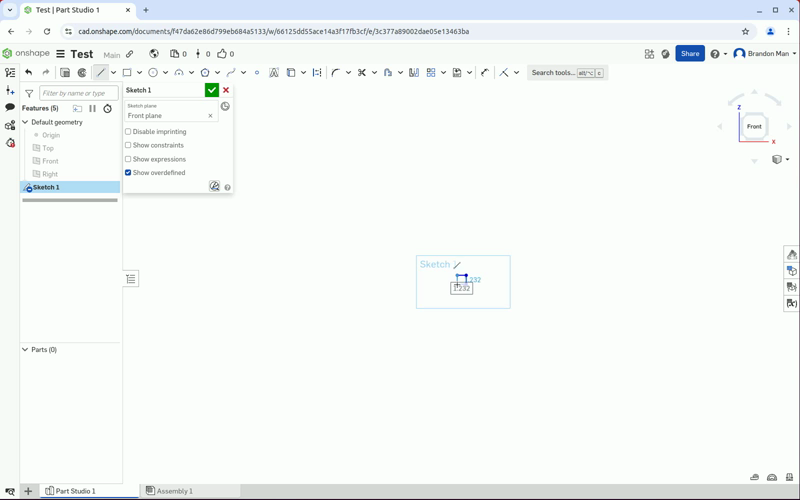
scroll(6)
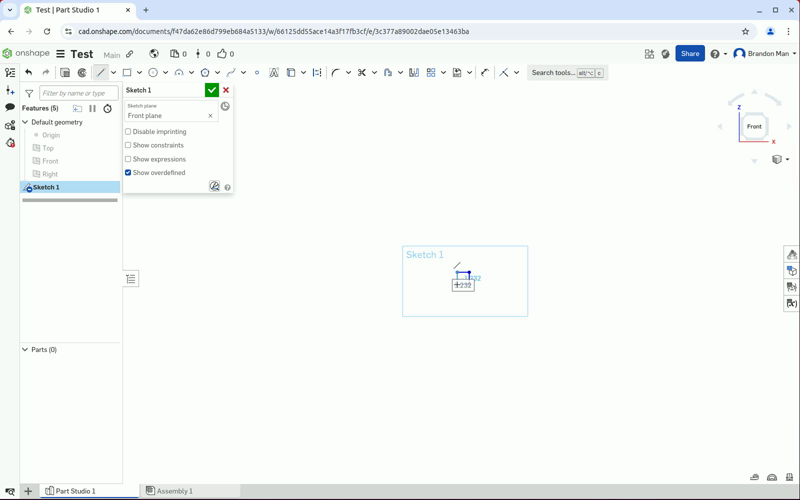
scroll(6)
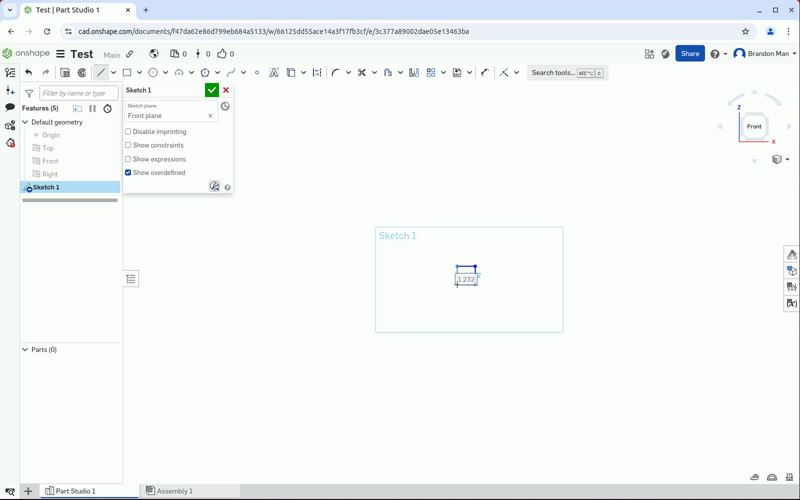
scroll(6)
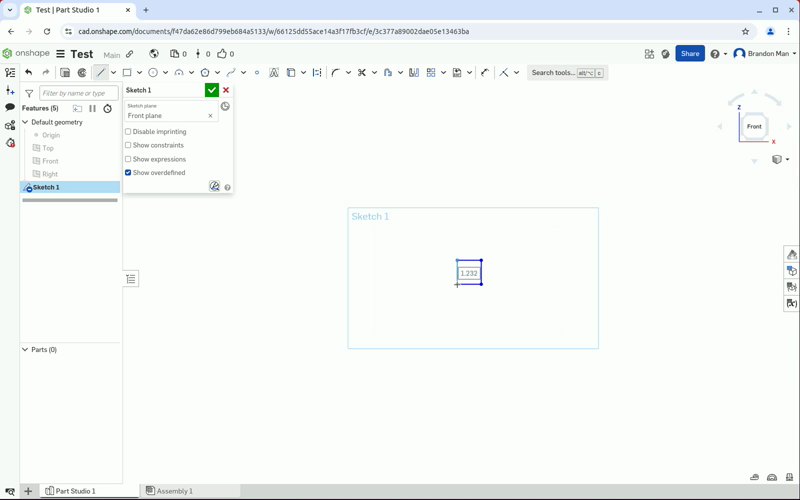
scroll(6)
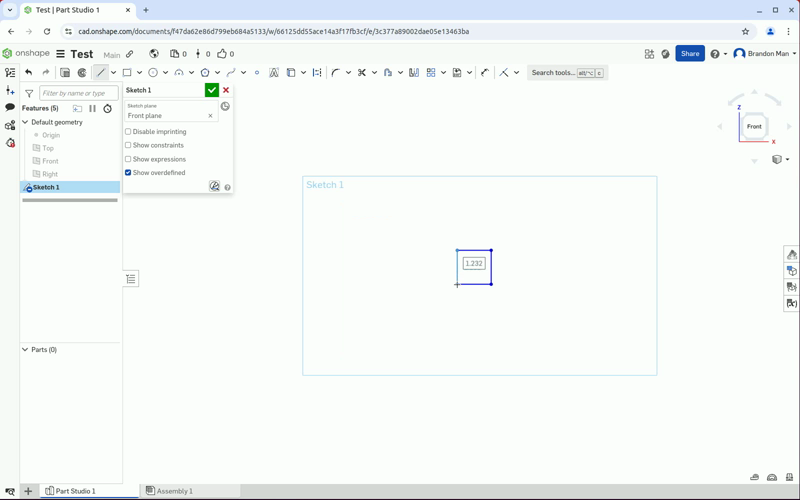
scroll(6)
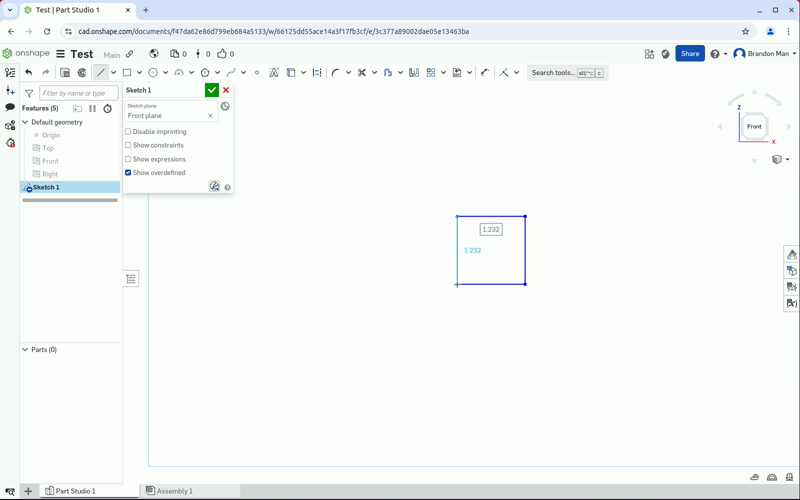
key_up(shift)
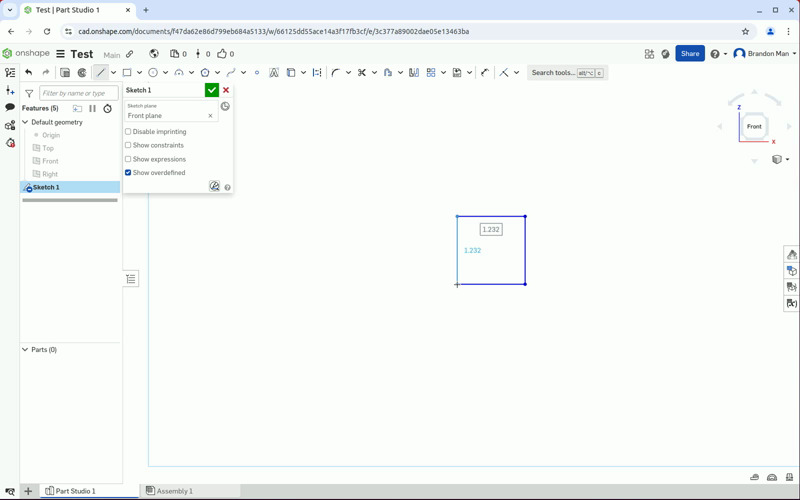
click(457, 284)
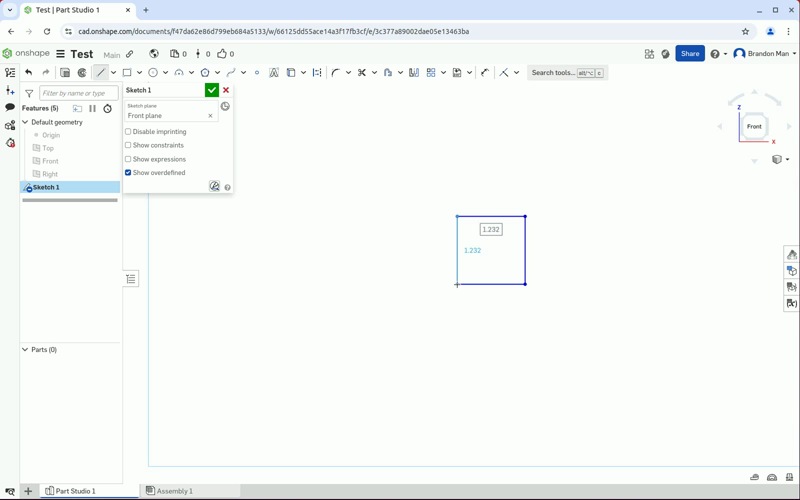
scroll(-6)
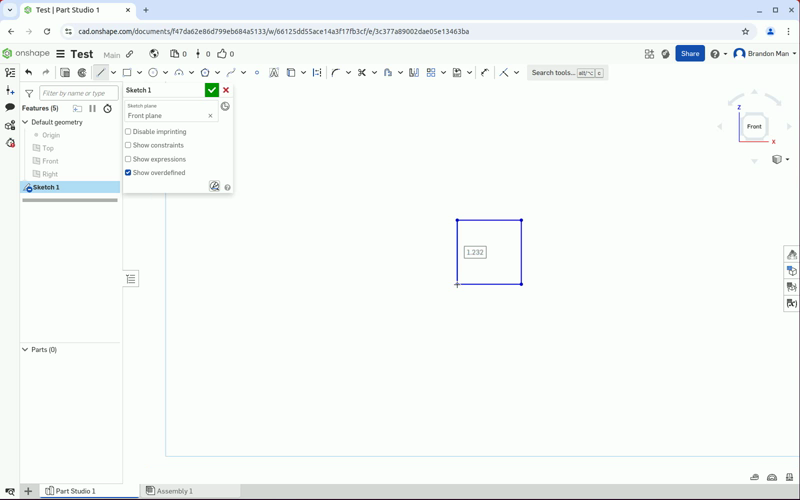
scroll(-6)
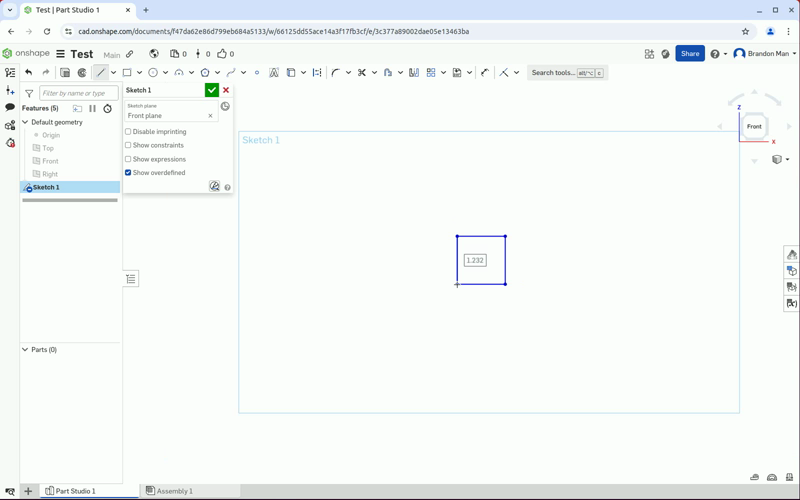
scroll(-6)
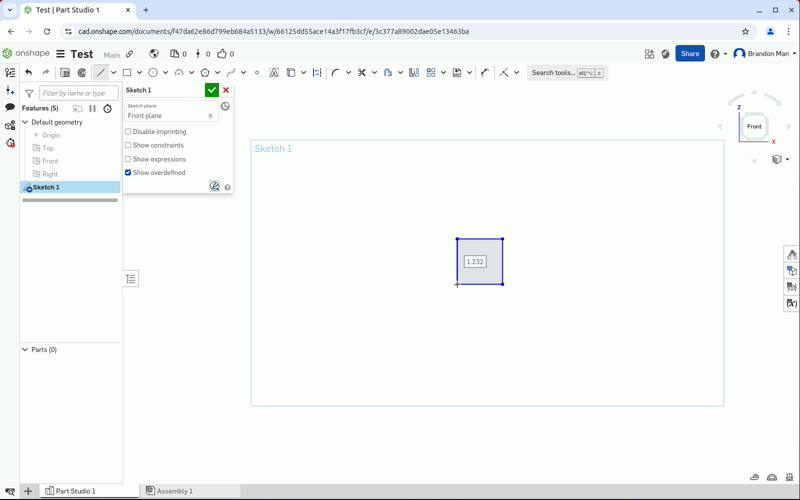
scroll(-6)
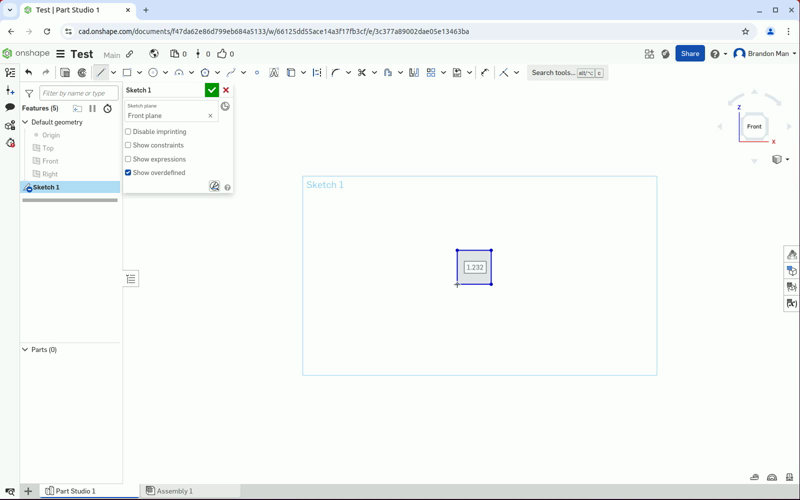
scroll(-6)
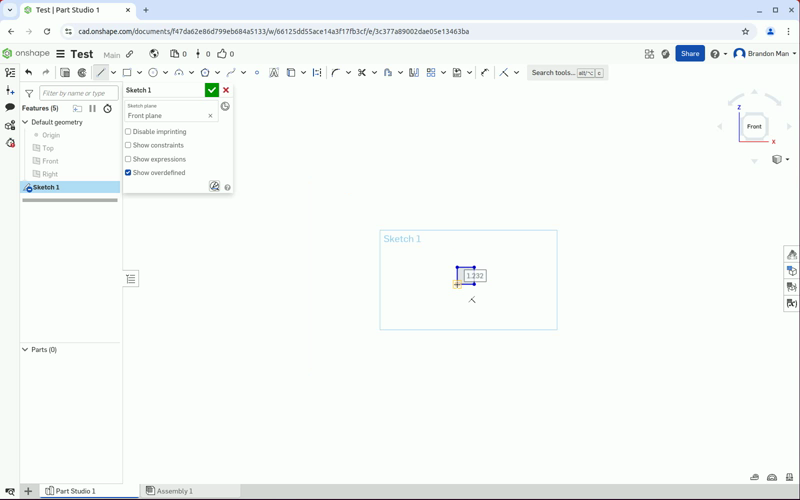
scroll(-6)
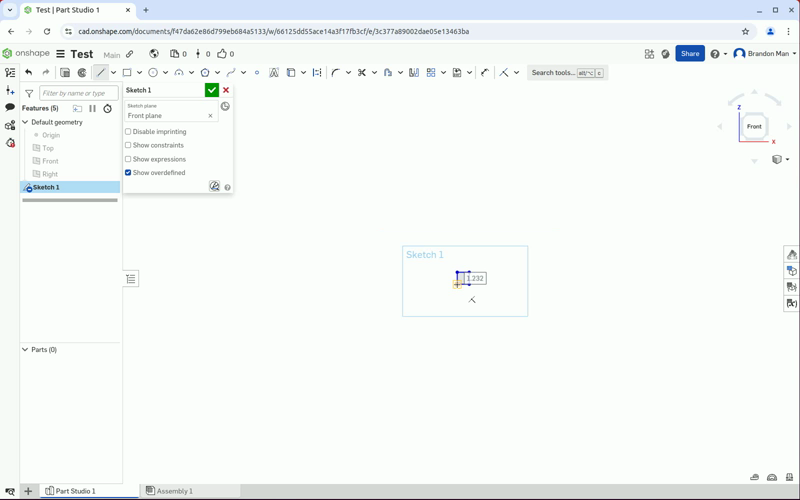
scroll(-6)
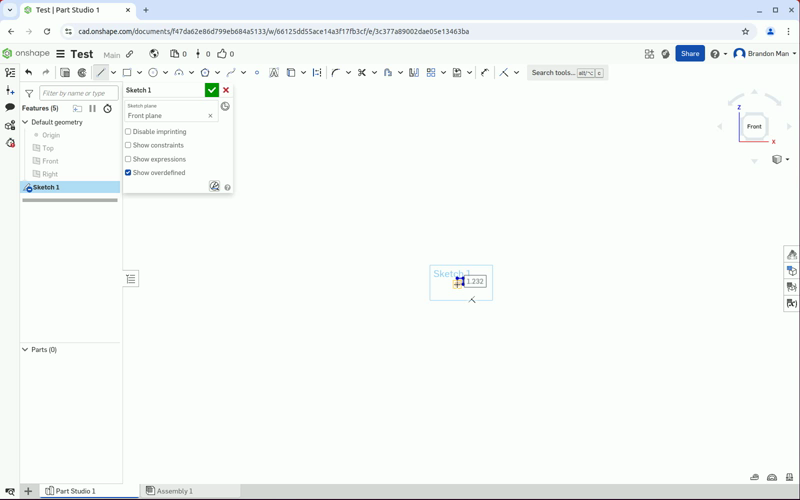
key(esc)
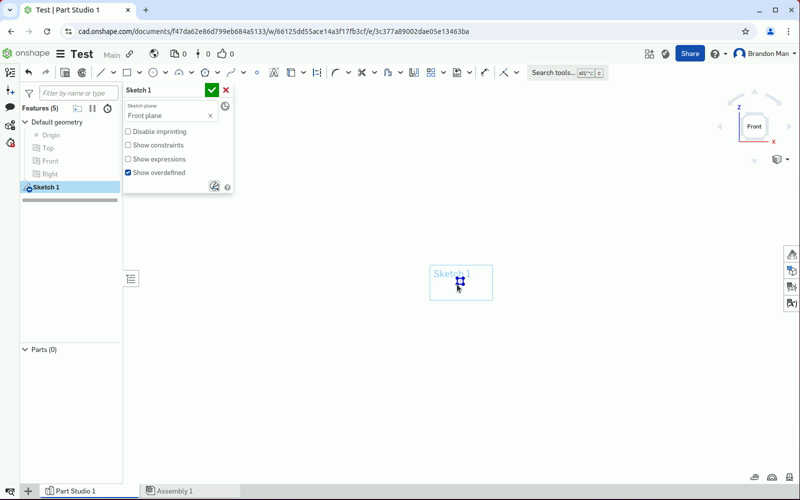
key(l)
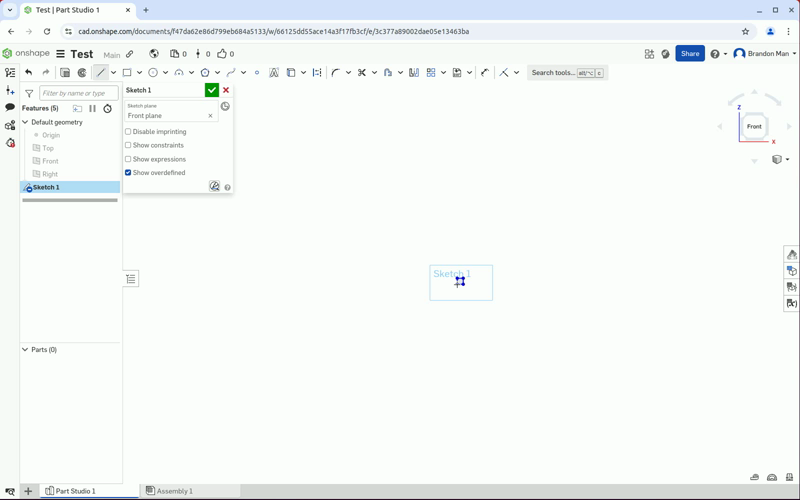
key_down(shift)
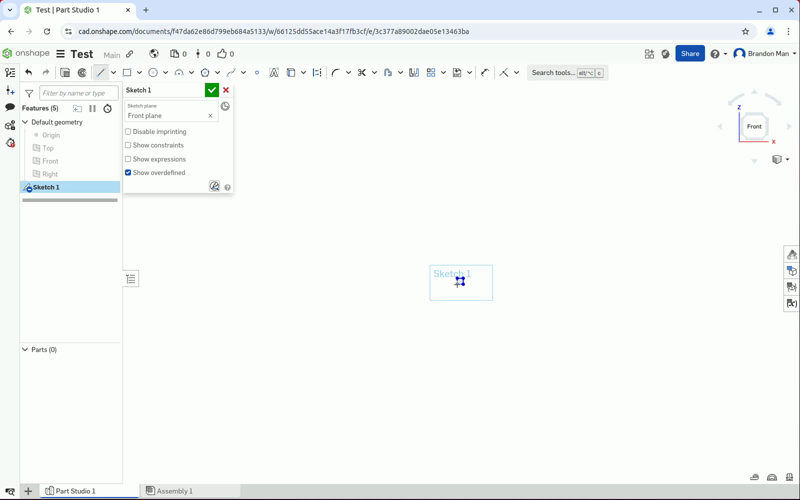
mouse_move(458, 283)
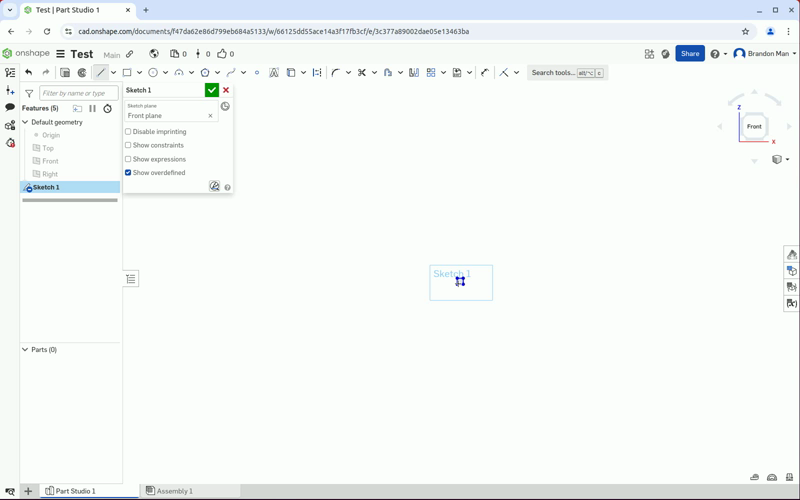
scroll(6)
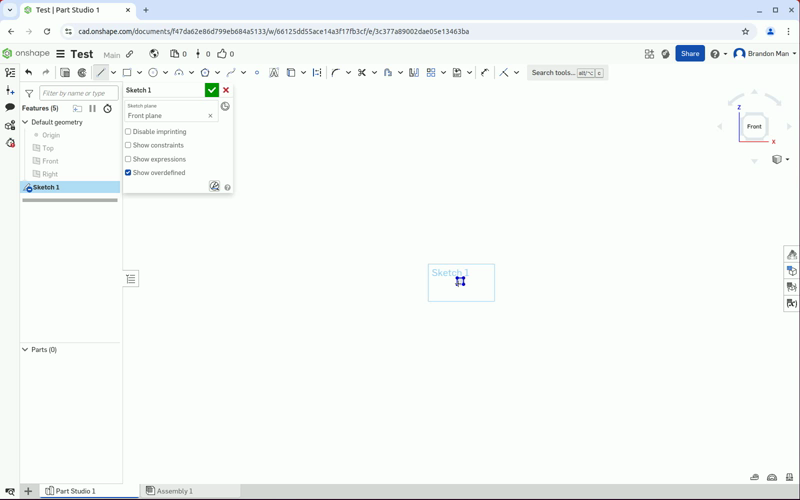
scroll(6)
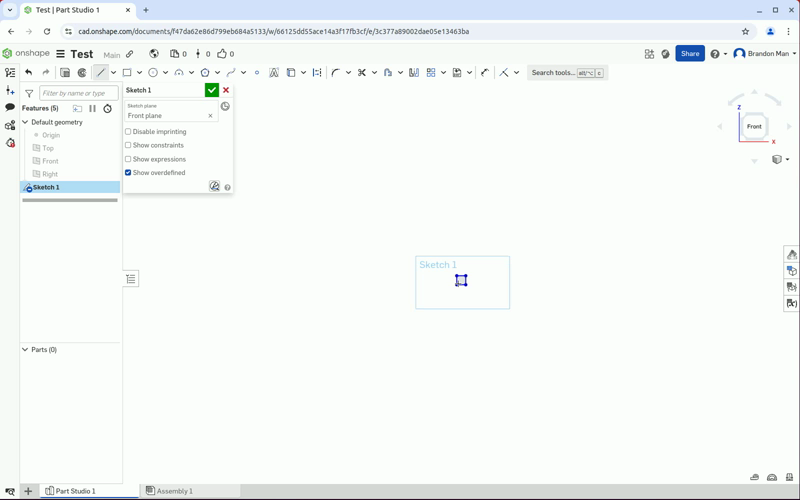
scroll(6)
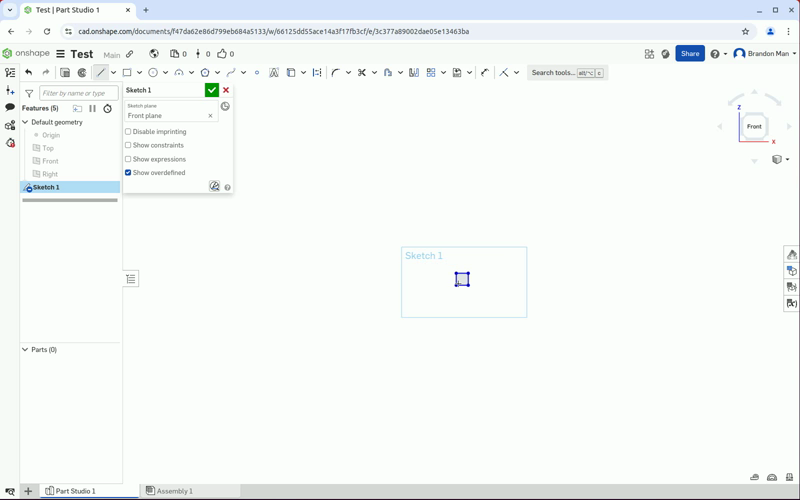
scroll(6)
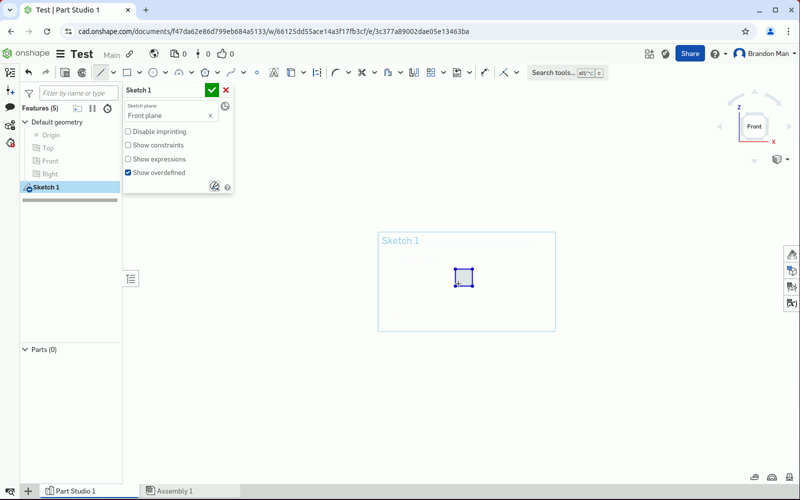
scroll(6)
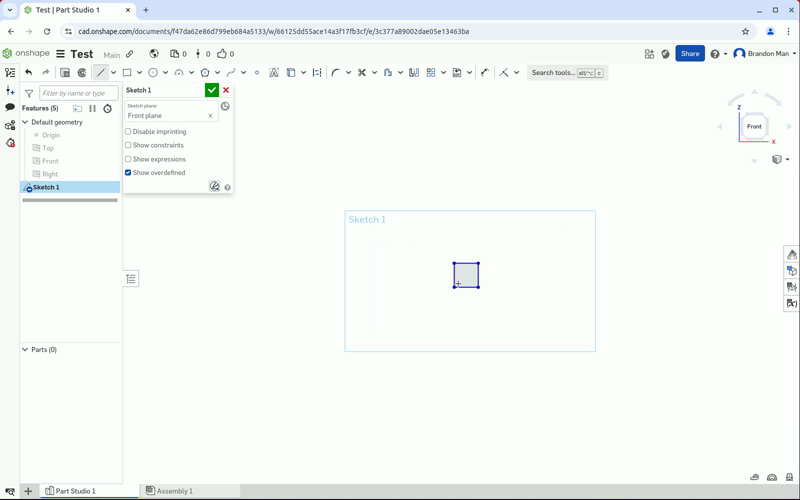
scroll(6)
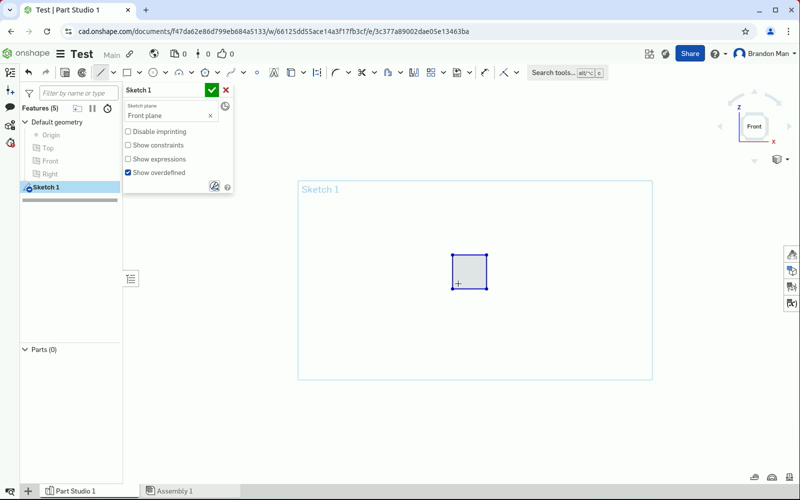
scroll(6)
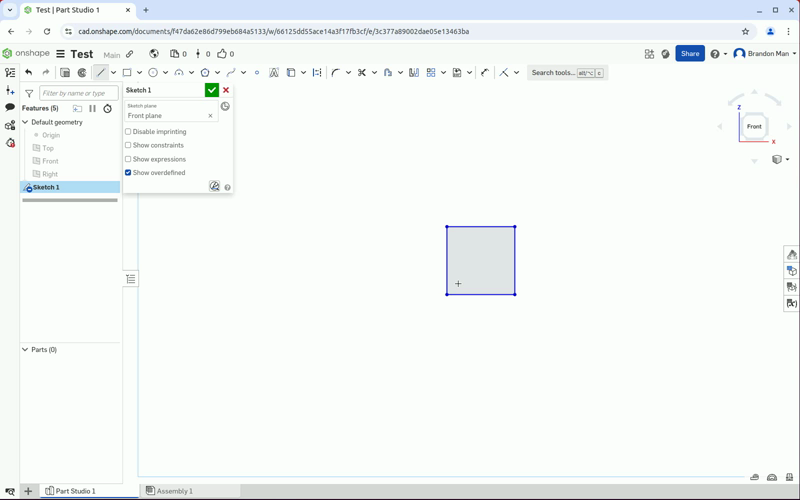
click(458, 283)
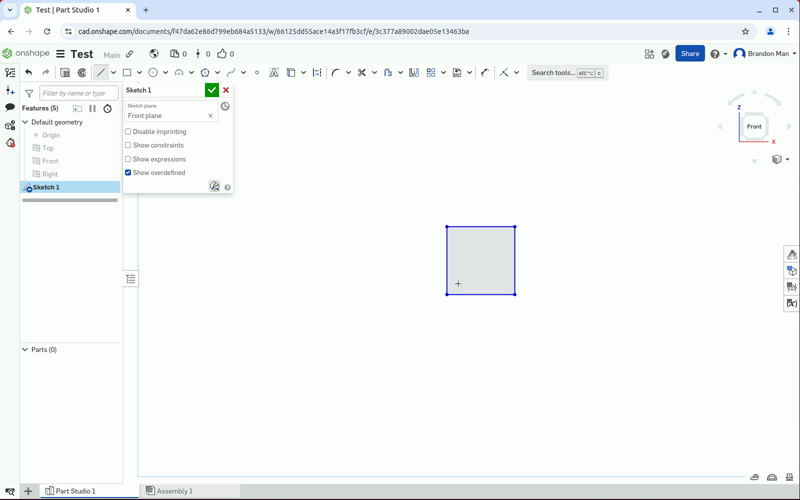
scroll(-6)
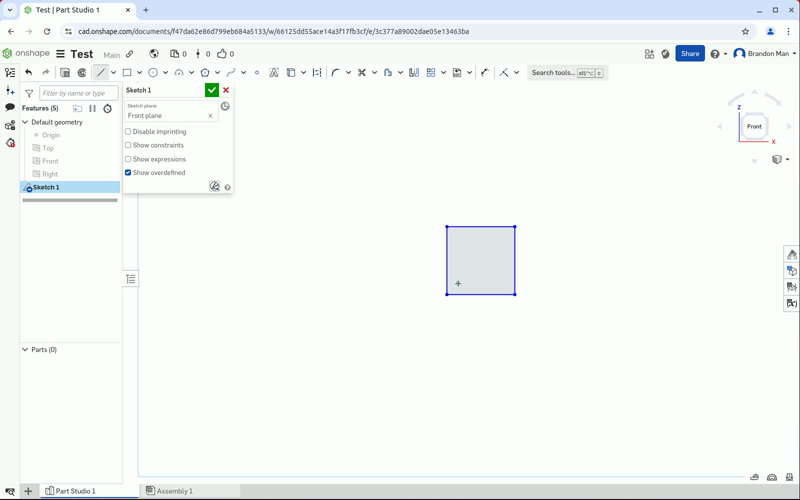
scroll(-6)
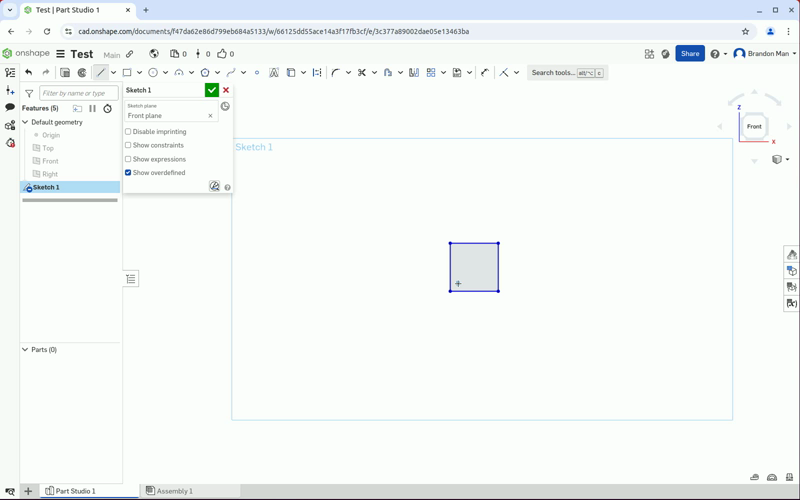
scroll(-6)
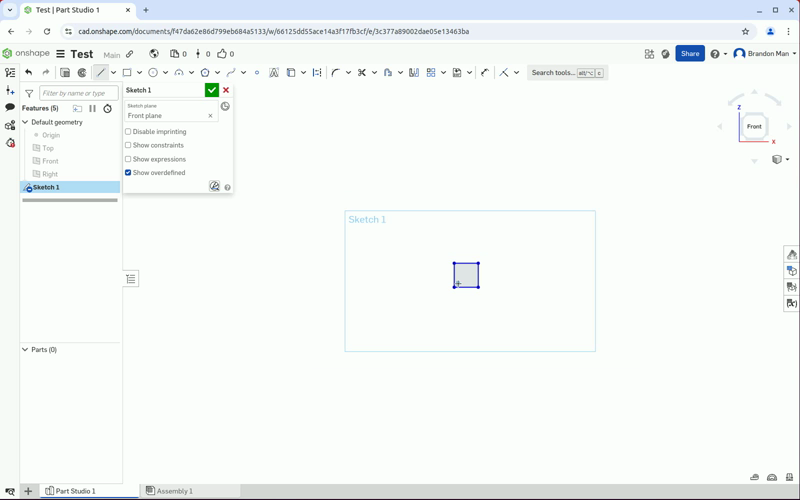
scroll(-6)
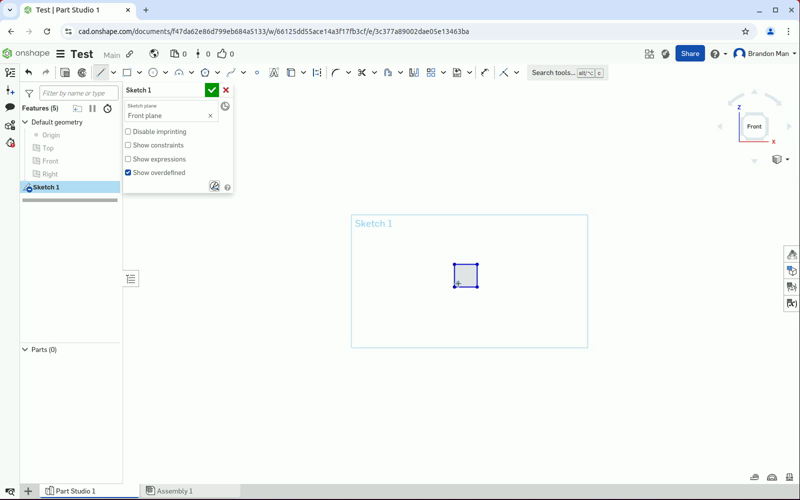
scroll(-6)
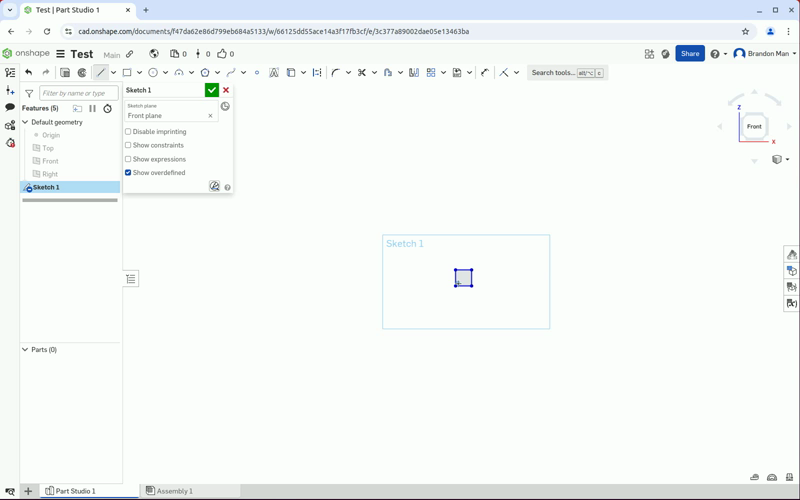
scroll(-6)
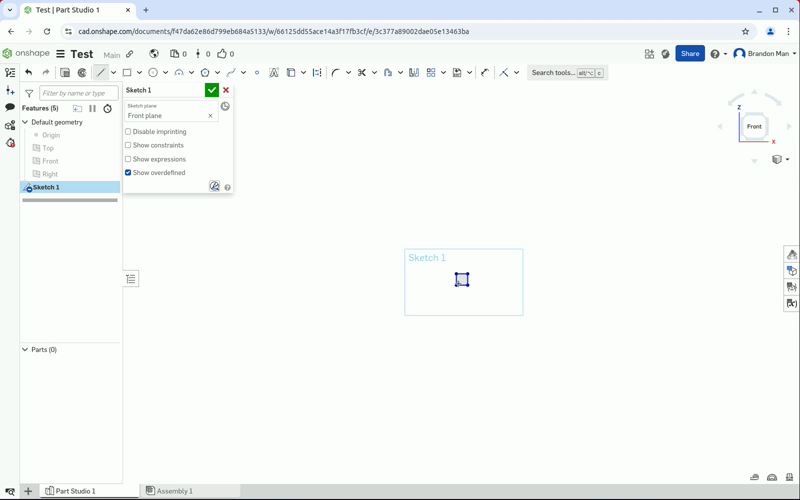
scroll(-6)
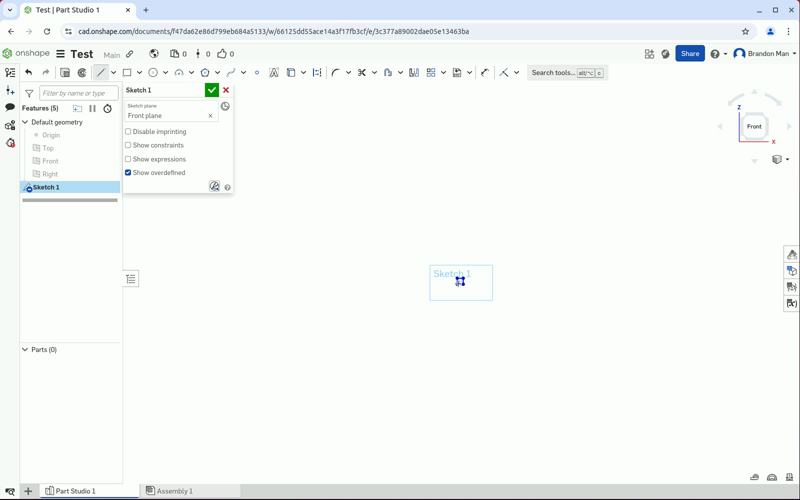
key_up(shift)
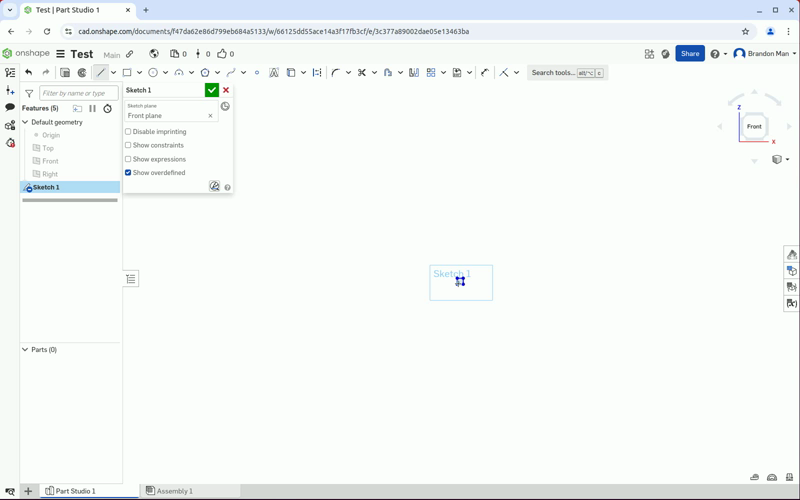
key_down(shift)
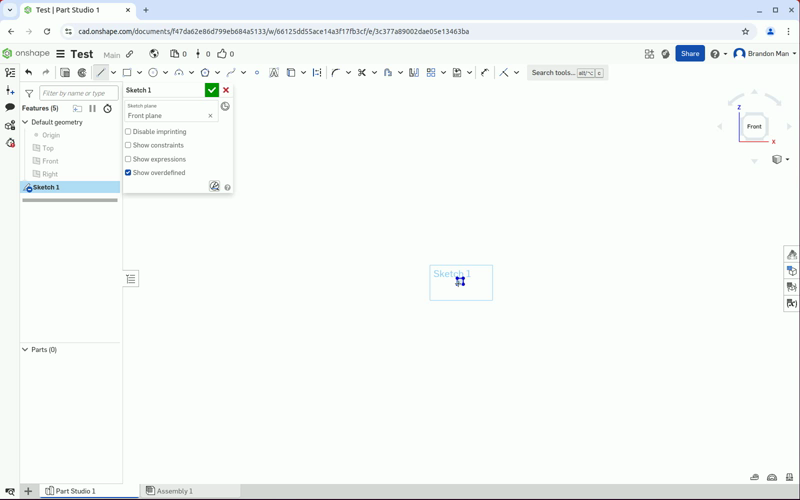
mouse_move(488, 283)
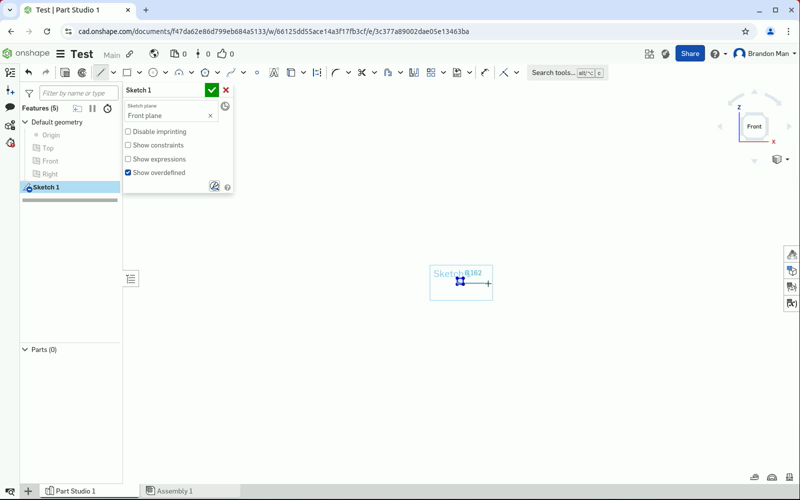
mouse_move(462, 283)
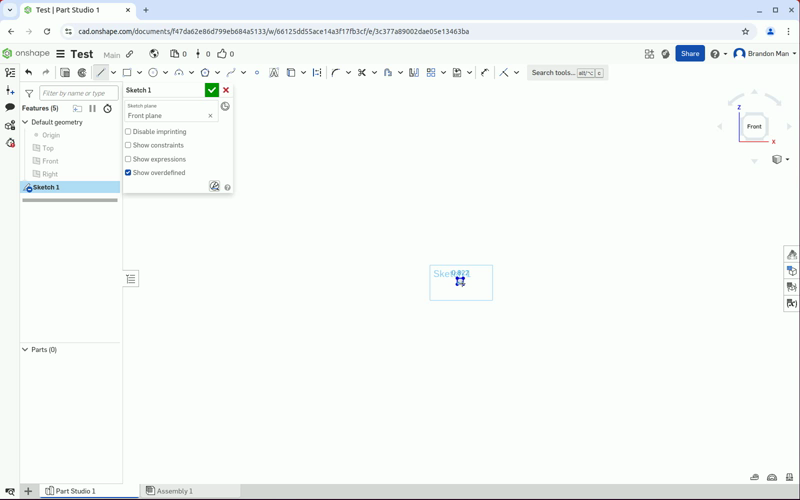
scroll(6)
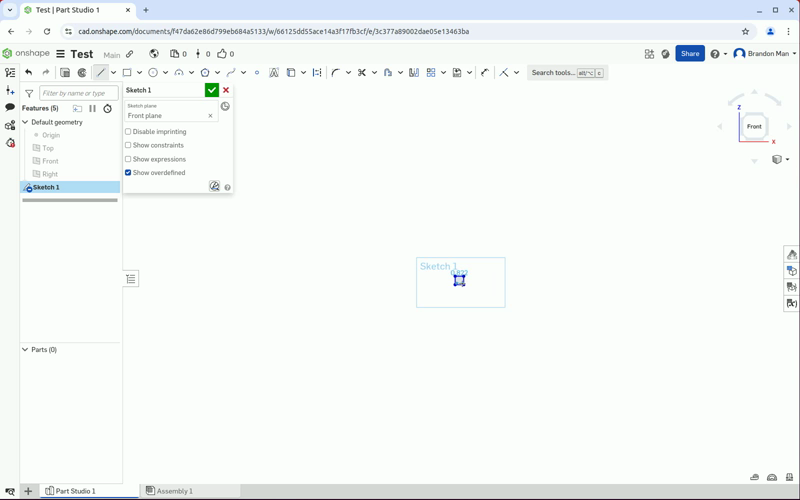
scroll(6)
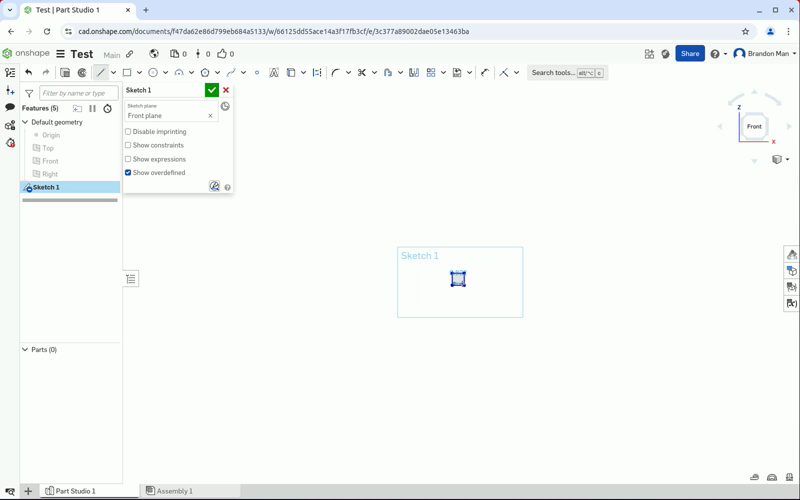
scroll(6)
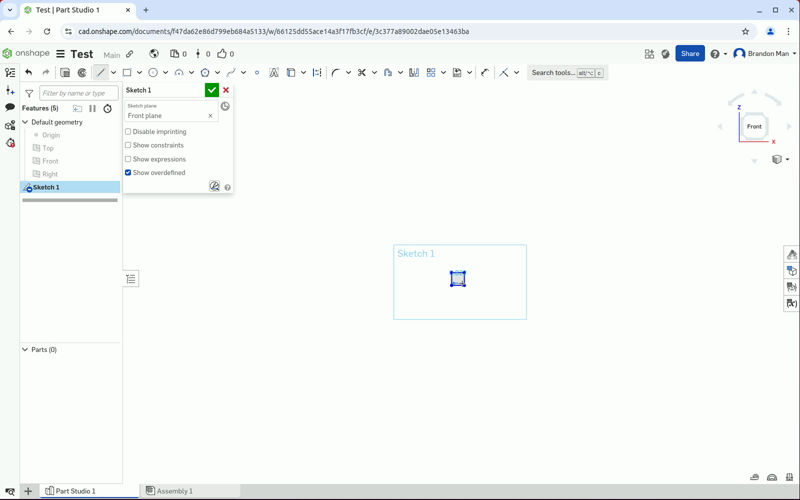
scroll(6)
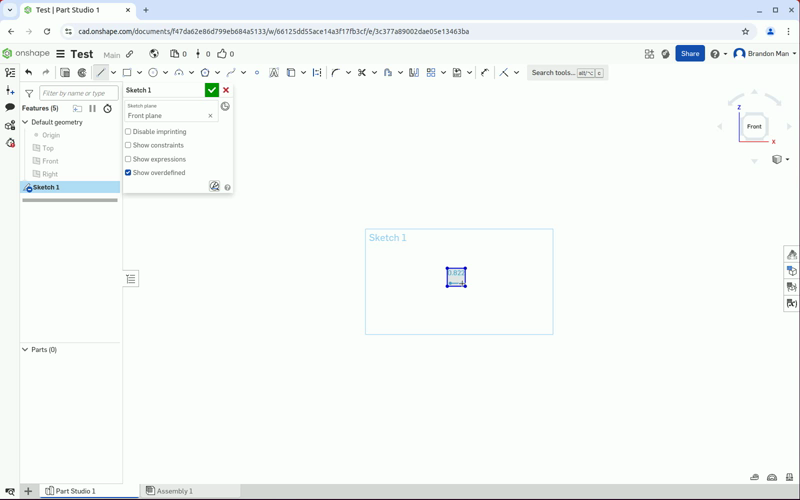
scroll(6)
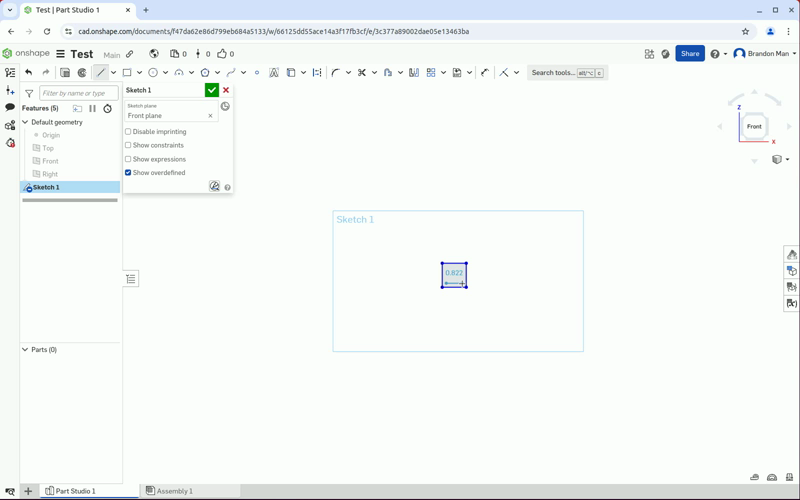
scroll(6)
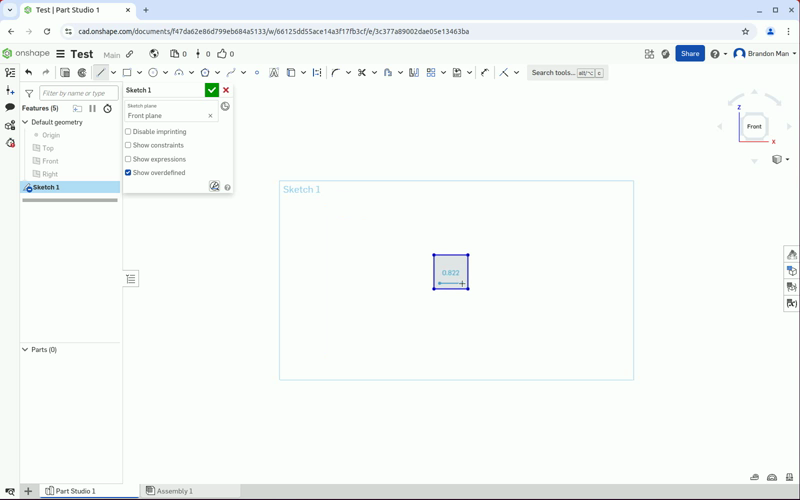
scroll(6)
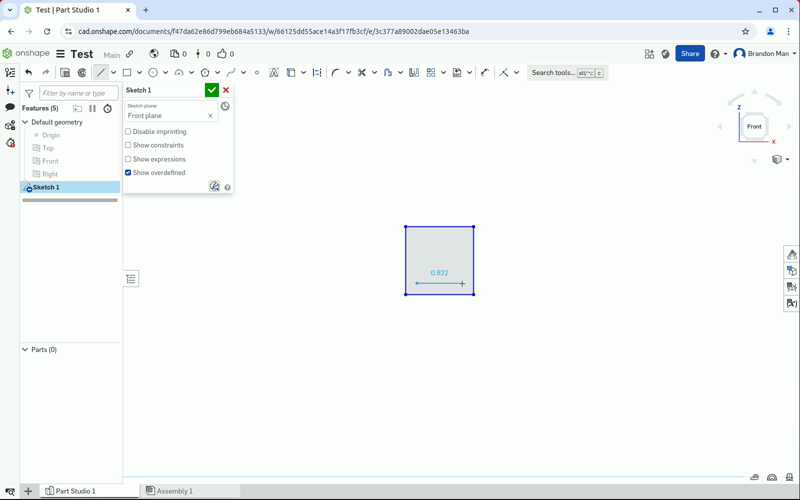
click(462, 283)
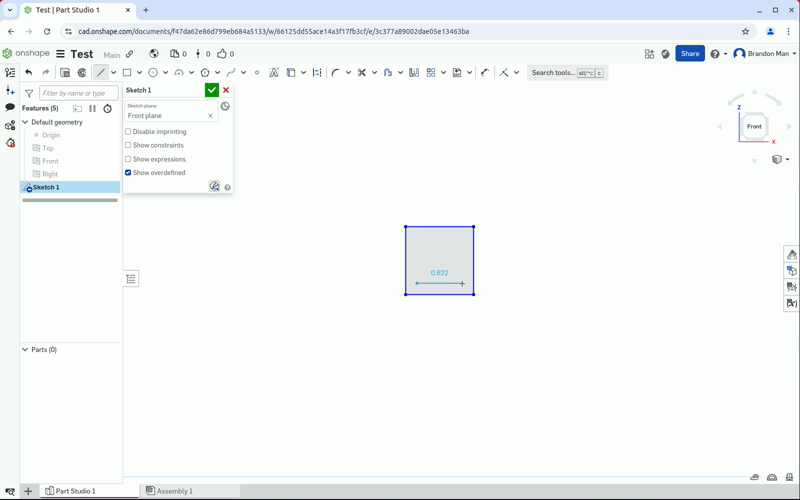
scroll(-6)
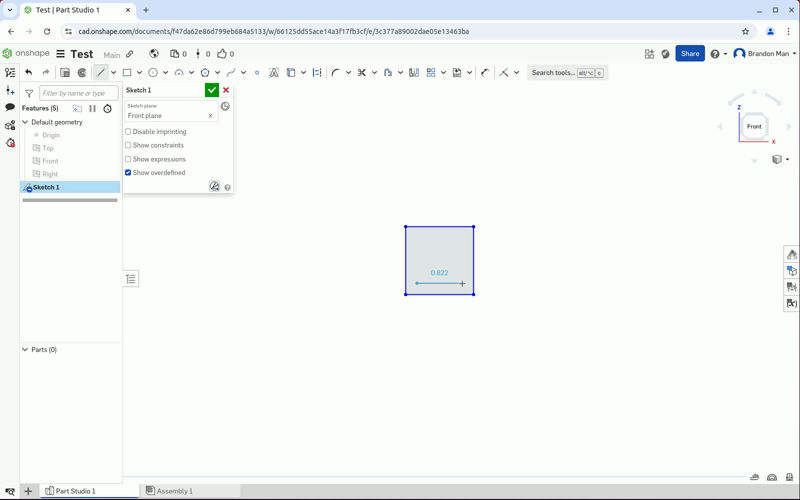
scroll(-6)
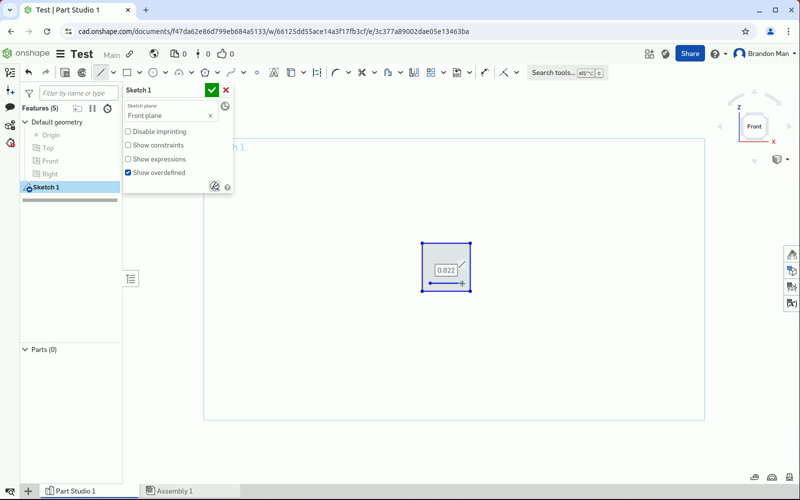
scroll(-6)
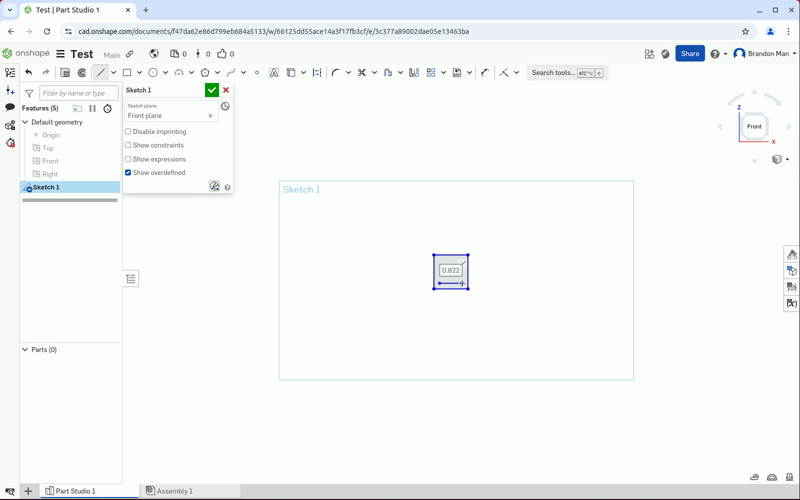
scroll(-6)
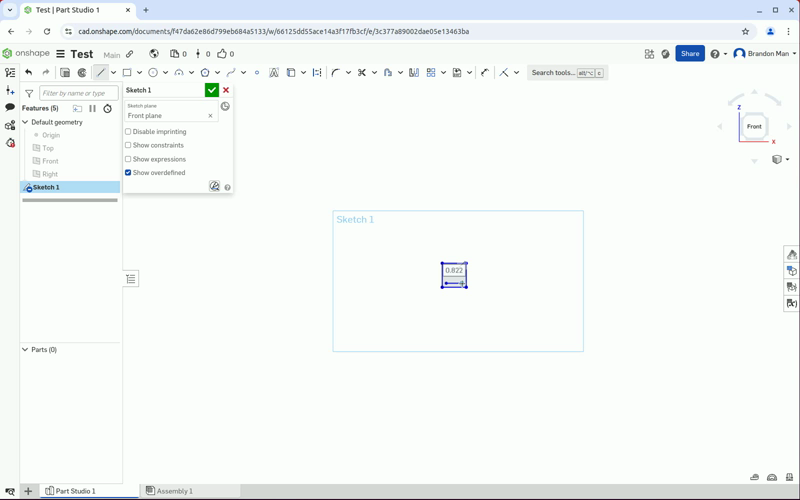
scroll(-6)
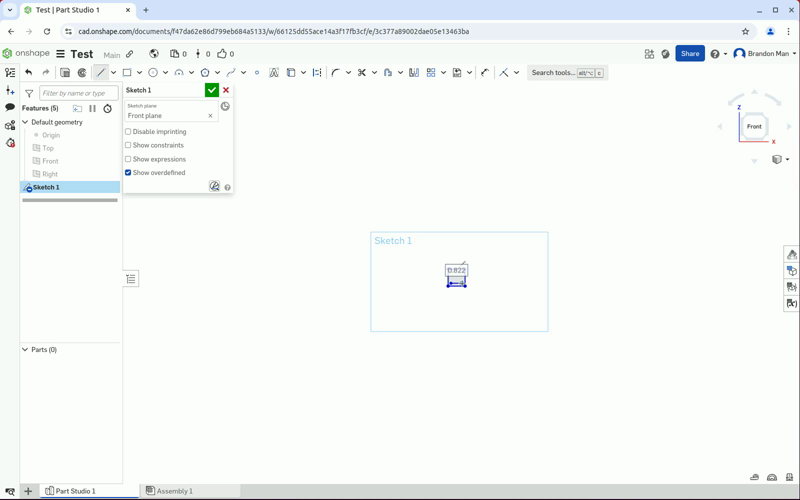
scroll(-6)
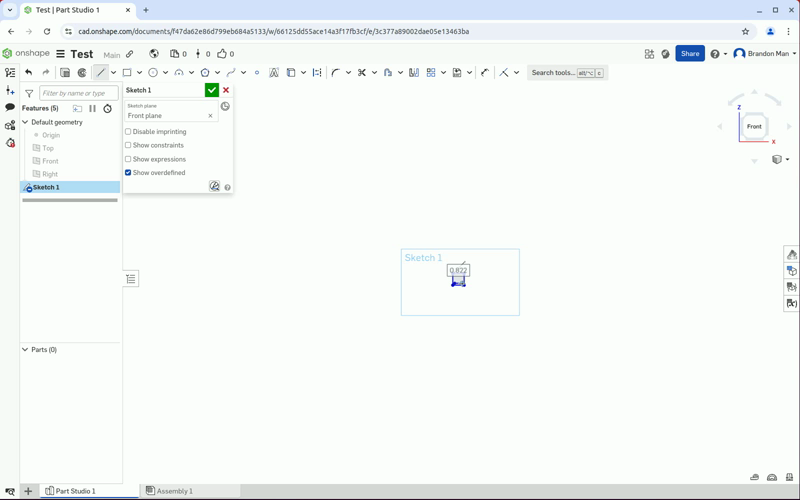
scroll(-6)
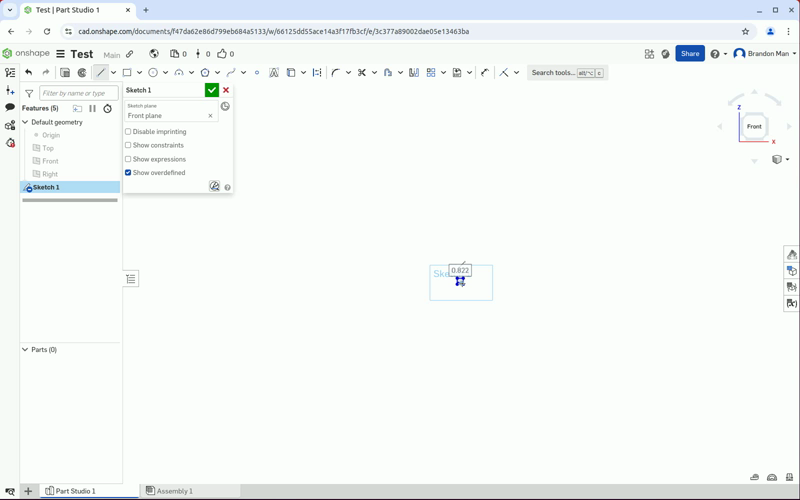
key_up(shift)
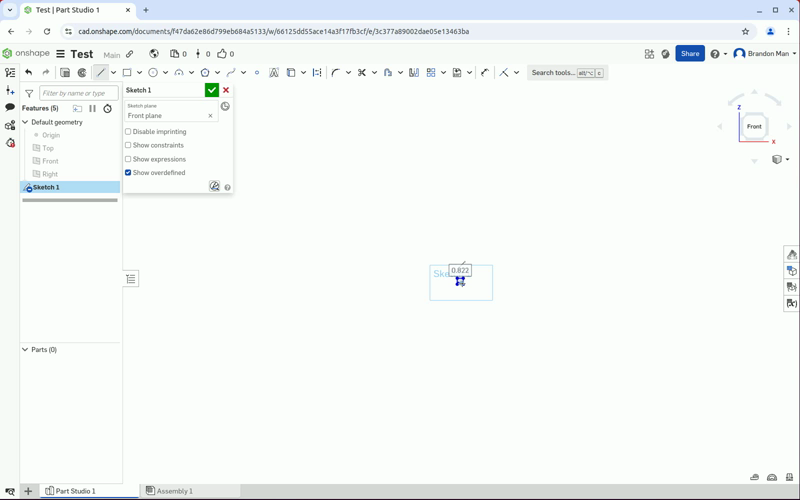
key_down(shift)
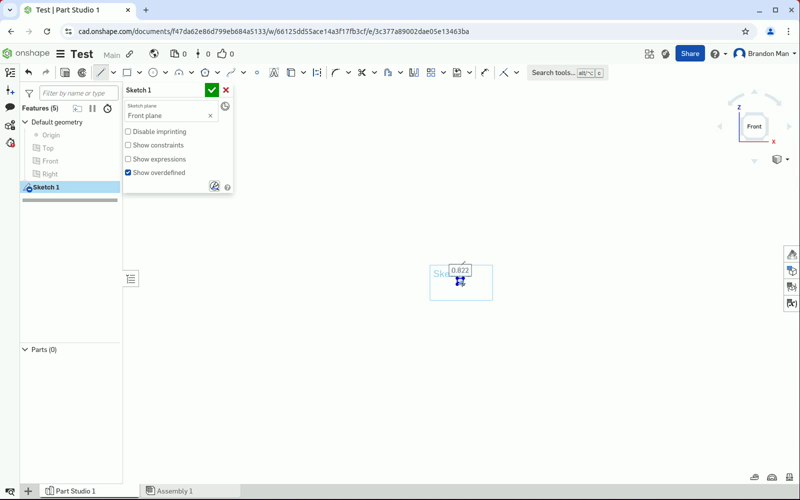
mouse_move(492, 283)
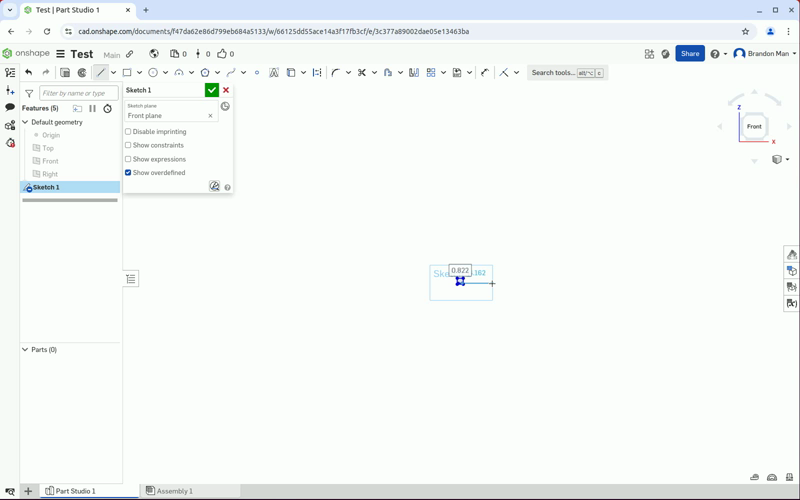
mouse_move(462, 279)
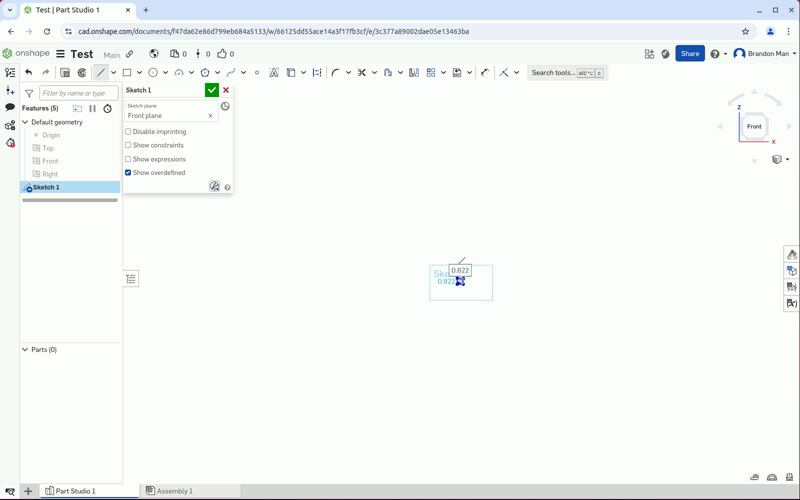
scroll(6)
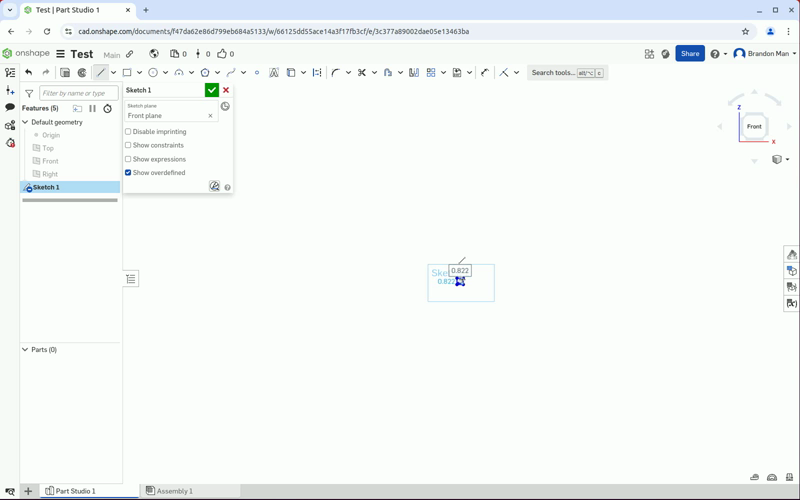
scroll(6)
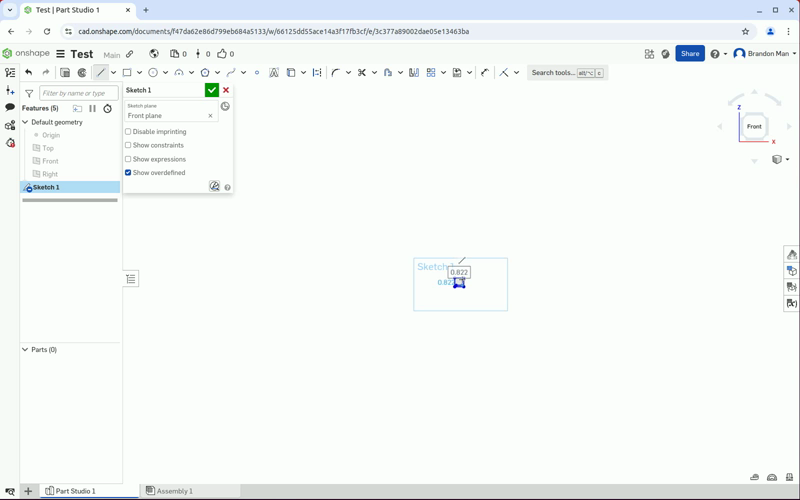
scroll(6)
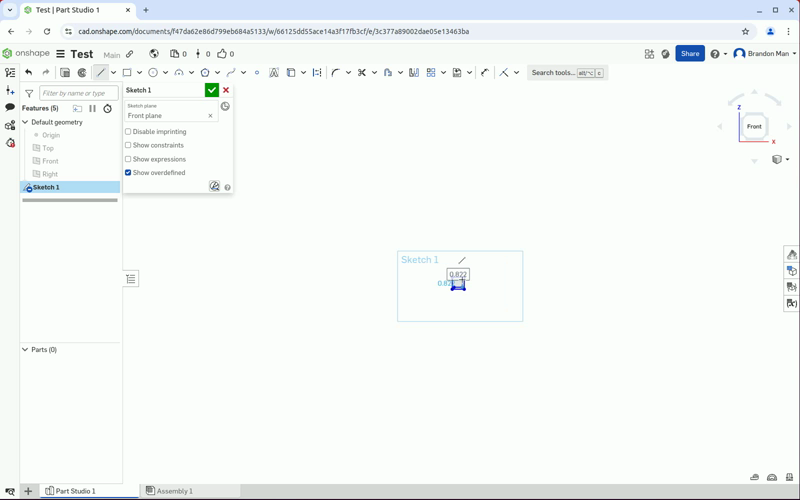
scroll(6)
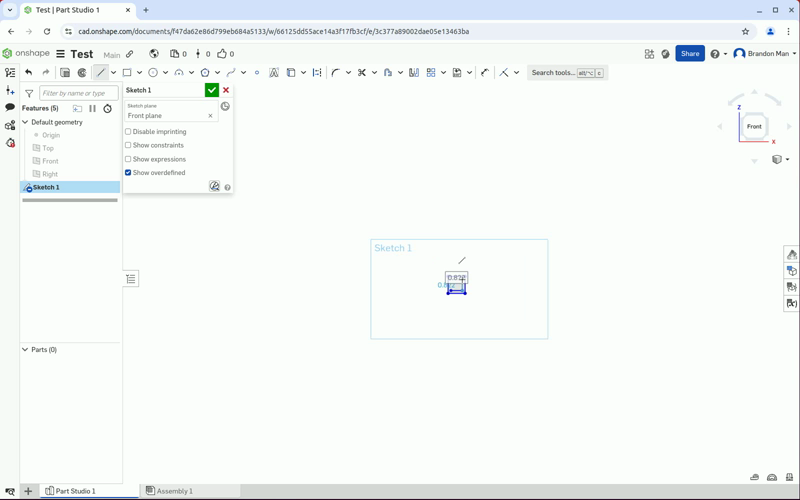
scroll(6)
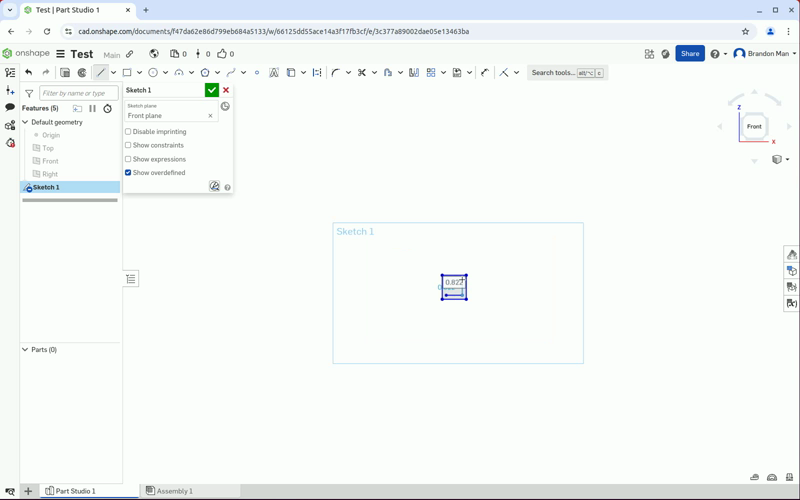
scroll(6)
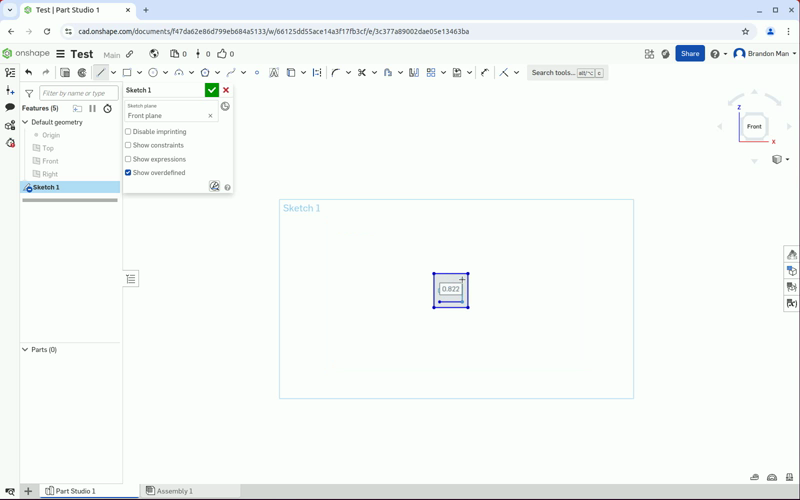
scroll(6)
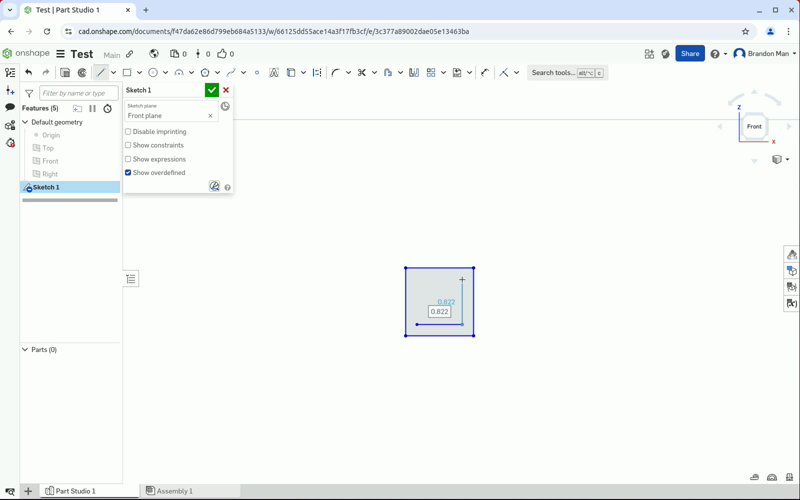
click(462, 279)
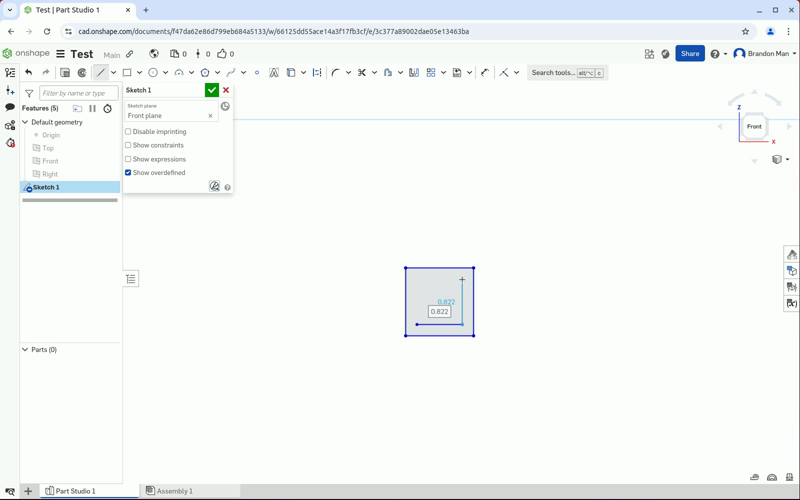
scroll(-6)
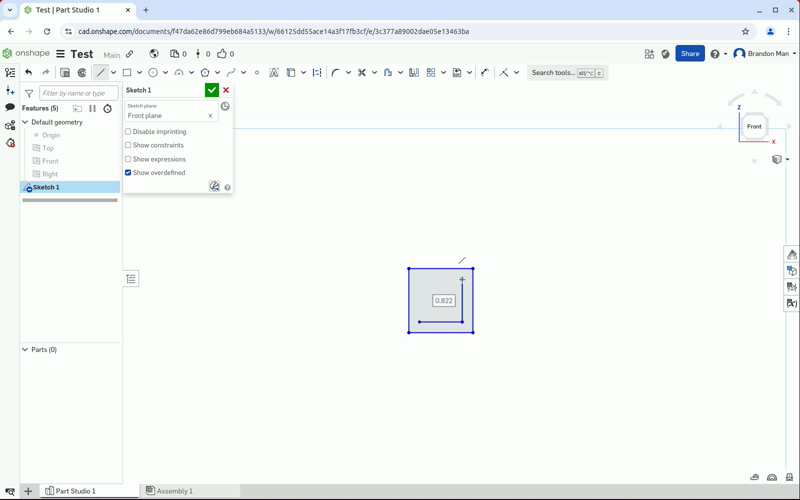
scroll(-6)
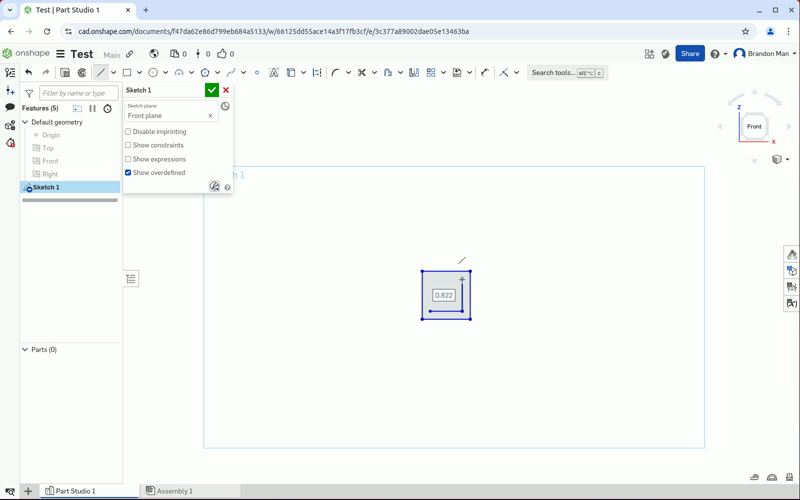
scroll(-6)
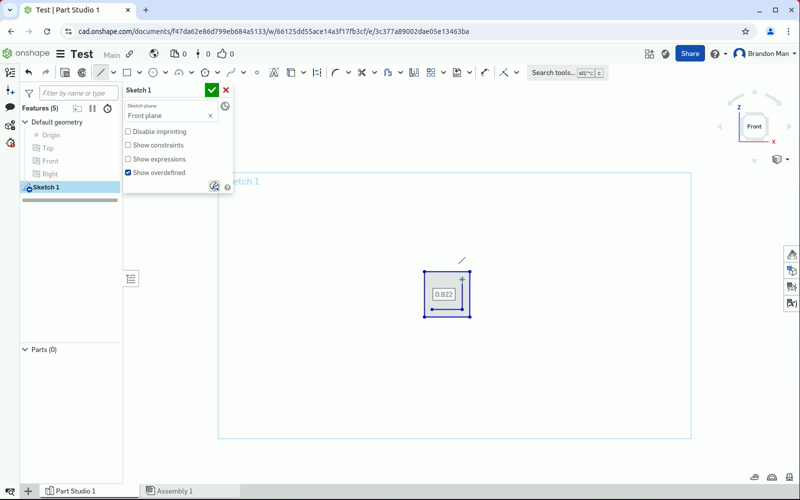
scroll(-6)
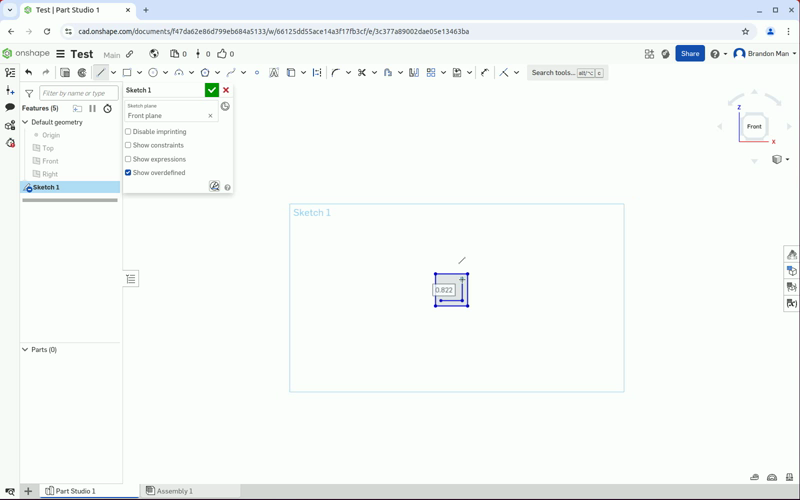
scroll(-6)
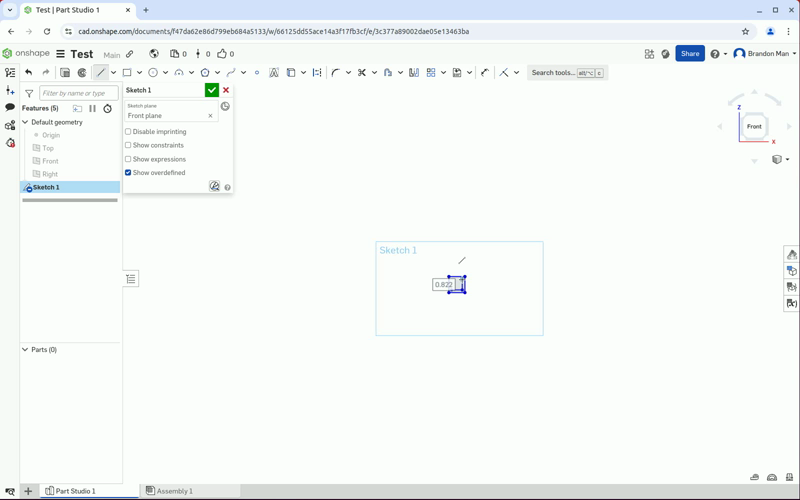
scroll(-6)
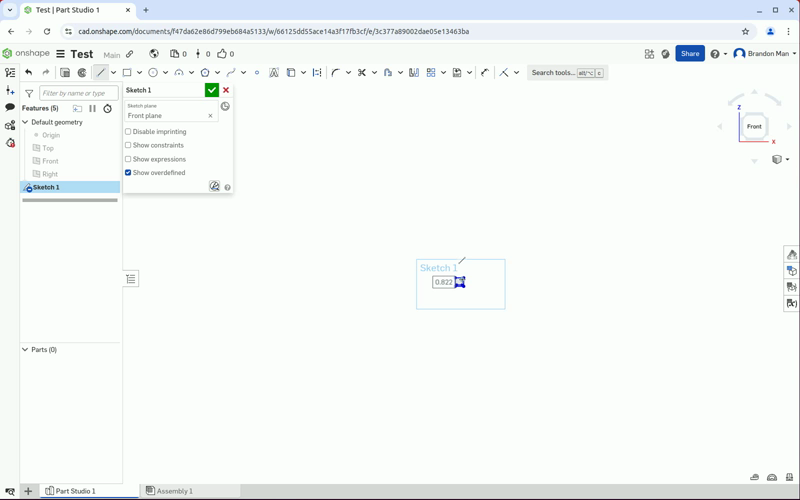
scroll(-6)
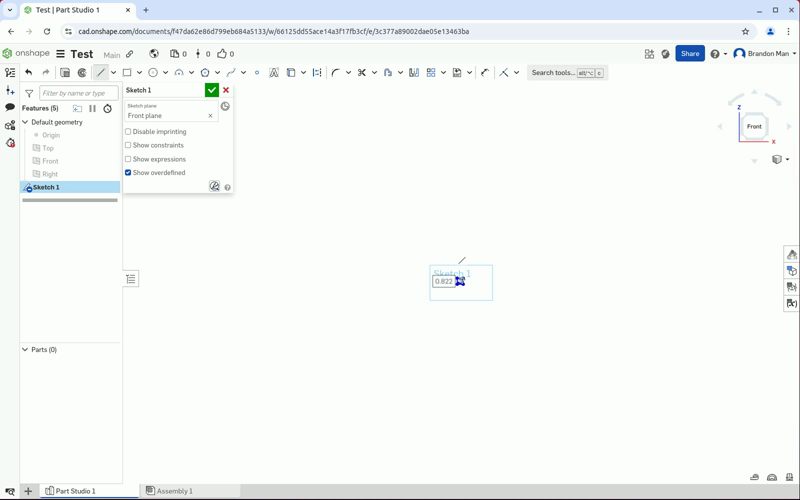
key_up(shift)
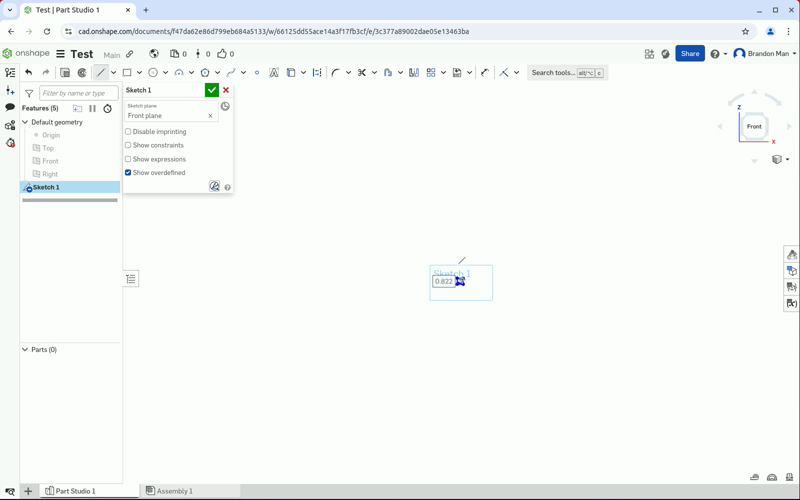
key_down(shift)
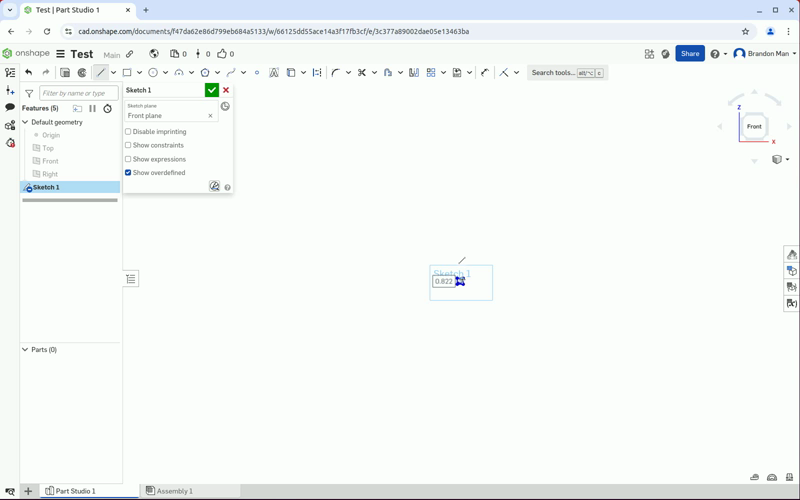
mouse_move(492, 279)
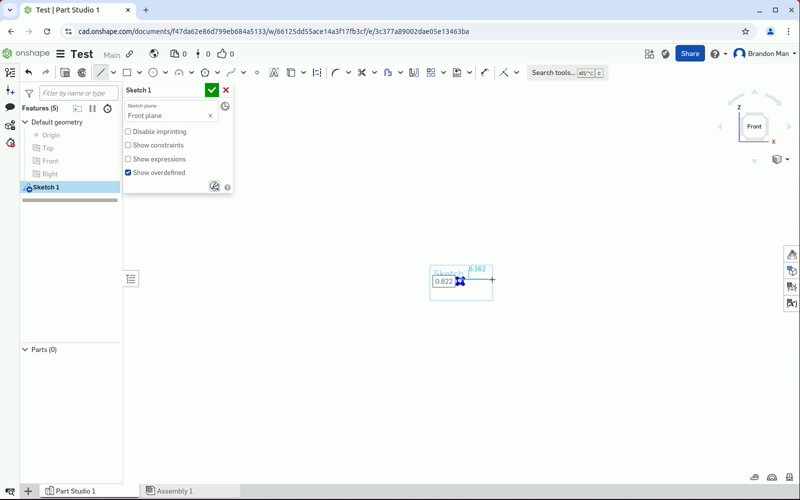
mouse_move(458, 279)
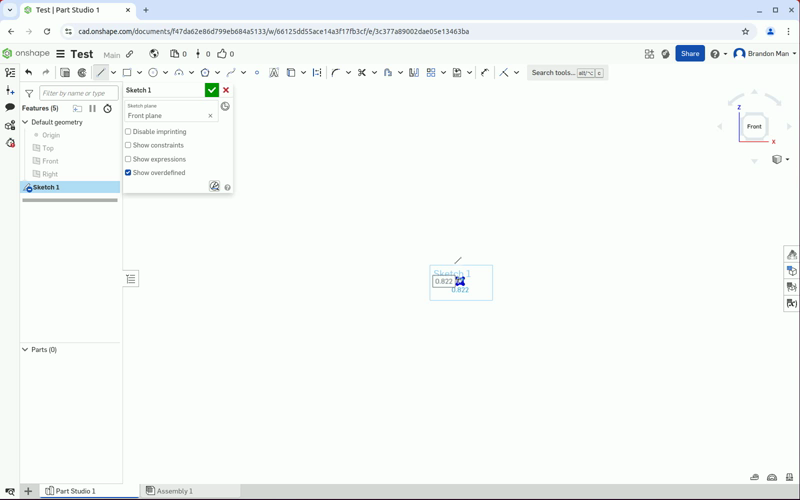
scroll(6)
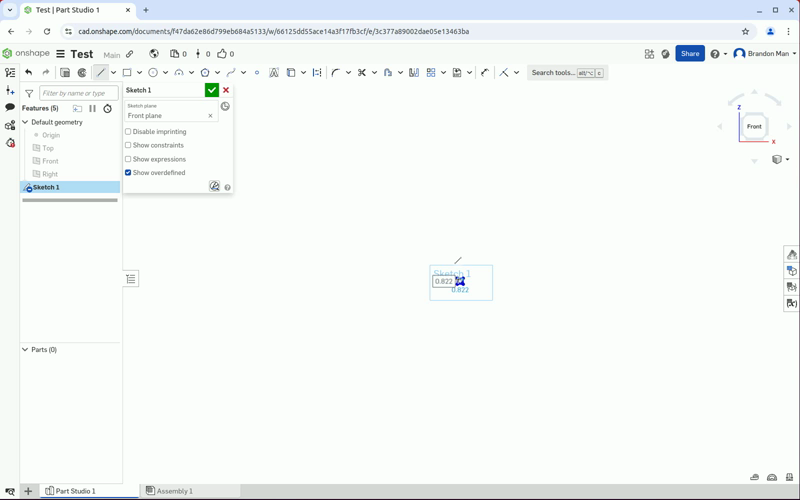
scroll(6)
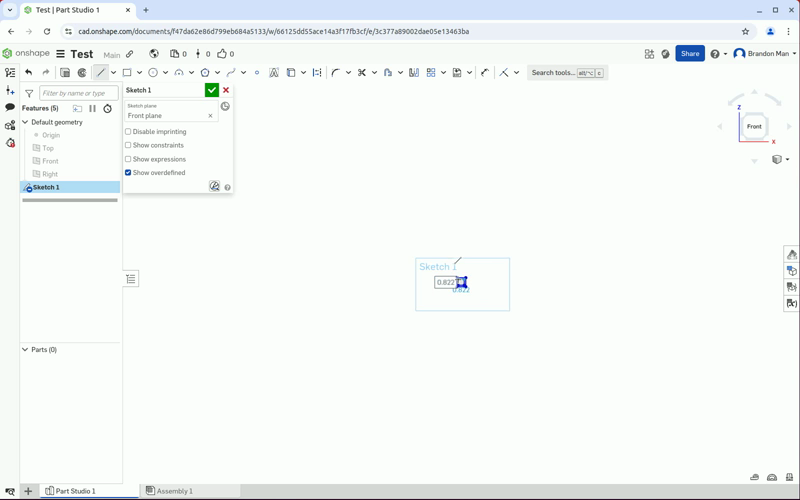
scroll(6)
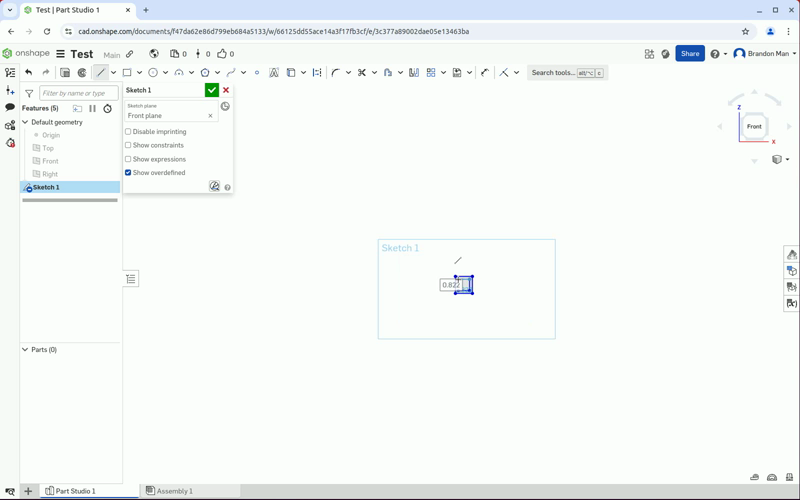
scroll(6)
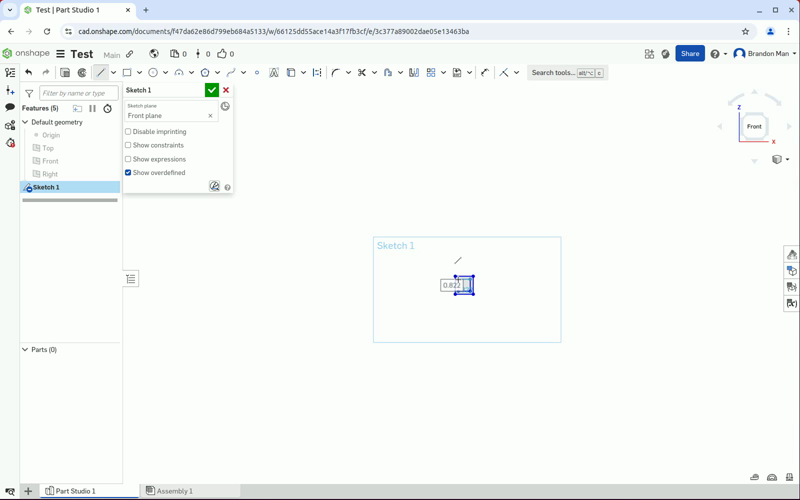
scroll(6)
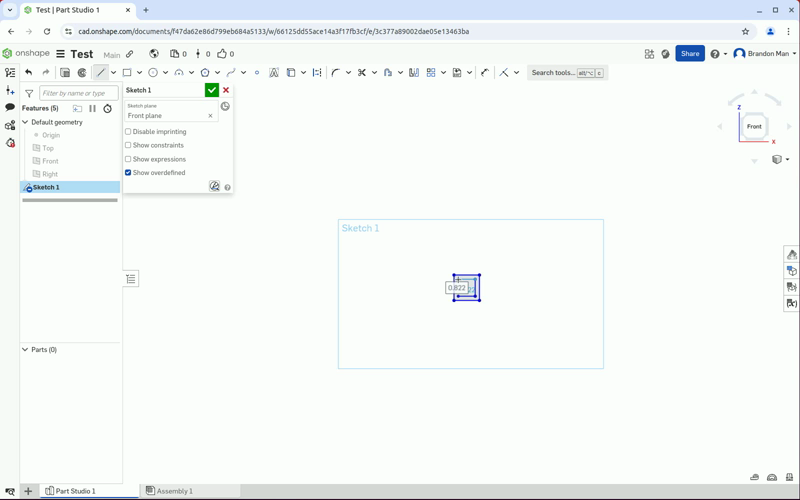
scroll(6)
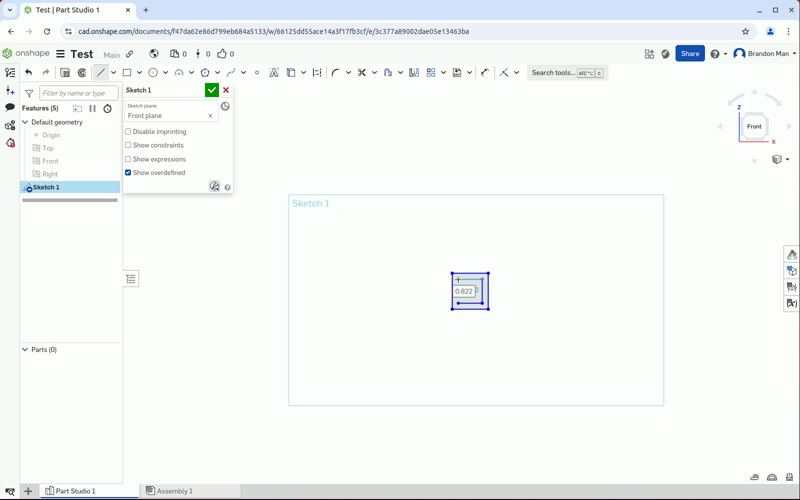
scroll(6)
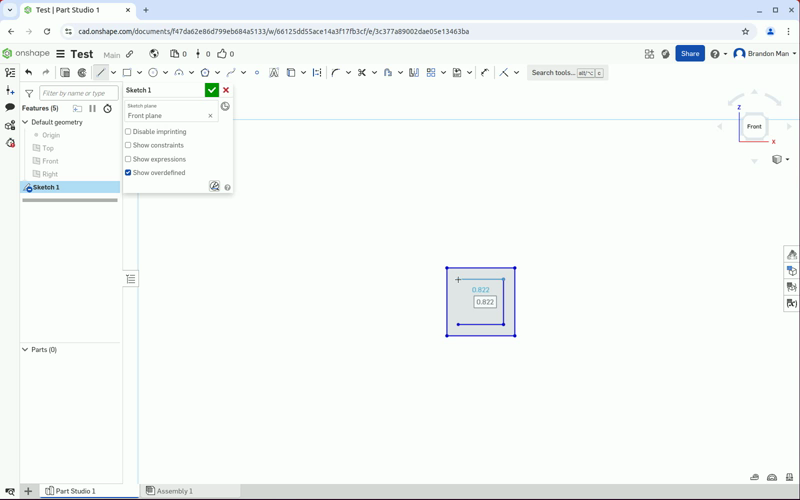
click(458, 279)
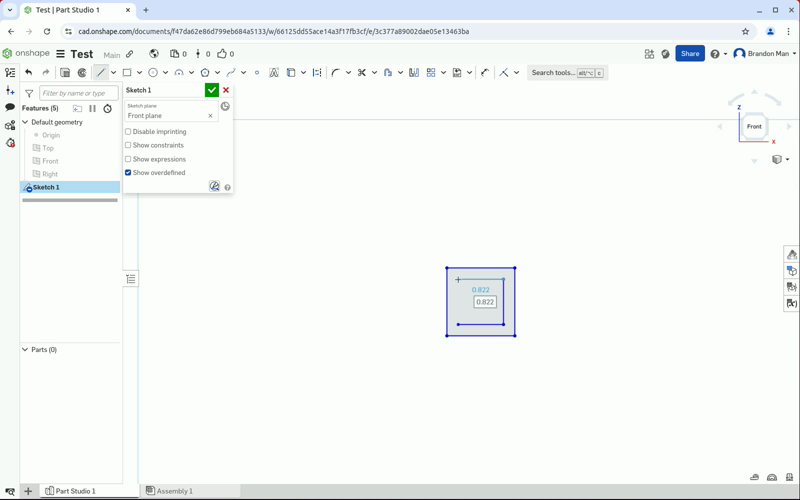
scroll(-6)
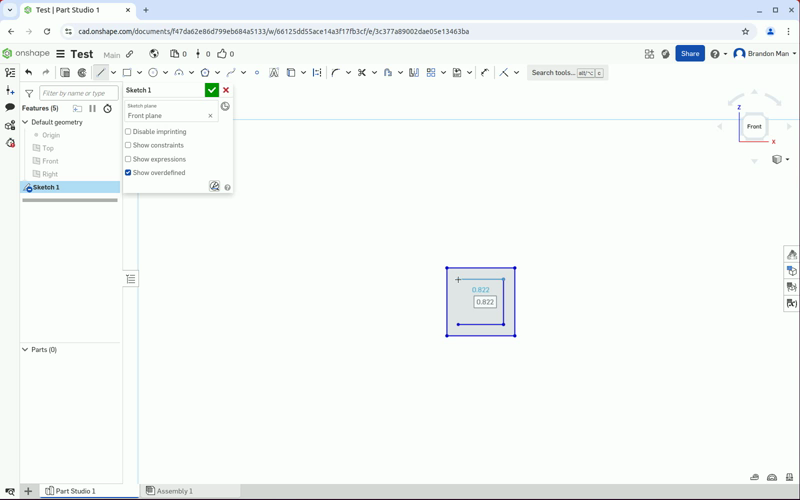
scroll(-6)
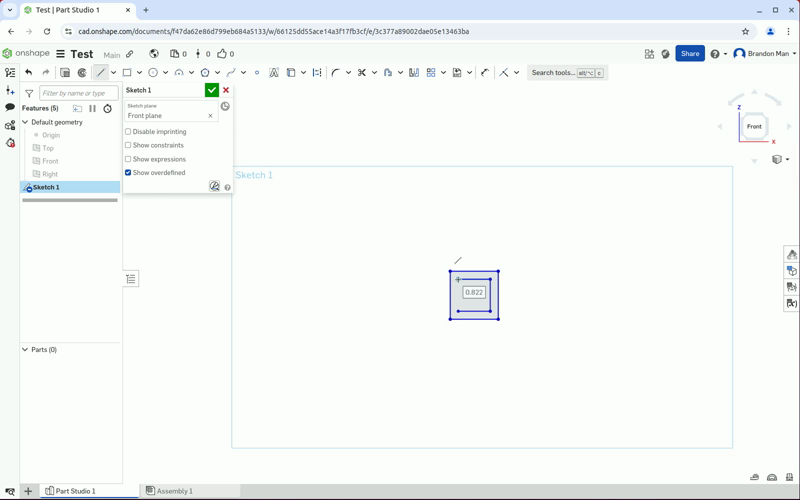
scroll(-6)
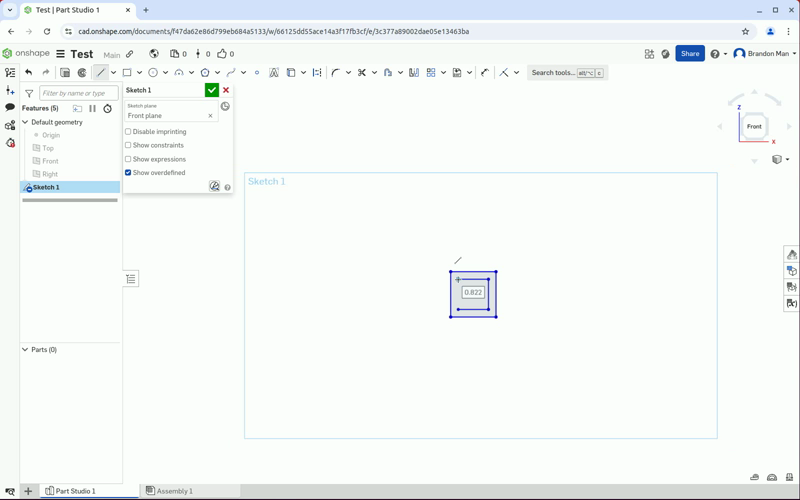
scroll(-6)
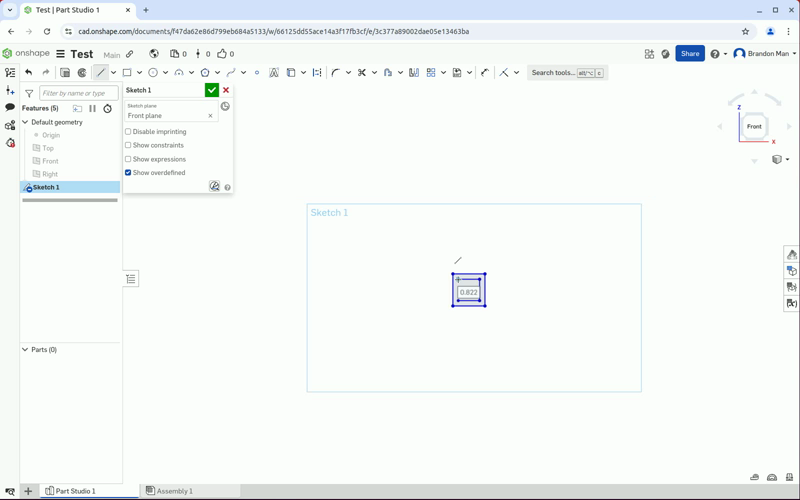
scroll(-6)
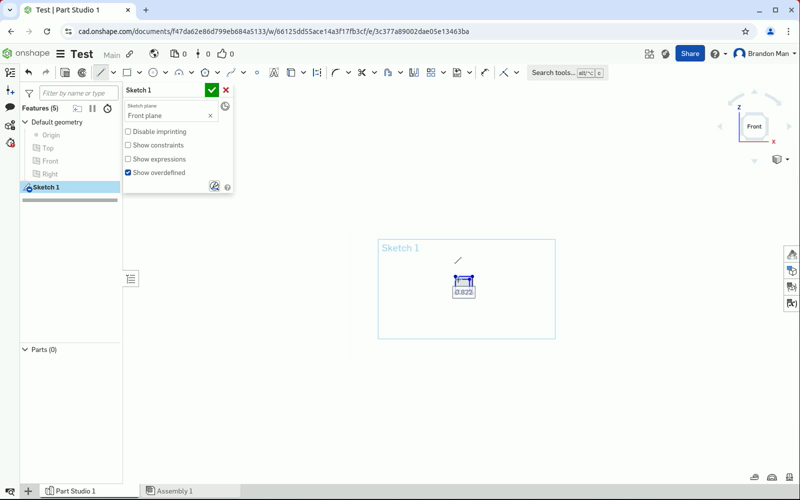
scroll(-6)
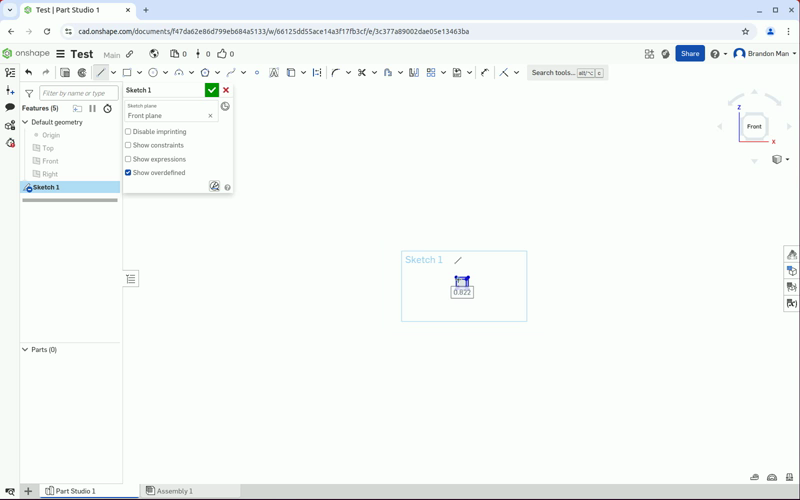
scroll(-6)
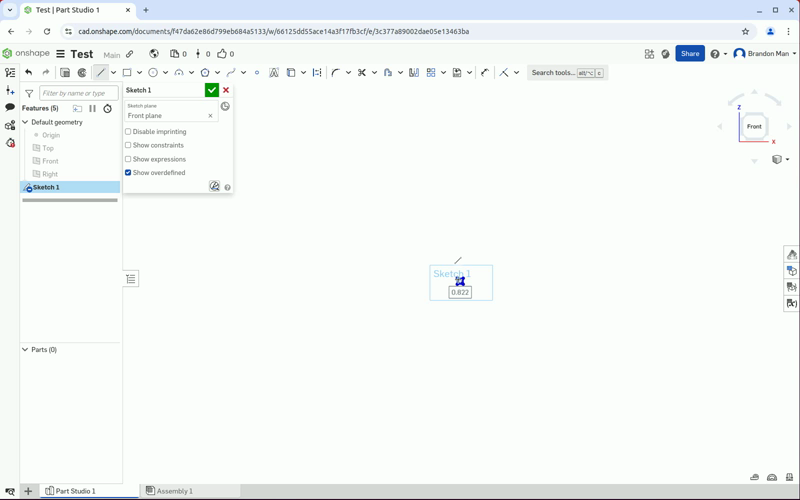
key_up(shift)
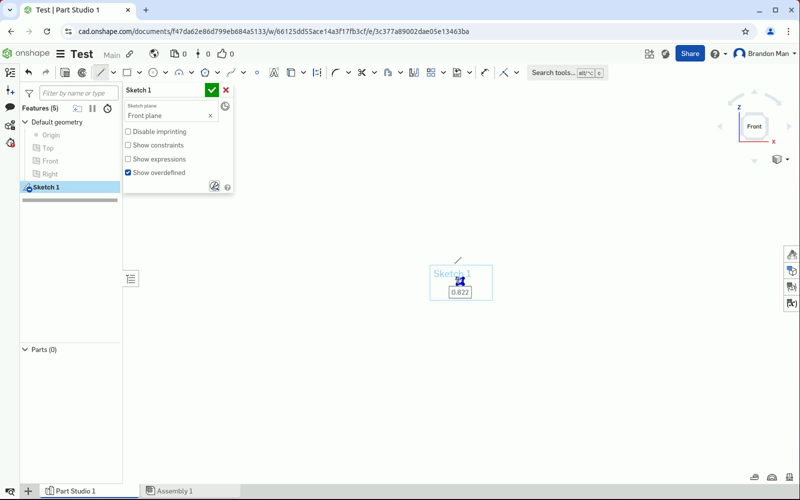
mouse_move(488, 279)
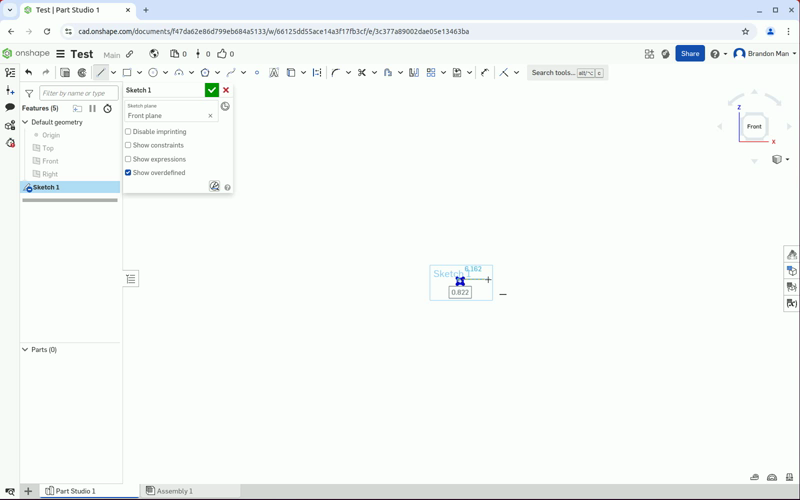
key_down(shift)
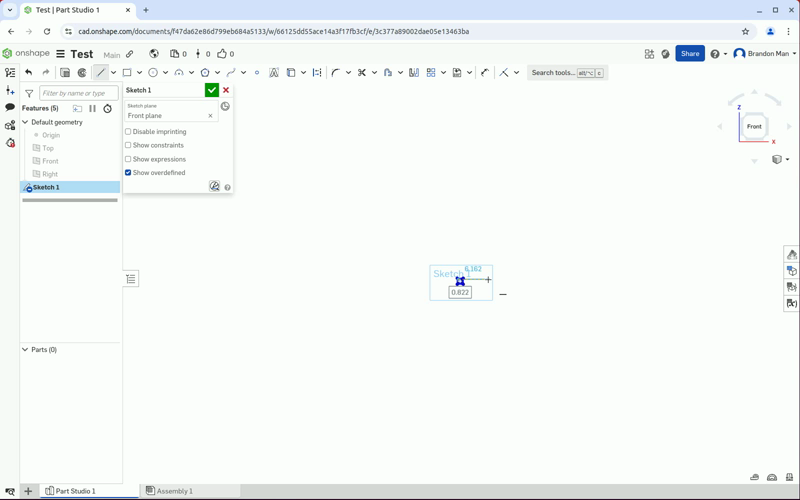
mouse_move(458, 283)
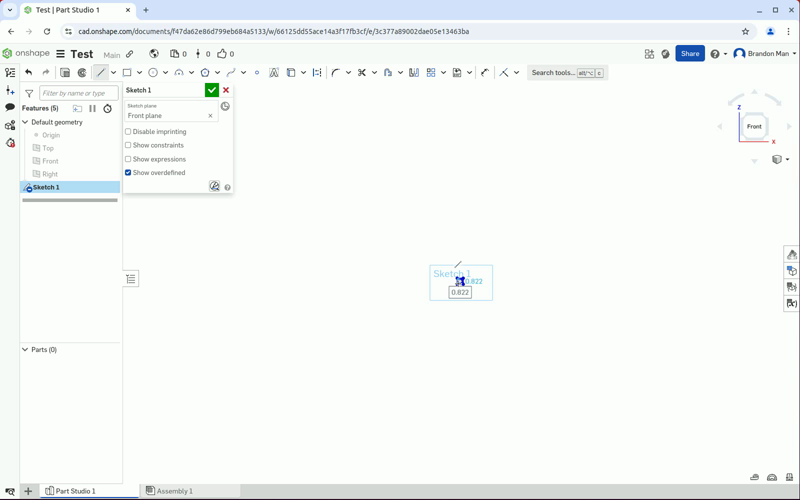
scroll(6)
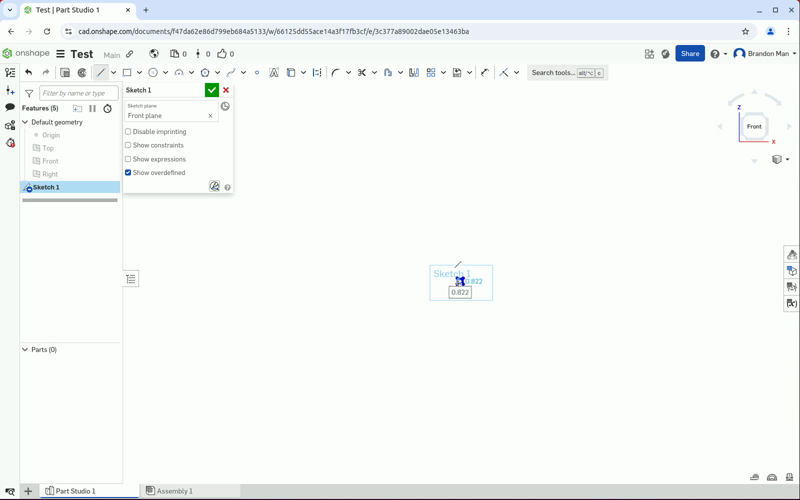
scroll(6)
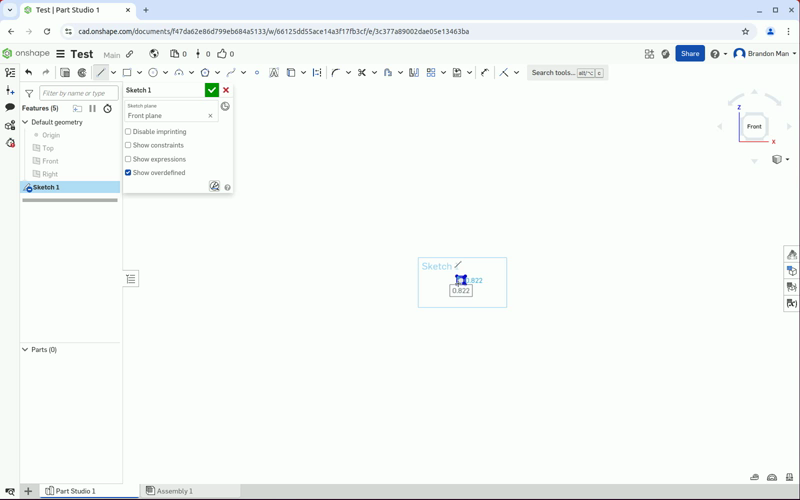
scroll(6)
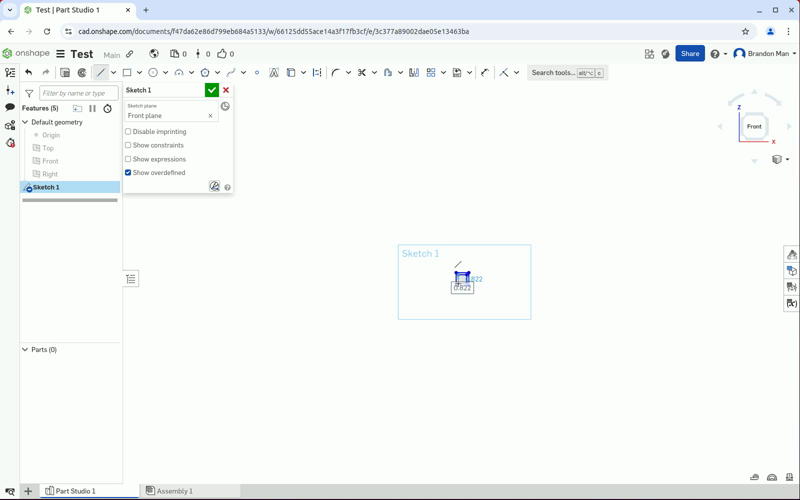
scroll(6)
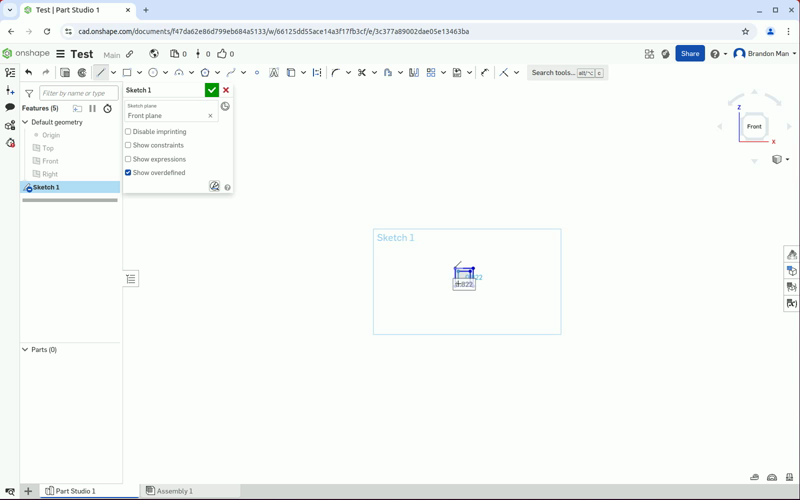
scroll(6)
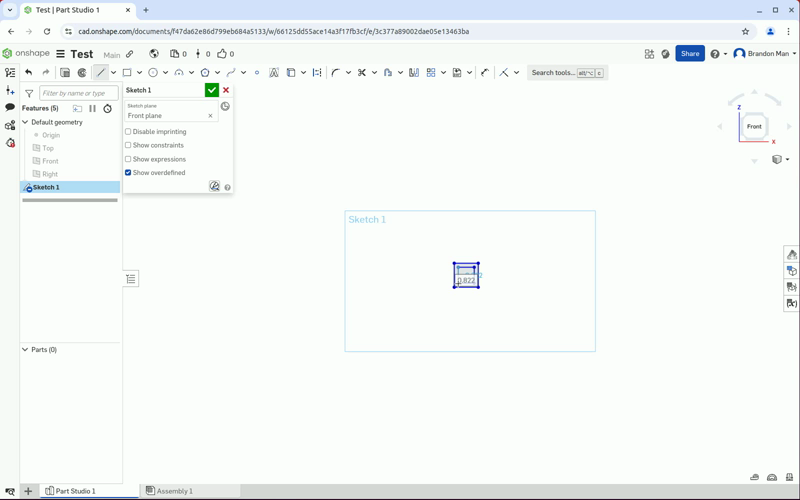
scroll(6)
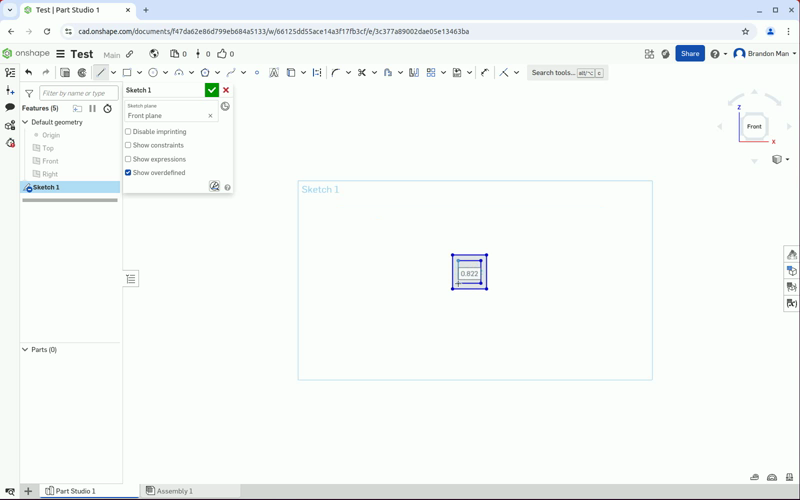
scroll(6)
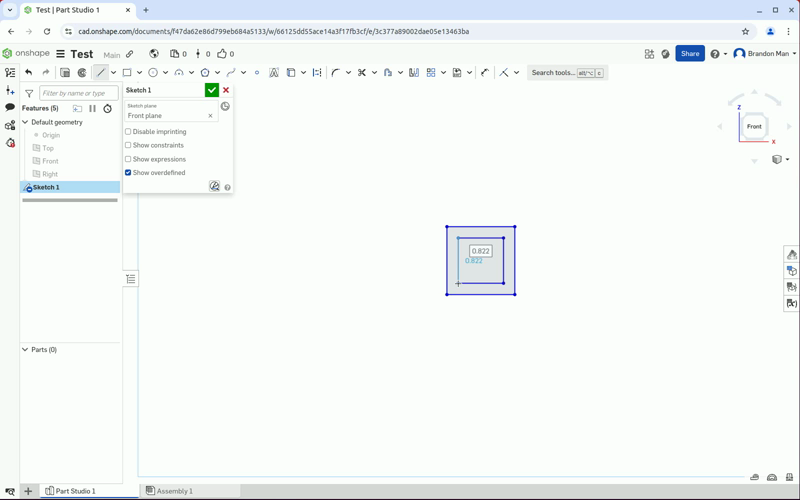
key_up(shift)
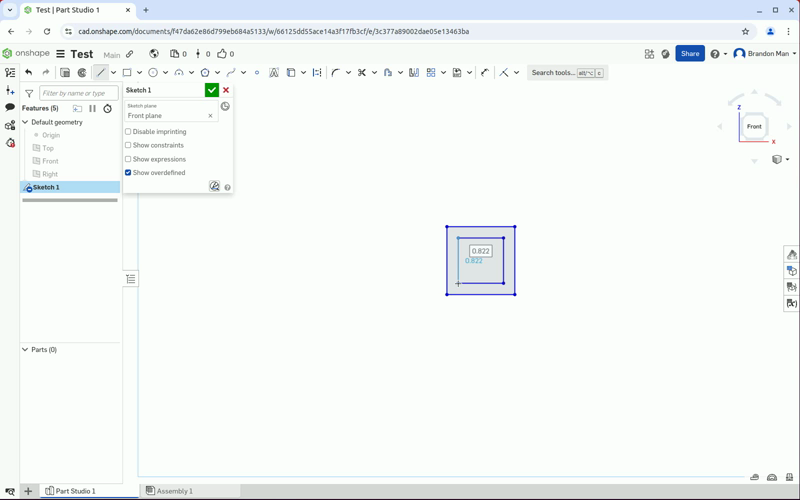
click(458, 283)
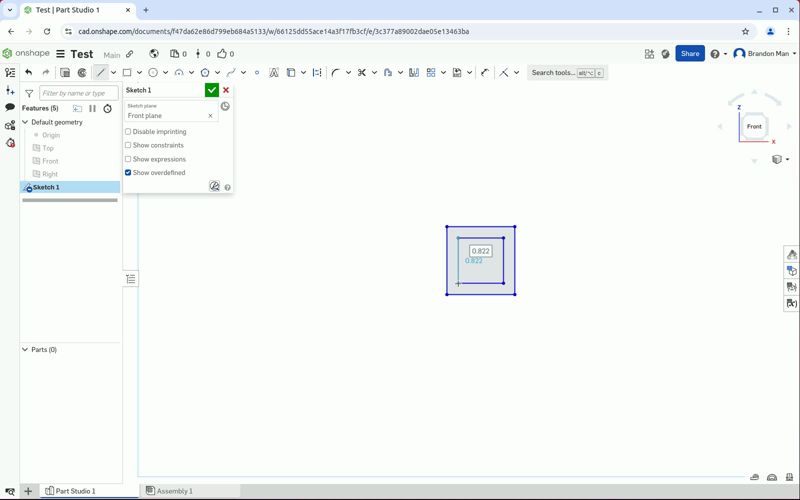
scroll(-6)
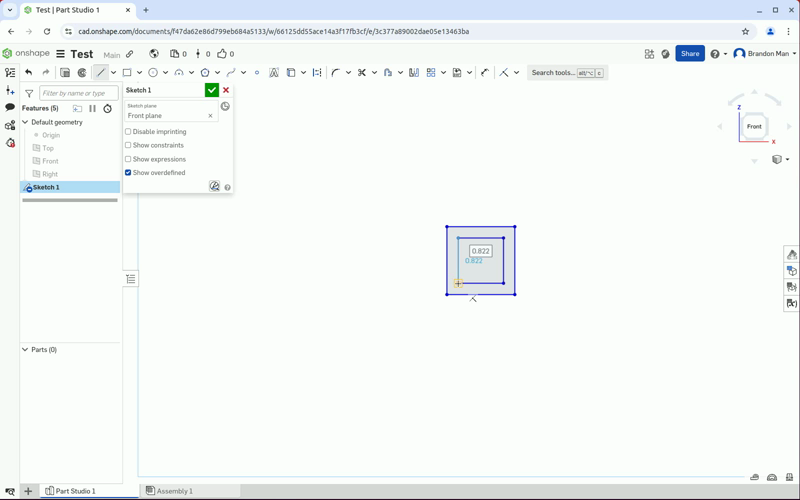
scroll(-6)
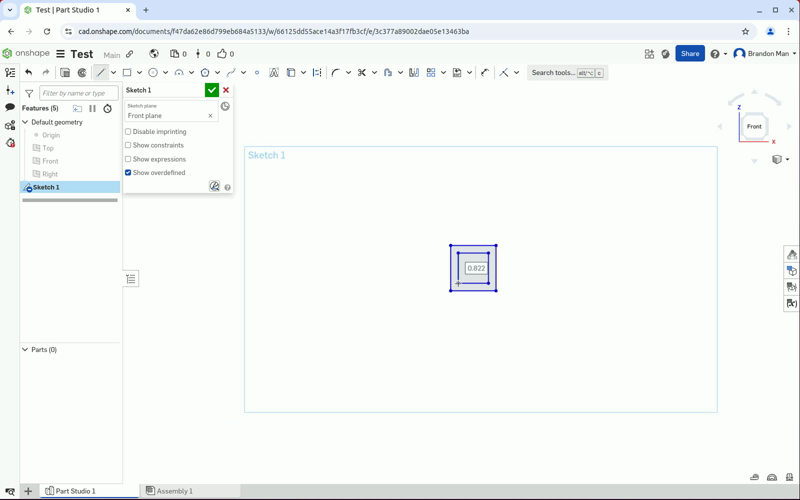
scroll(-6)
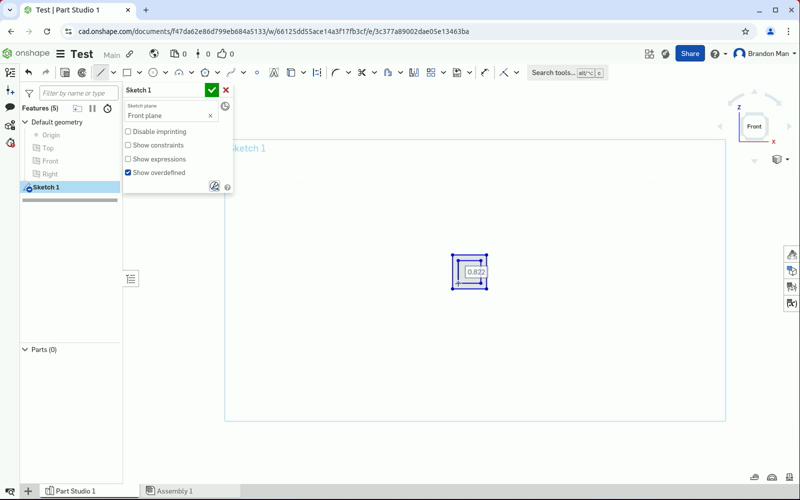
scroll(-6)
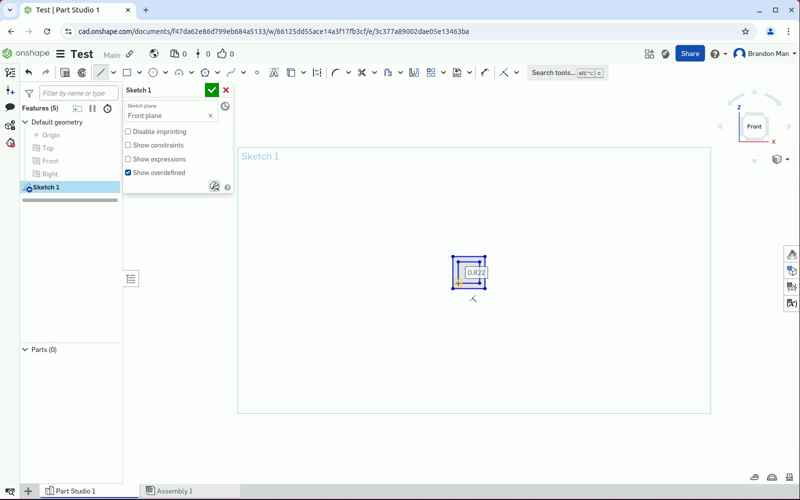
scroll(-6)
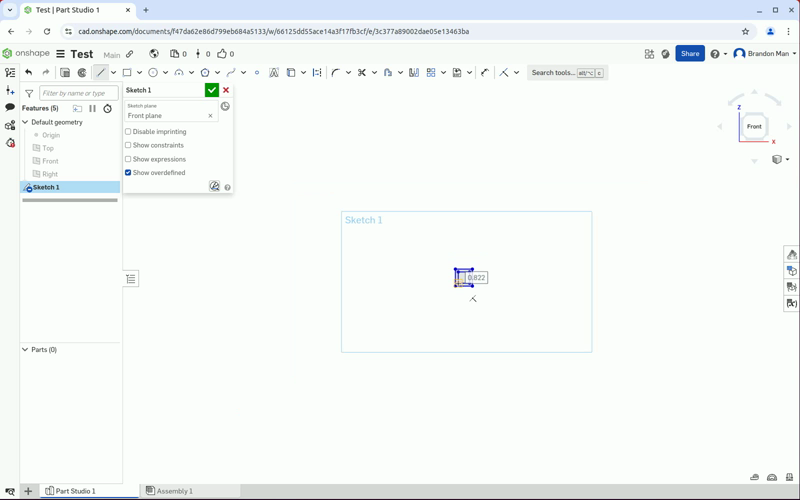
scroll(-6)
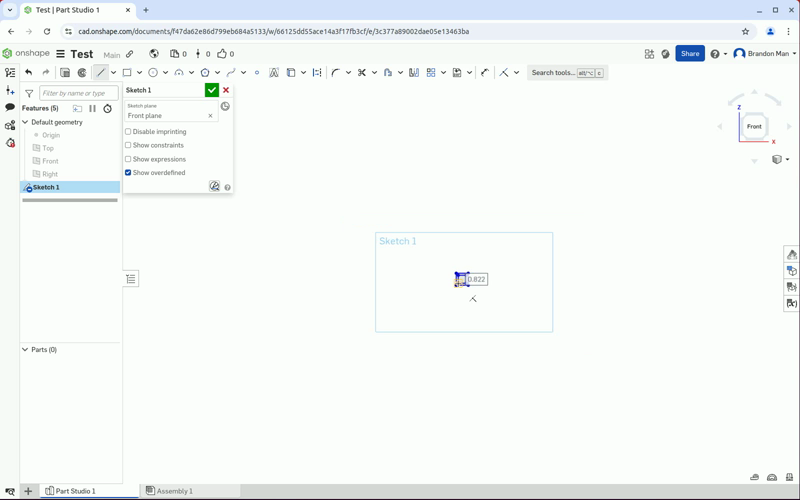
scroll(-6)
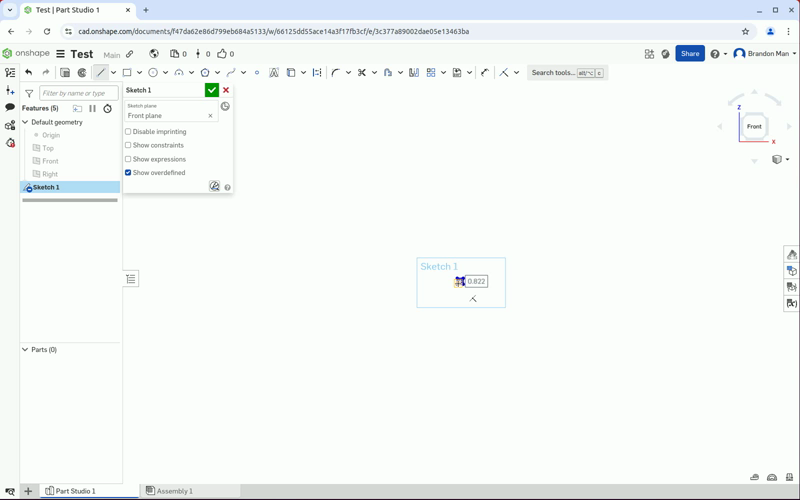
key(esc)
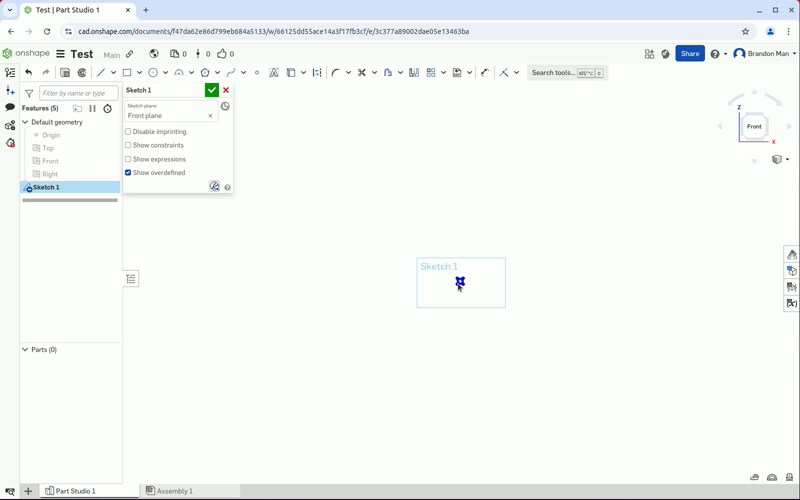
mouse_move(459, 283)
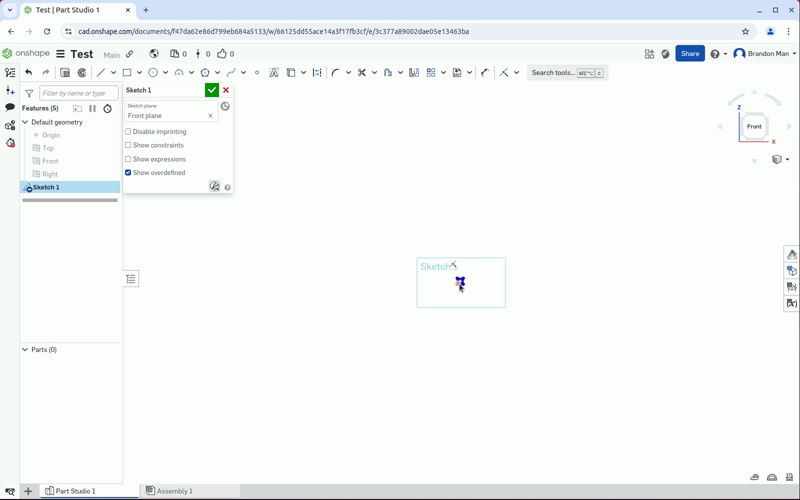
scroll(6)
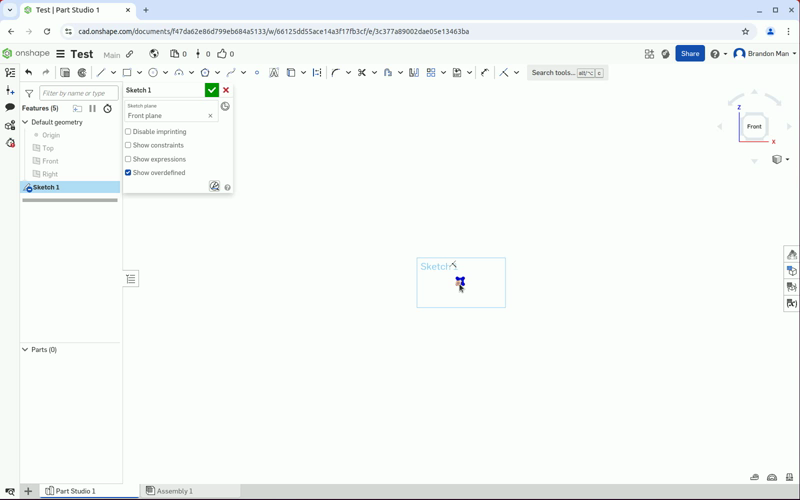
scroll(6)
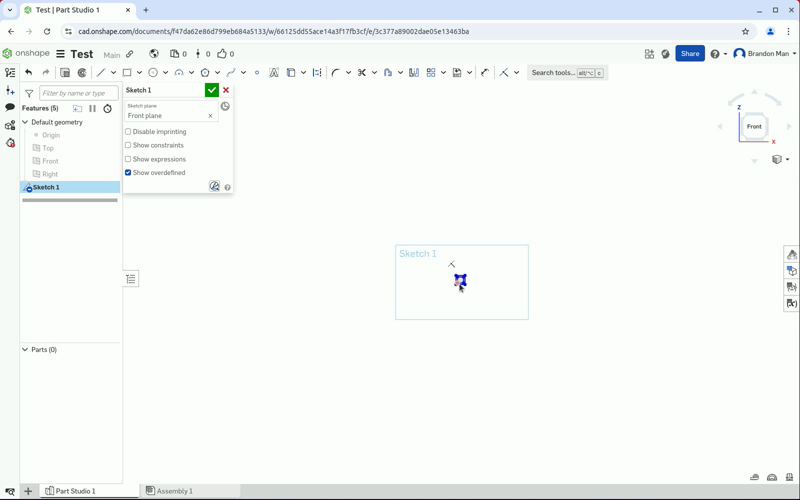
scroll(6)
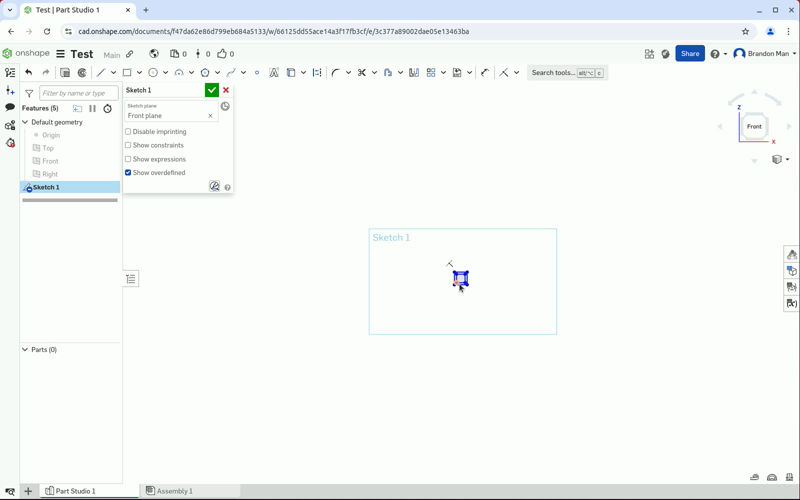
scroll(6)
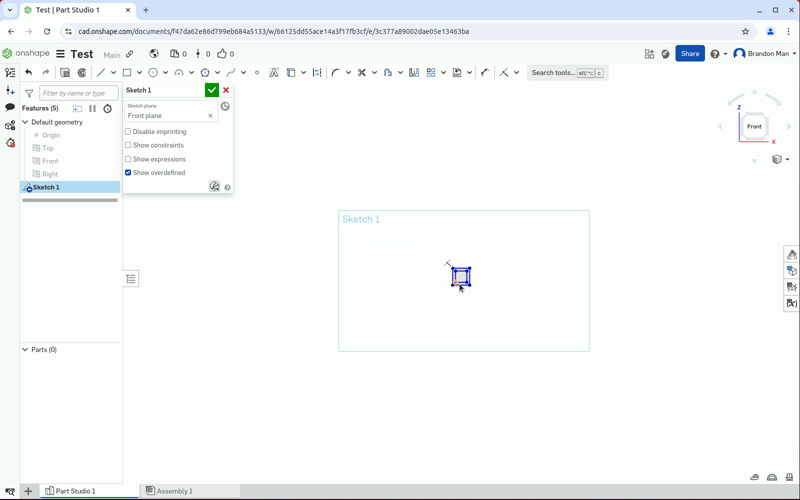
scroll(6)
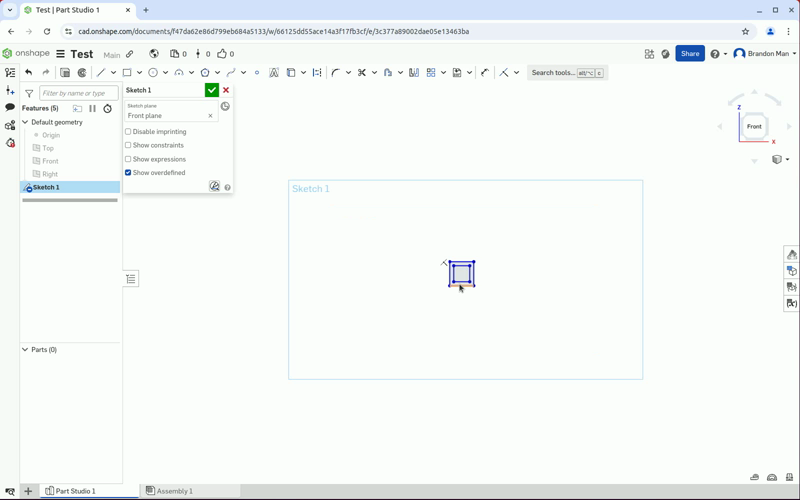
scroll(6)
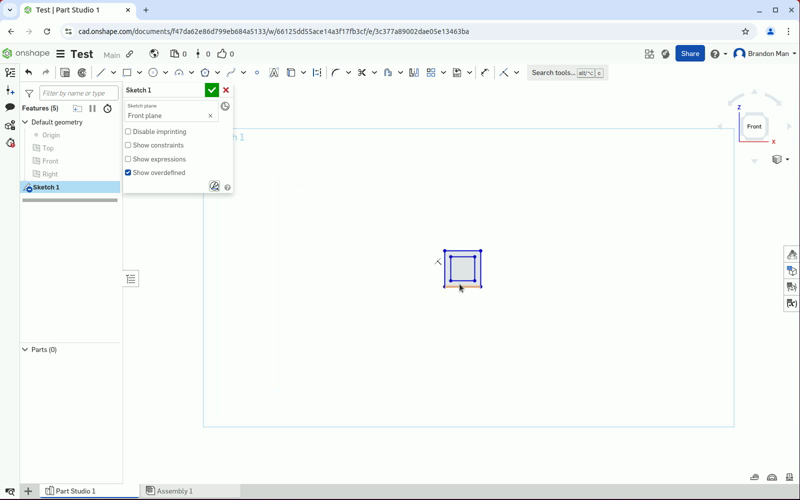
scroll(6)
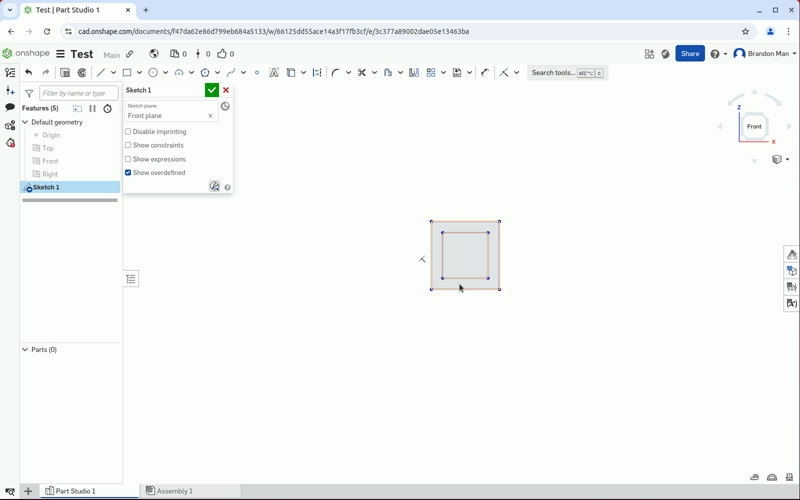
click(459, 283)
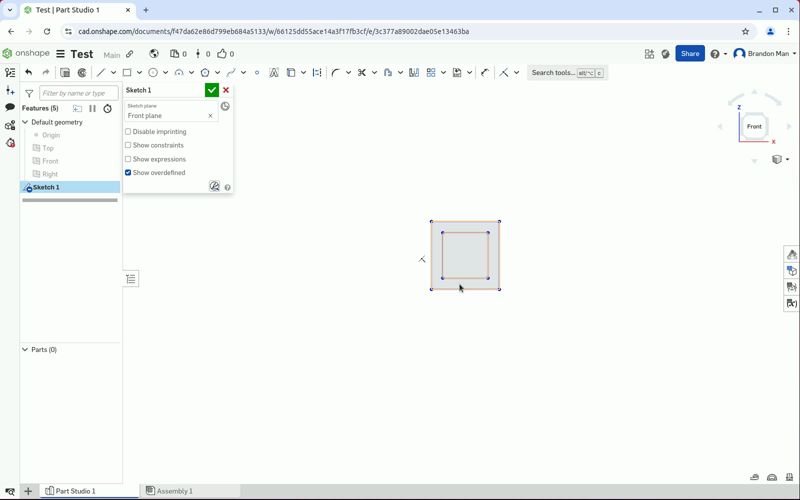
scroll(-6)
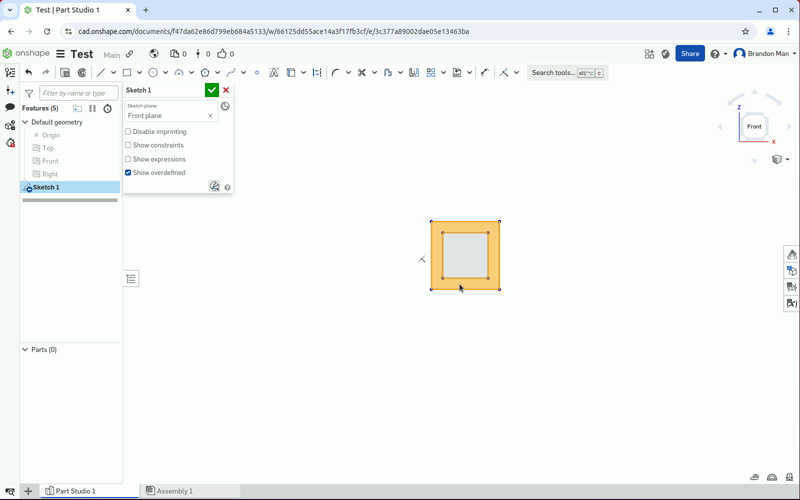
scroll(-6)
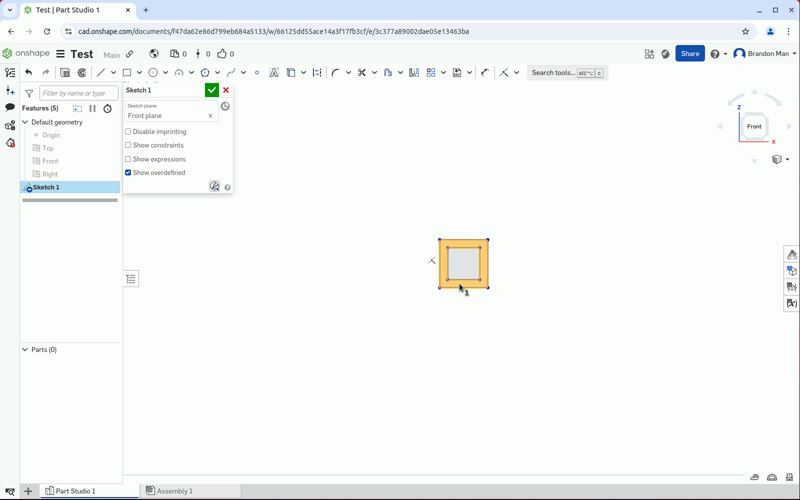
scroll(-6)
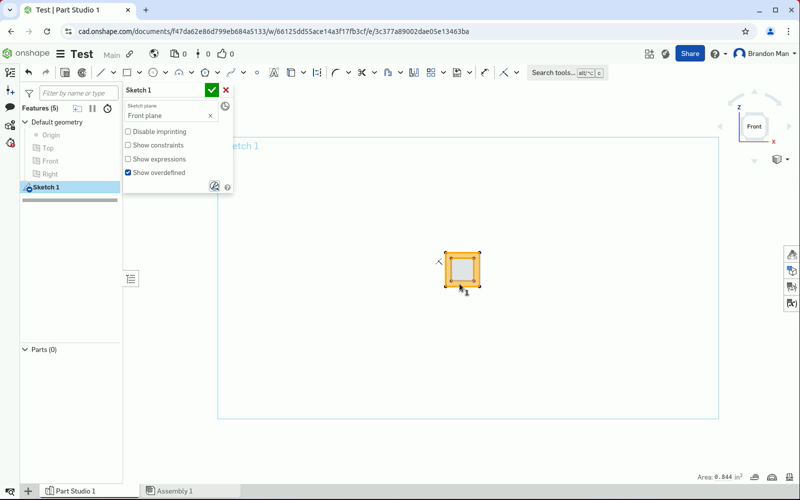
scroll(-6)
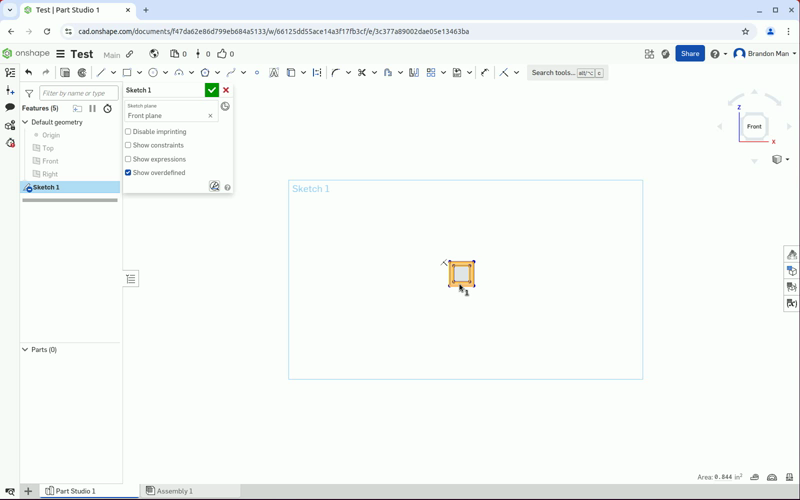
scroll(-6)
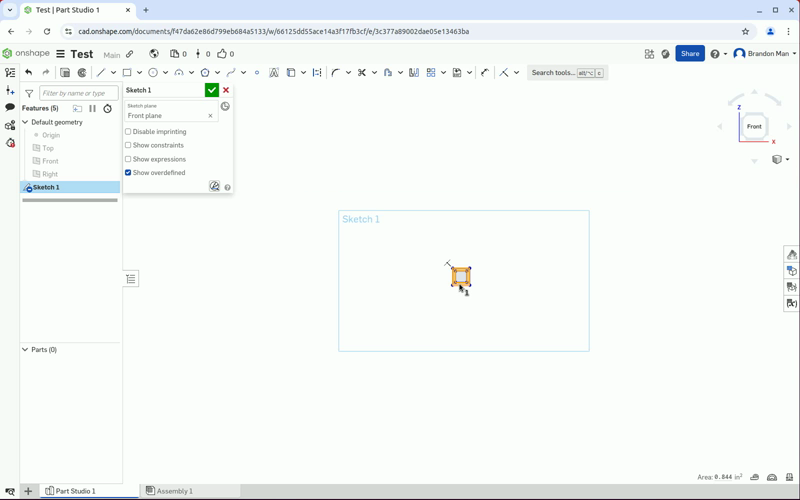
scroll(-6)
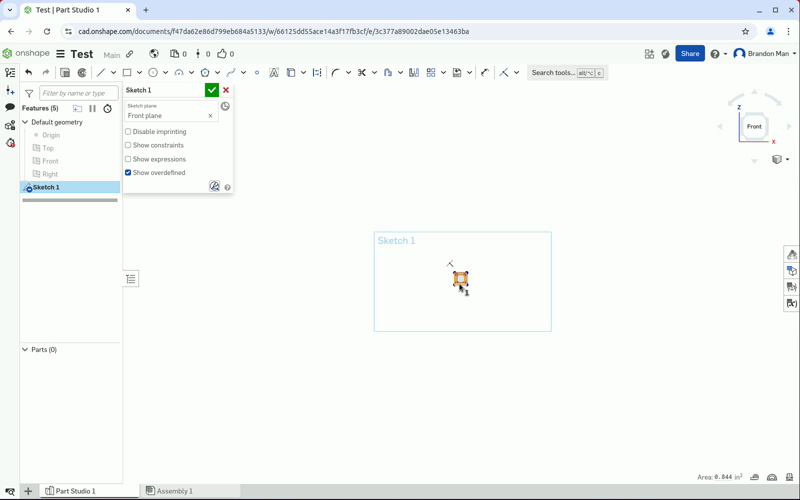
scroll(-6)
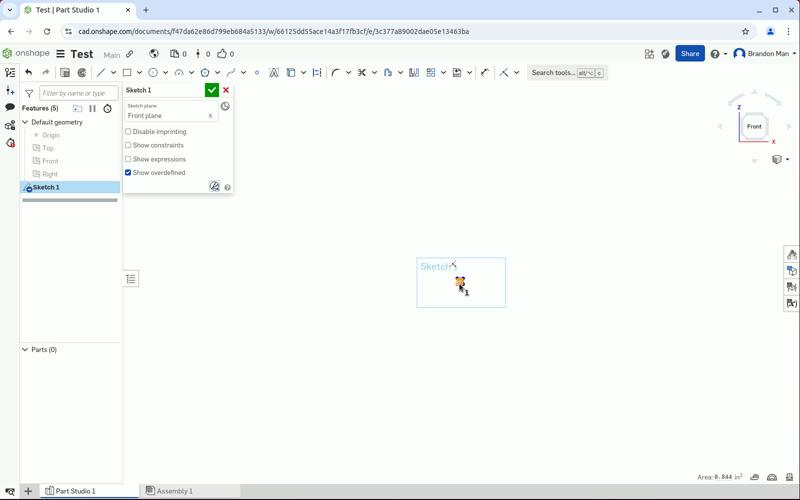
mouse_move(73, 352)
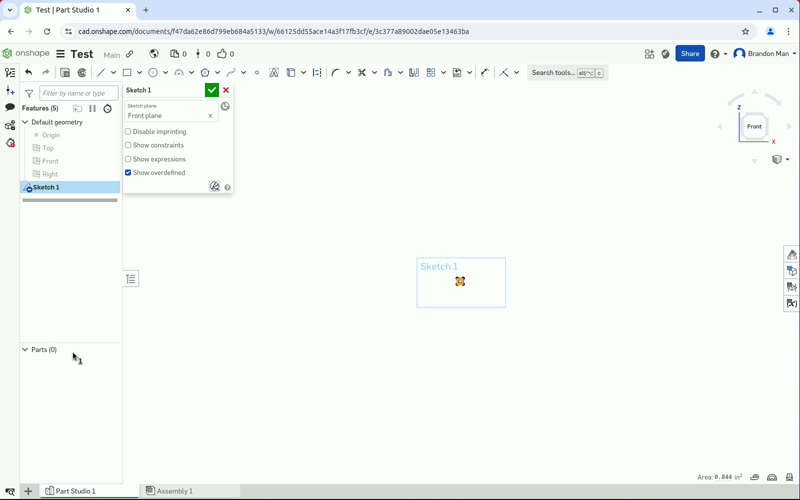
key(shift+y)
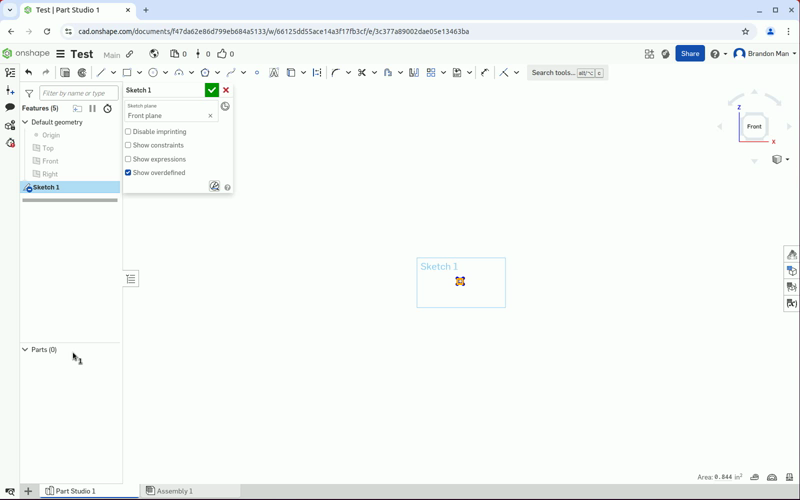
key(shift+e)
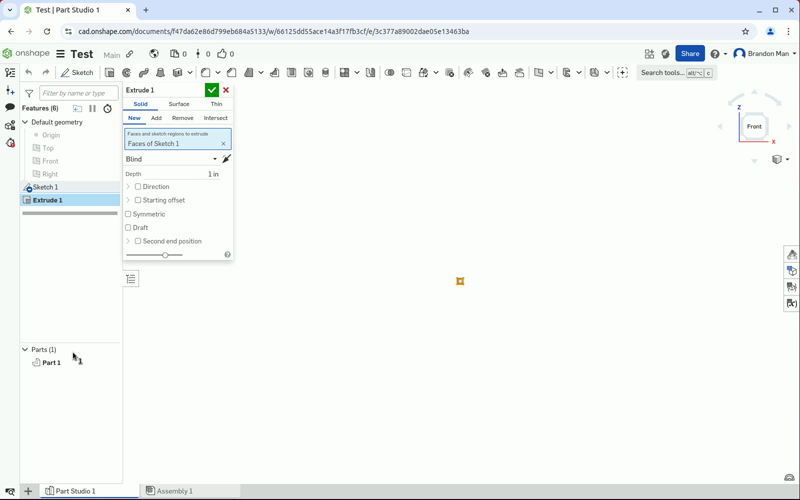
mouse_move(143, 106)
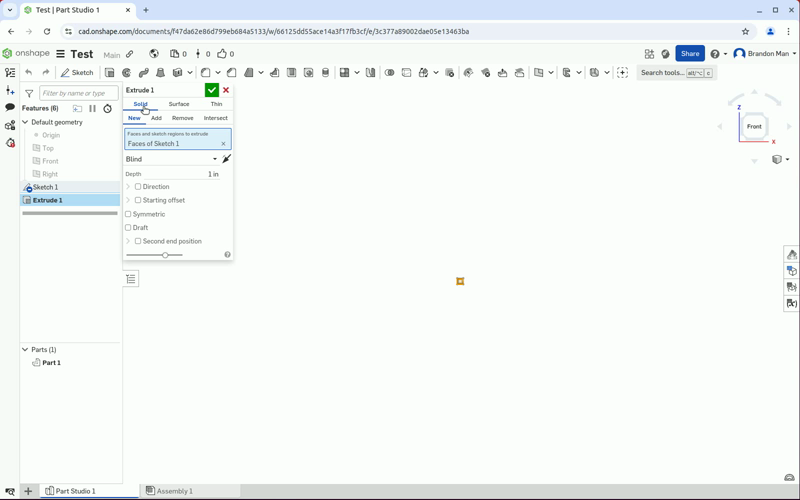
click(143, 106)
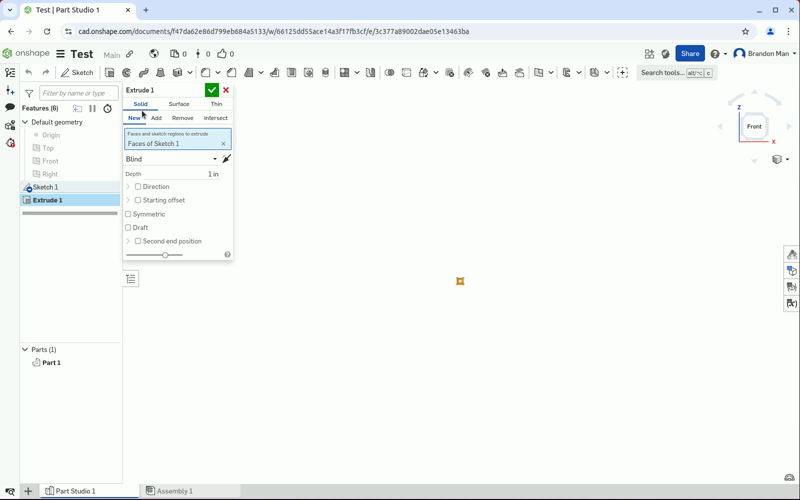
mouse_move(137, 120)
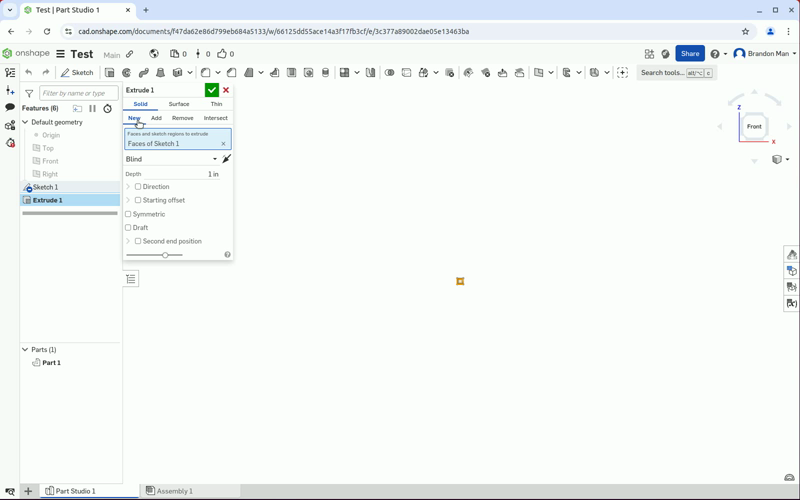
click(137, 120)
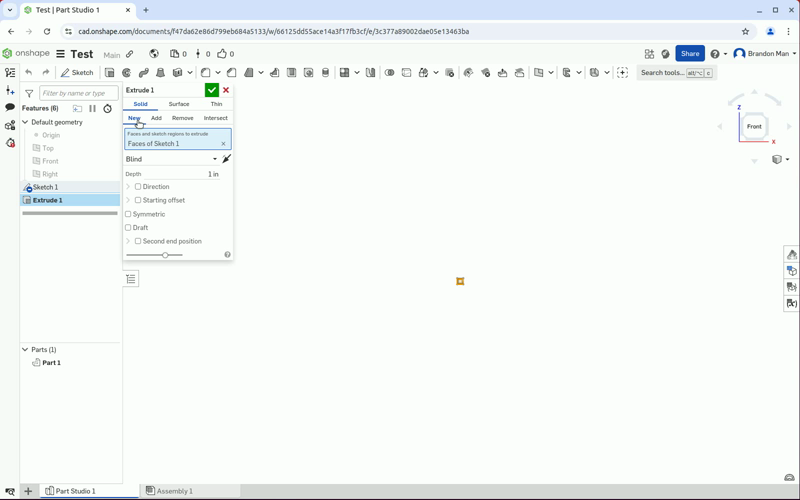
key(tab, 4)
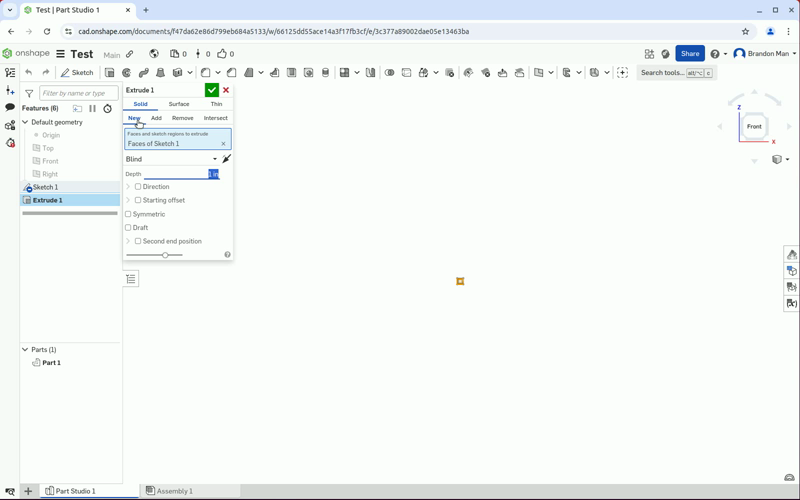
text(23.108)
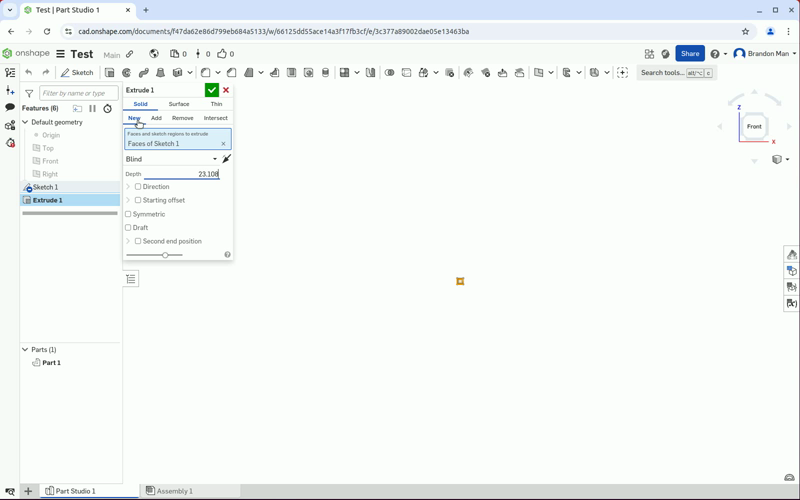
key(enter)
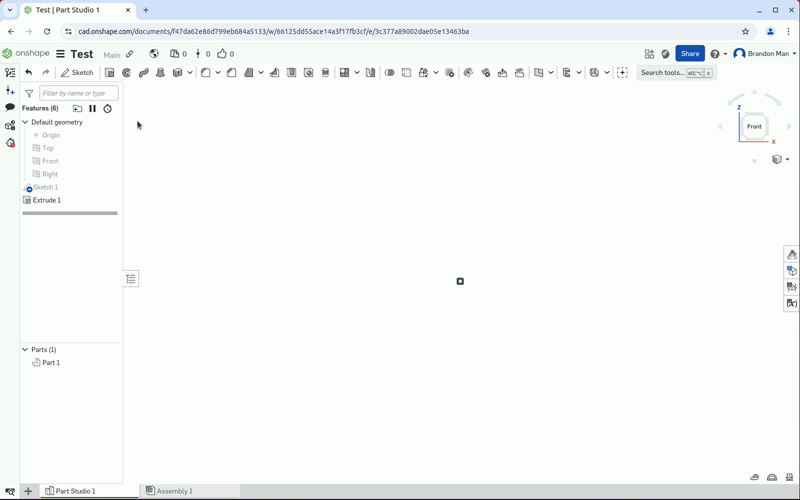
key(shift+h)
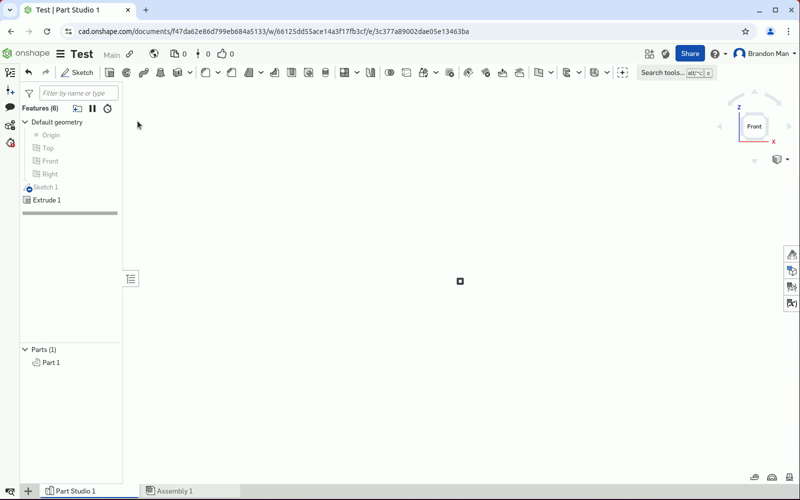
key(shift+h)
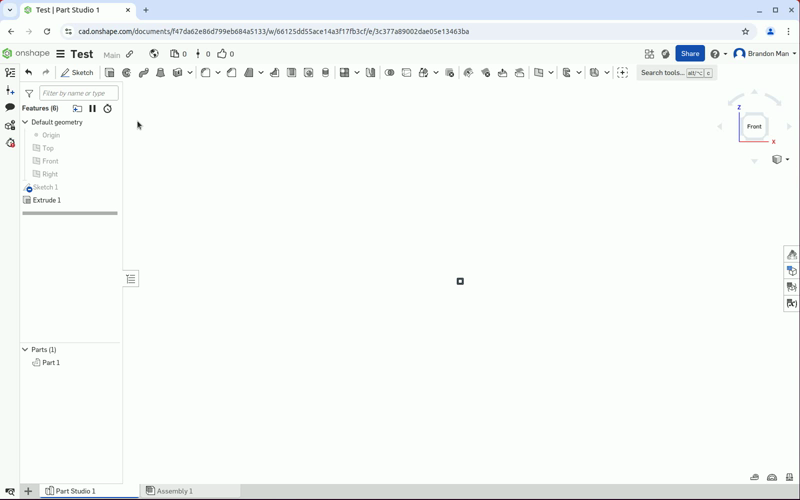
mouse_move(73, 189)
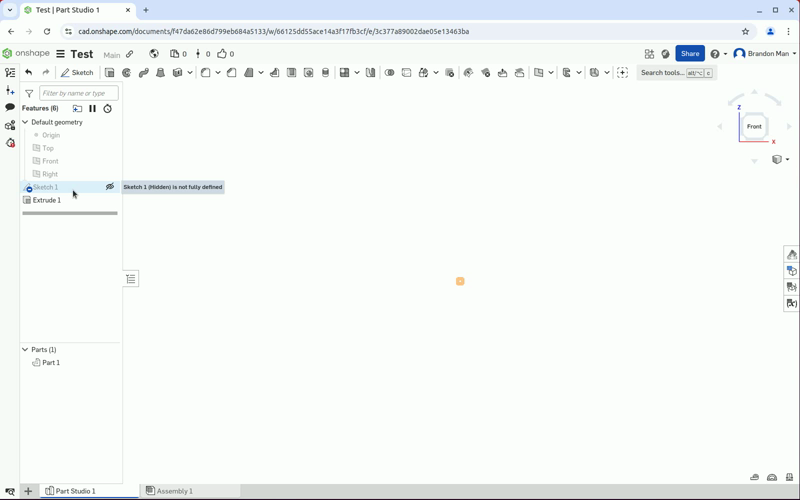
click(73, 189)
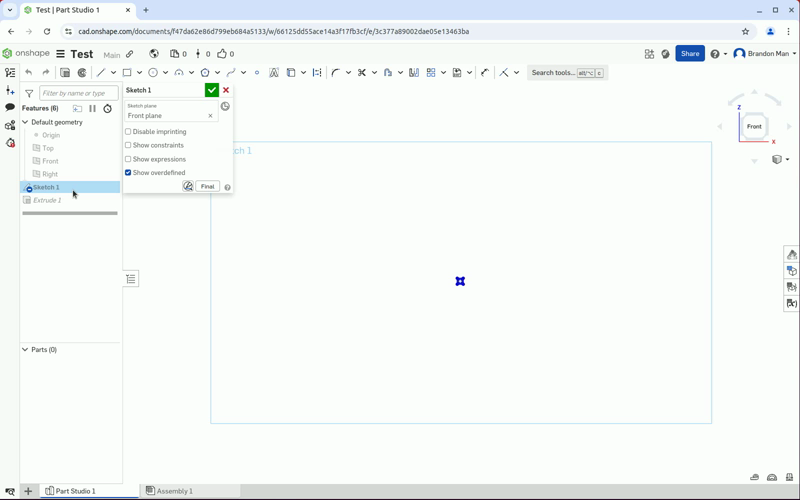
mouse_move(229, 92)
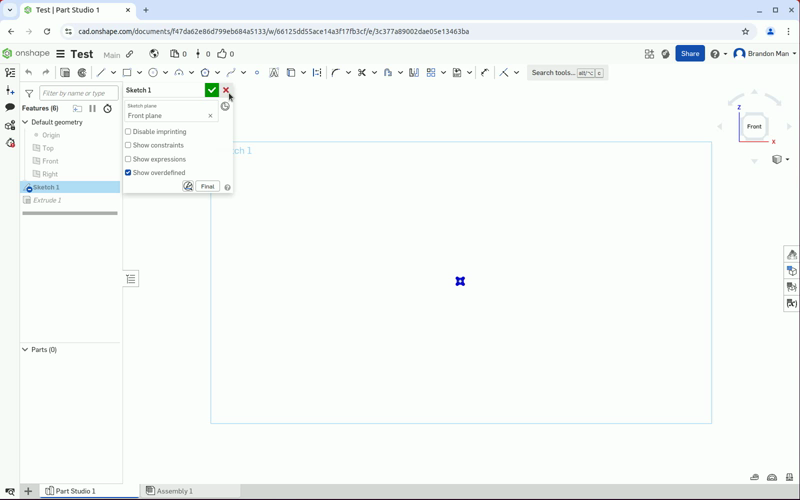
click(229, 92)
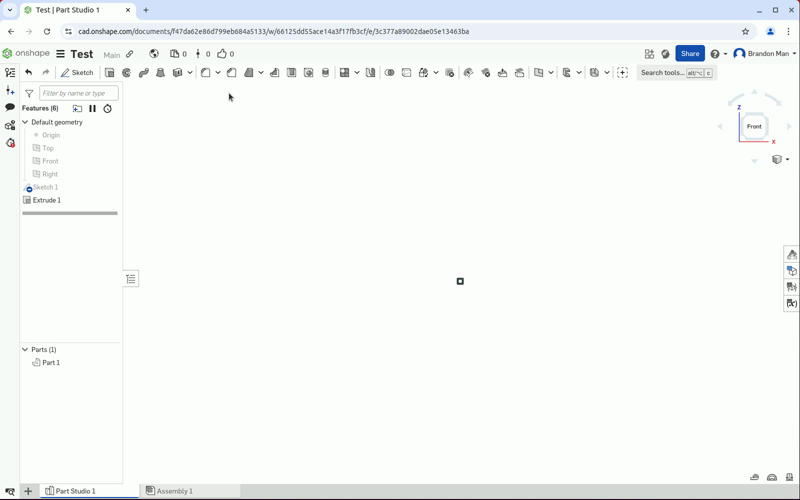
mouse_move(73, 352)
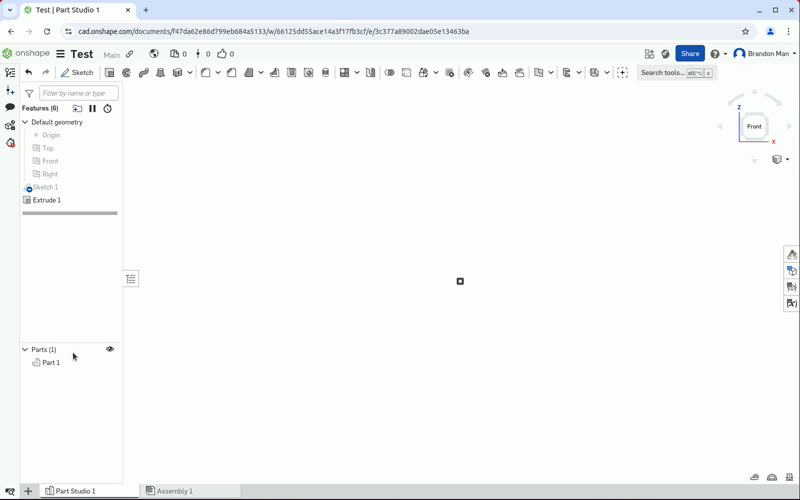
key(y)
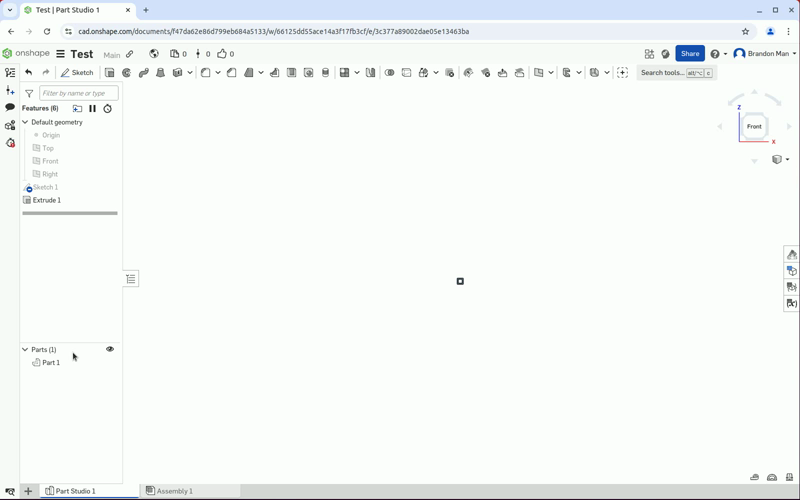
key(shift+p)
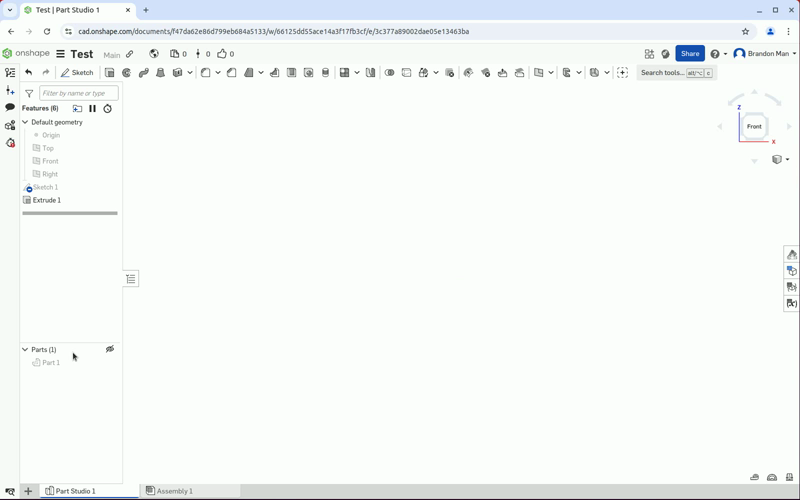
key(space)
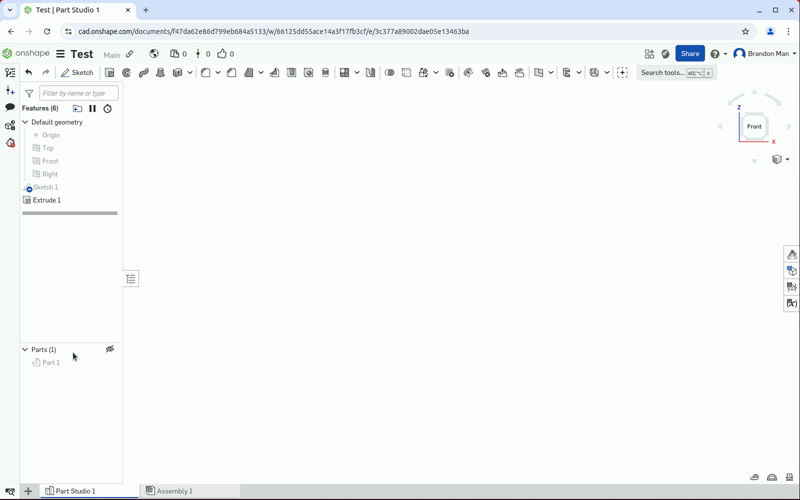
key_down(shift)
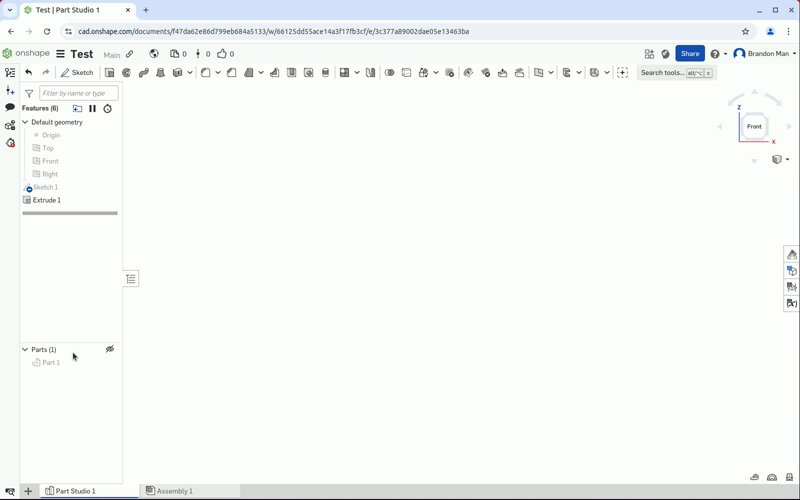
key(down)
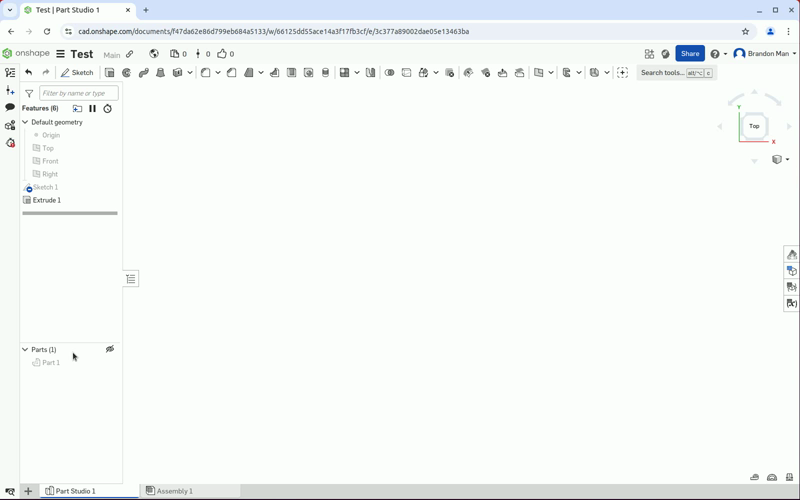
key_up(shift)
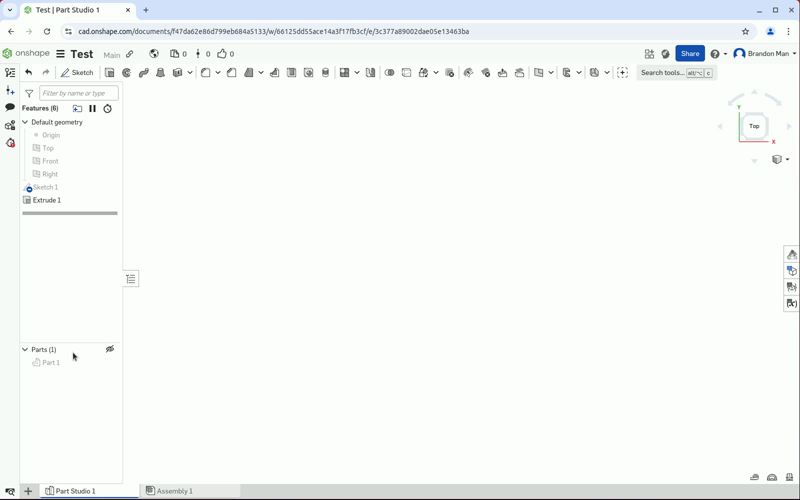
mouse_move(73, 352)
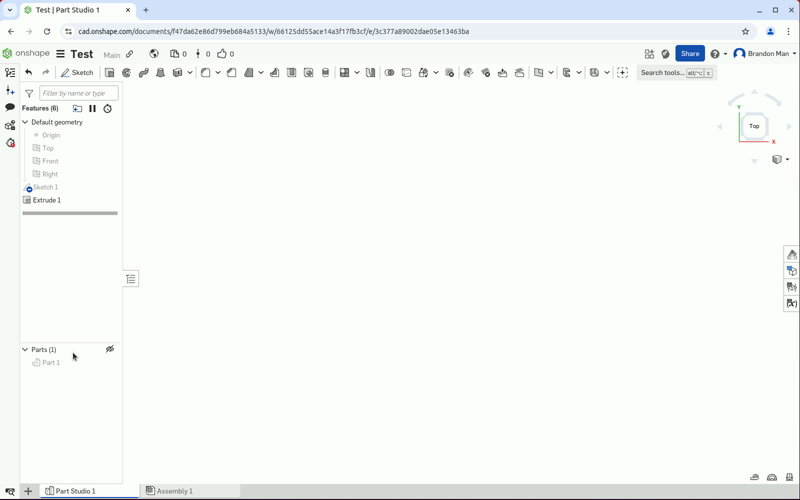
key(shift+y)
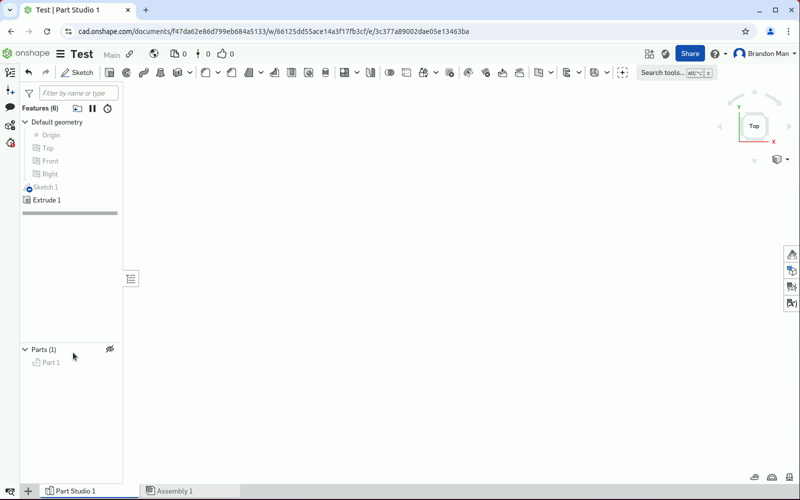
key(shift+s)
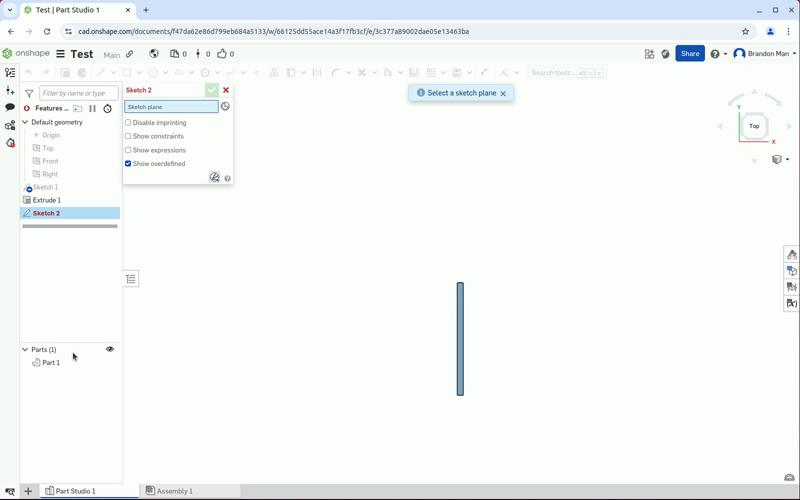
mouse_move(73, 150)
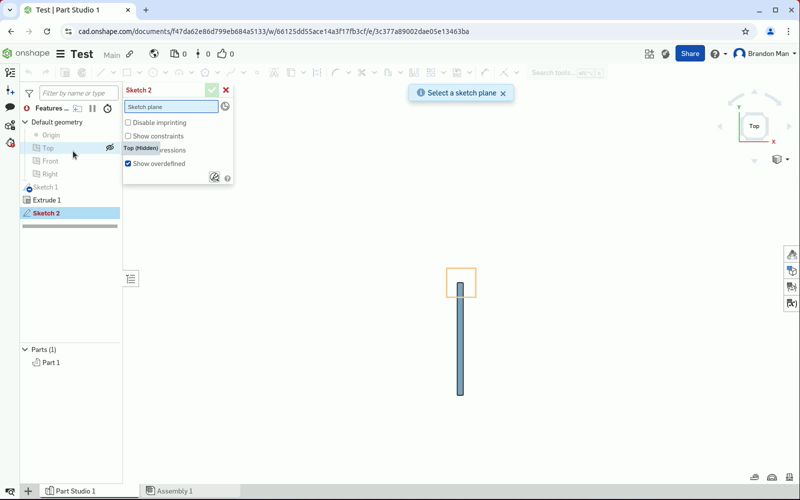
click(73, 150)
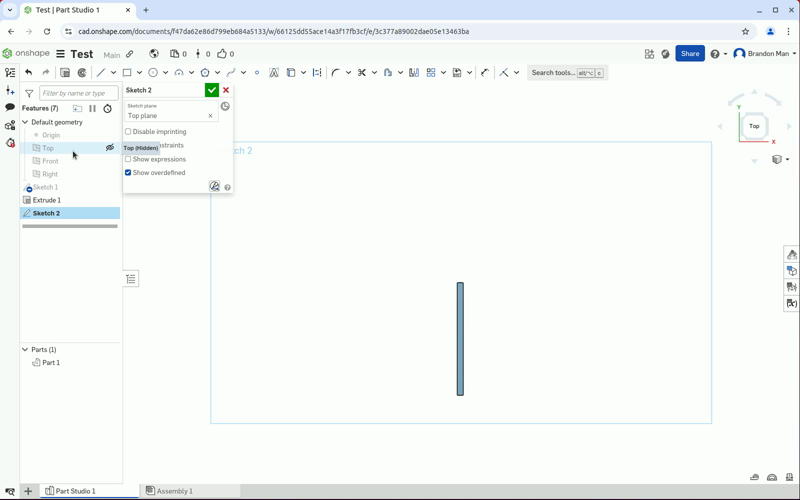
mouse_move(73, 352)
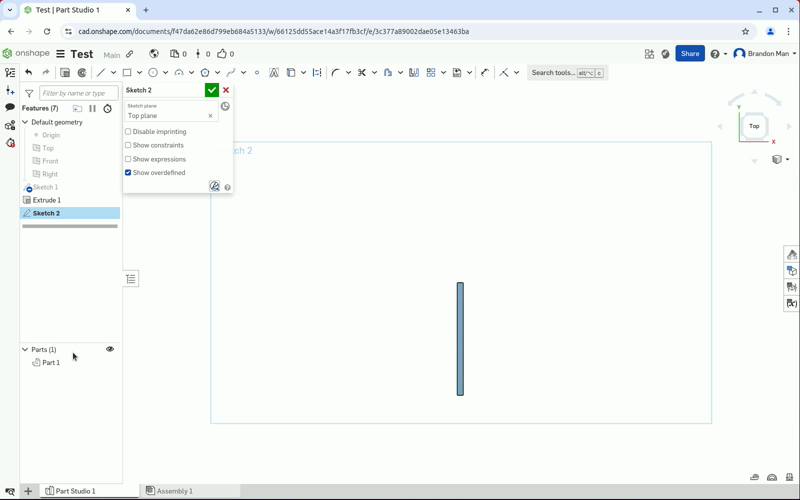
key(y)
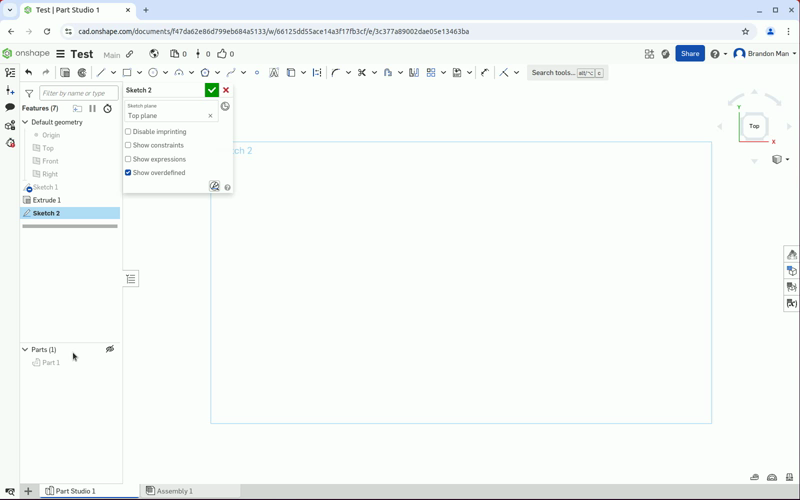
key(c)
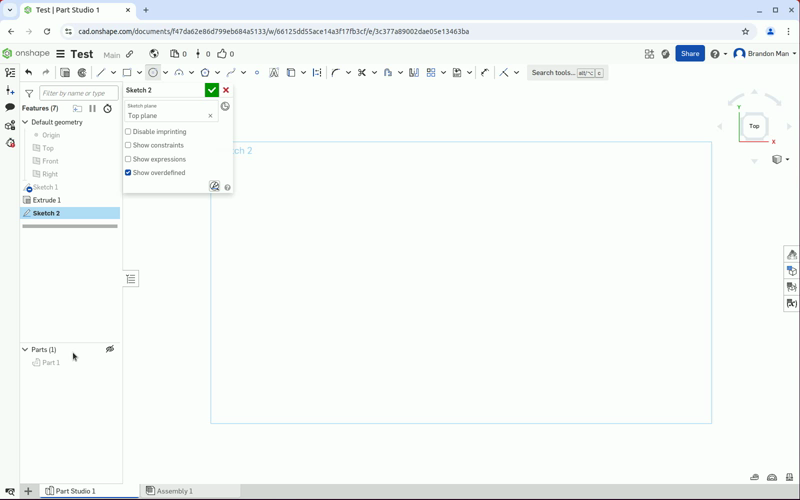
key_down(shift)
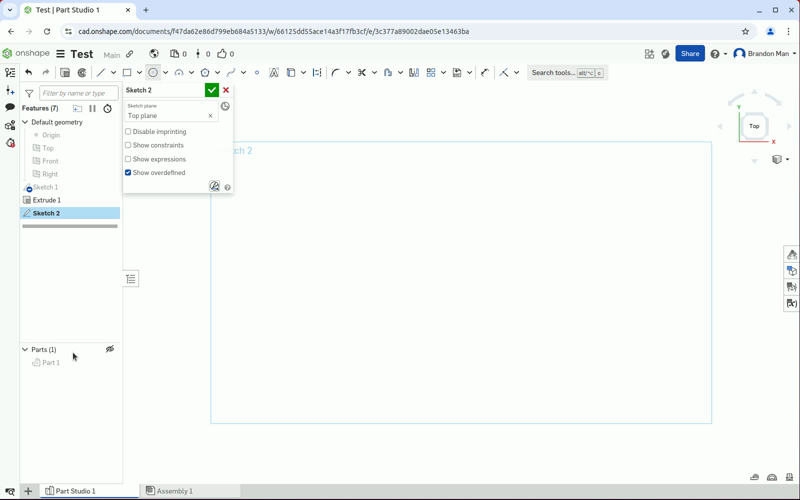
mouse_move(459, 285)
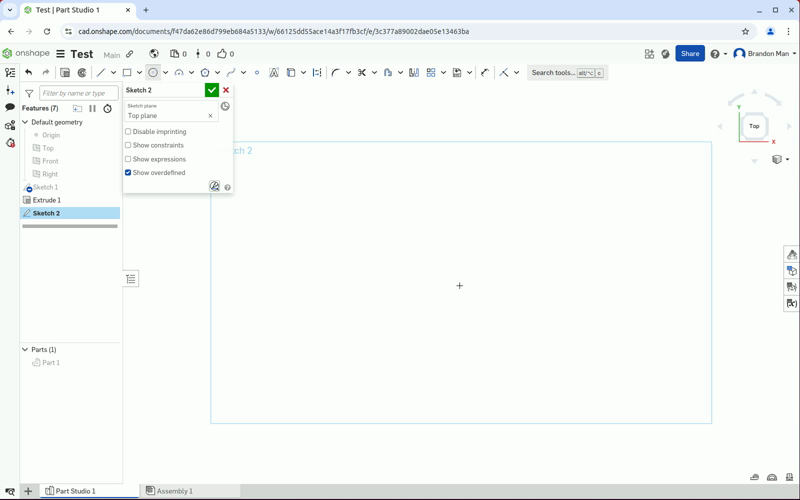
click(459, 285)
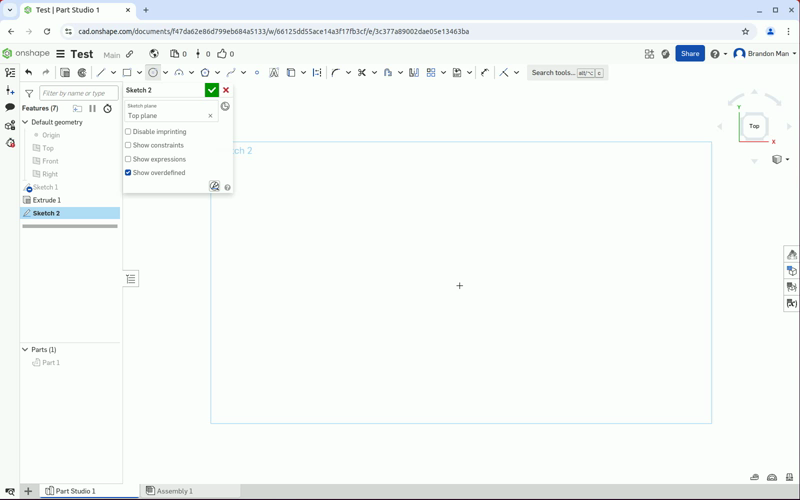
key_up(shift)
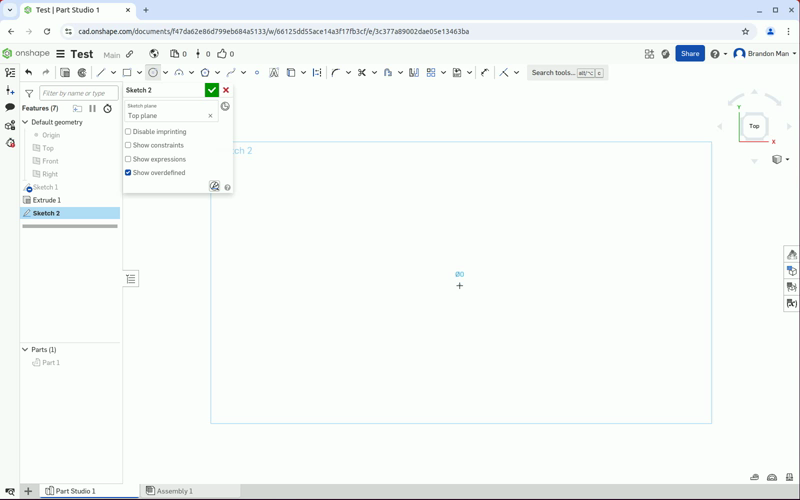
mouse_move(460, 285)
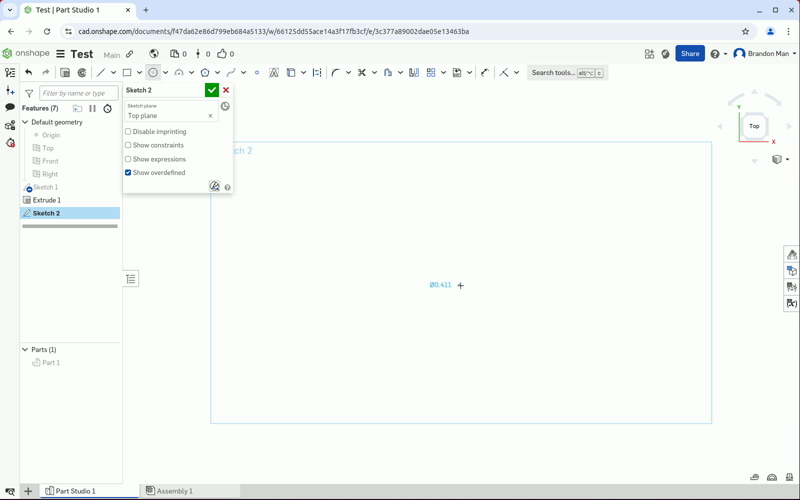
scroll(6)
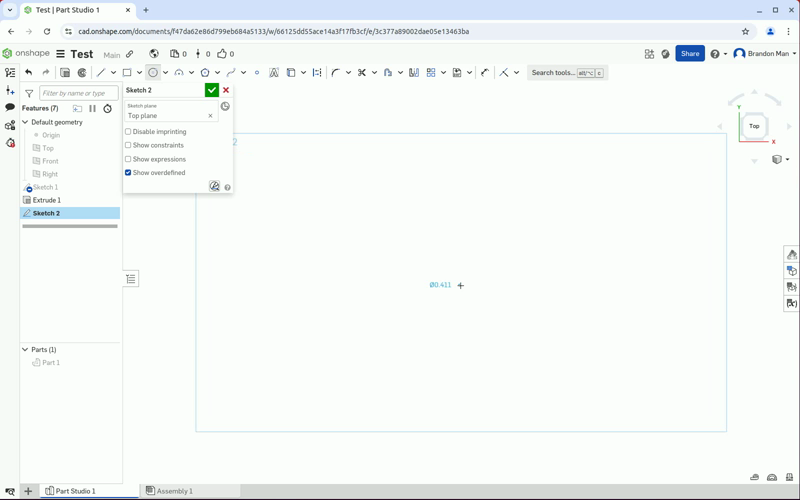
scroll(6)
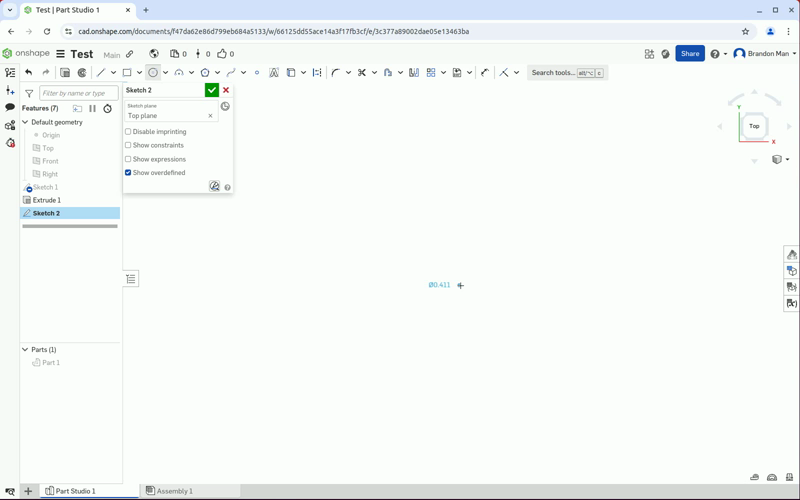
scroll(6)
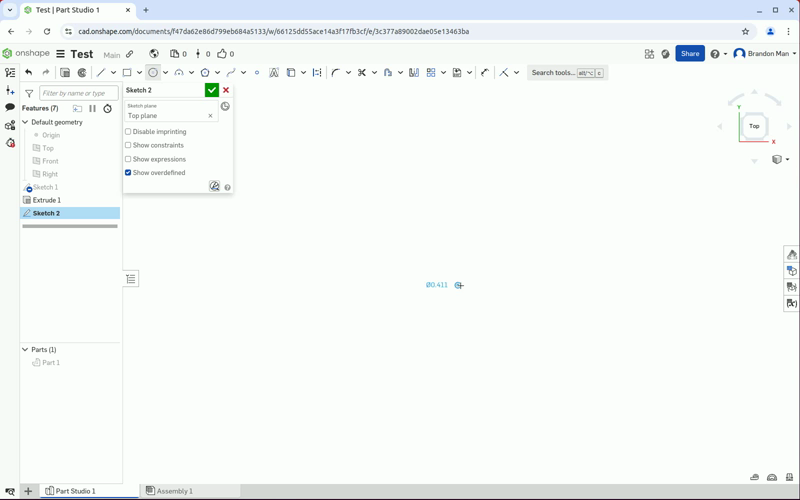
scroll(6)
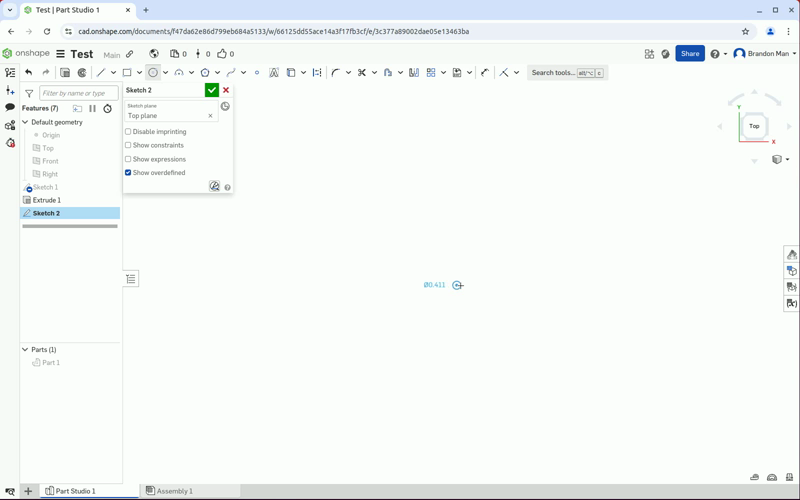
scroll(6)
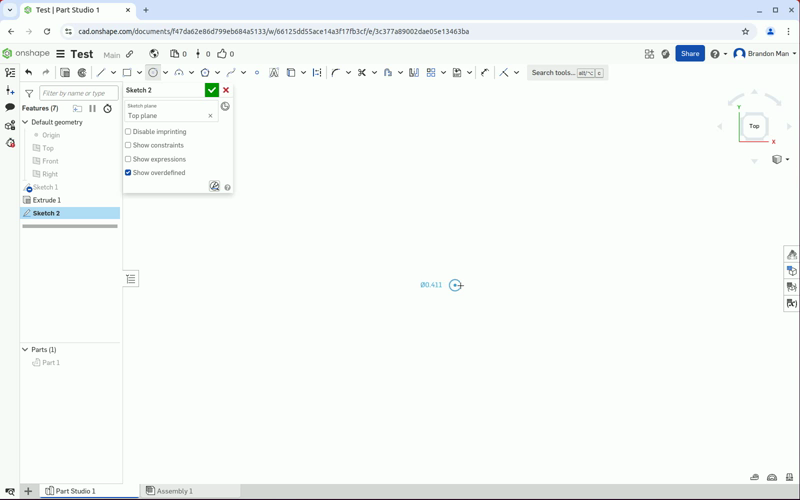
scroll(6)
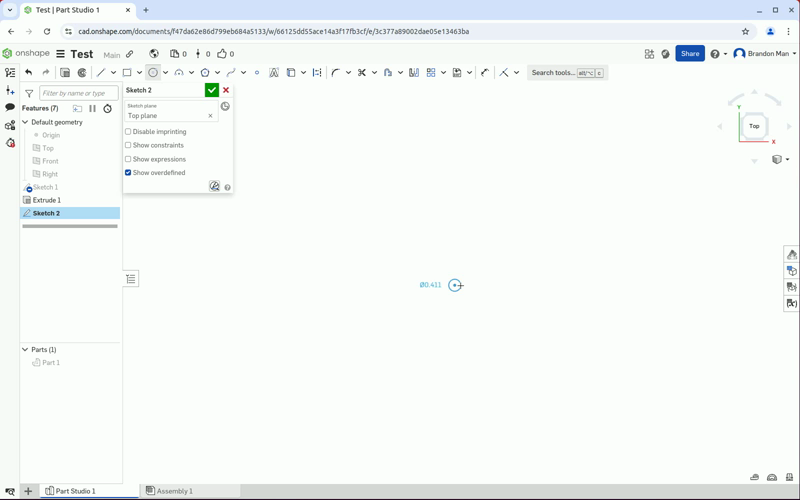
scroll(6)
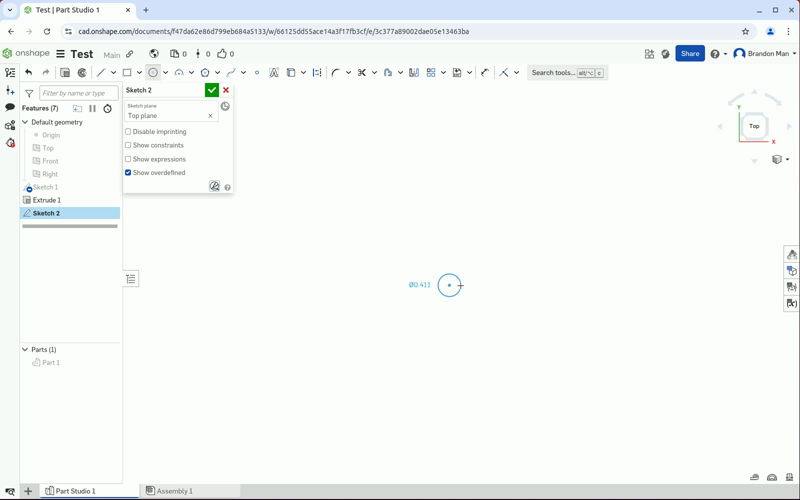
click(460, 285)
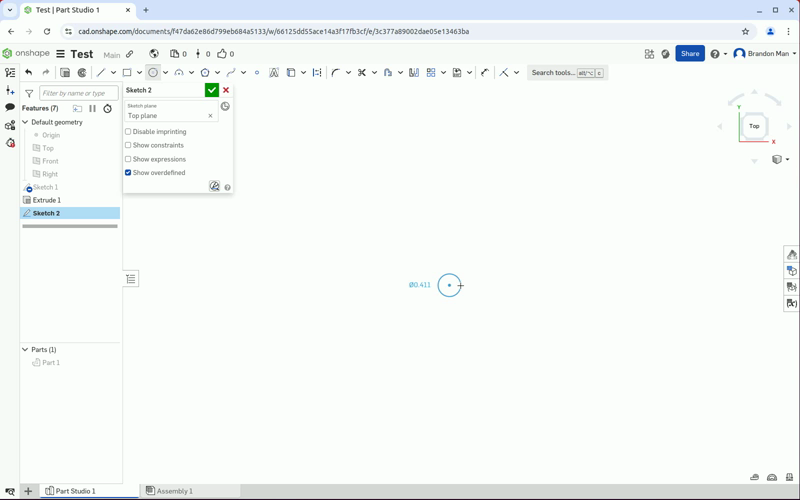
scroll(-6)
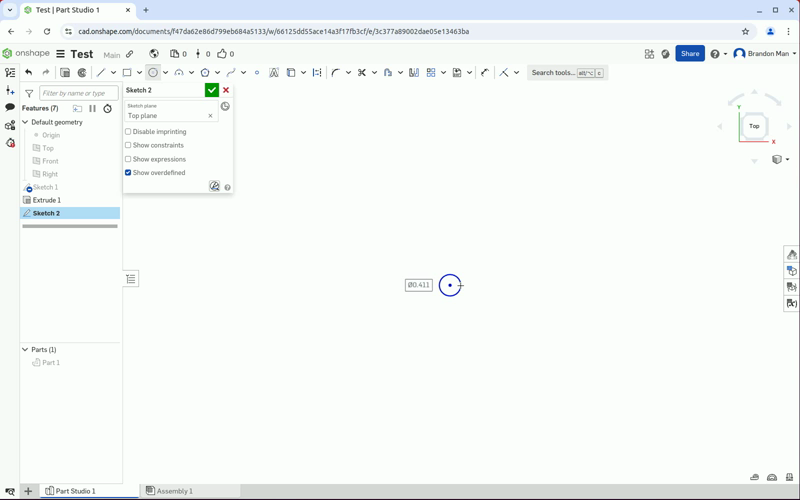
scroll(-6)
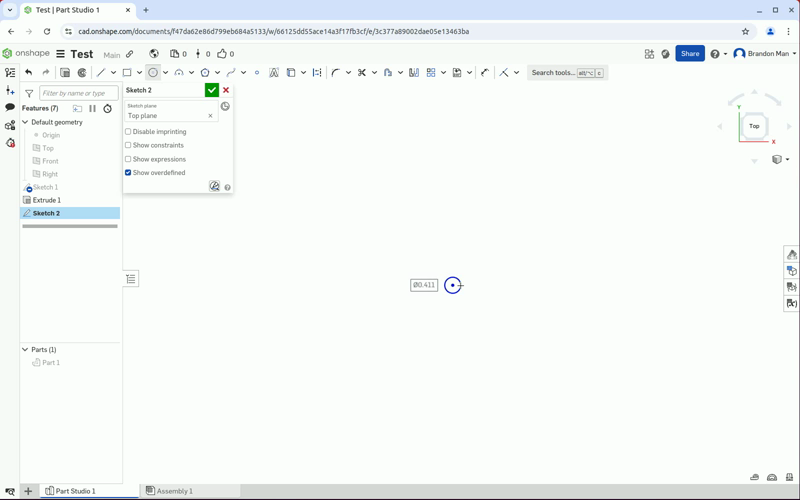
scroll(-6)
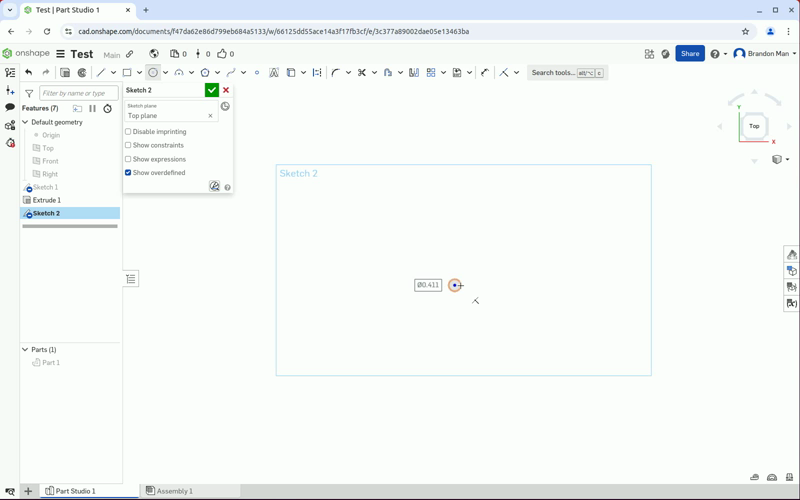
scroll(-6)
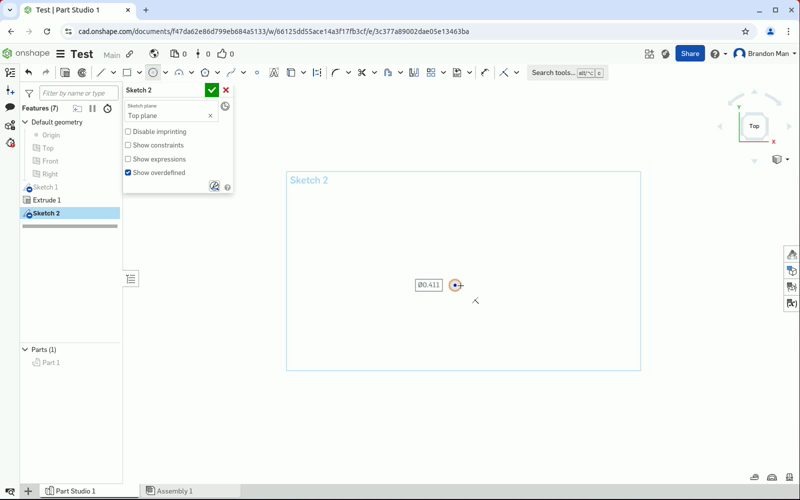
scroll(-6)
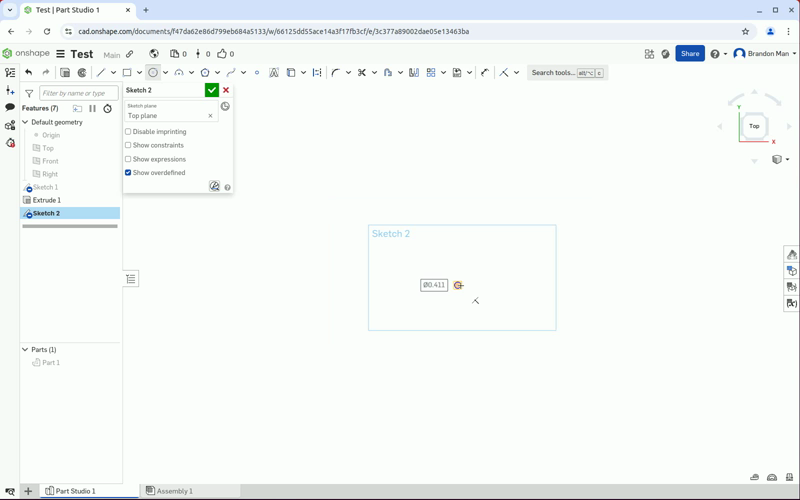
scroll(-6)
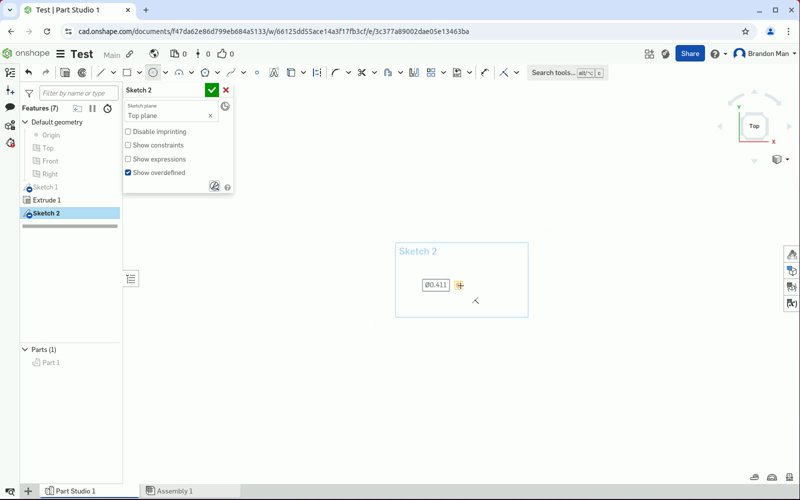
scroll(-6)
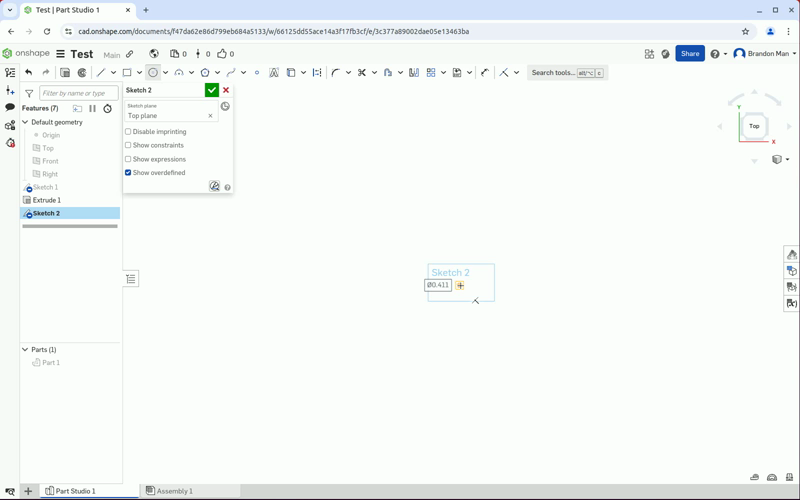
key(esc)
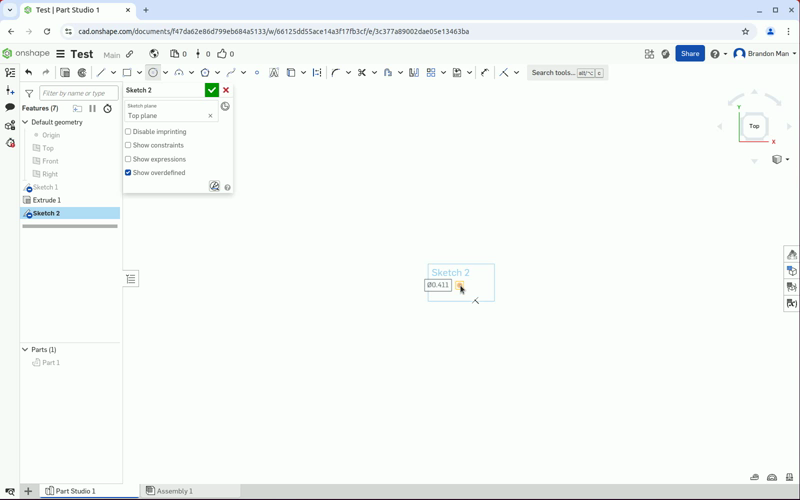
mouse_move(459, 285)
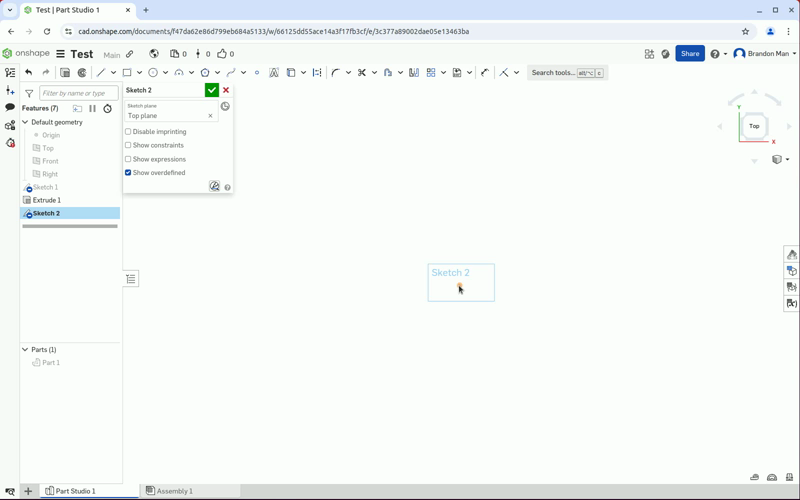
scroll(6)
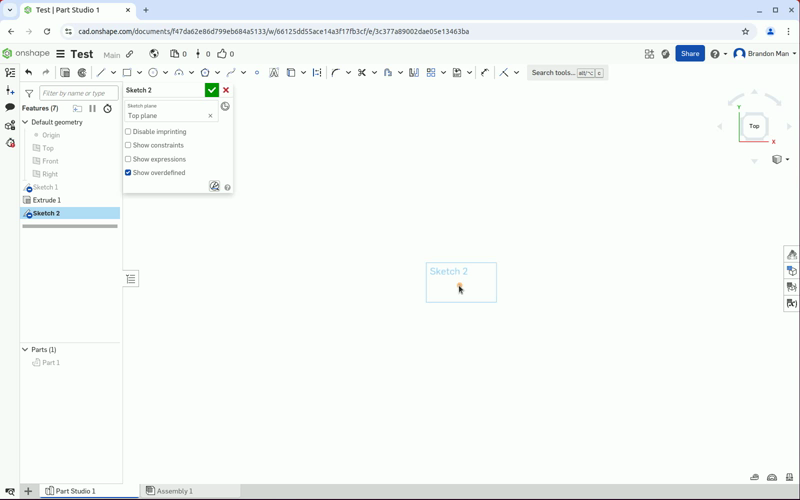
scroll(6)
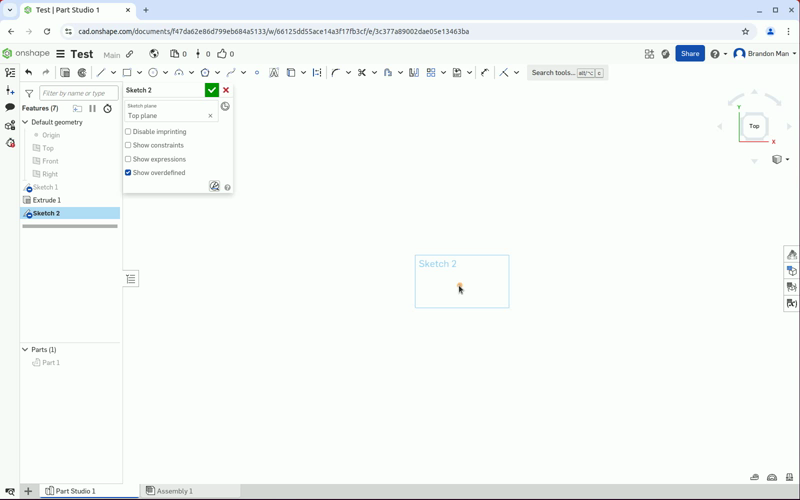
scroll(6)
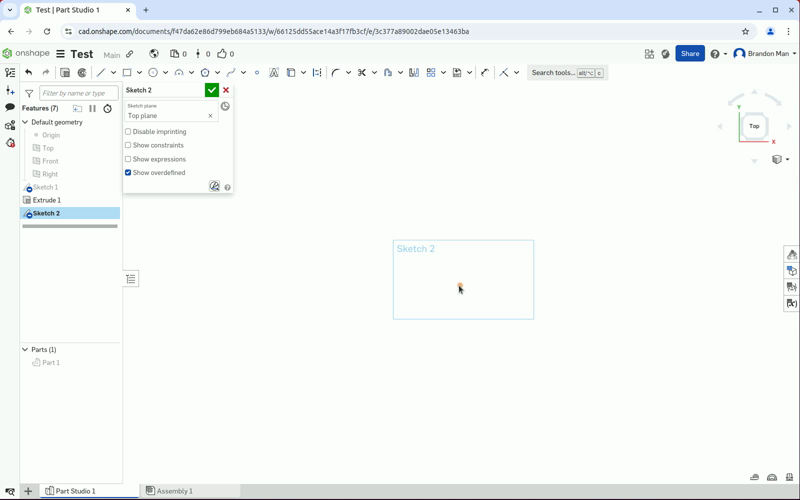
scroll(6)
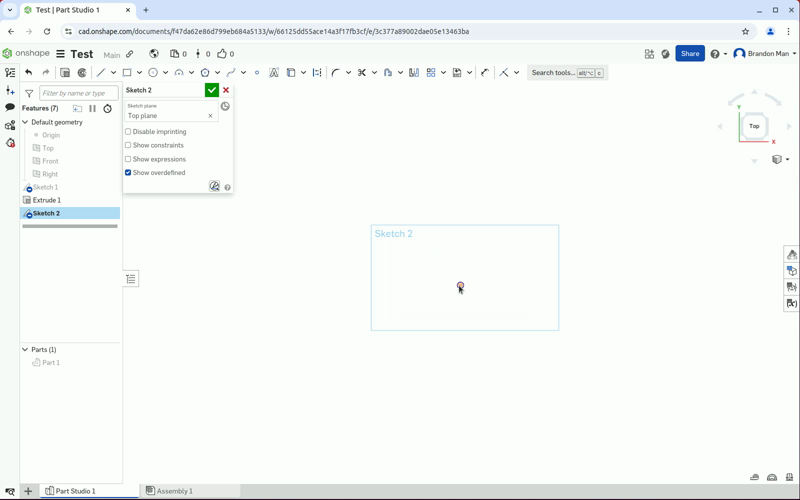
scroll(6)
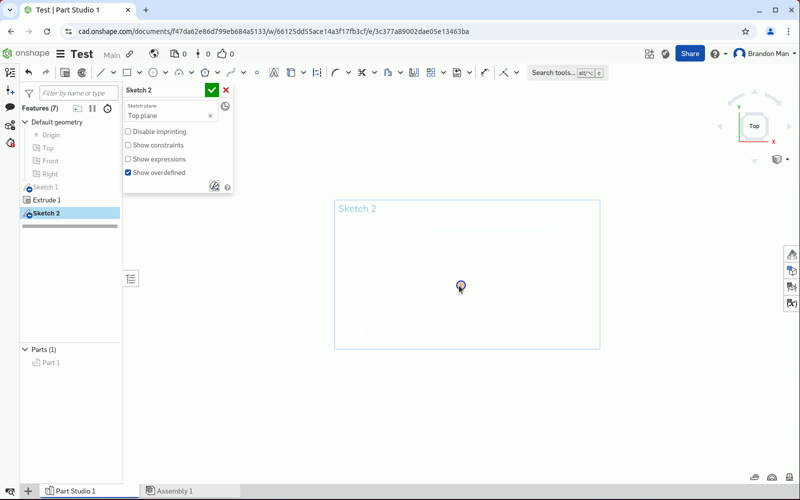
scroll(6)
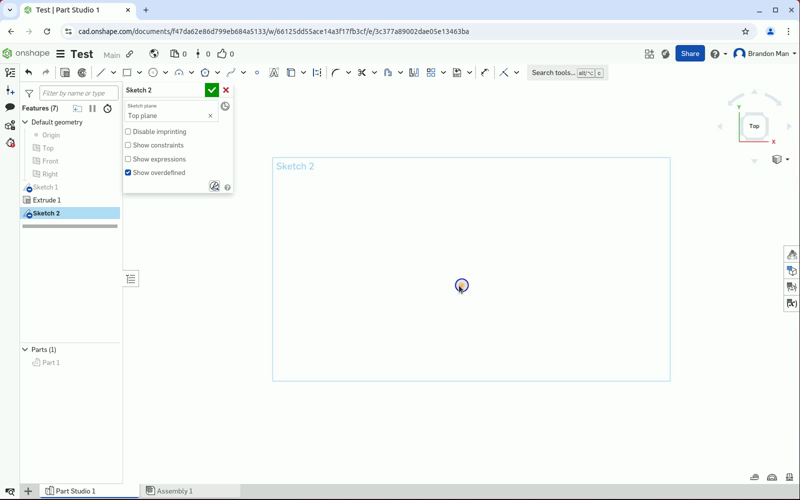
scroll(6)
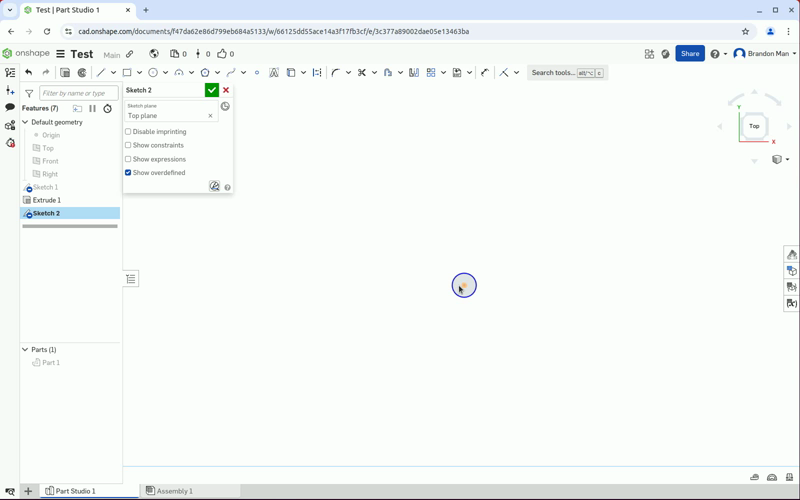
click(459, 285)
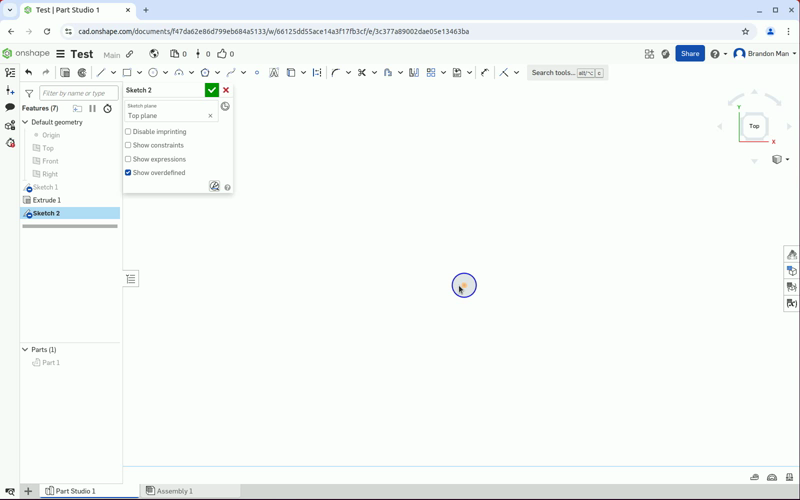
scroll(-6)
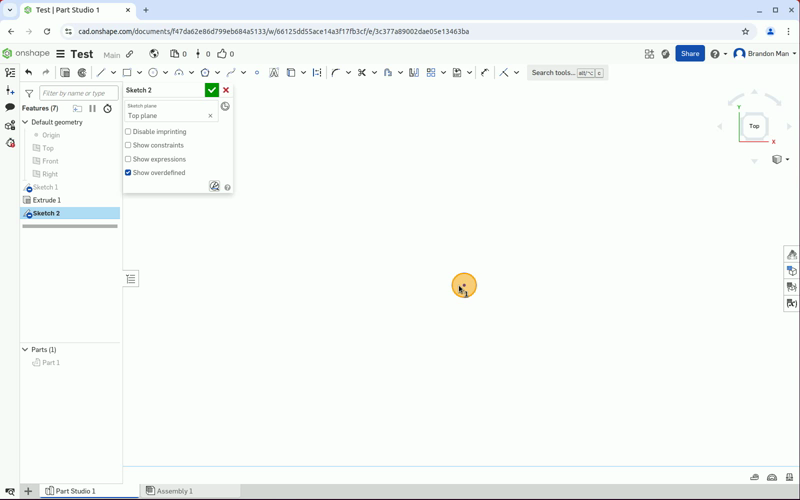
scroll(-6)
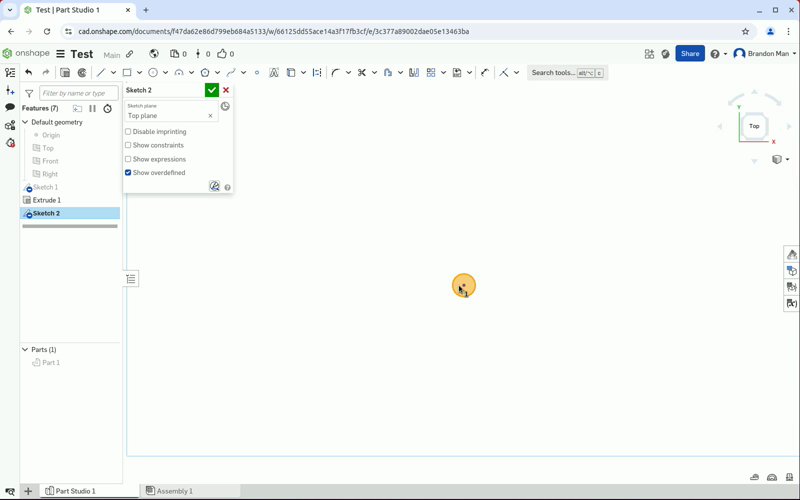
scroll(-6)
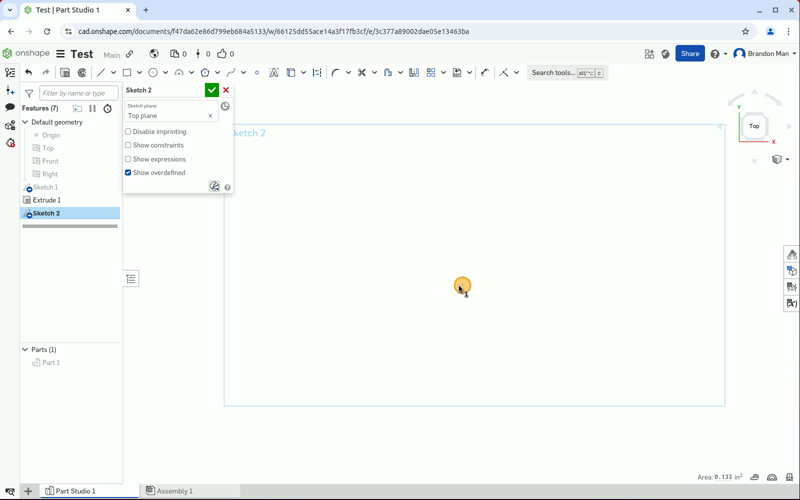
scroll(-6)
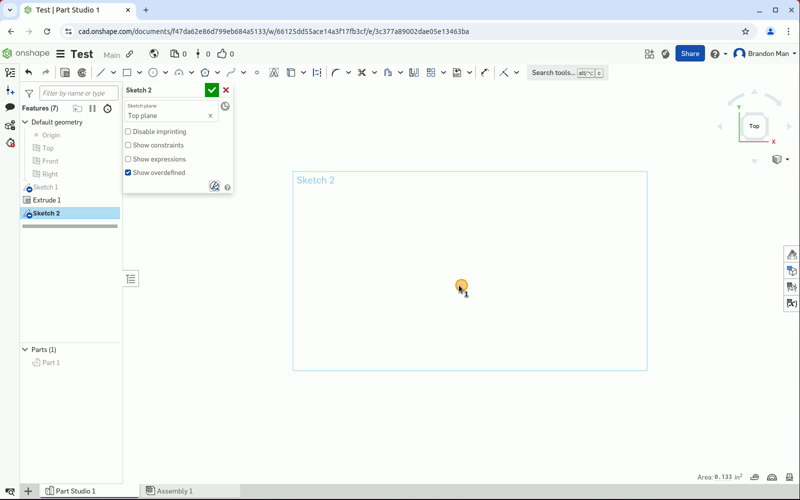
scroll(-6)
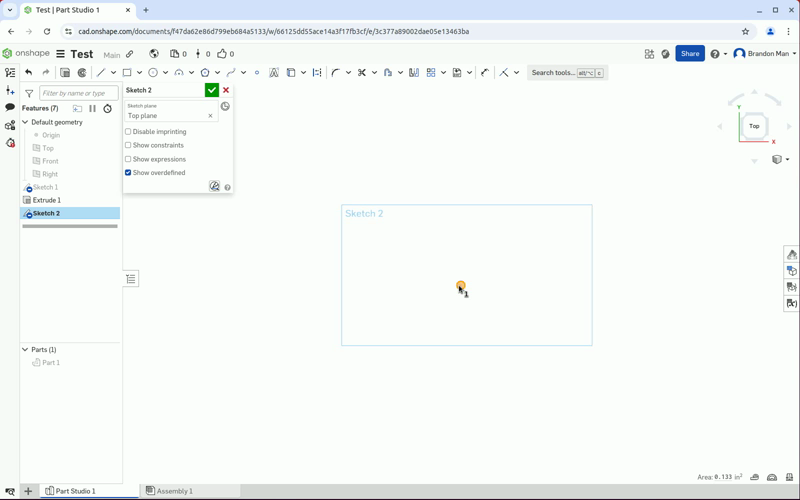
scroll(-6)
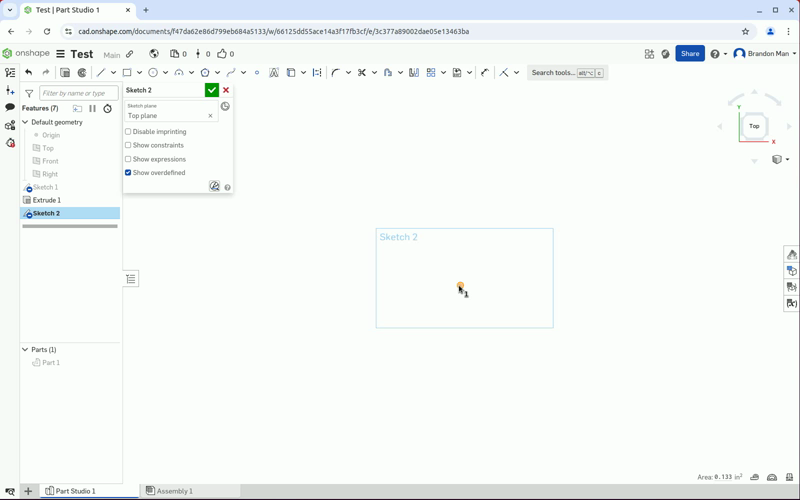
scroll(-6)
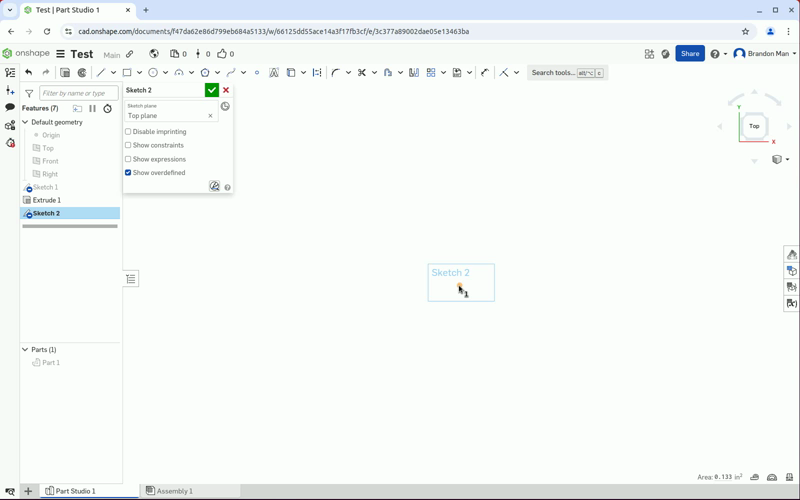
mouse_move(73, 352)
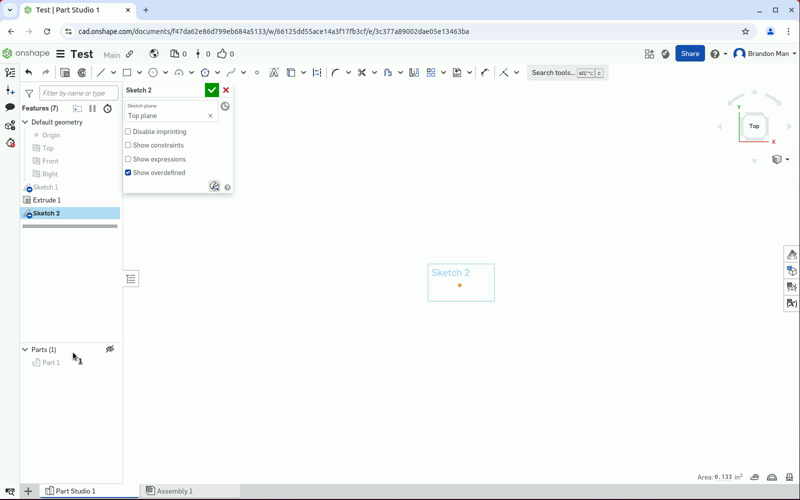
key(shift+y)
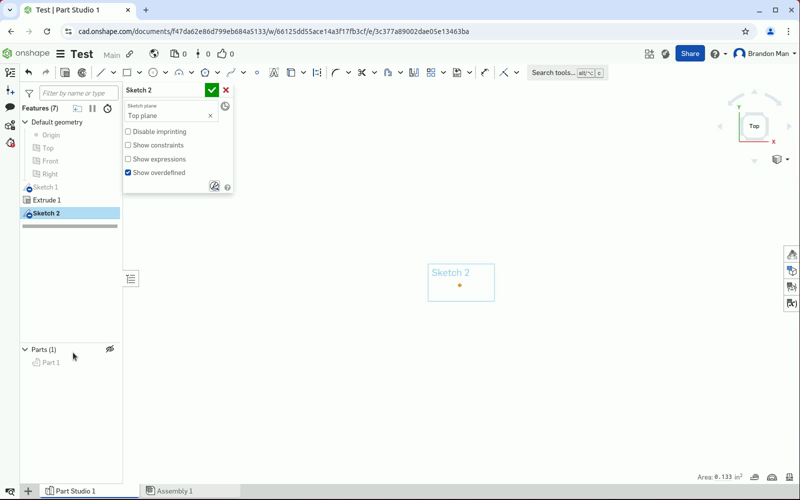
key(shift+e)
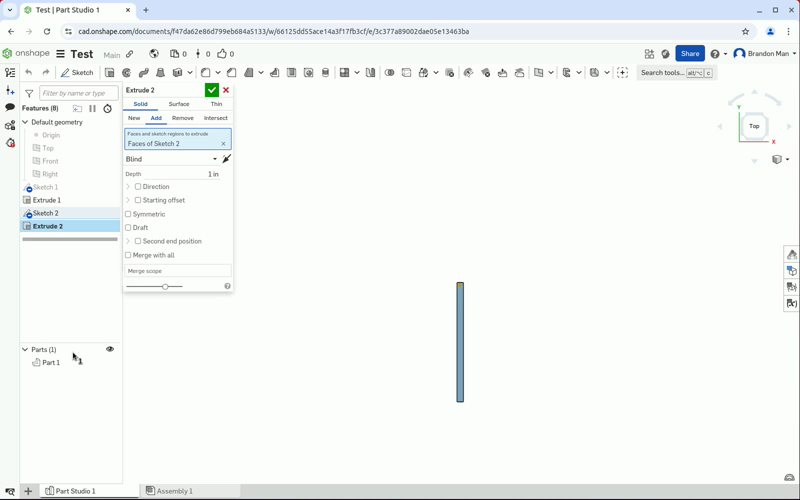
mouse_move(143, 106)
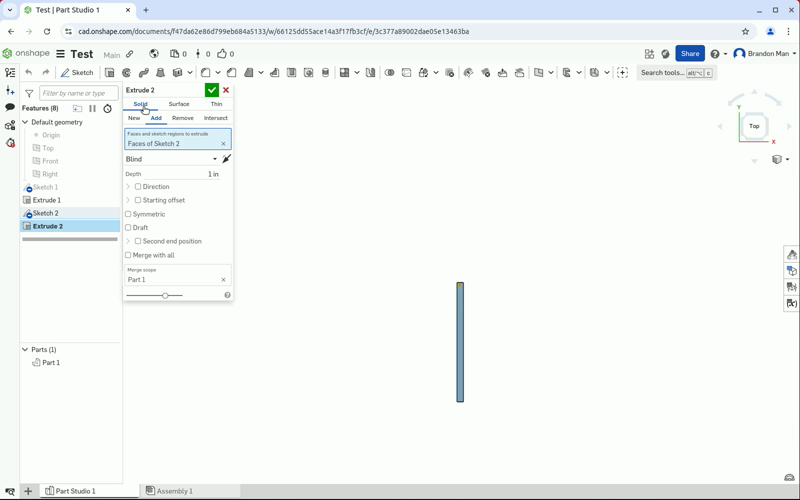
click(143, 106)
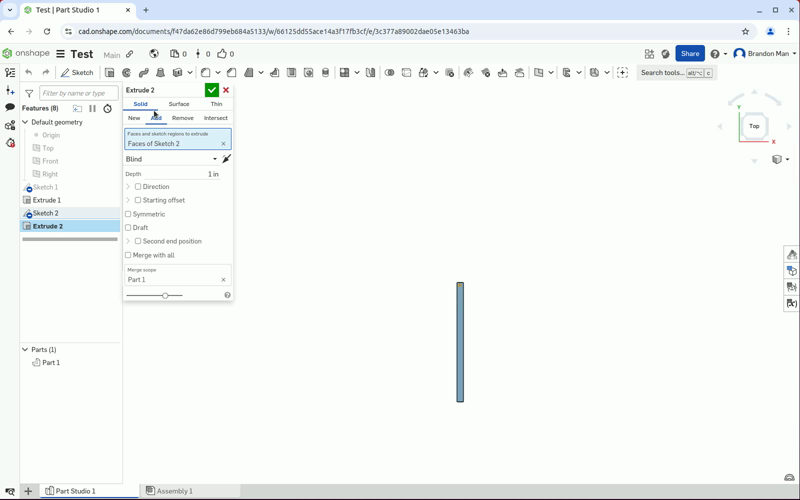
mouse_move(186, 120)
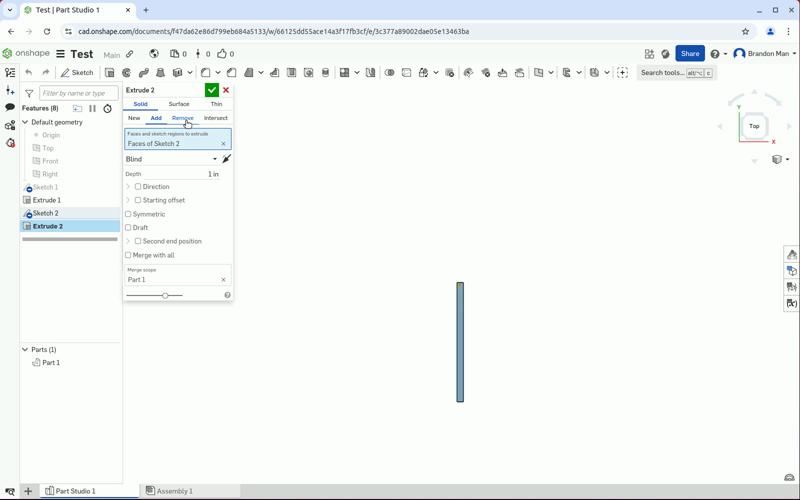
click(186, 120)
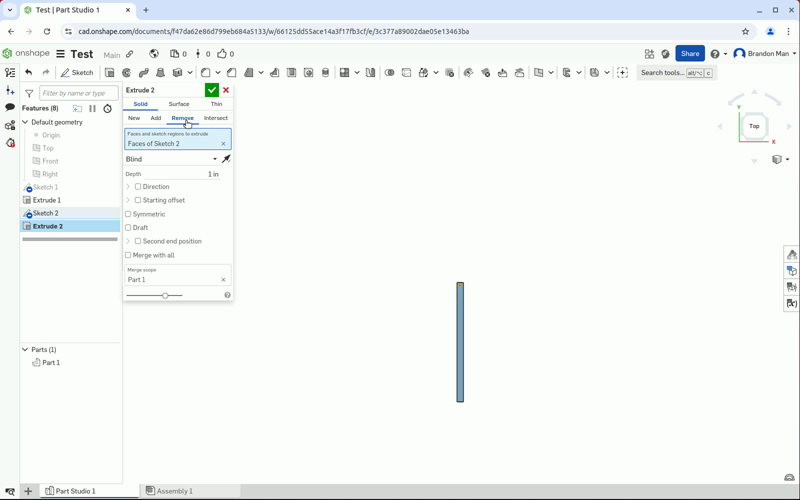
key(tab, 4)
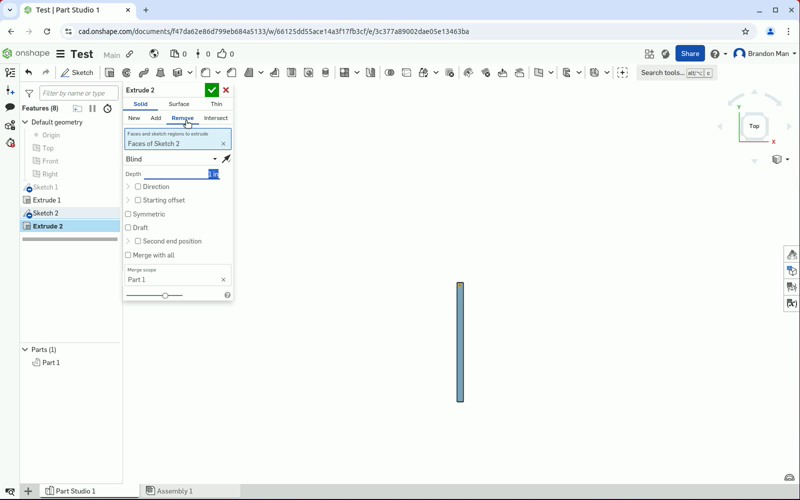
text(-5.778)
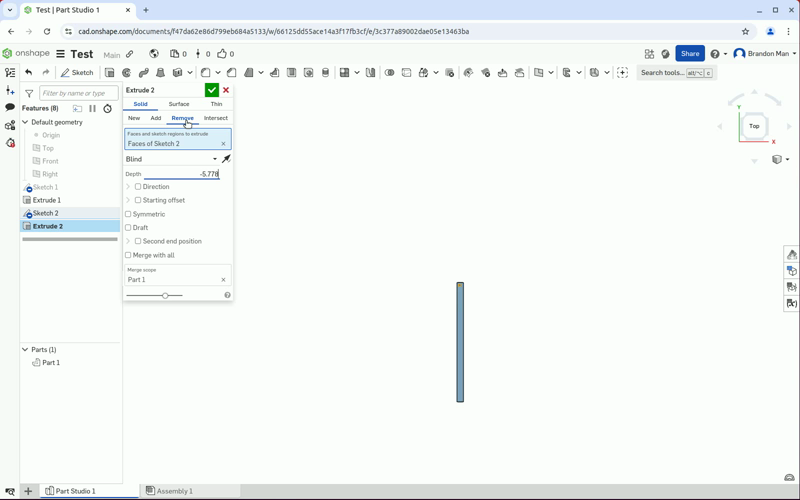
key(tab, 3)
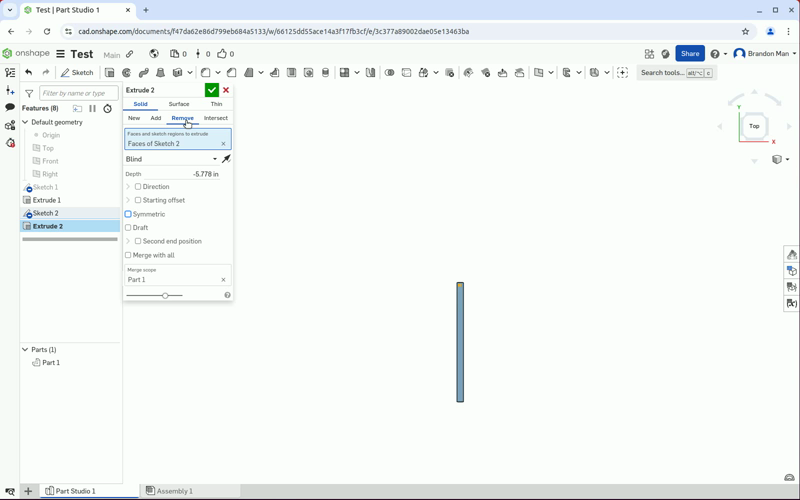
key(space)
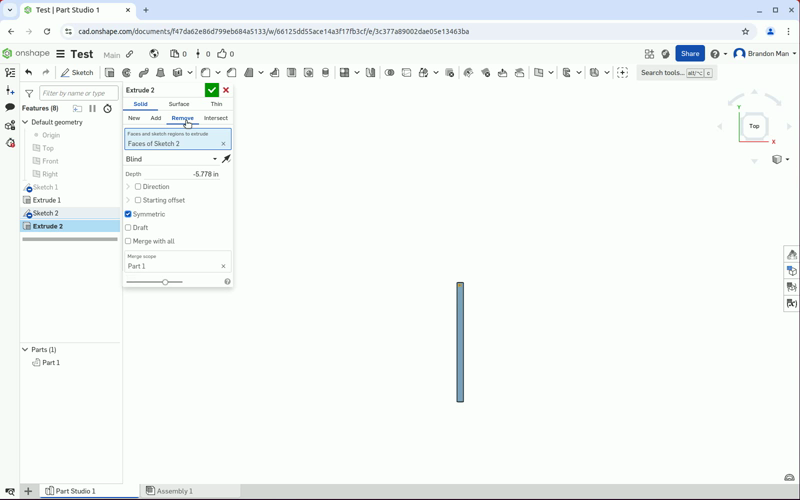
key(tab, 2)
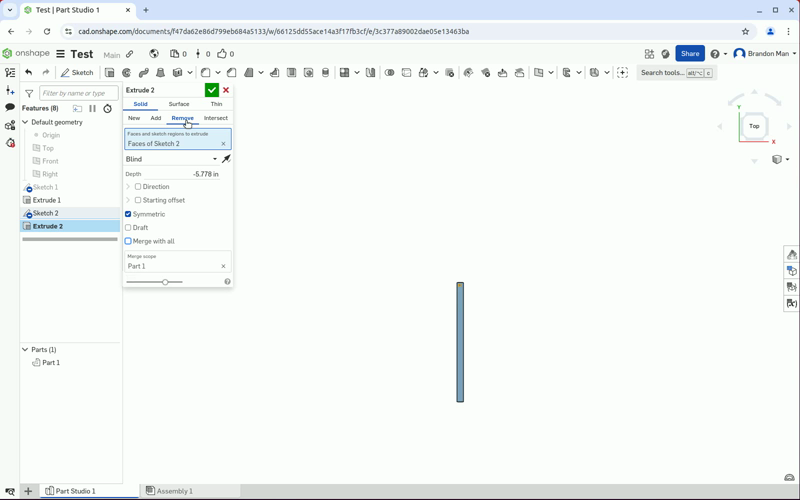
key(space)
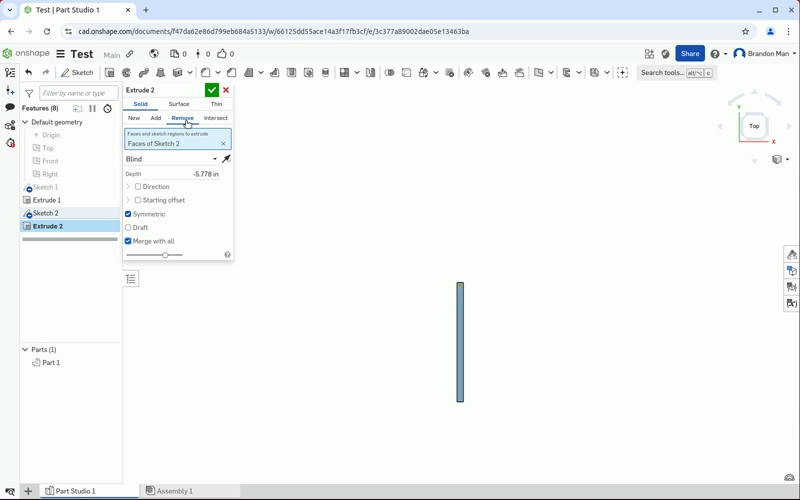
key(enter)
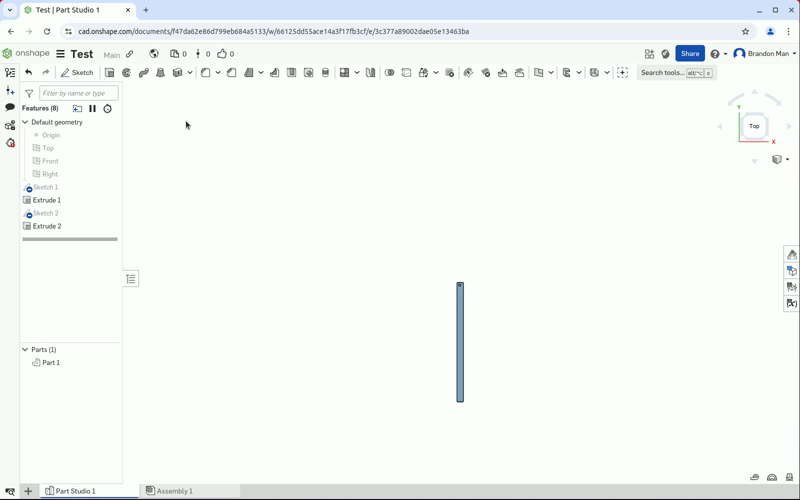
key(shift+h)
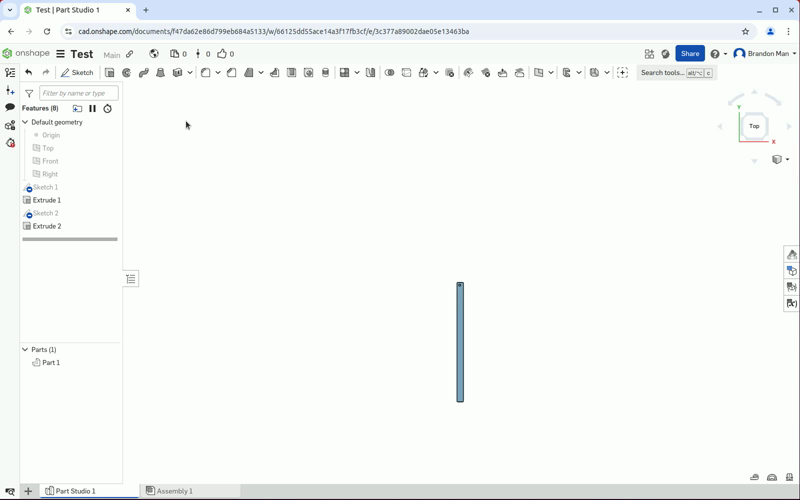
key(shift+h)
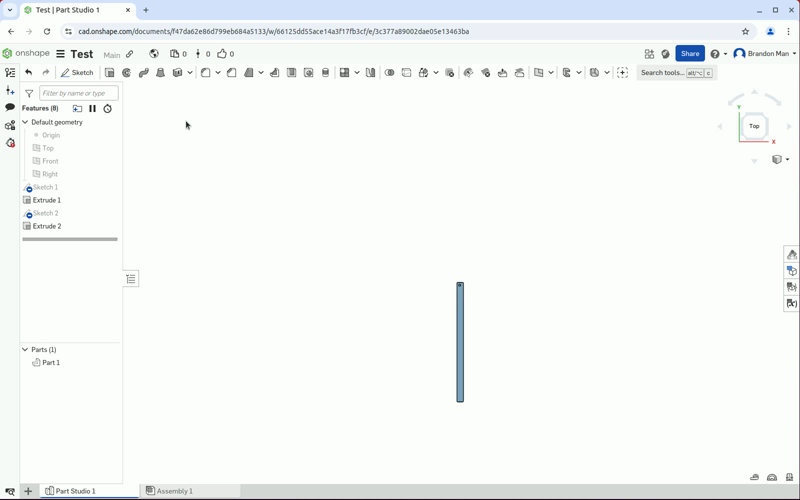
mouse_move(73, 189)
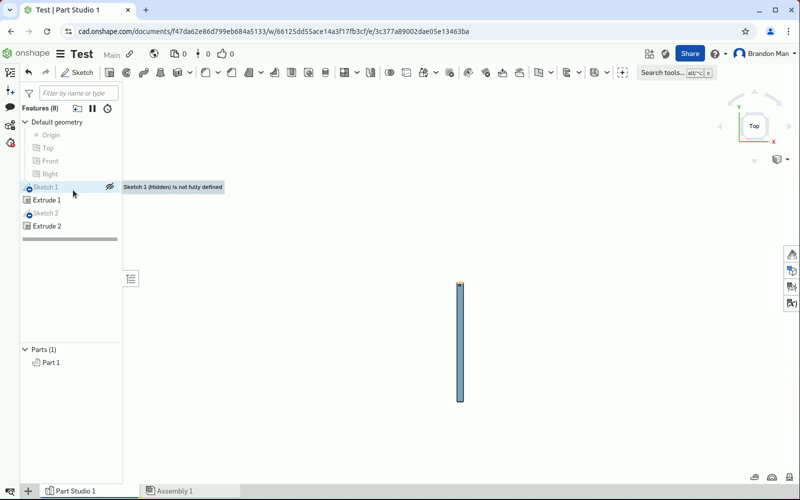
click(73, 189)
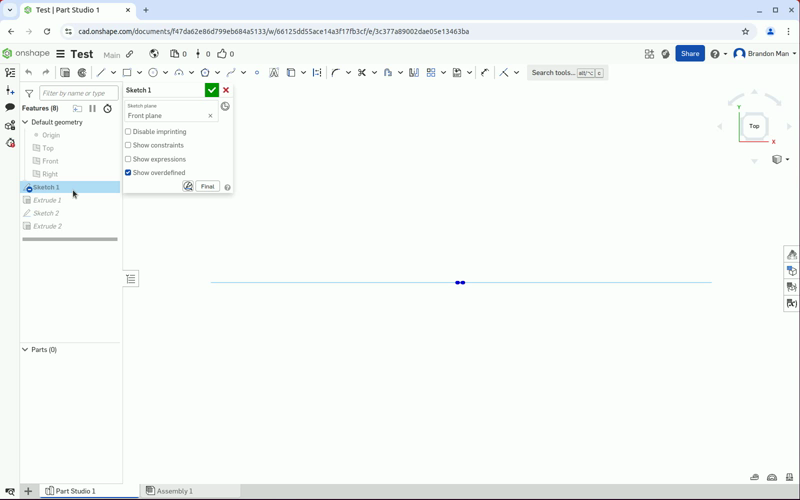
mouse_move(229, 92)
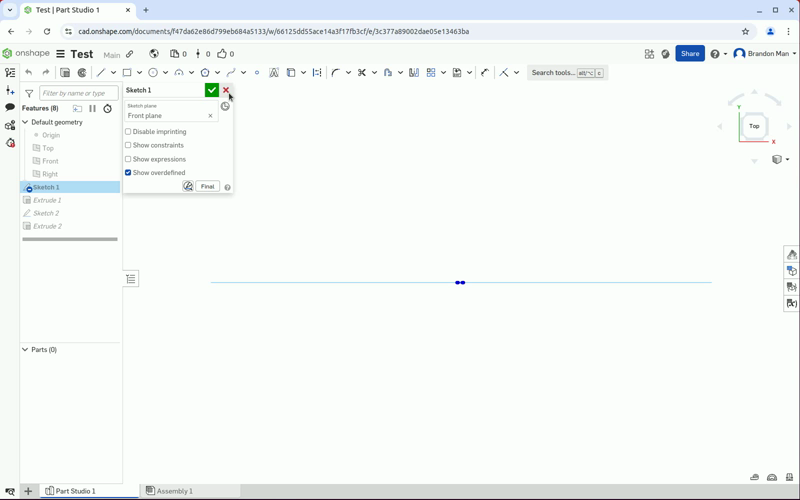
click(229, 92)
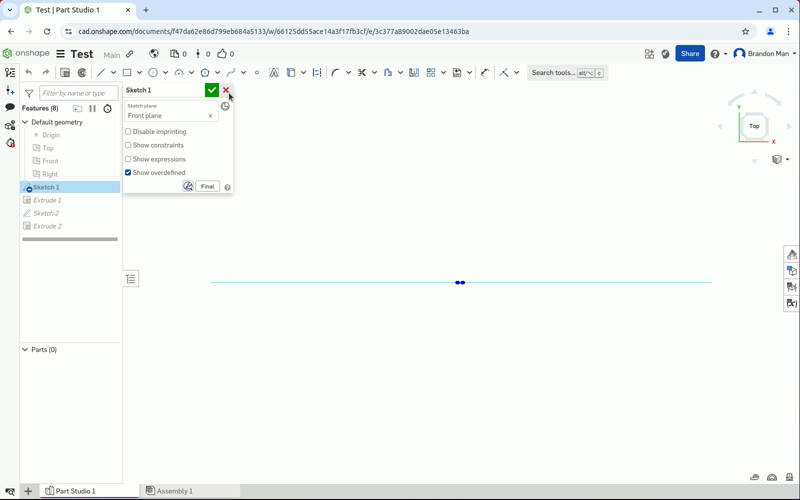
key(shift+s)
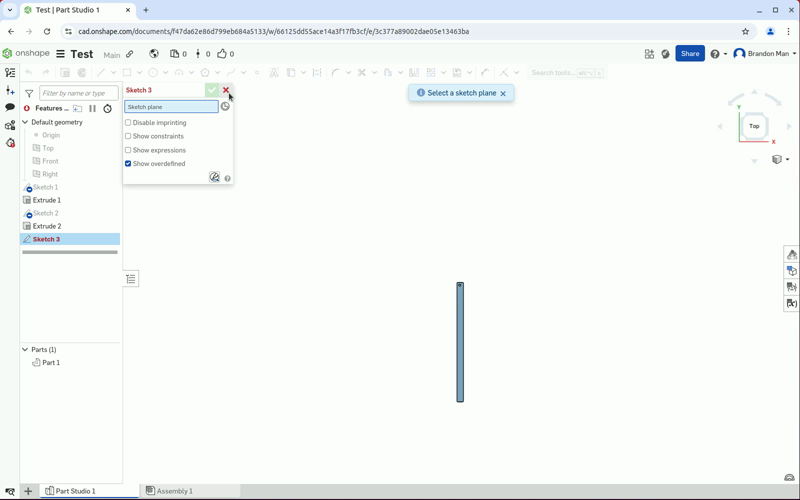
mouse_move(73, 150)
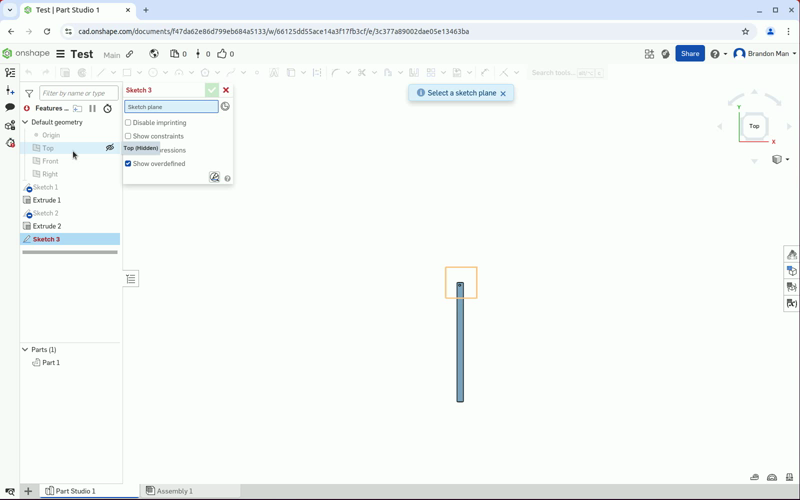
click(73, 150)
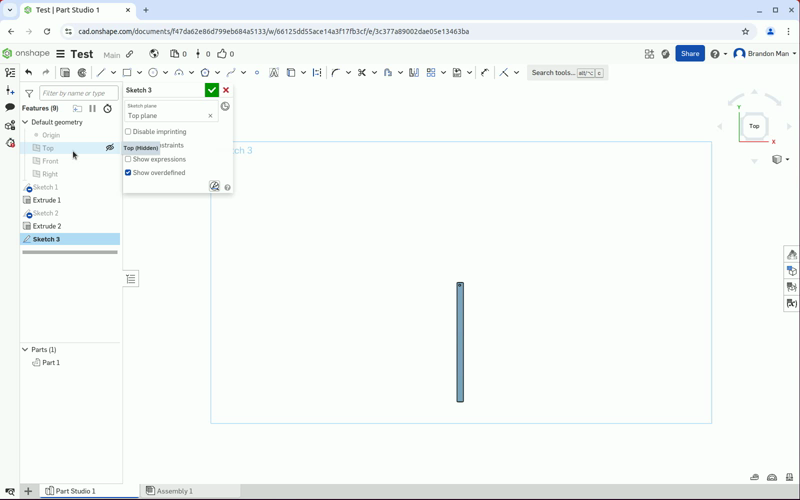
mouse_move(73, 352)
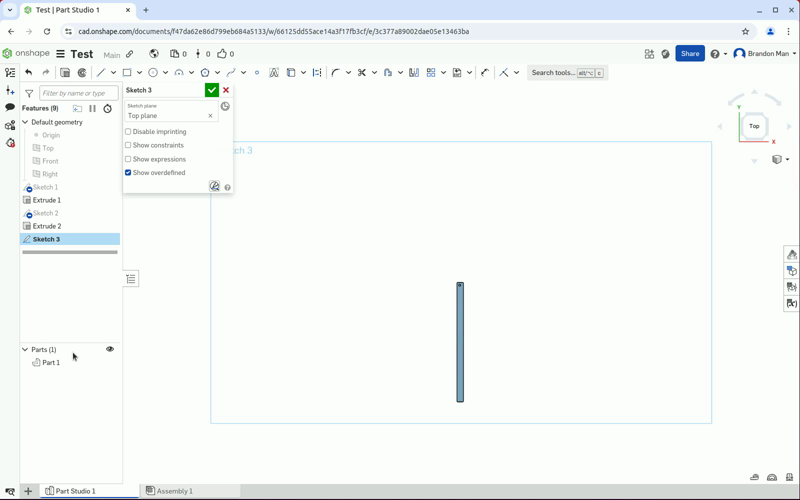
key(y)
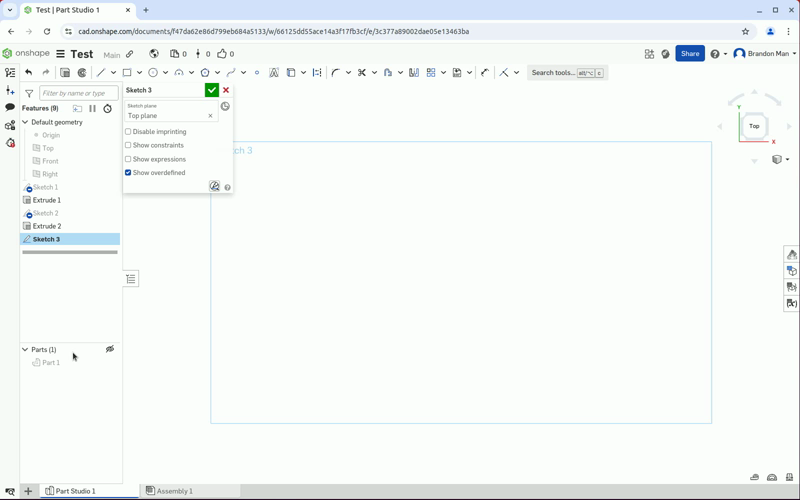
key(c)
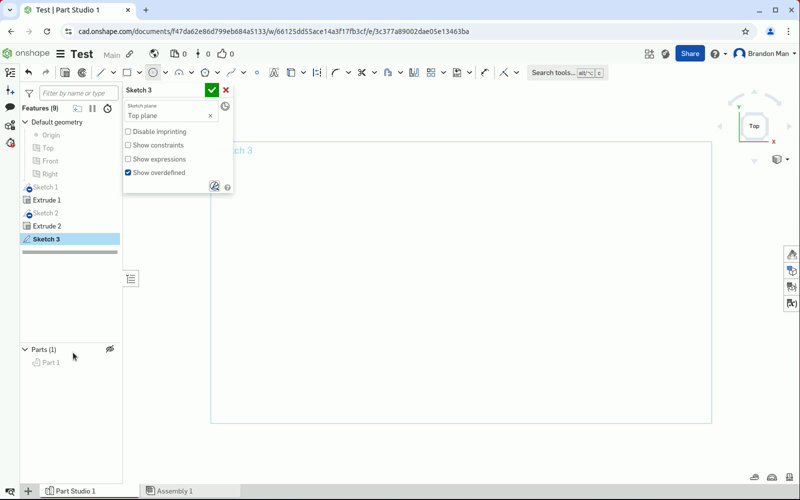
key_down(shift)
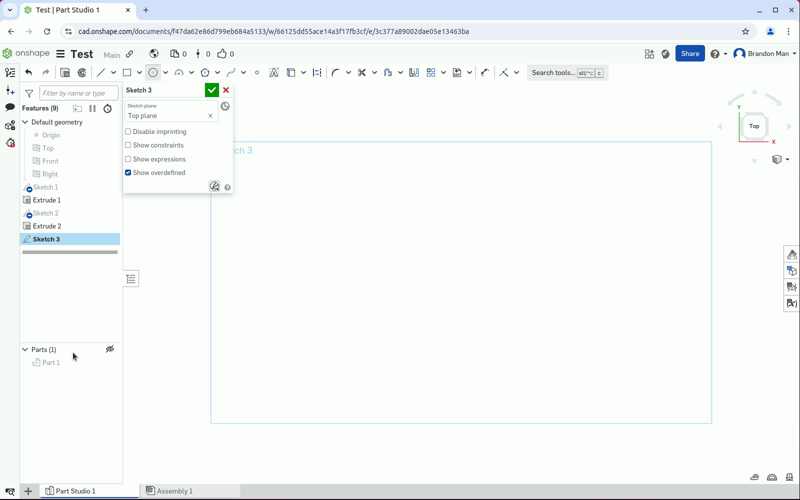
mouse_move(459, 339)
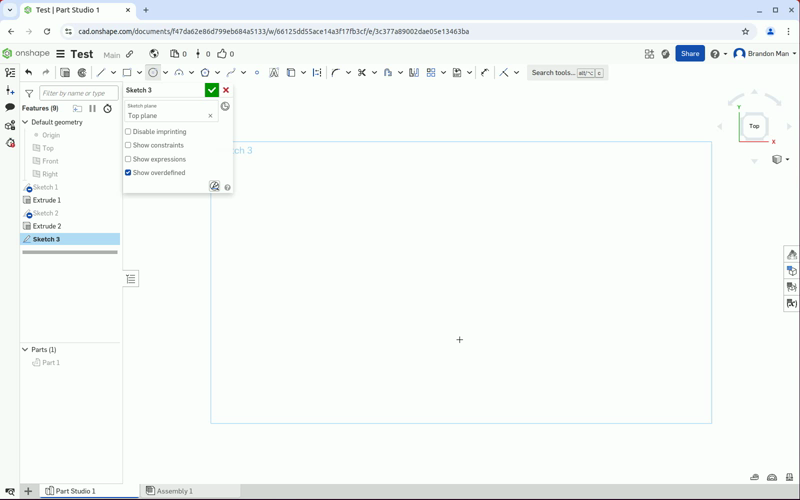
click(459, 339)
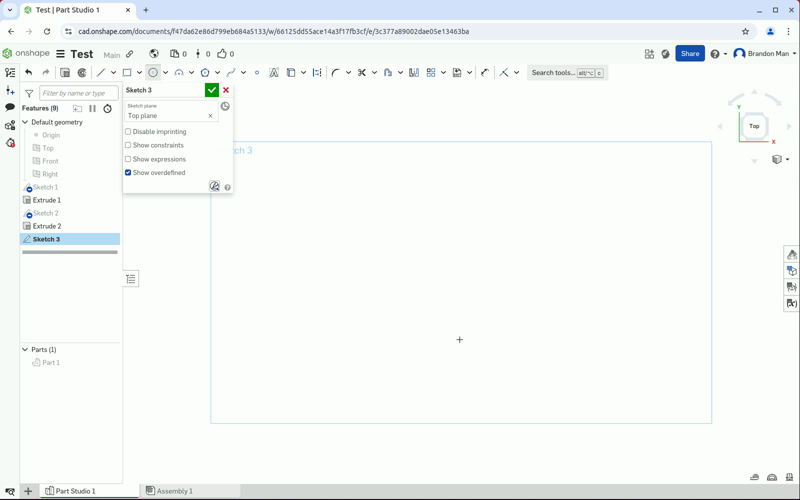
key_up(shift)
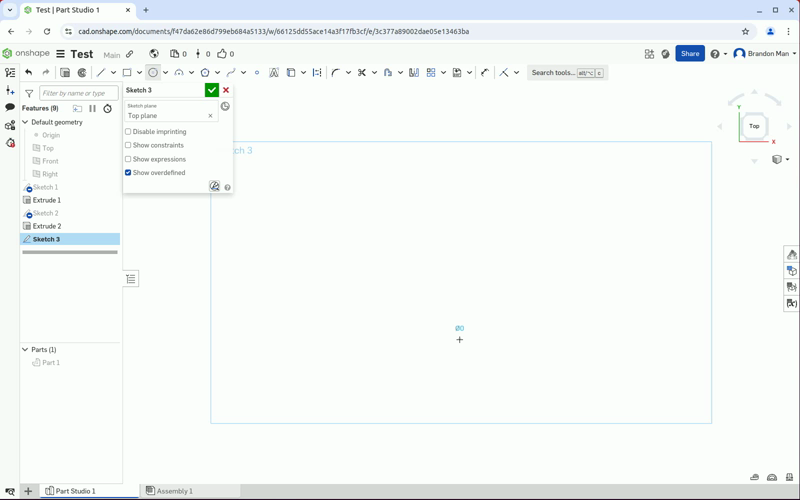
mouse_move(460, 339)
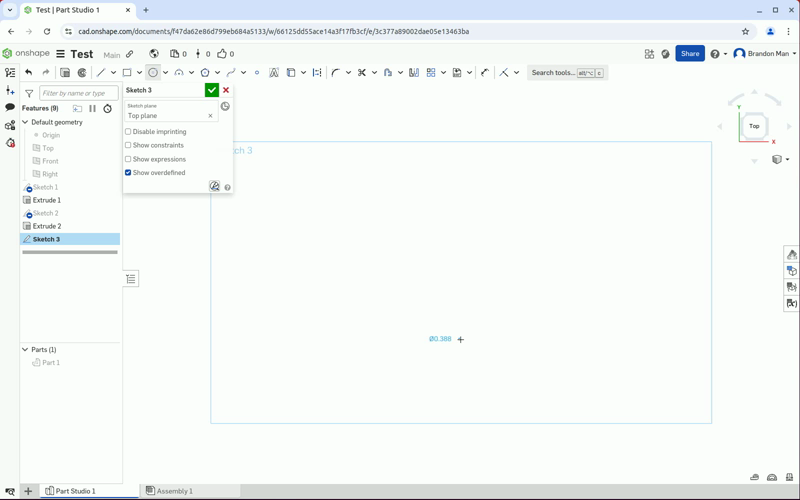
scroll(6)
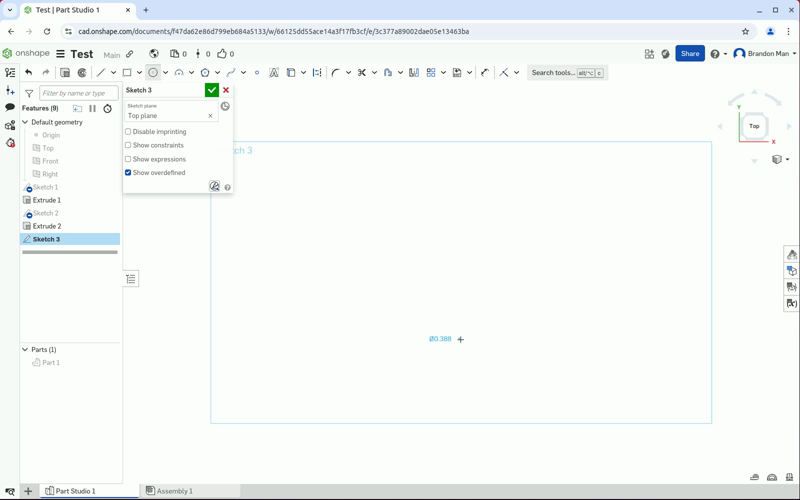
scroll(6)
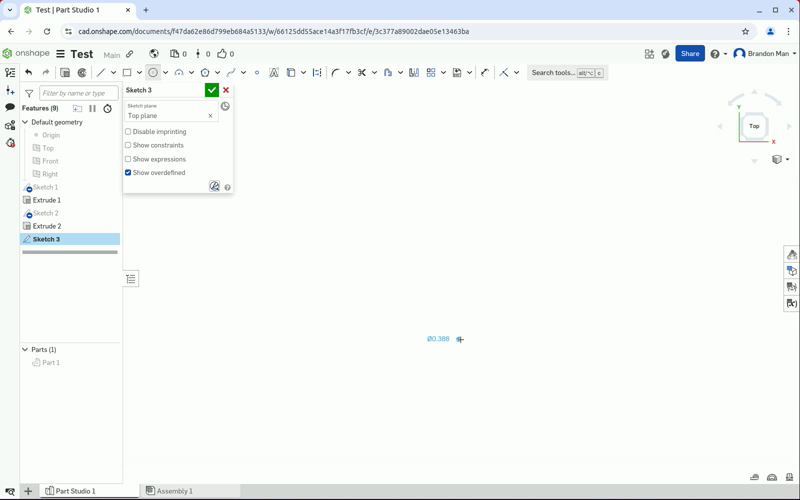
scroll(6)
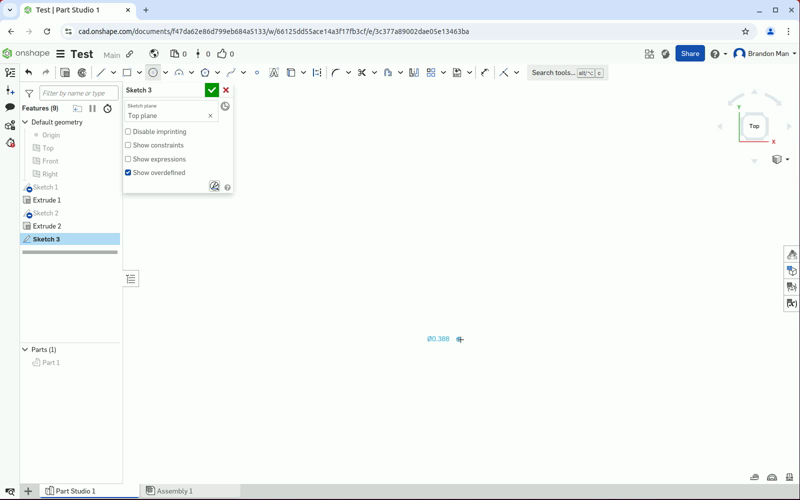
scroll(6)
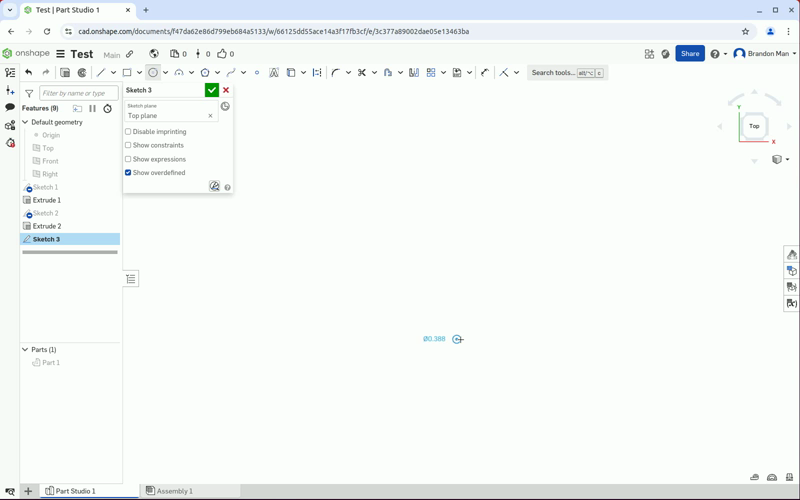
scroll(6)
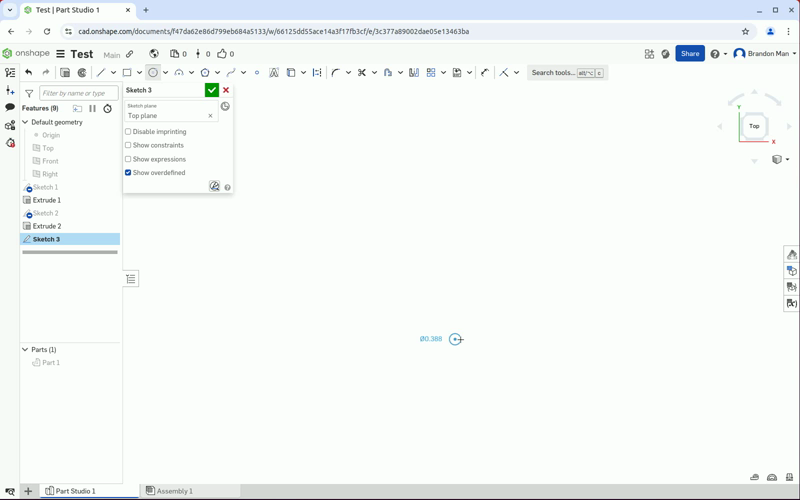
scroll(6)
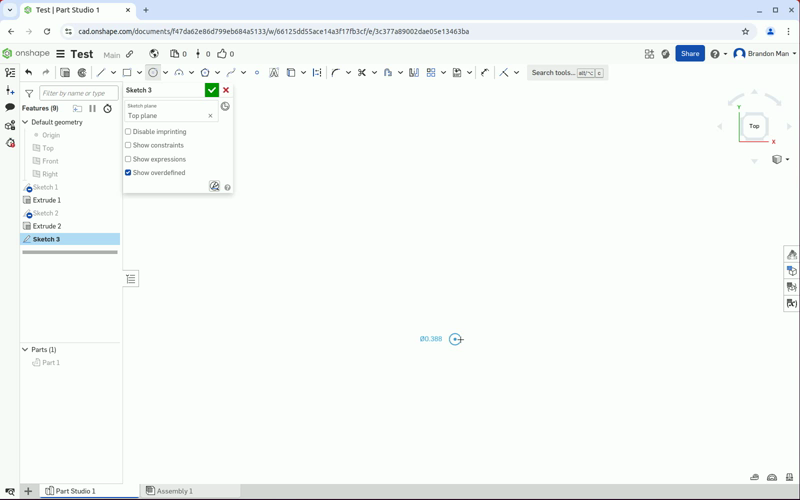
scroll(6)
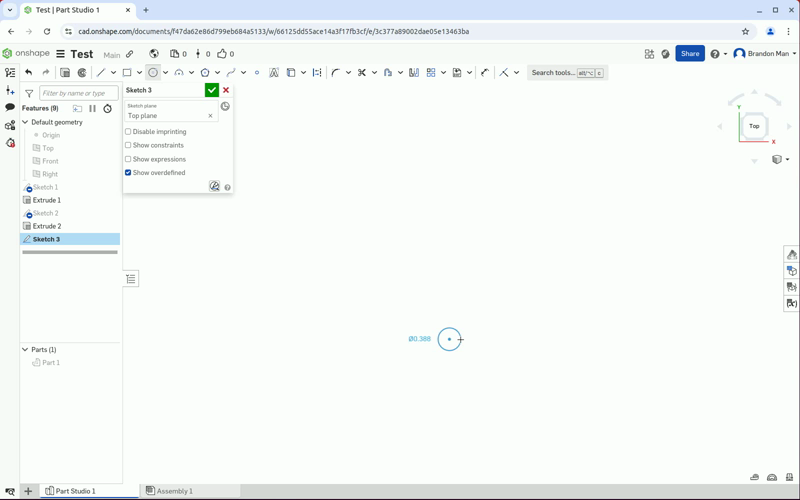
click(460, 339)
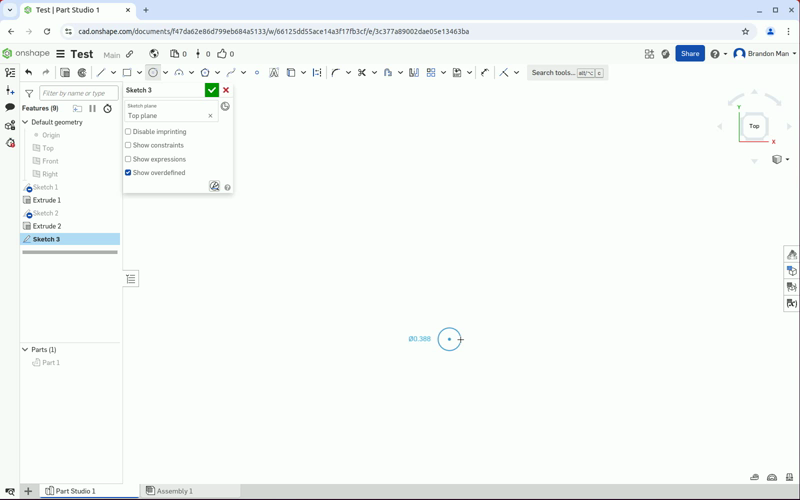
scroll(-6)
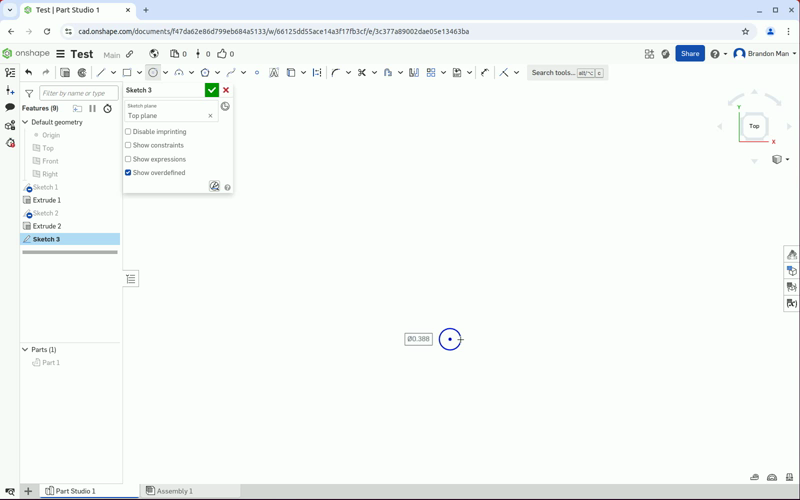
scroll(-6)
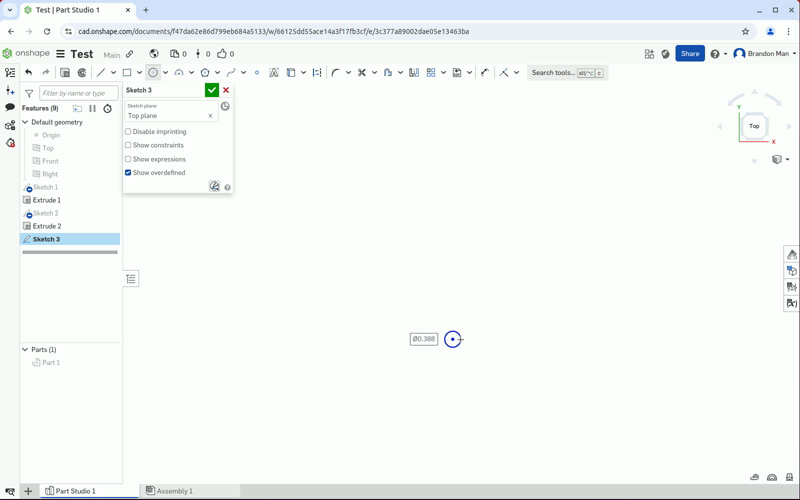
scroll(-6)
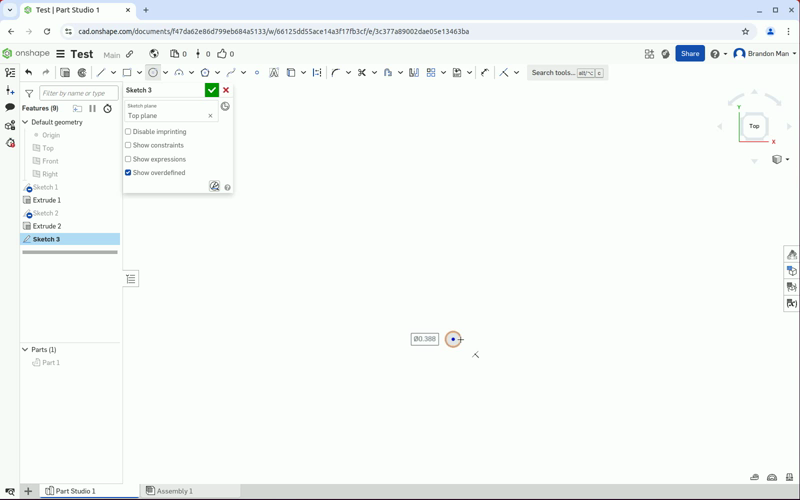
scroll(-6)
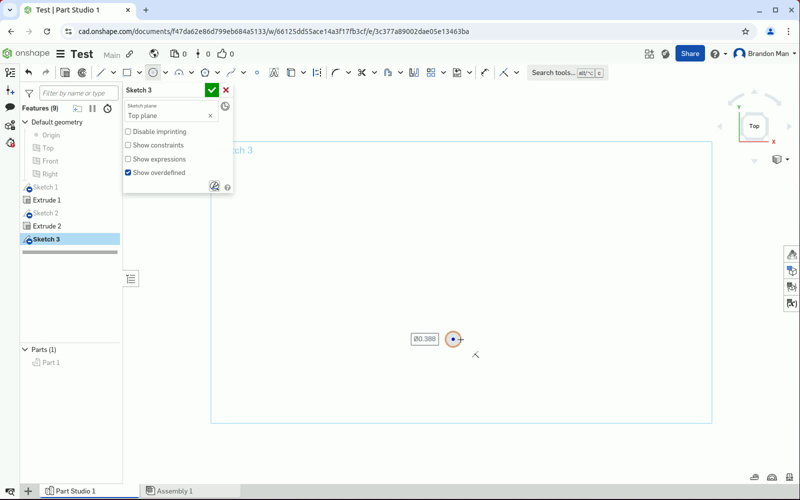
scroll(-6)
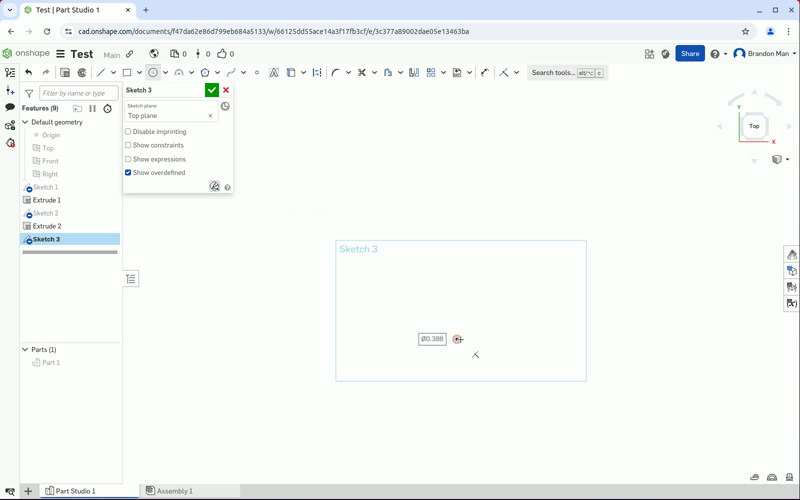
scroll(-6)
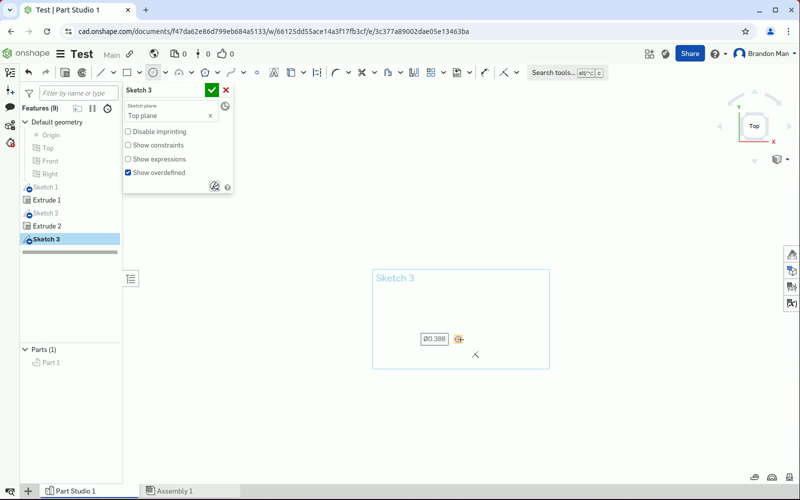
scroll(-6)
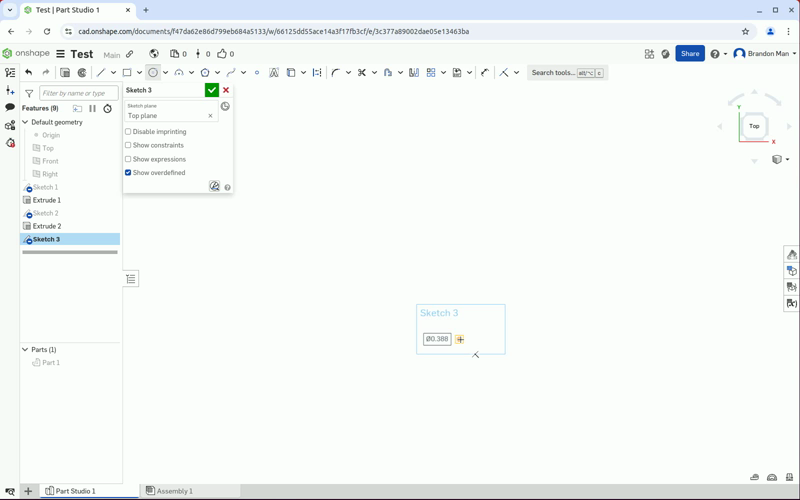
key(esc)
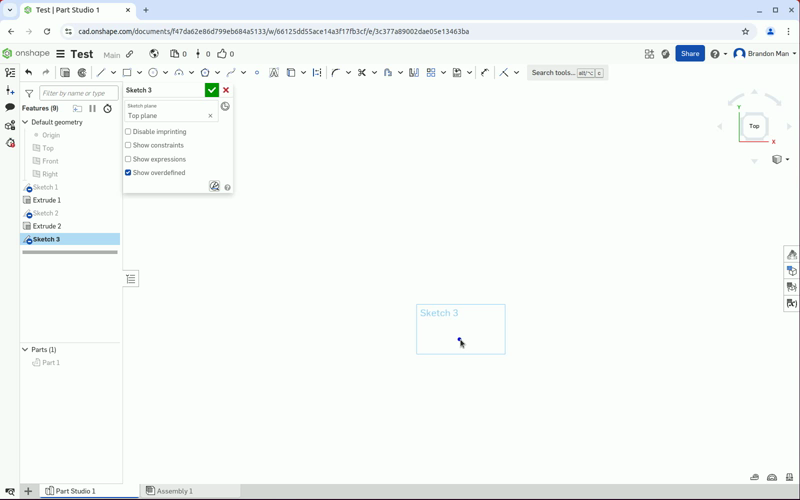
mouse_move(460, 339)
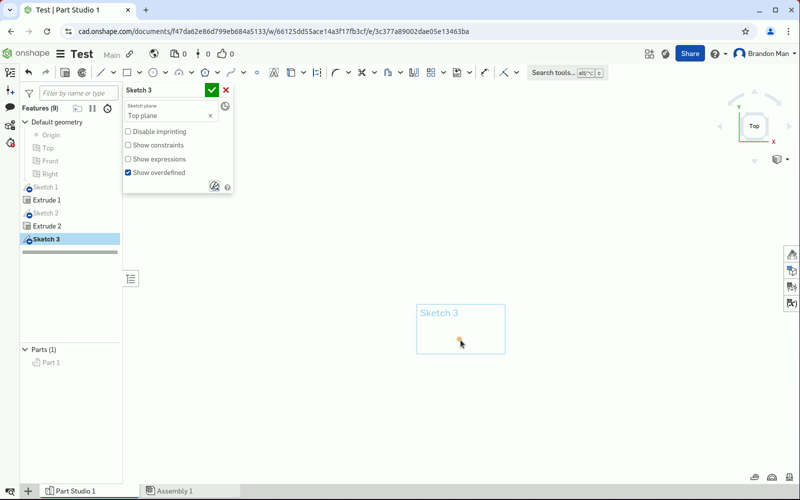
scroll(6)
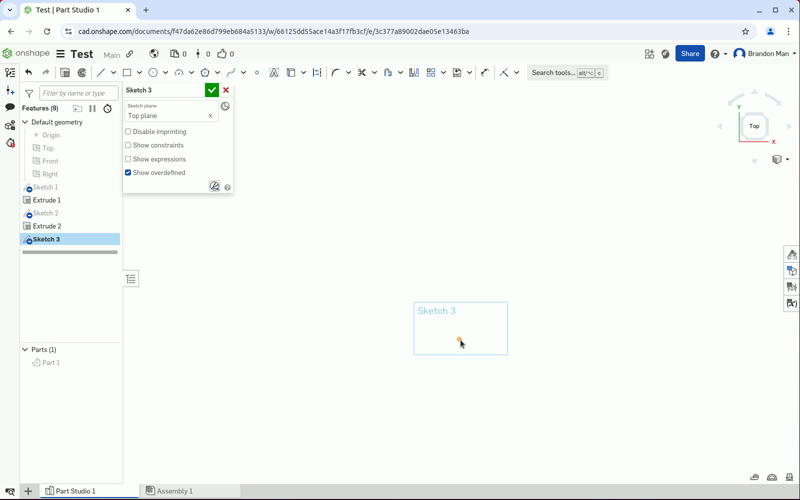
scroll(6)
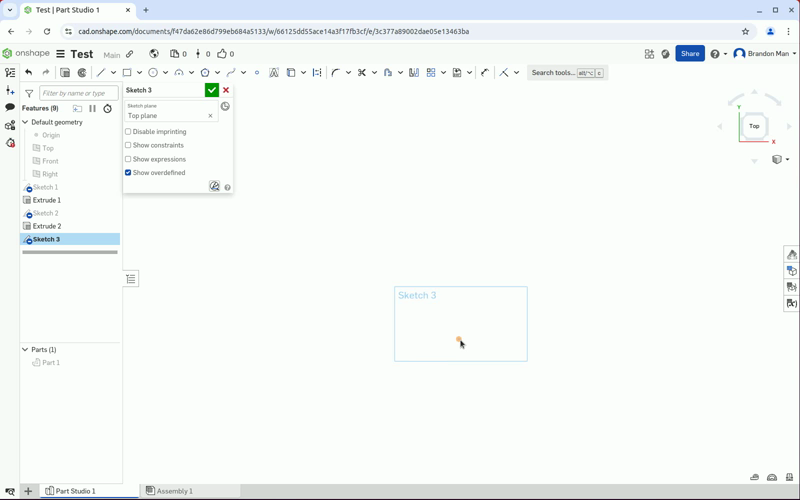
scroll(6)
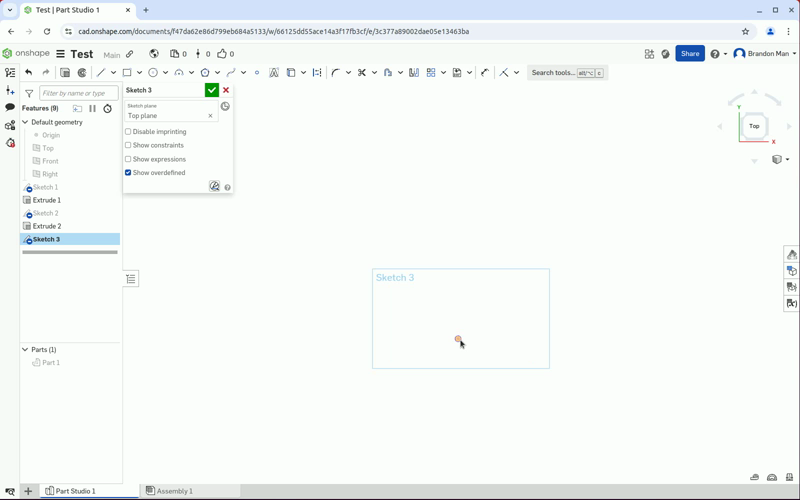
scroll(6)
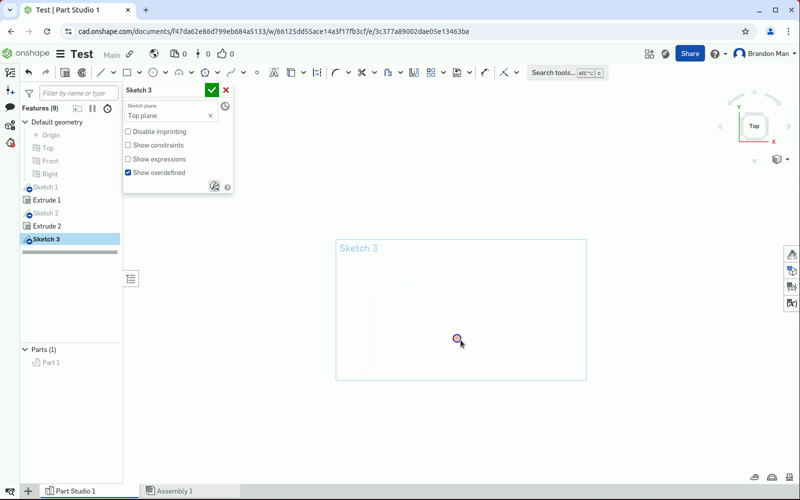
scroll(6)
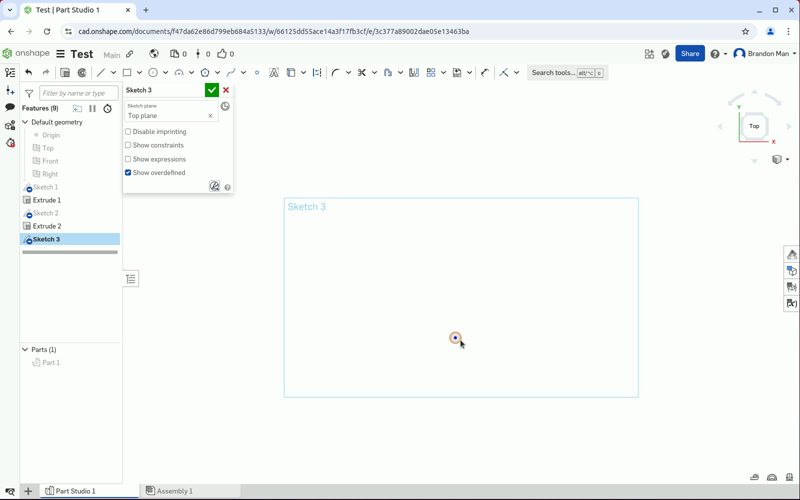
scroll(6)
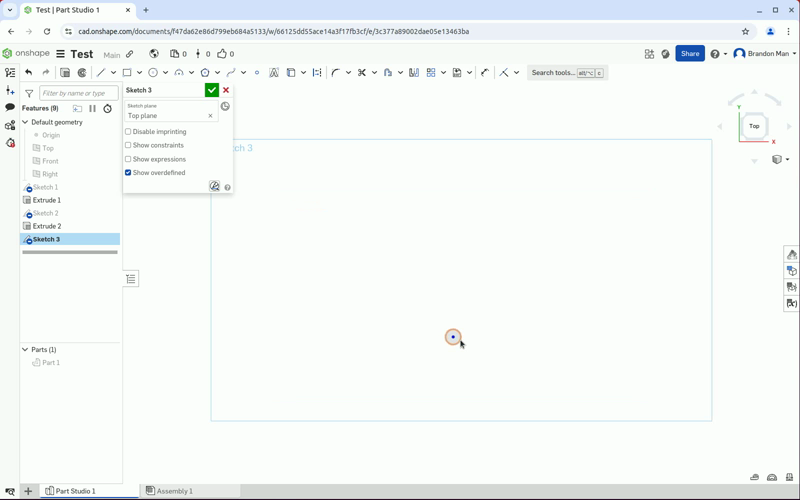
scroll(6)
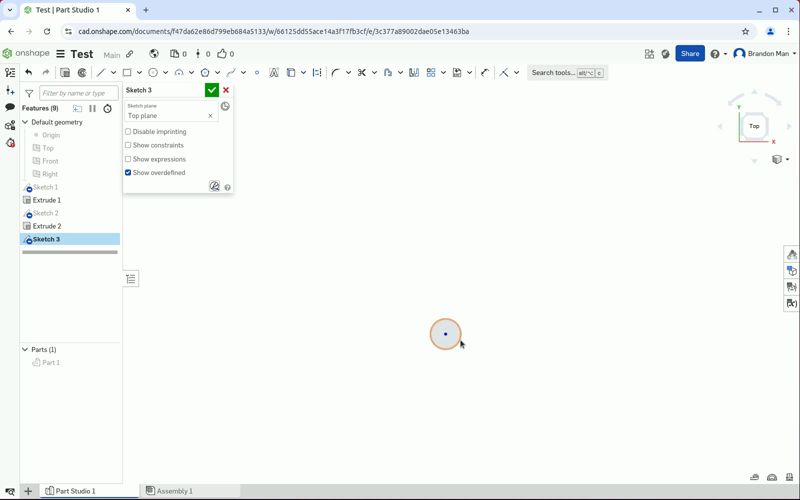
click(460, 339)
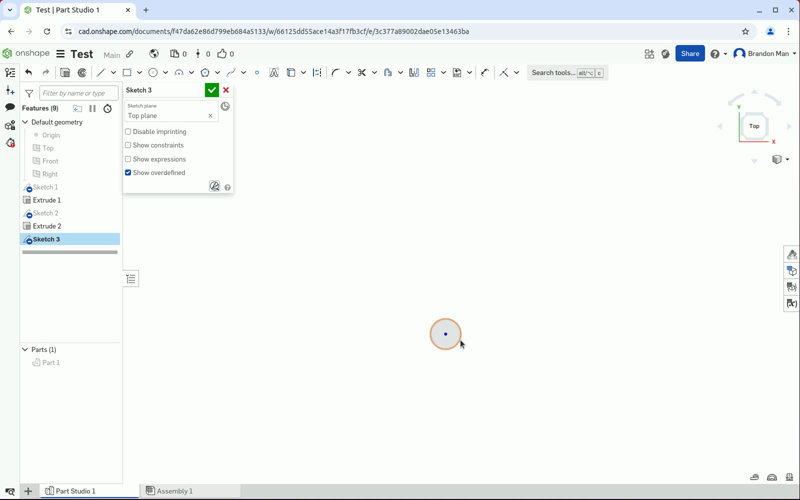
scroll(-6)
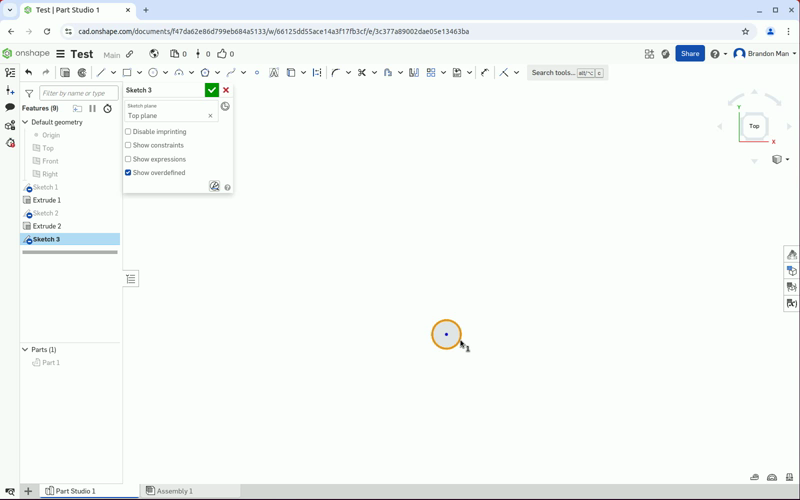
scroll(-6)
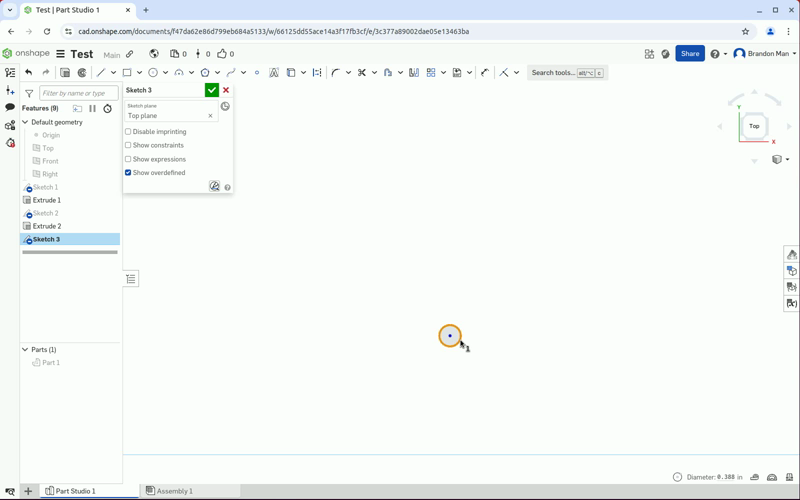
scroll(-6)
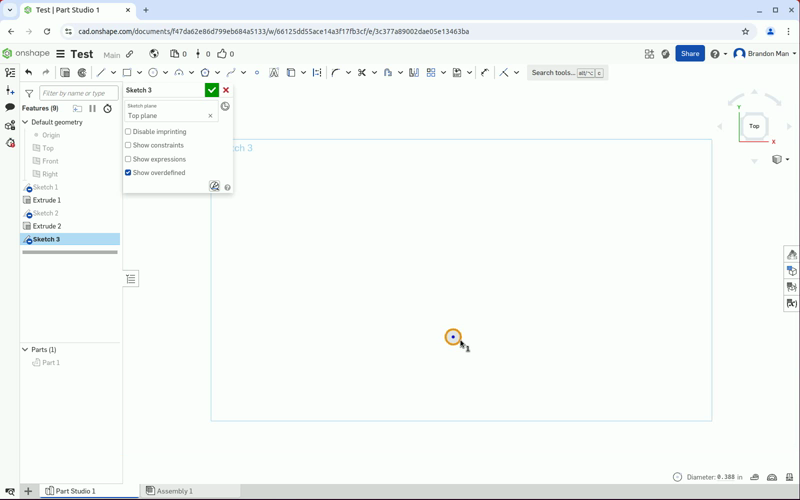
scroll(-6)
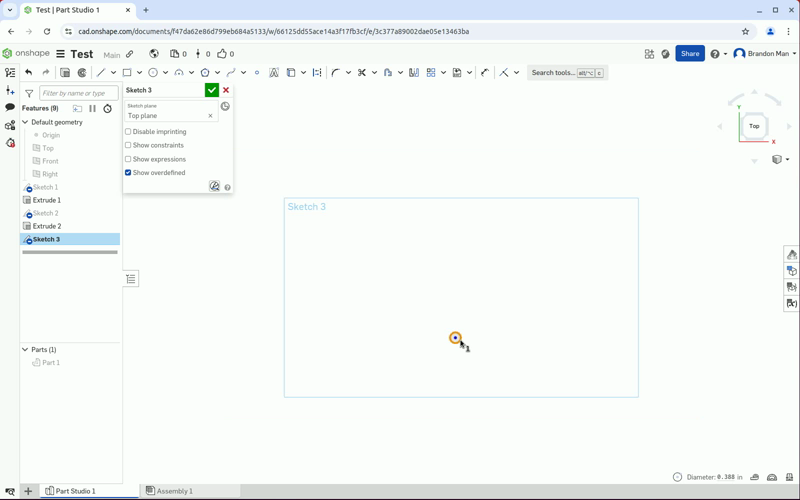
scroll(-6)
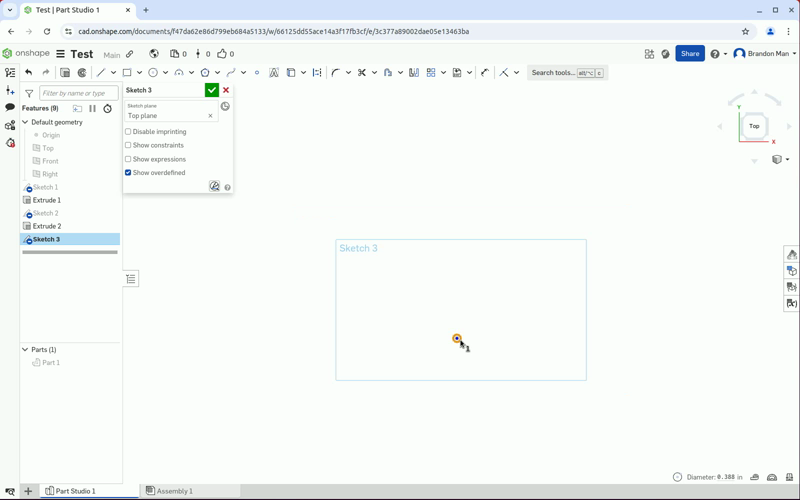
scroll(-6)
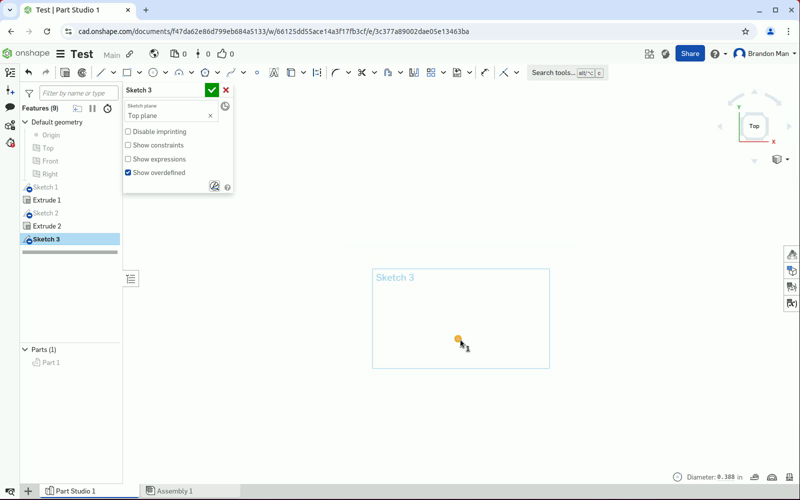
scroll(-6)
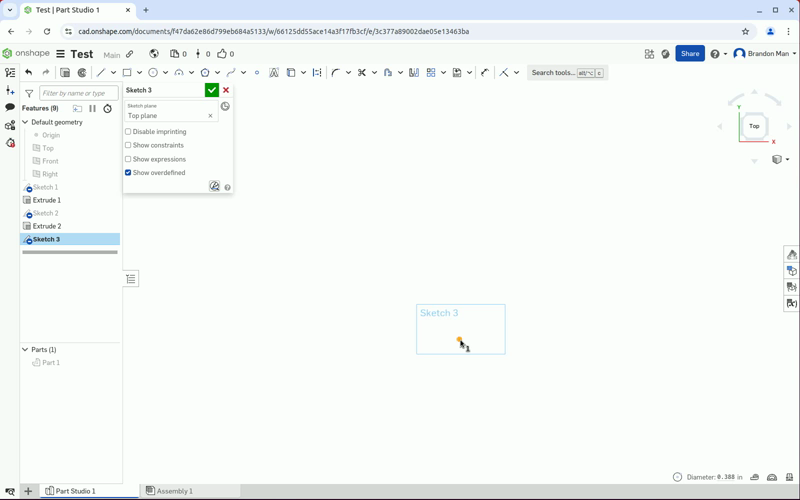
mouse_move(73, 352)
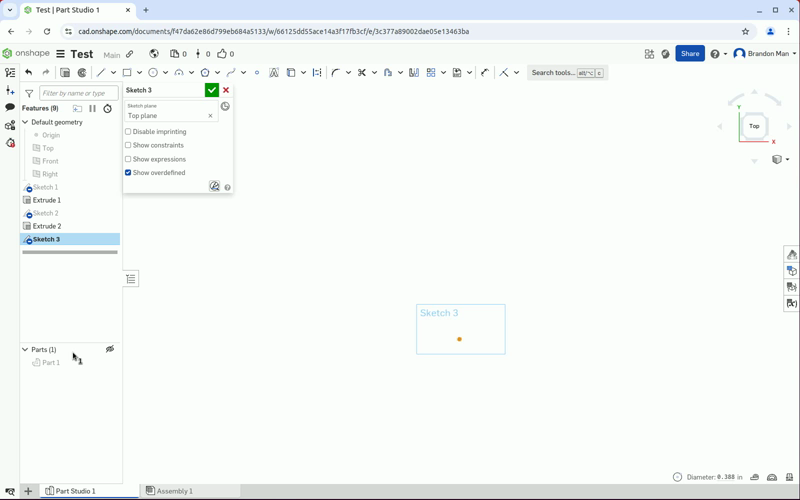
key(shift+y)
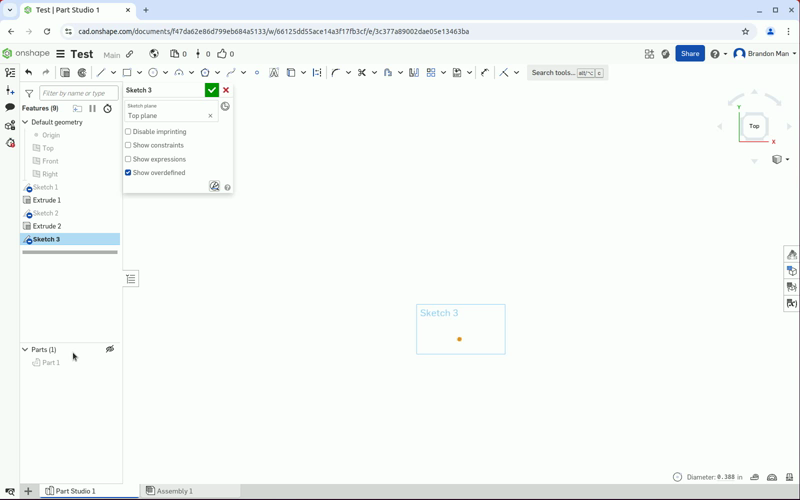
key(shift+e)
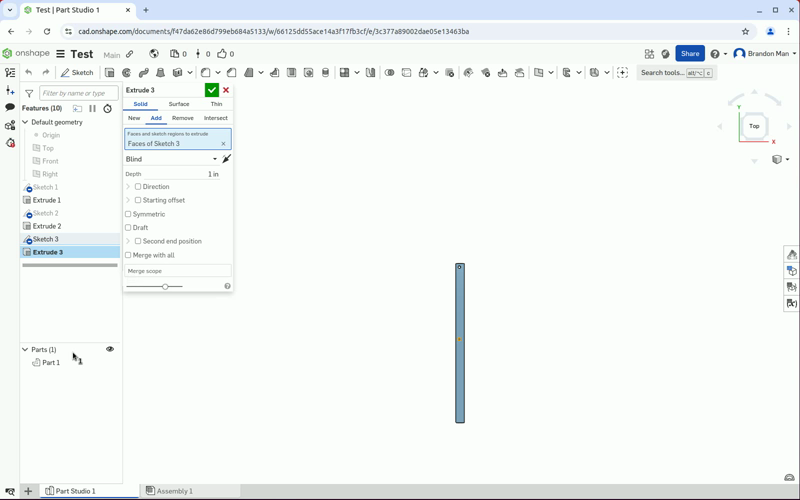
mouse_move(143, 106)
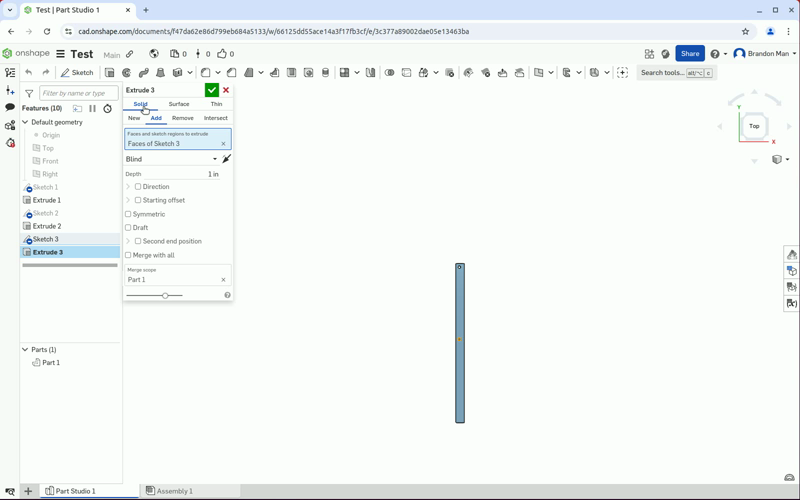
click(143, 106)
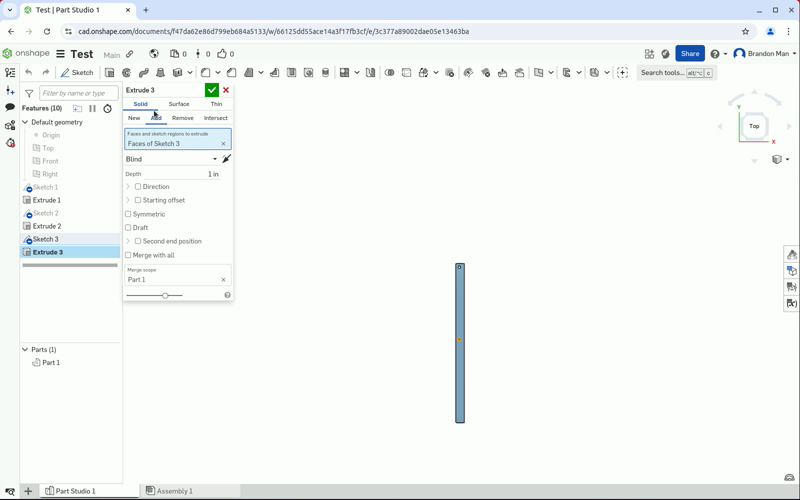
mouse_move(186, 120)
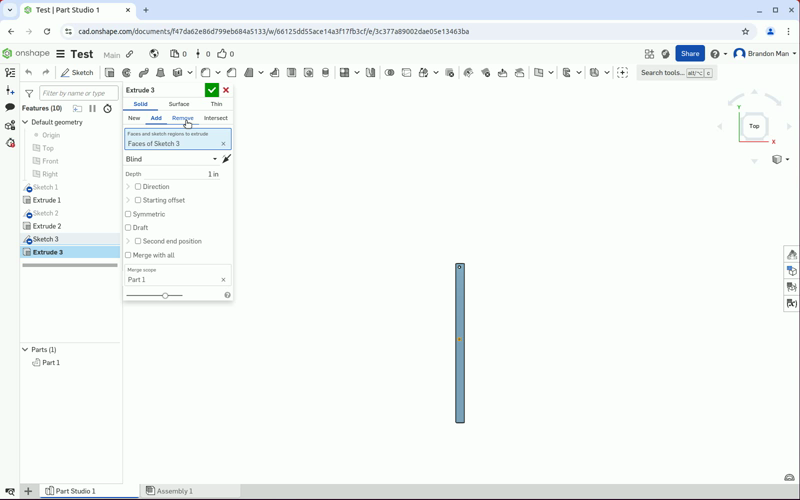
click(186, 120)
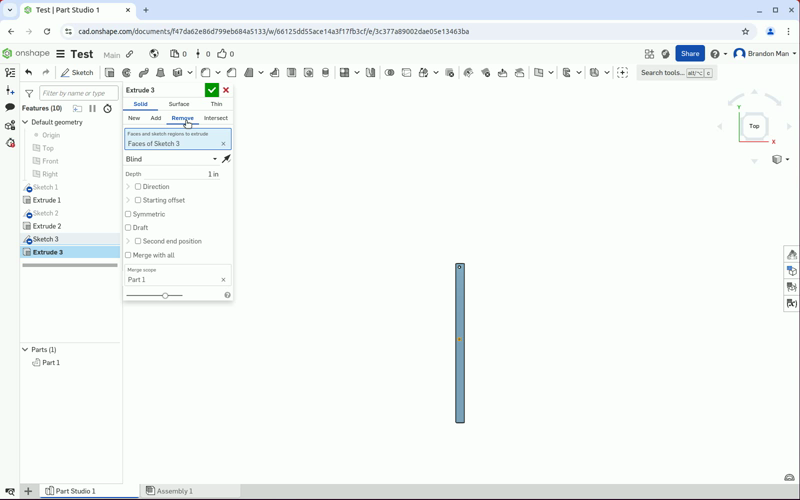
key(tab, 4)
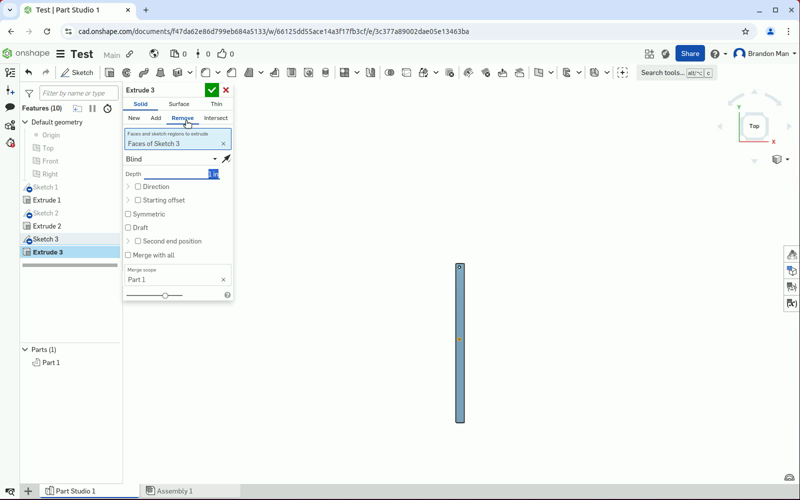
text(-5.778)
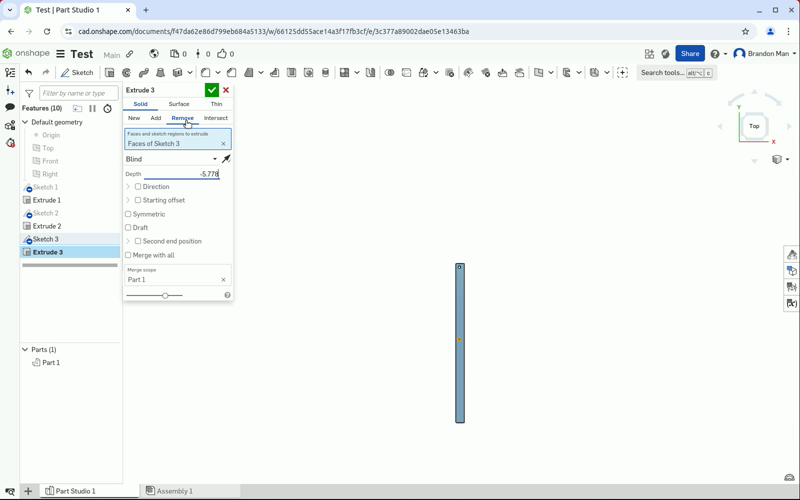
key(tab, 3)
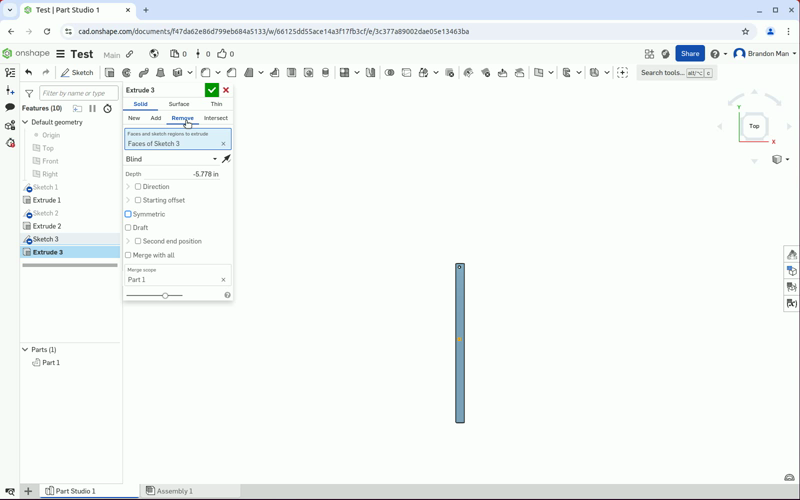
key(space)
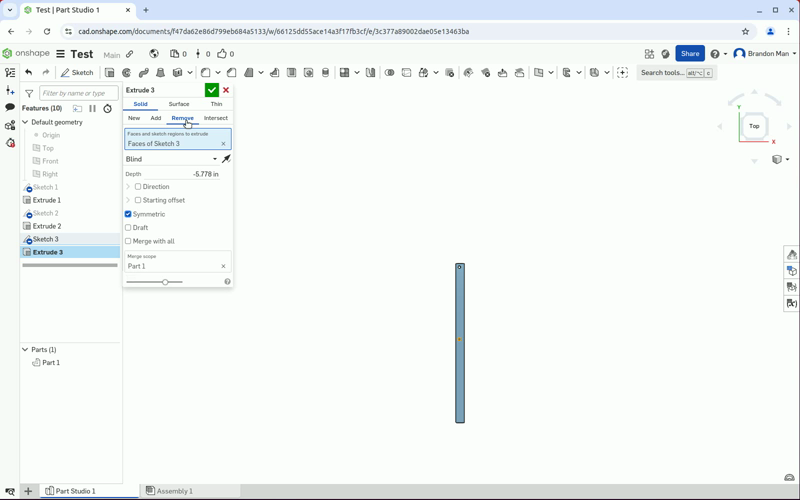
key(tab, 2)
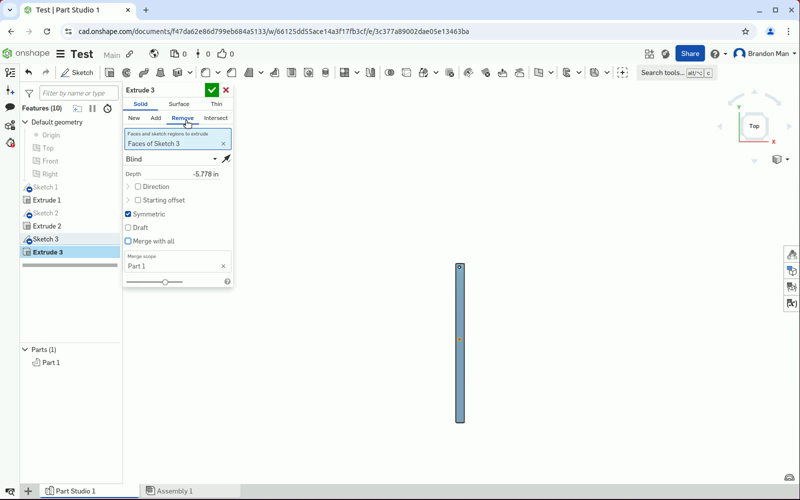
key(space)
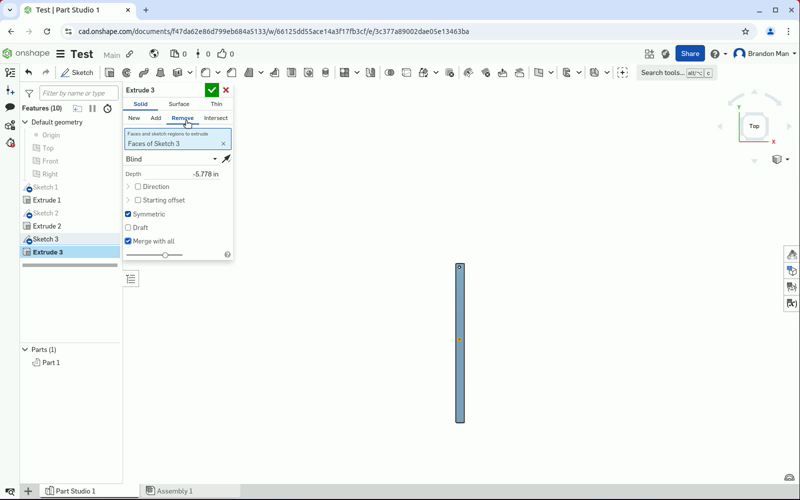
key(enter)
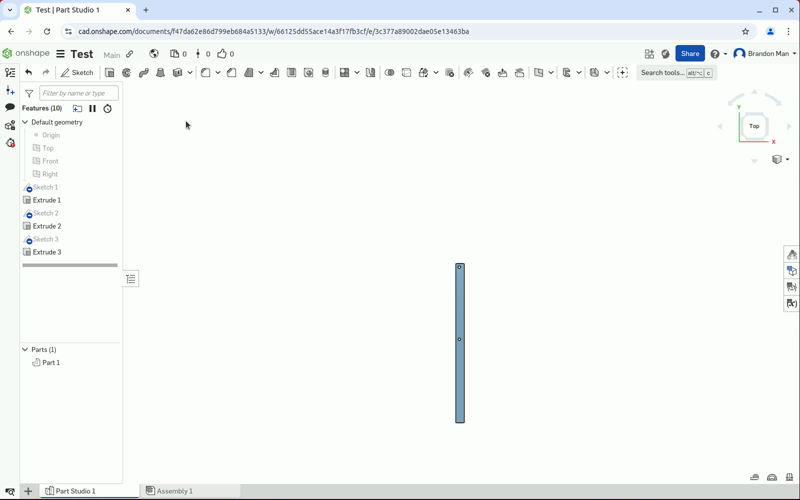
key(shift+h)
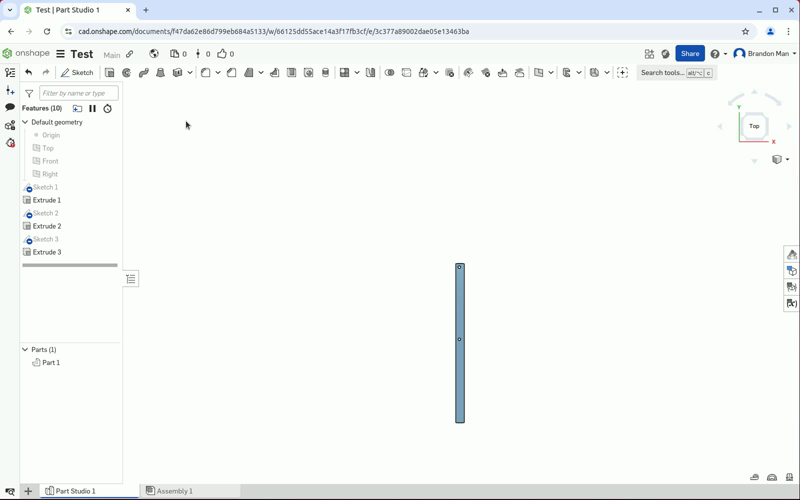
key(shift+h)
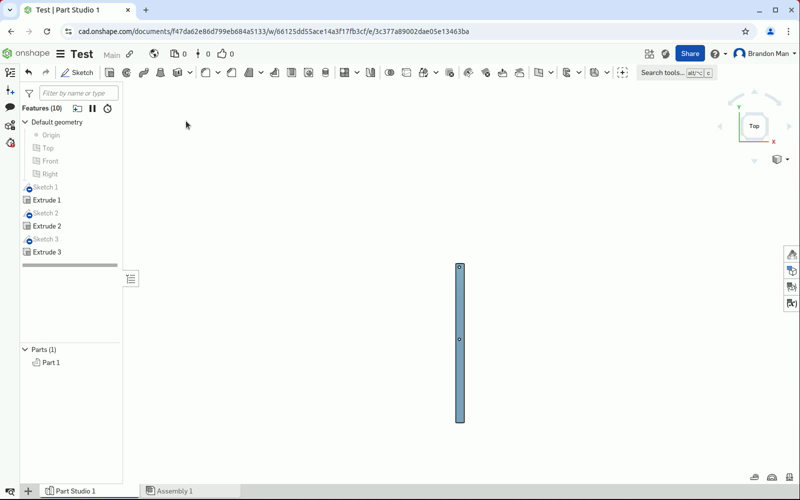
mouse_move(73, 189)
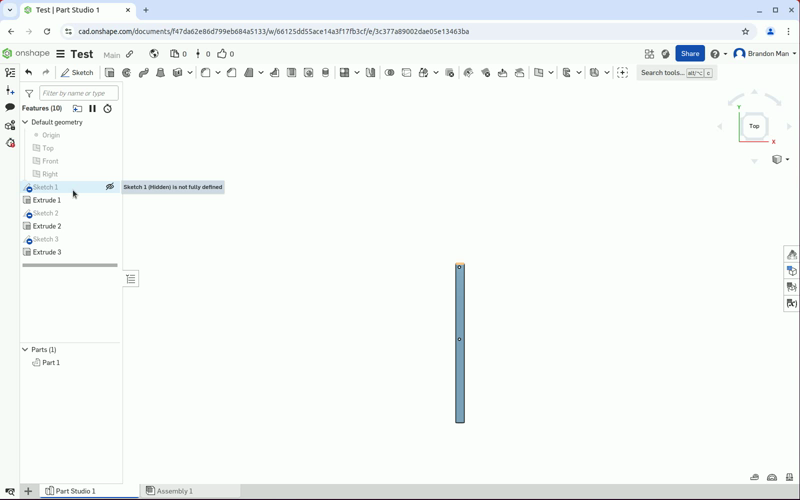
click(73, 189)
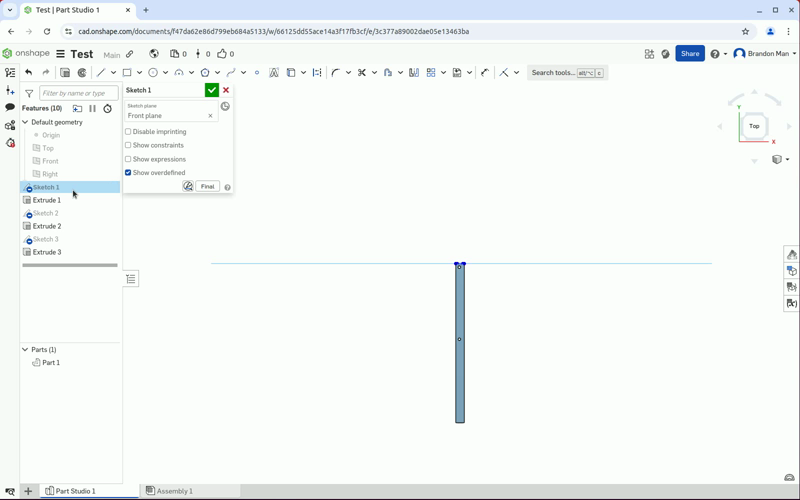
mouse_move(229, 92)
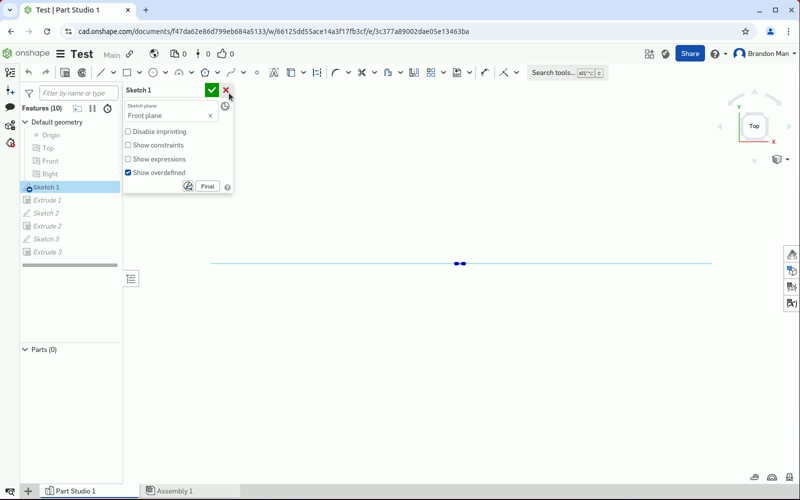
click(229, 92)
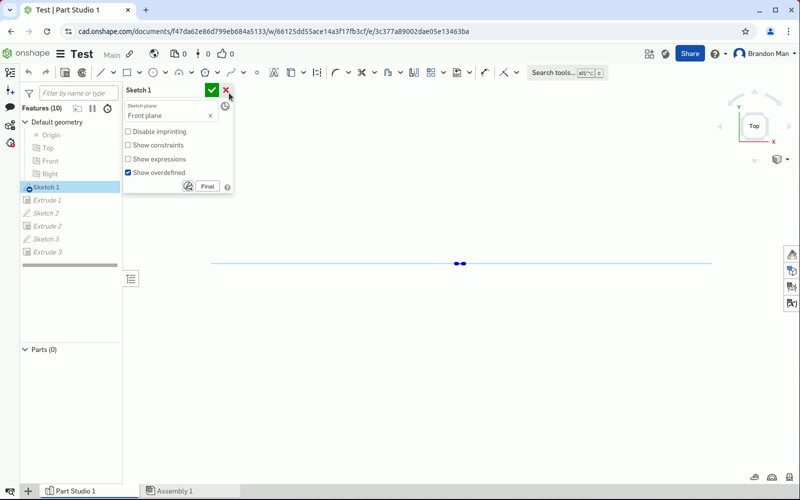
key(shift+s)
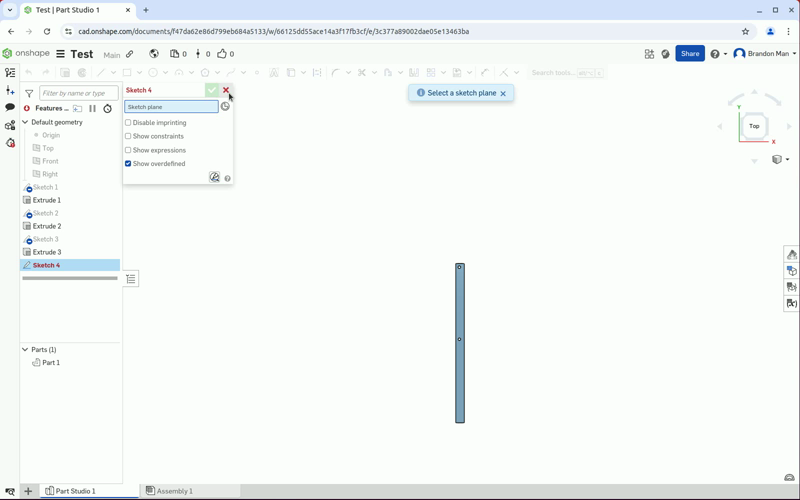
mouse_move(73, 150)
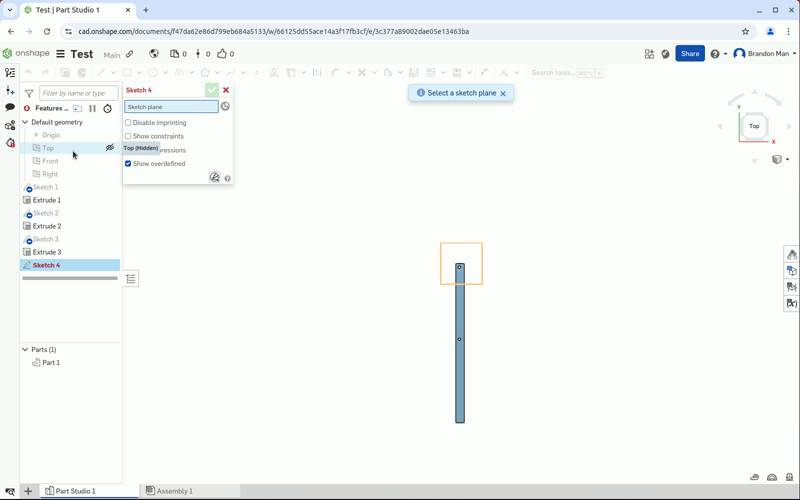
click(73, 150)
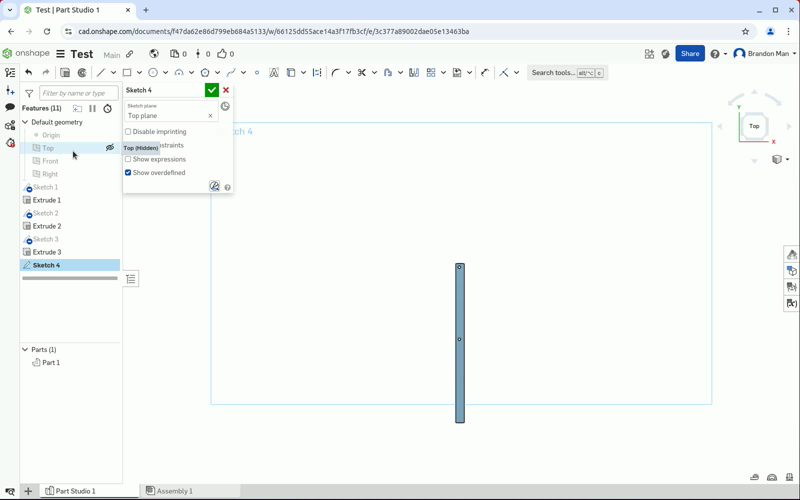
mouse_move(73, 352)
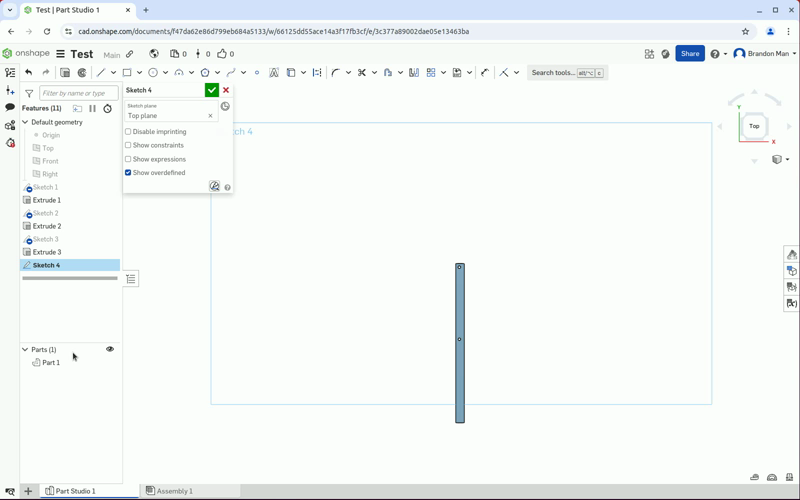
key(y)
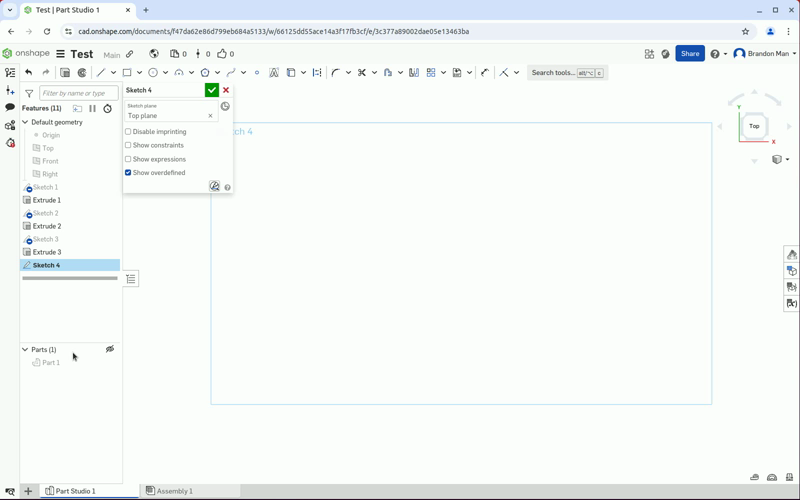
key(c)
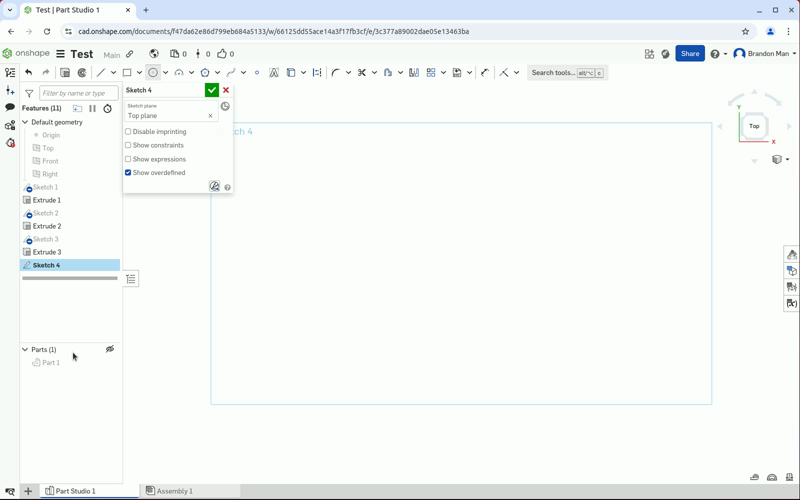
key_down(shift)
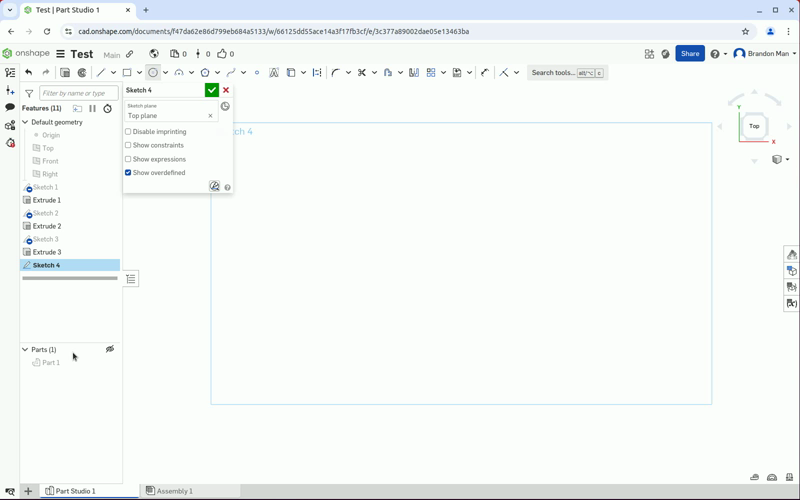
mouse_move(459, 393)
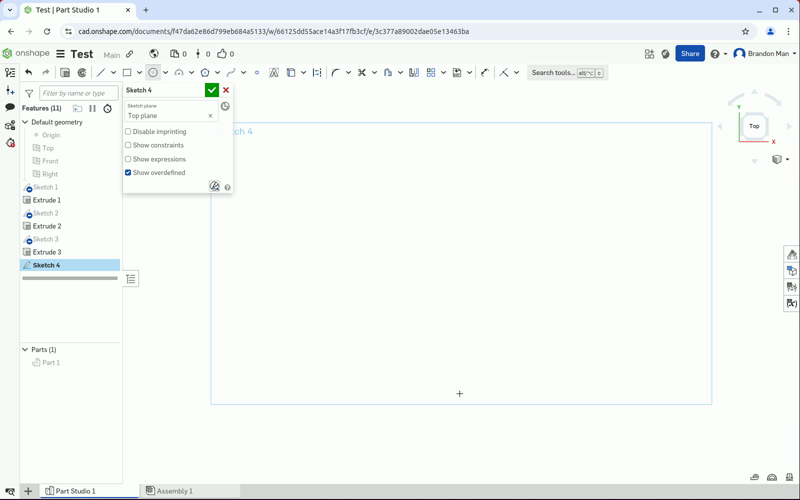
click(459, 393)
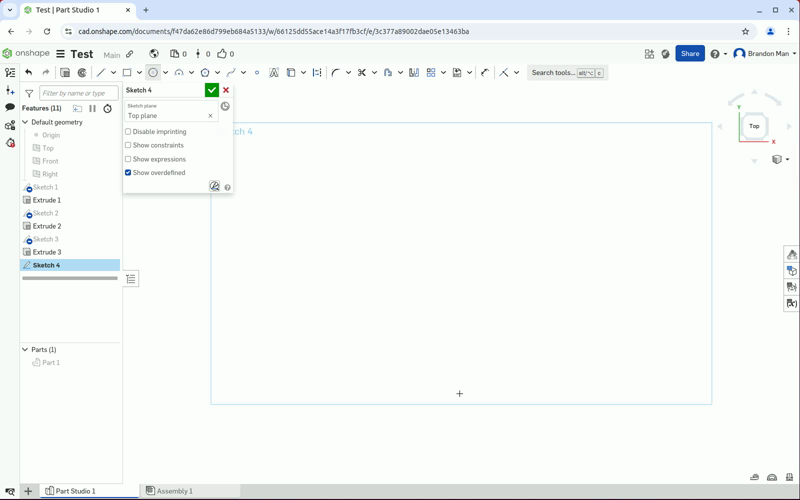
key_up(shift)
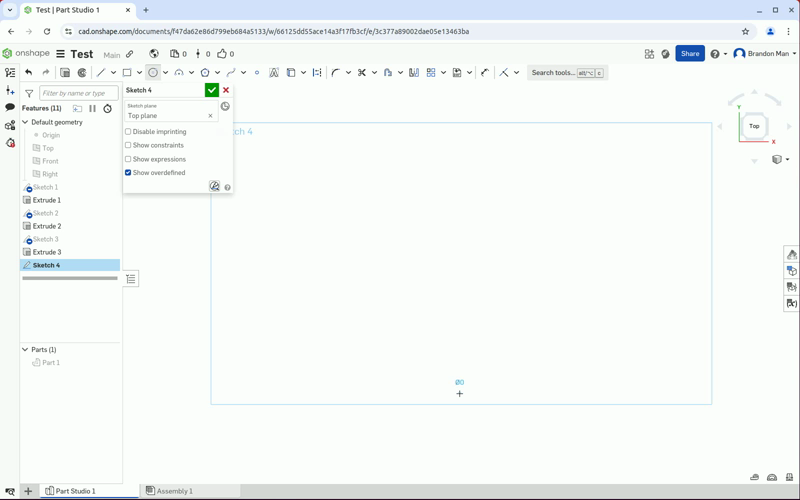
mouse_move(460, 393)
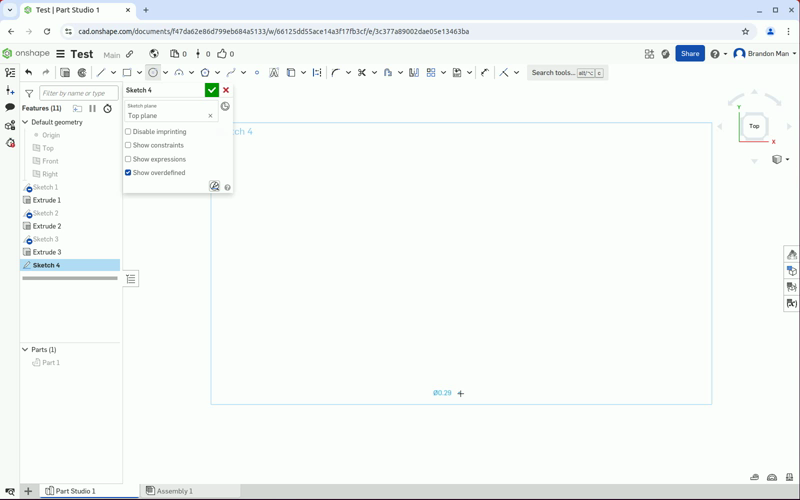
scroll(6)
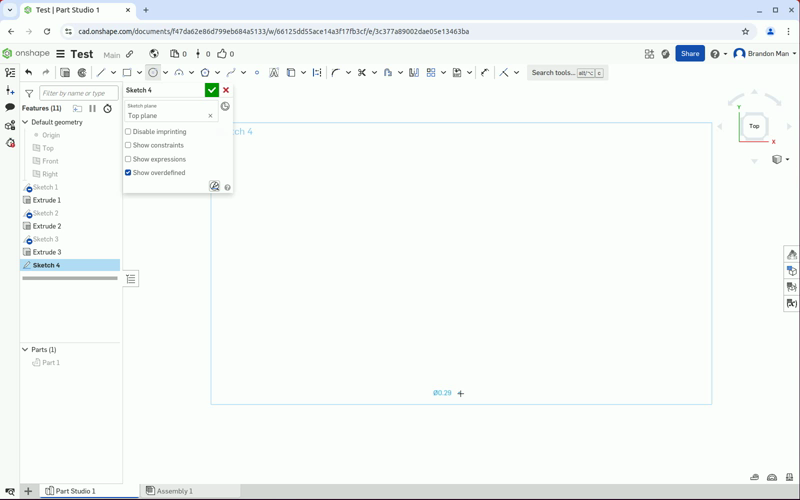
scroll(6)
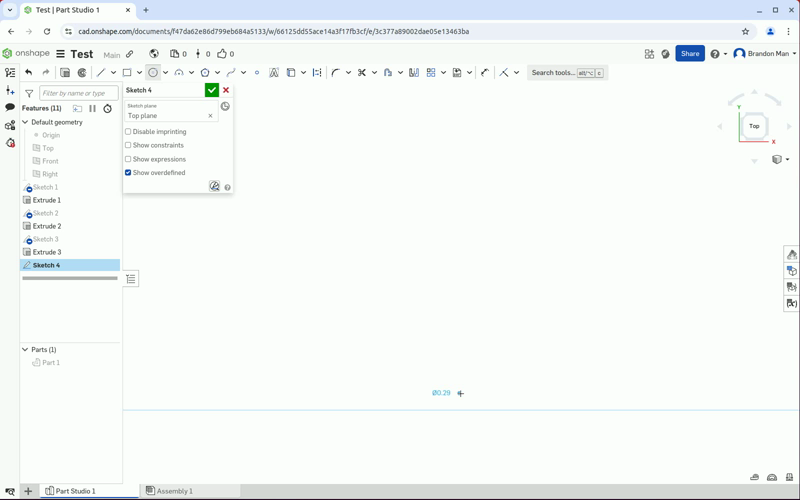
scroll(6)
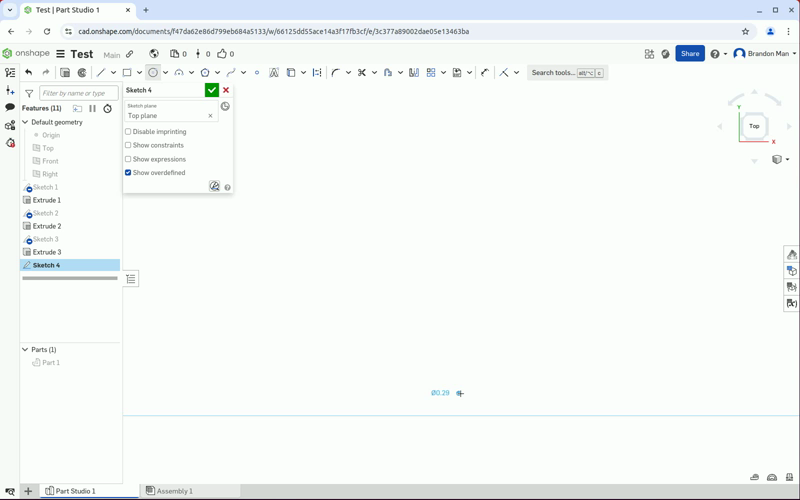
scroll(6)
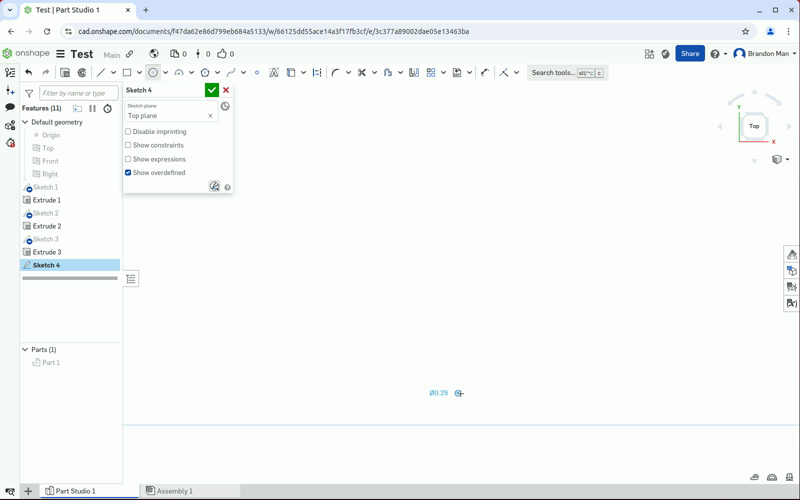
scroll(6)
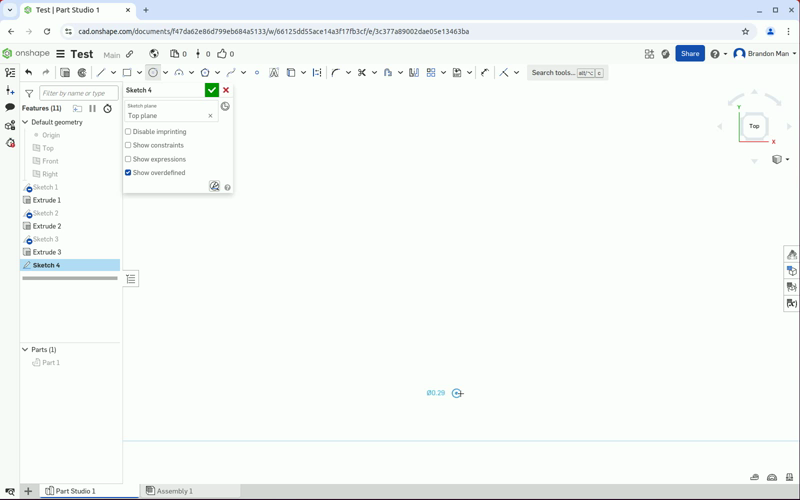
scroll(6)
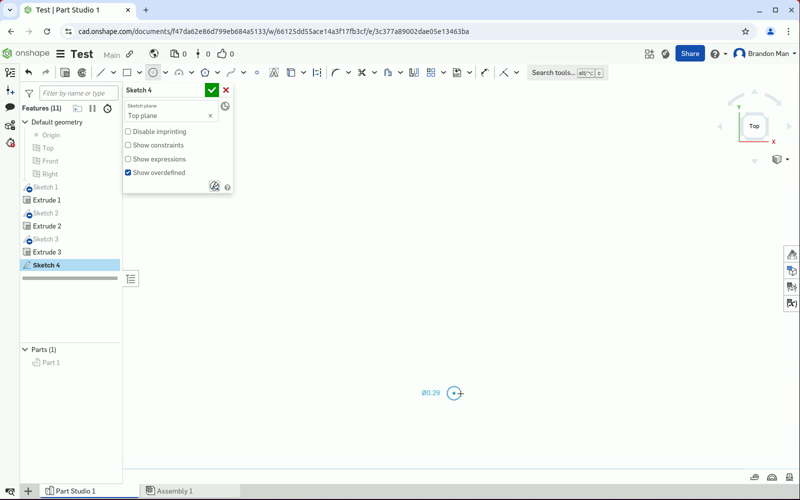
scroll(6)
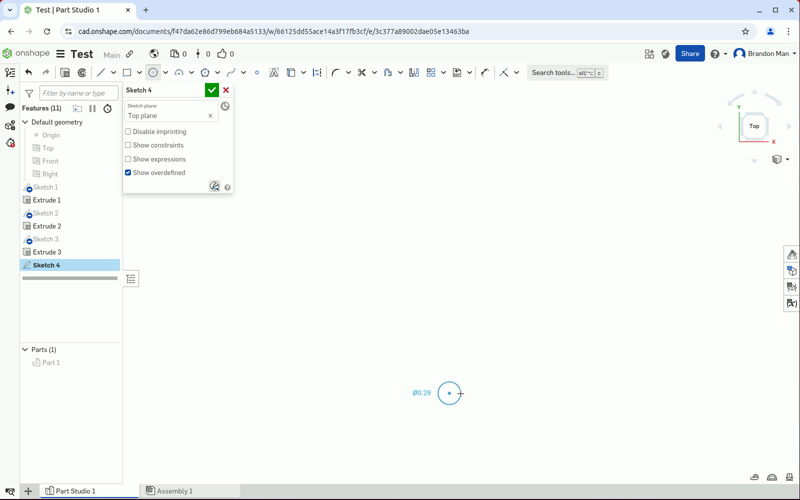
click(460, 393)
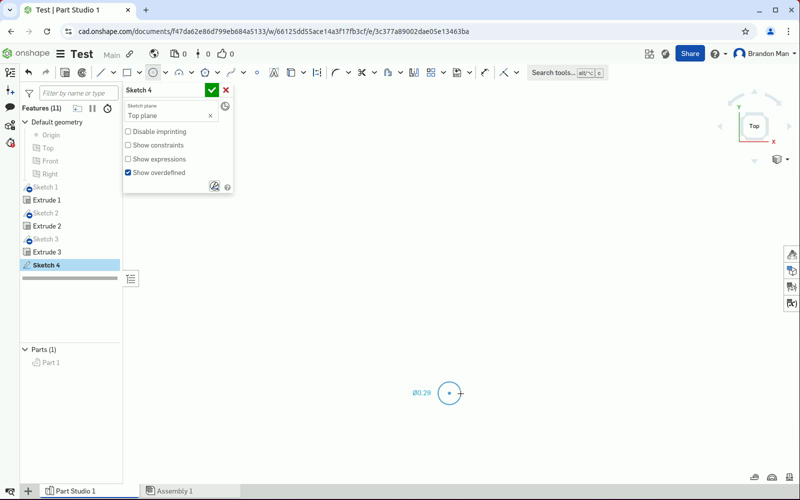
scroll(-6)
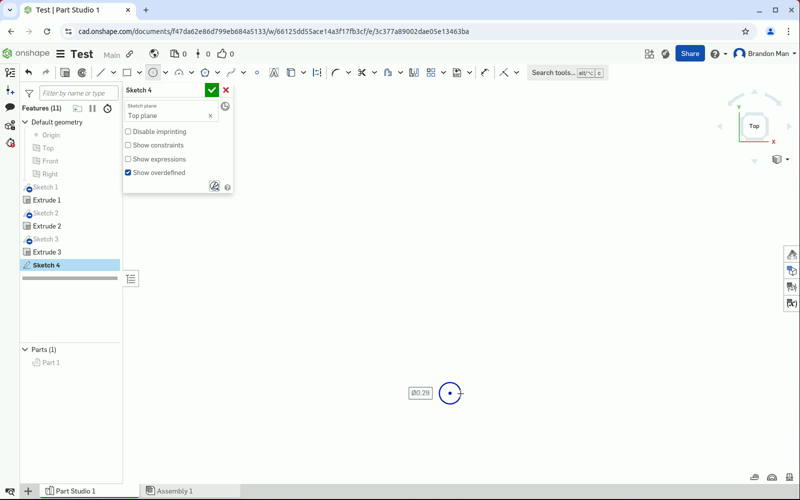
scroll(-6)
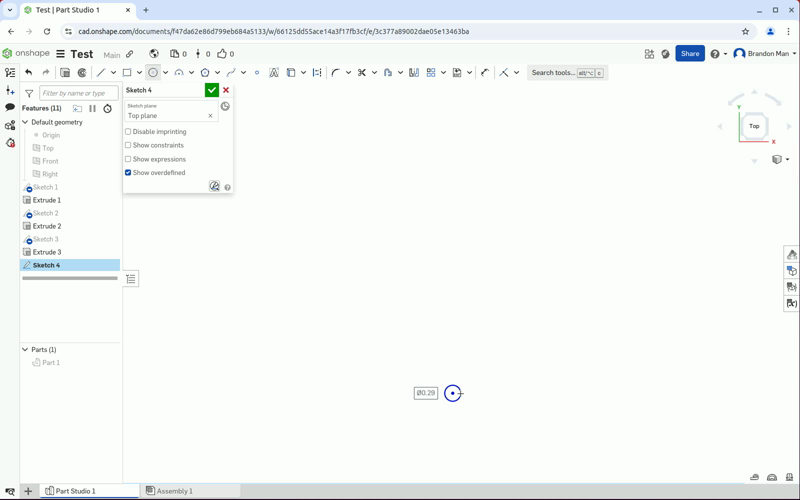
scroll(-6)
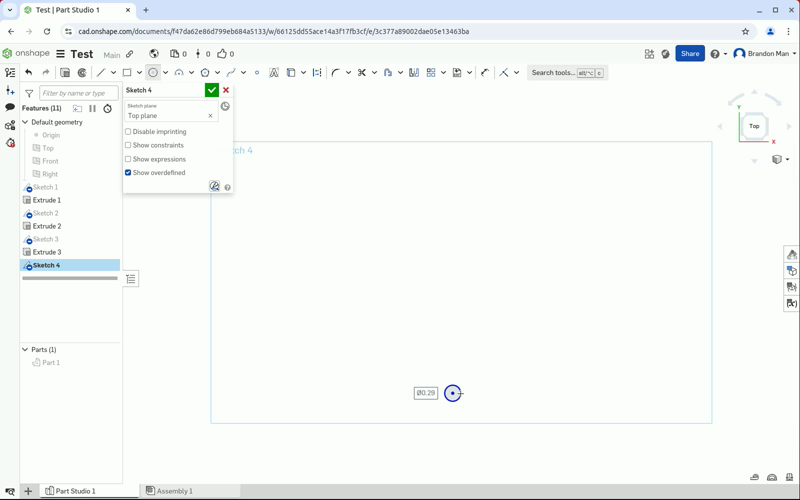
scroll(-6)
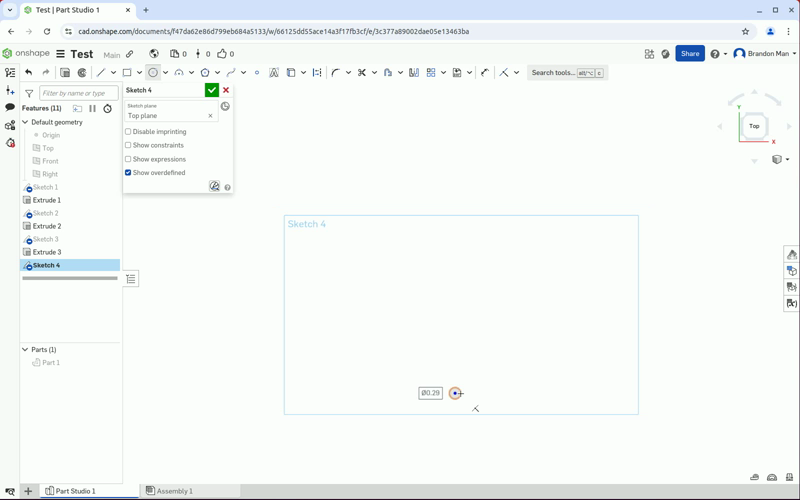
scroll(-6)
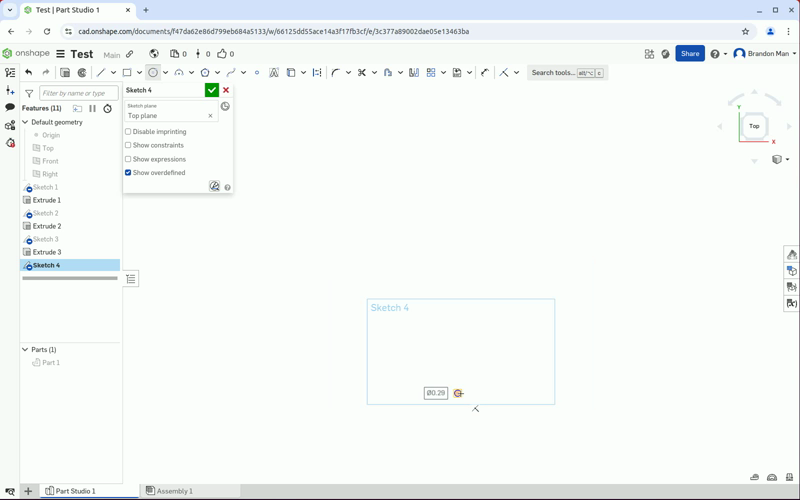
scroll(-6)
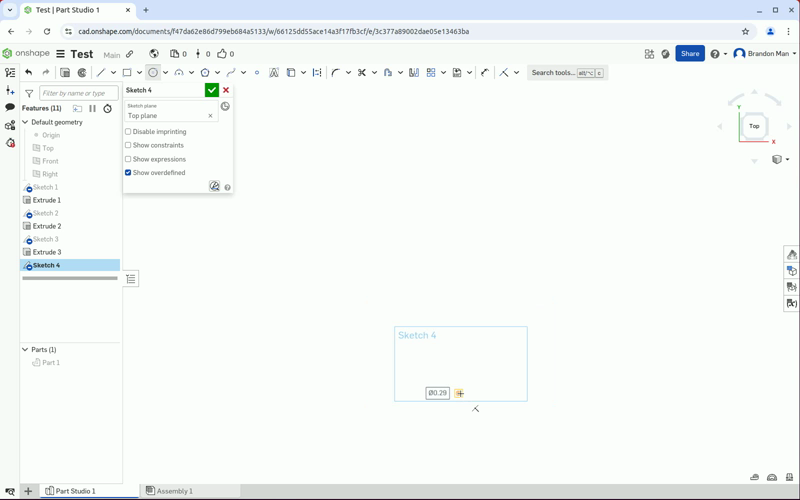
scroll(-6)
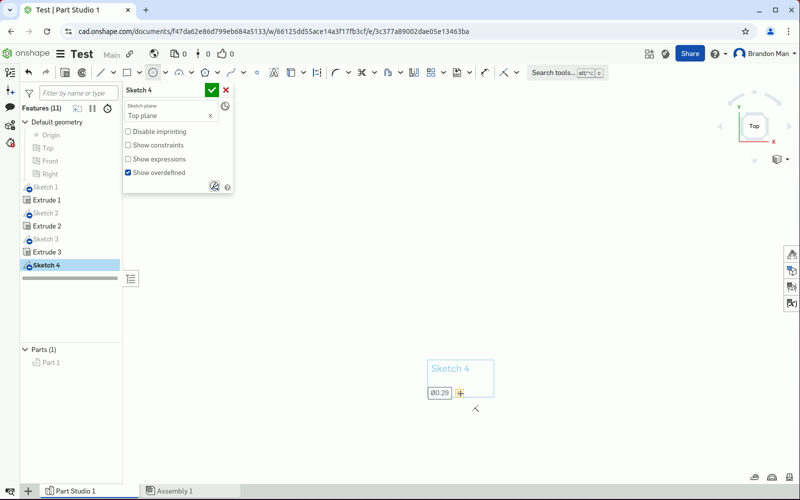
key(esc)
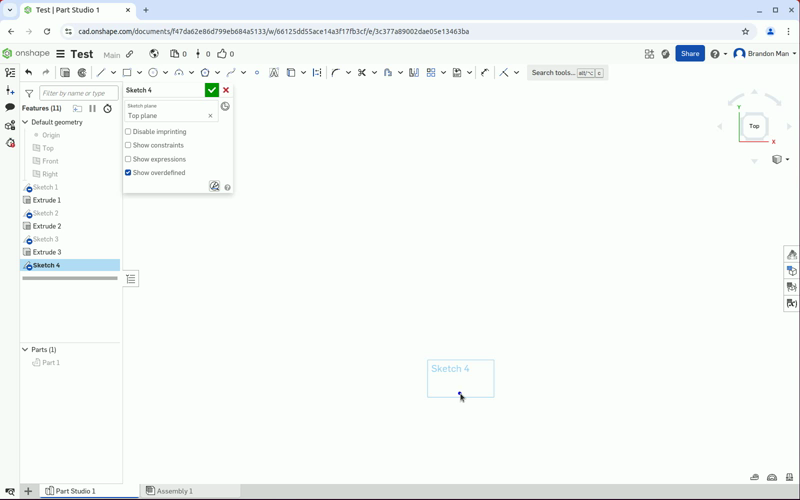
mouse_move(459, 392)
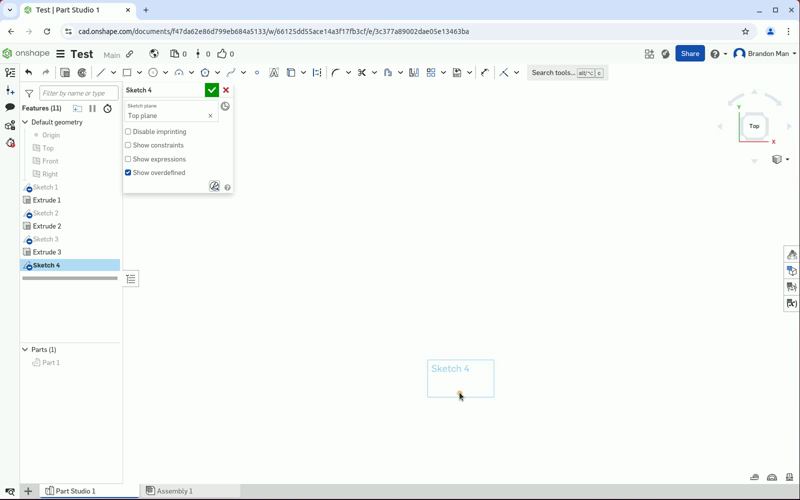
scroll(6)
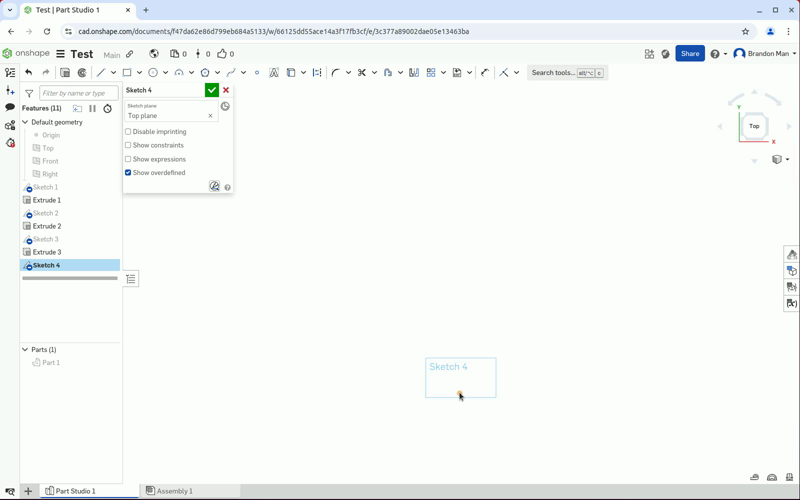
scroll(6)
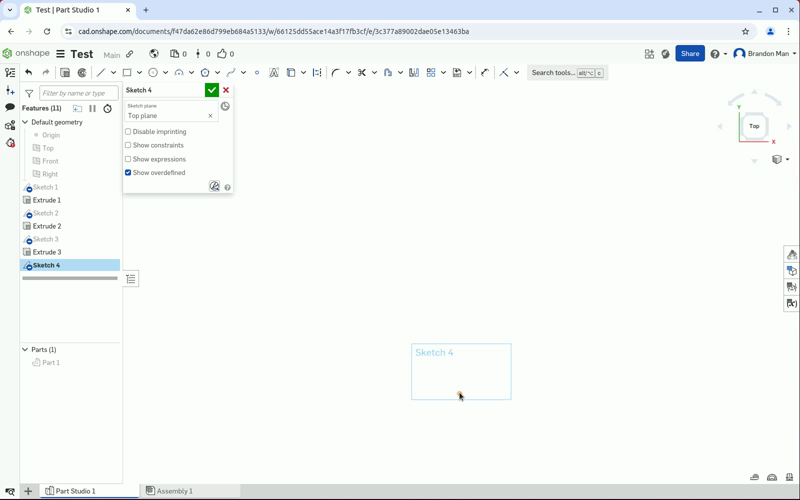
scroll(6)
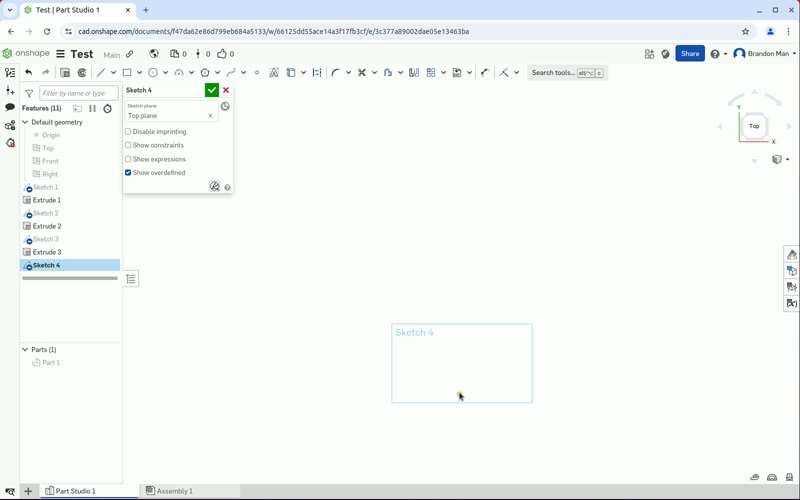
scroll(6)
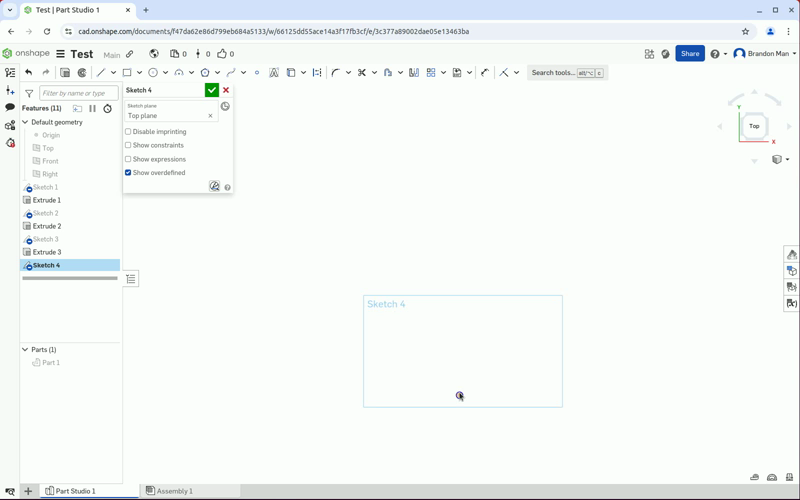
scroll(6)
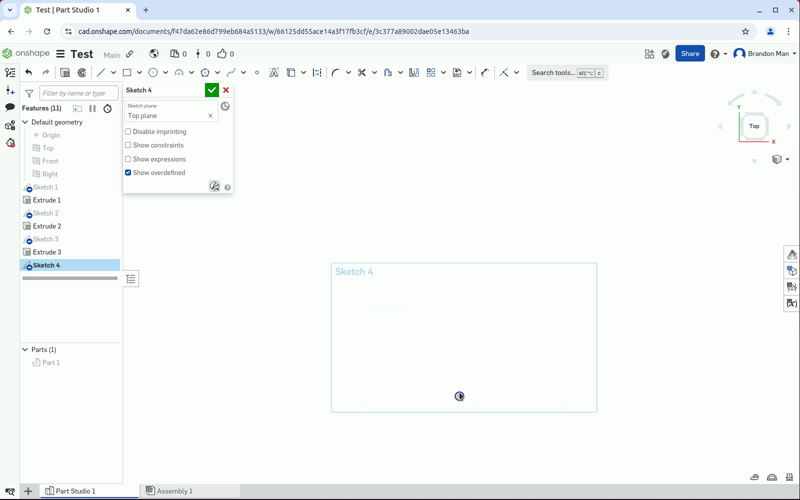
scroll(6)
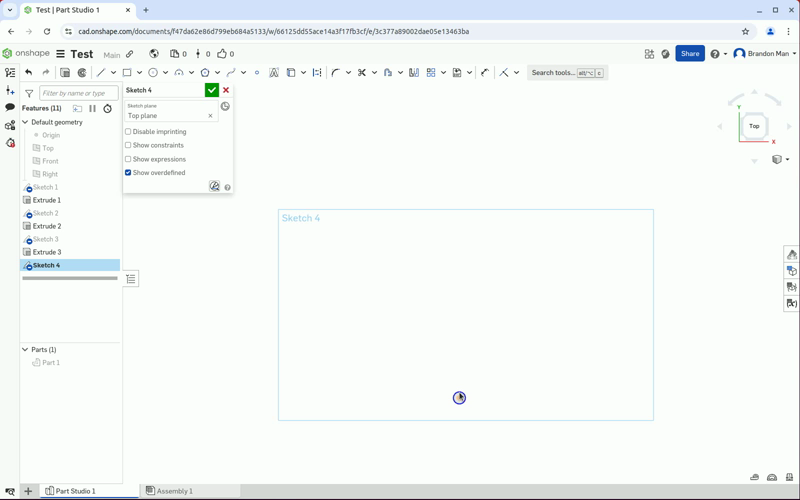
scroll(6)
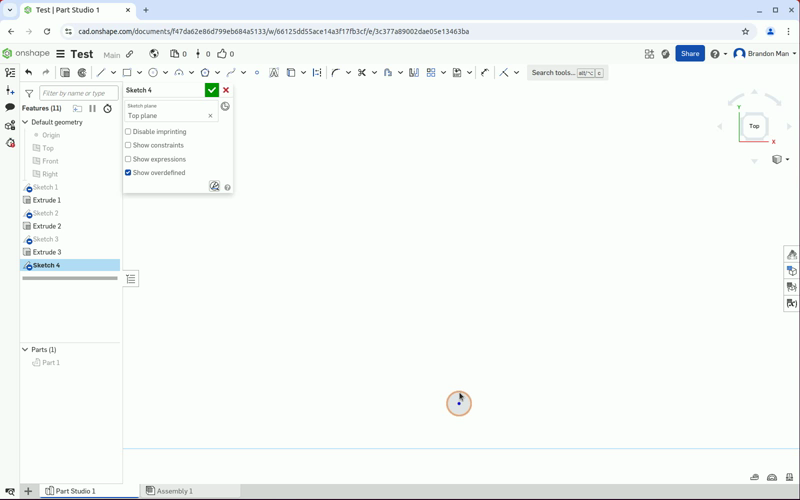
click(459, 392)
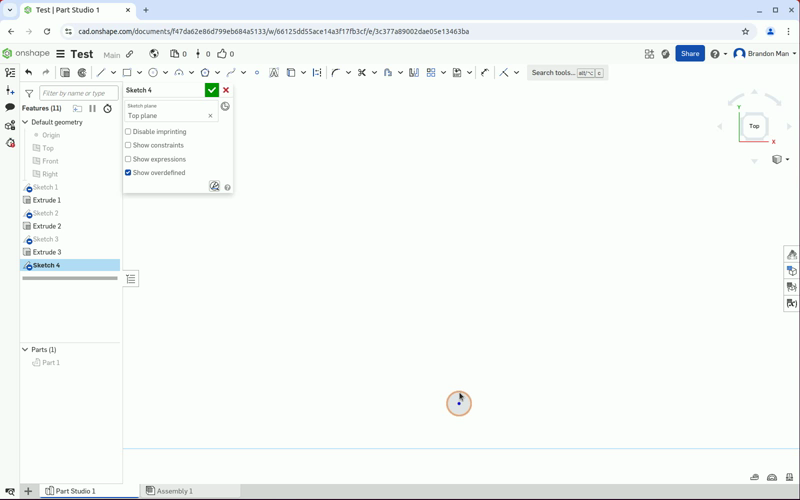
scroll(-6)
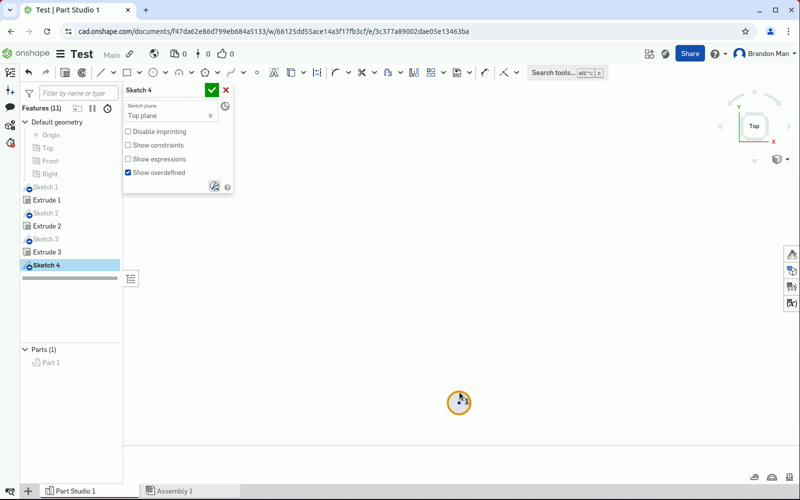
scroll(-6)
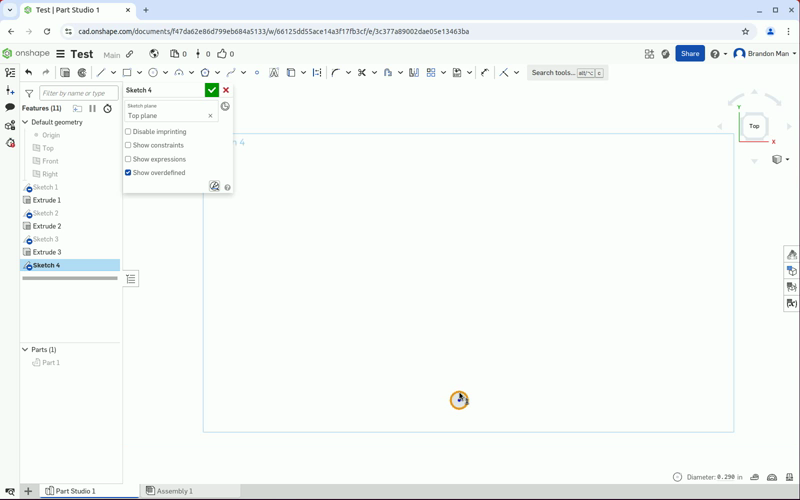
scroll(-6)
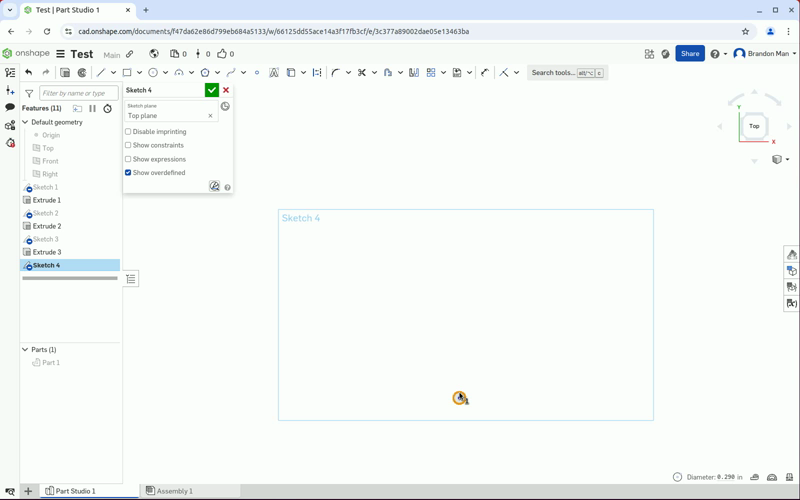
scroll(-6)
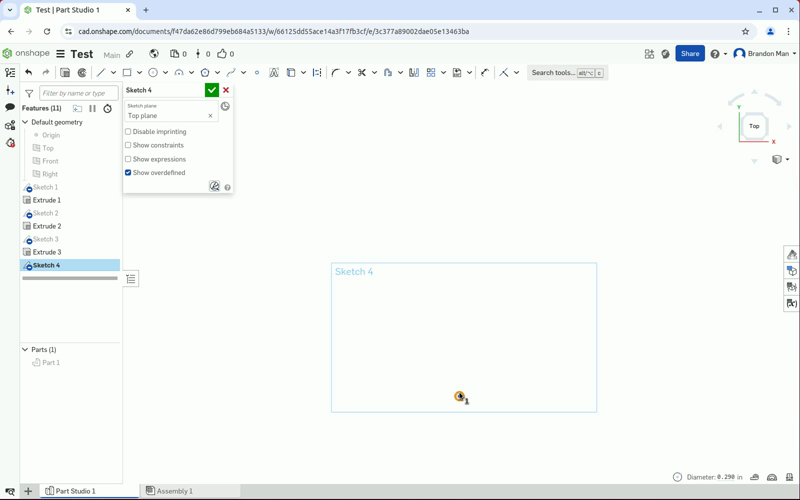
scroll(-6)
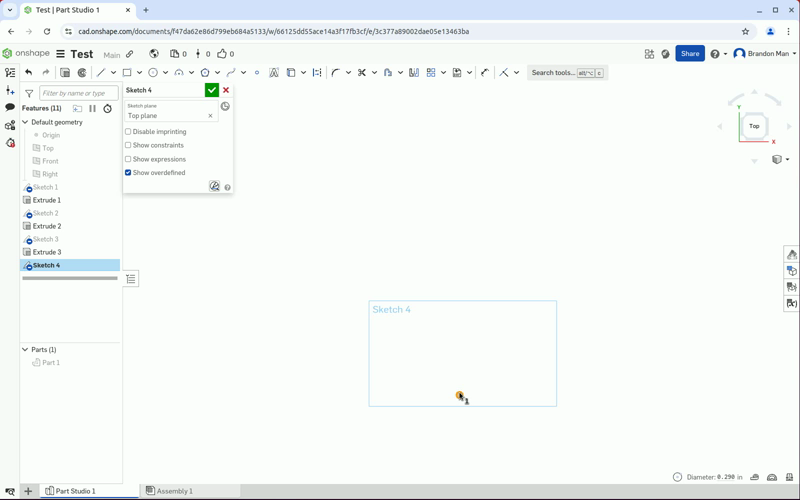
scroll(-6)
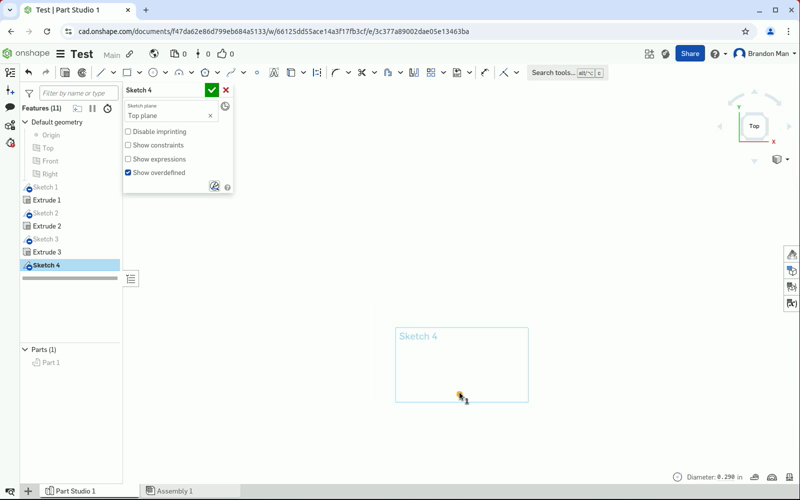
scroll(-6)
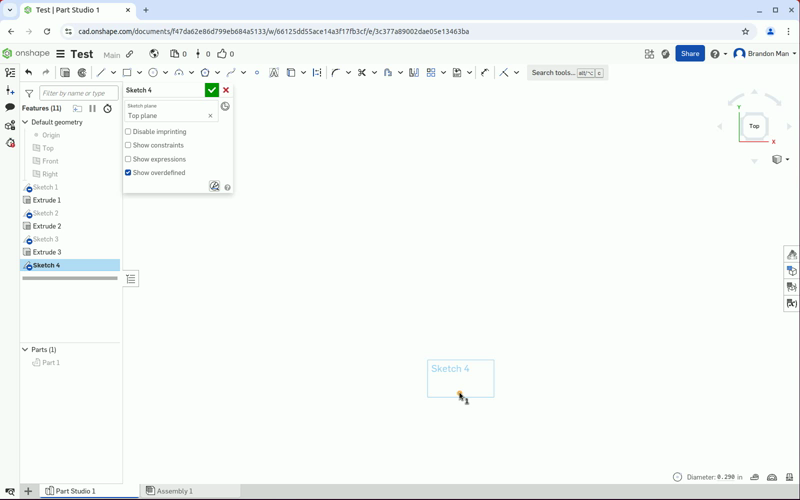
mouse_move(73, 352)
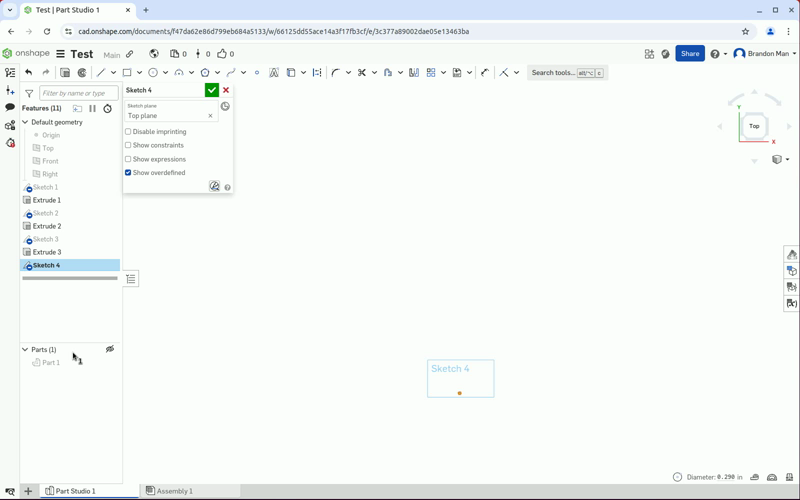
key(shift+y)
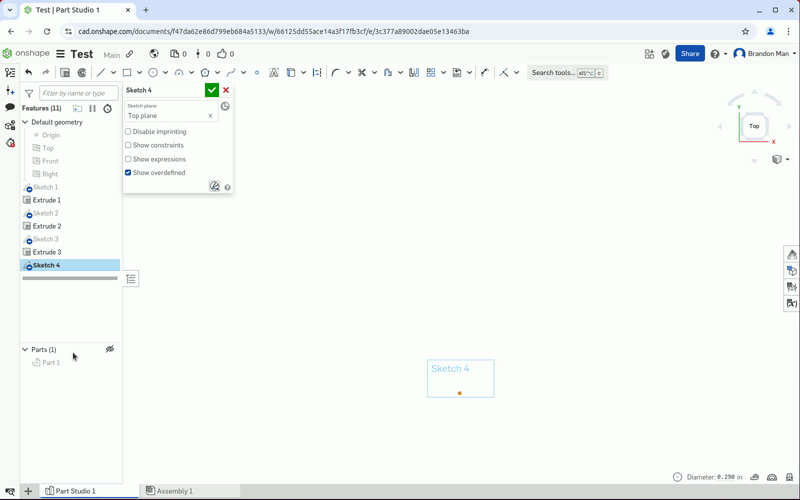
key(shift+e)
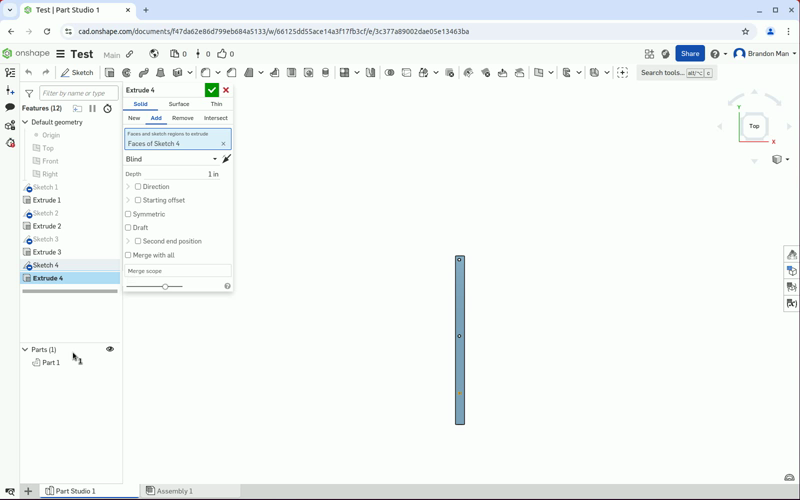
mouse_move(143, 106)
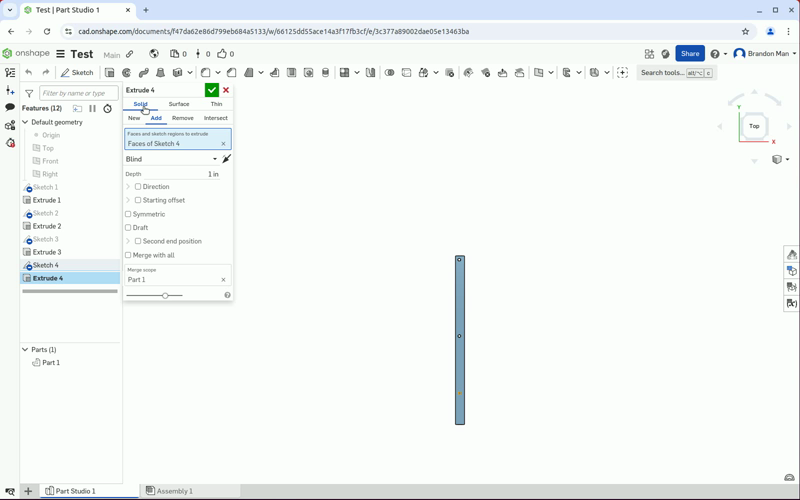
click(143, 106)
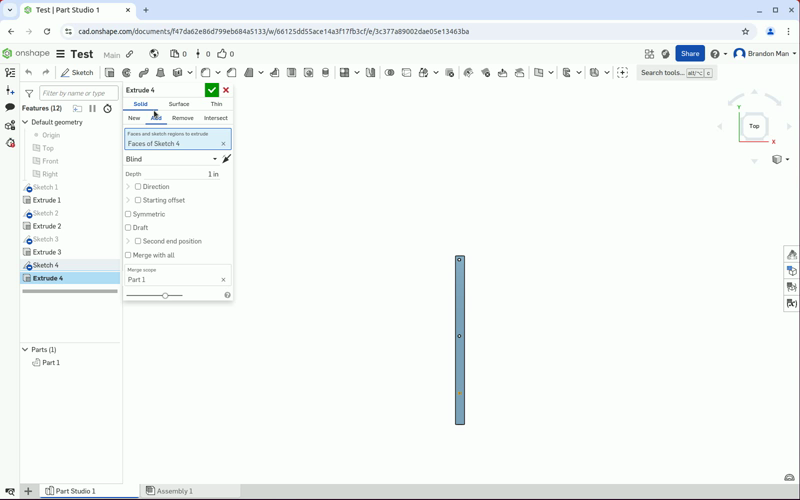
mouse_move(186, 120)
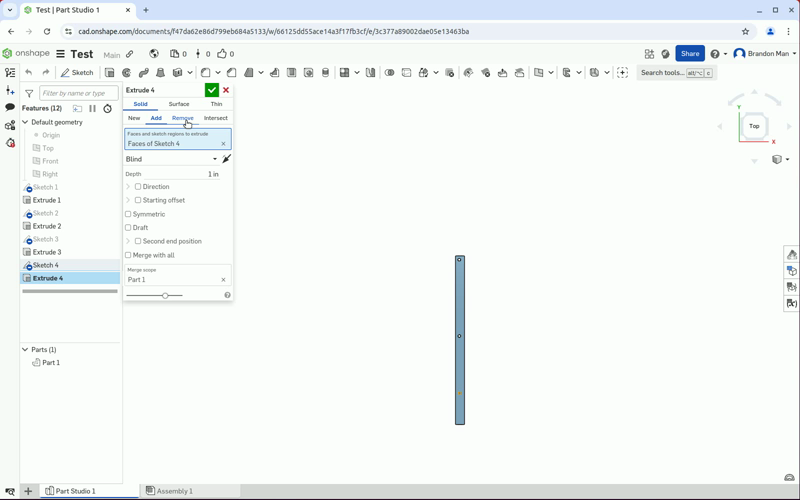
click(186, 120)
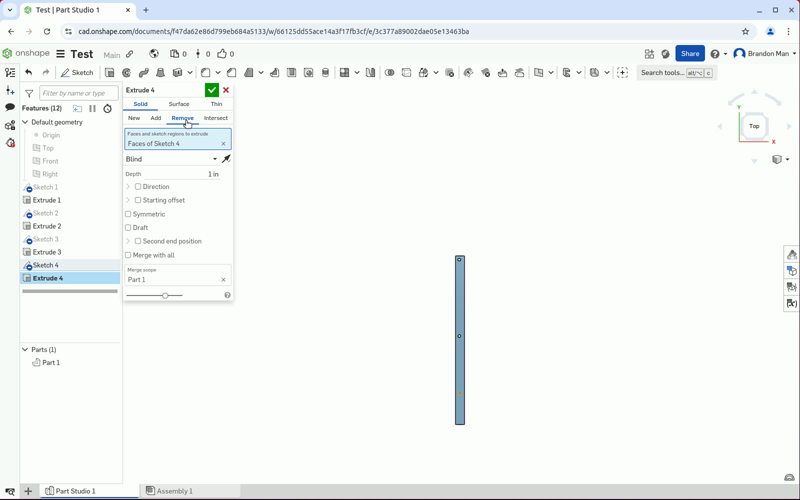
key(tab, 4)
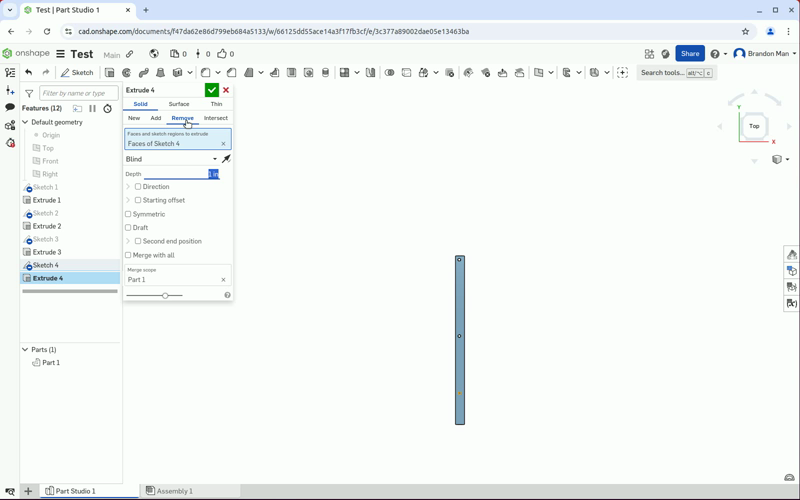
text(-5.778)
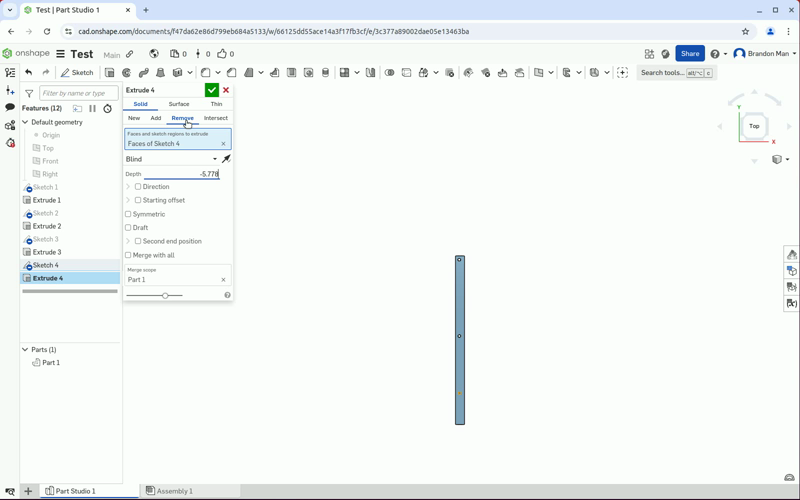
key(tab, 3)
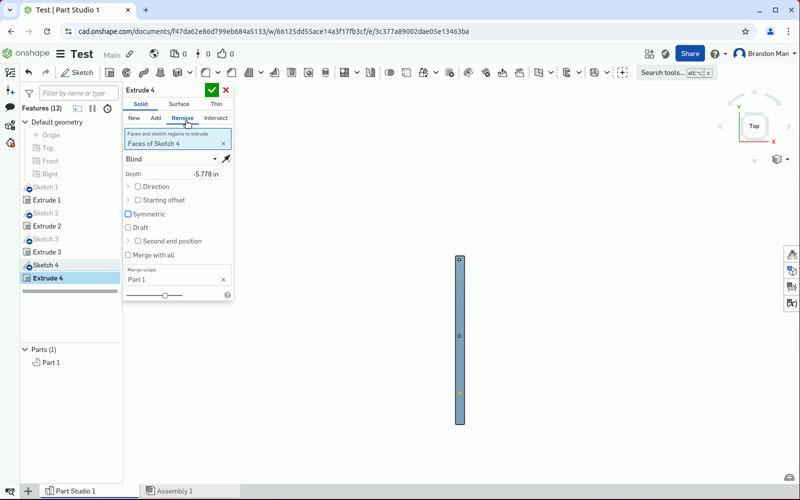
key(space)
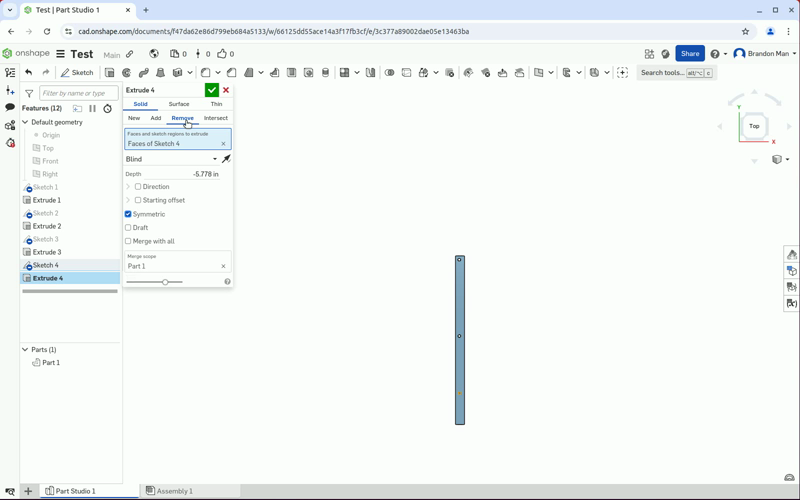
key(tab, 2)
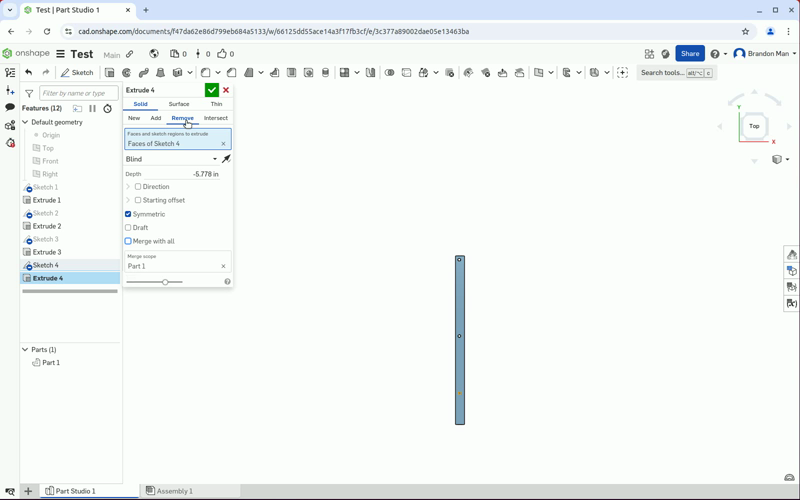
key(space)
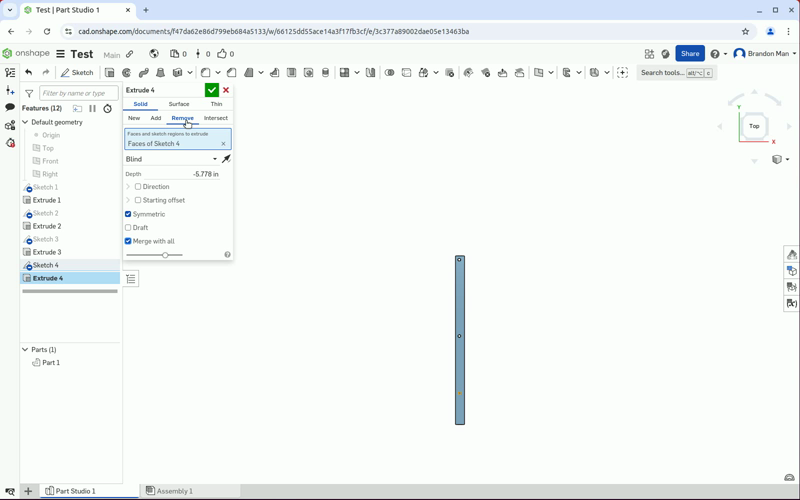
key(enter)
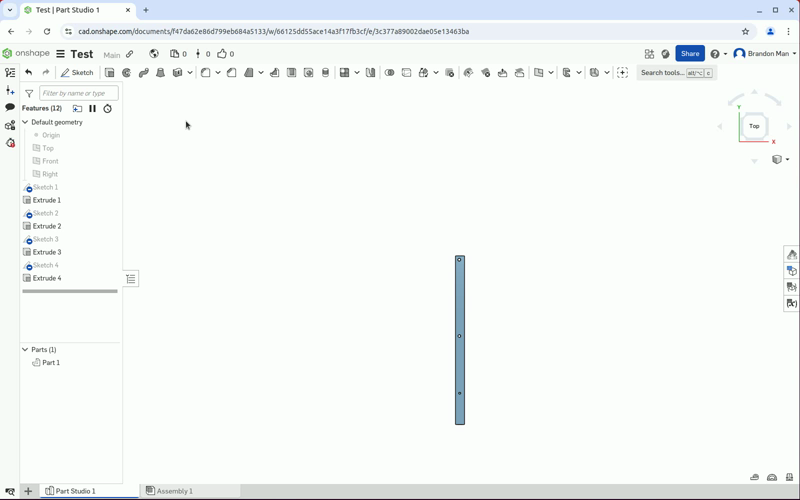
key(shift+h)
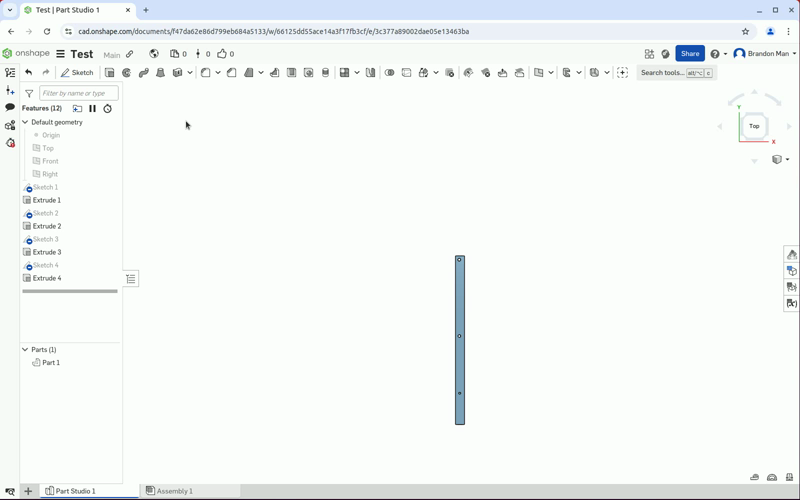
key(shift+h)
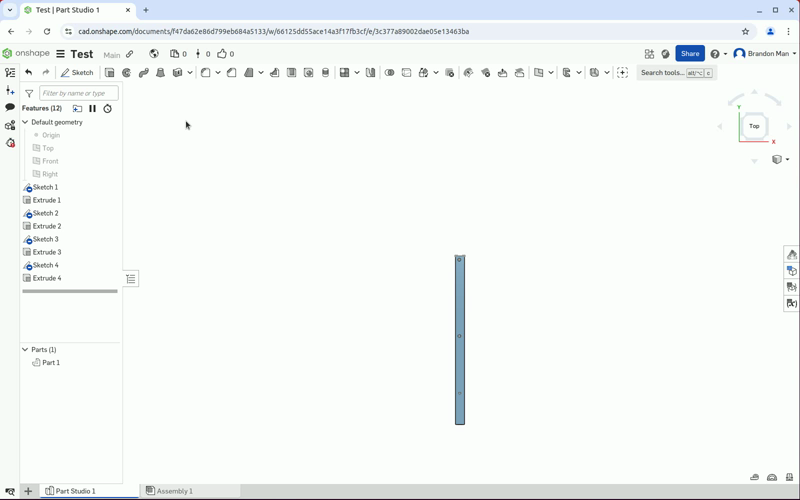
key(shift+7)
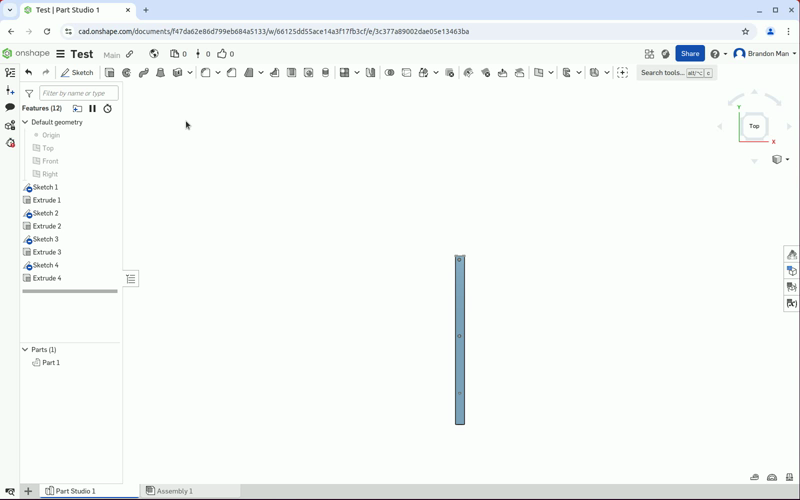
key(up, 3)
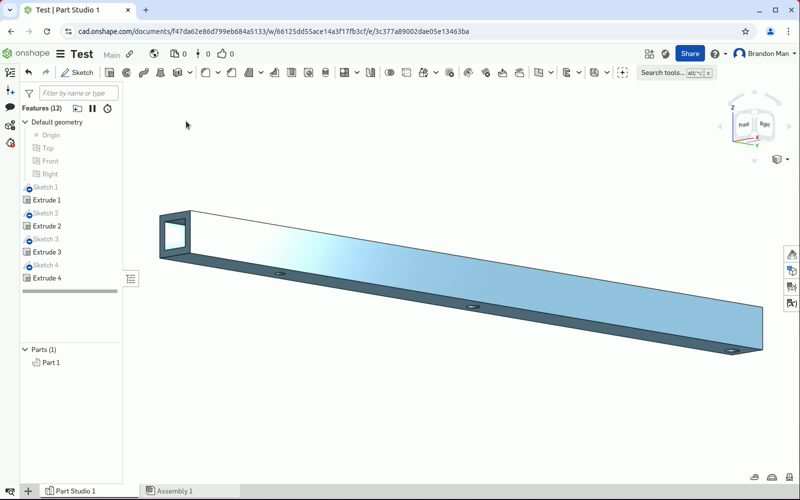
key(left, 3)
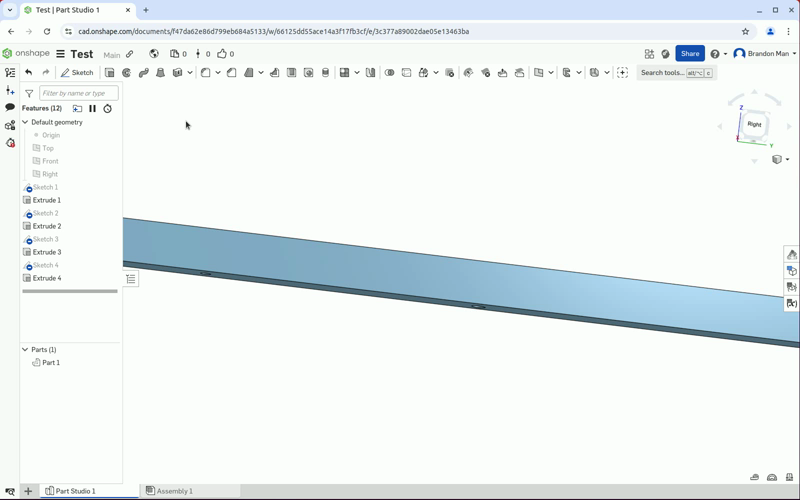
key(right, 3)
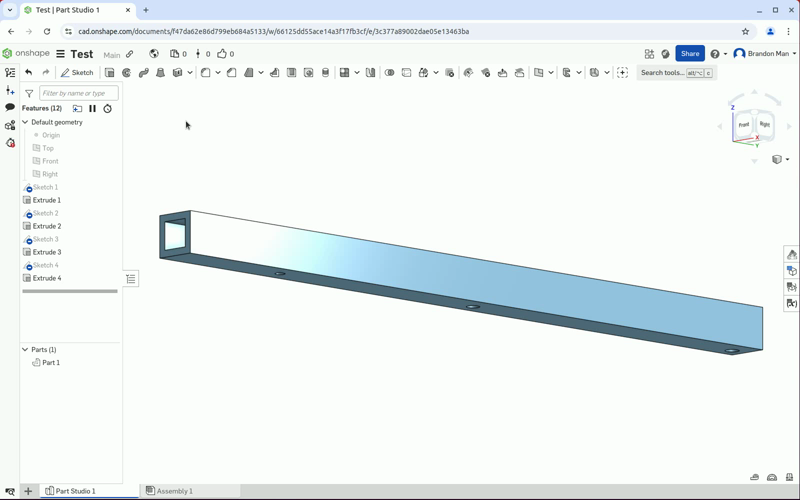
key(down, 3)
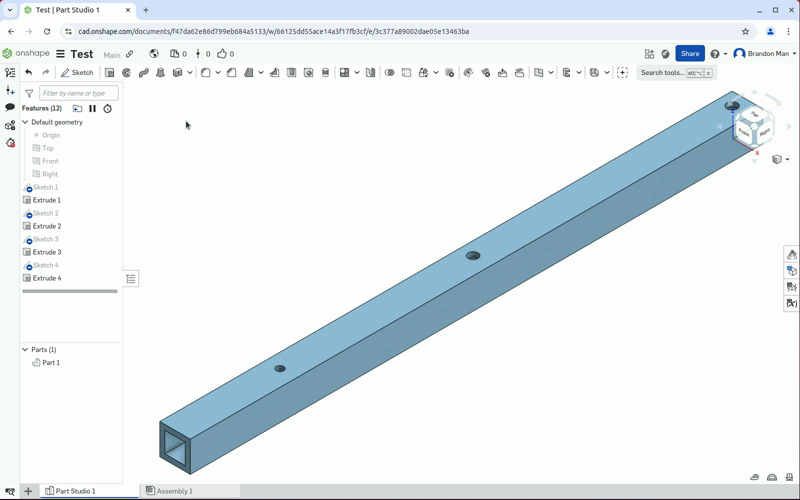
mouse_move(73, 189)
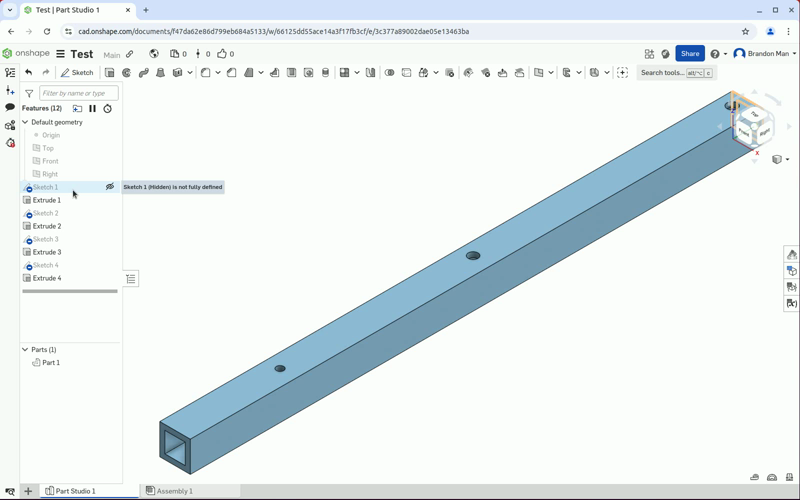
click(73, 189)